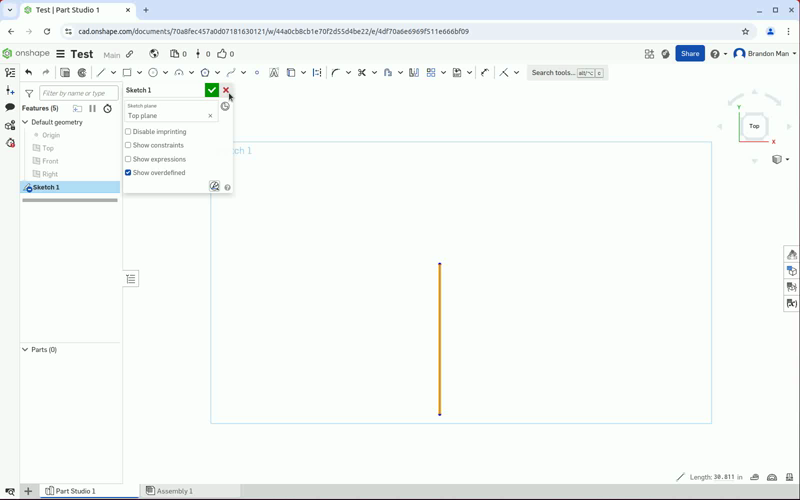
key(shift+h)
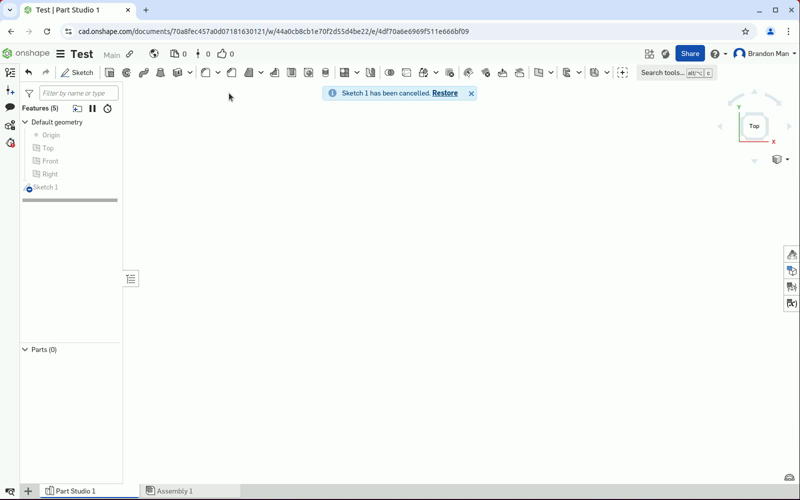
mouse_move(73, 352)
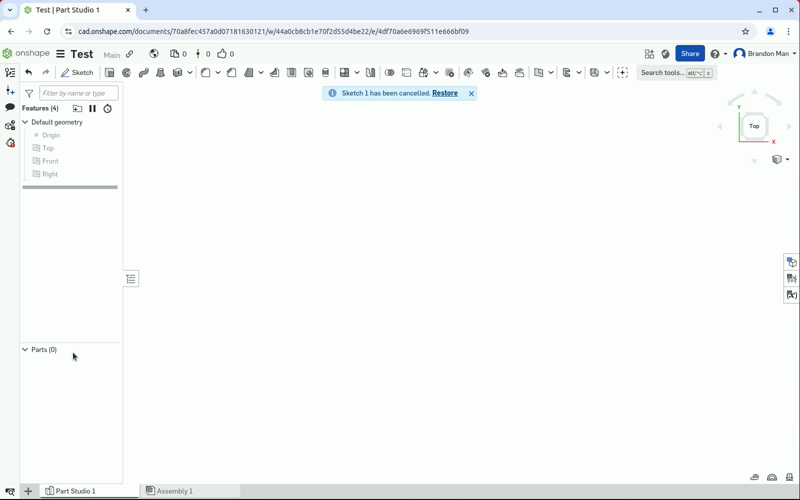
key(y)
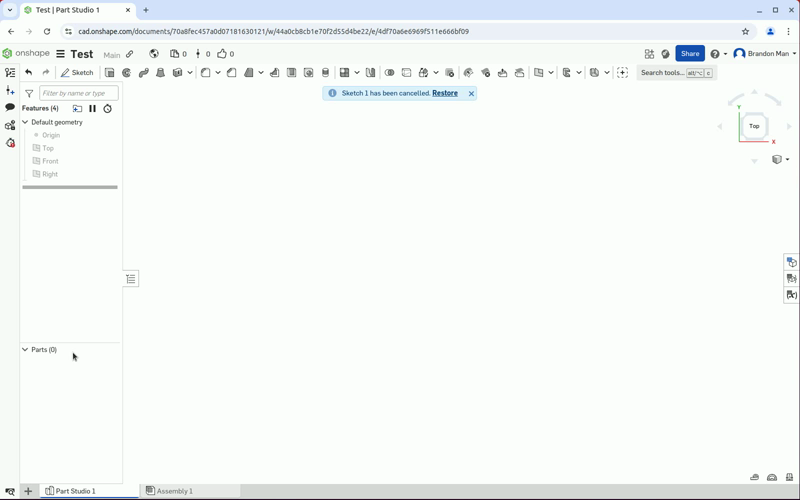
key(shift+p)
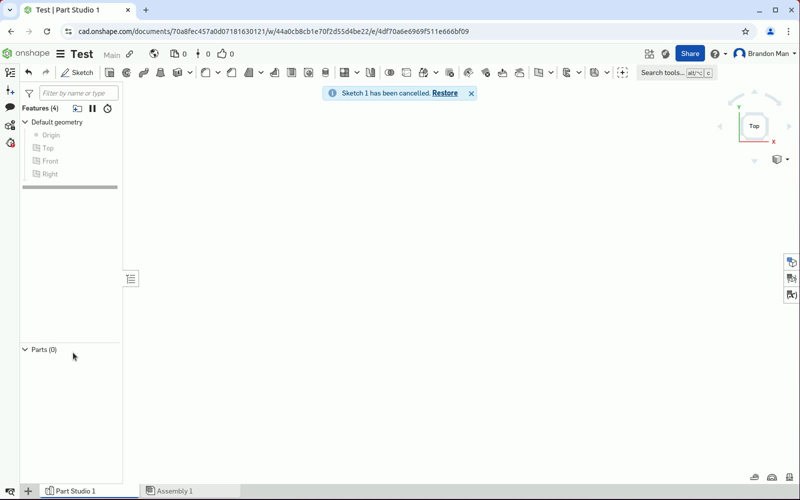
key(space)
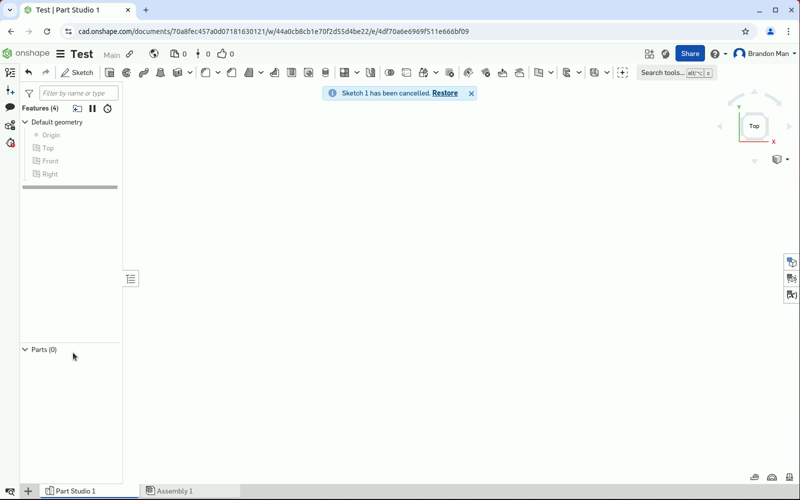
key_down(shift)
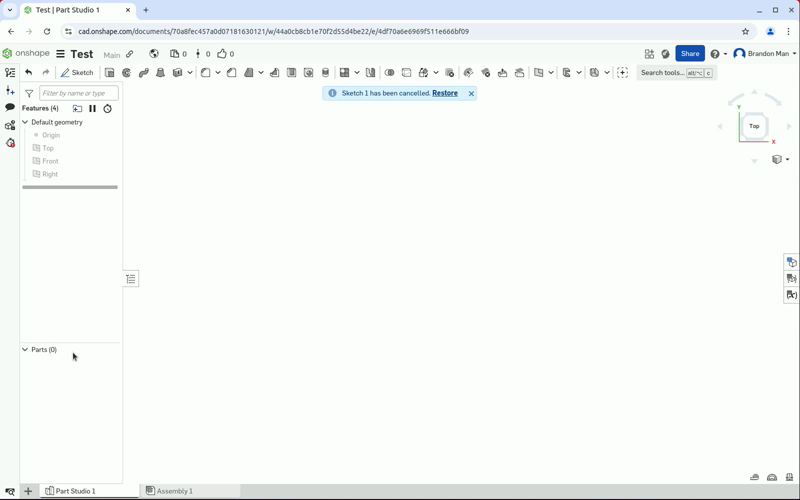
key(up)
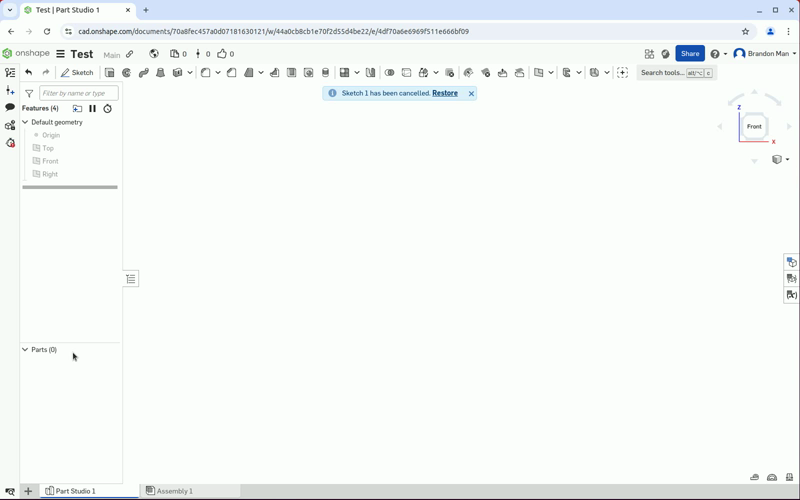
key_up(shift)
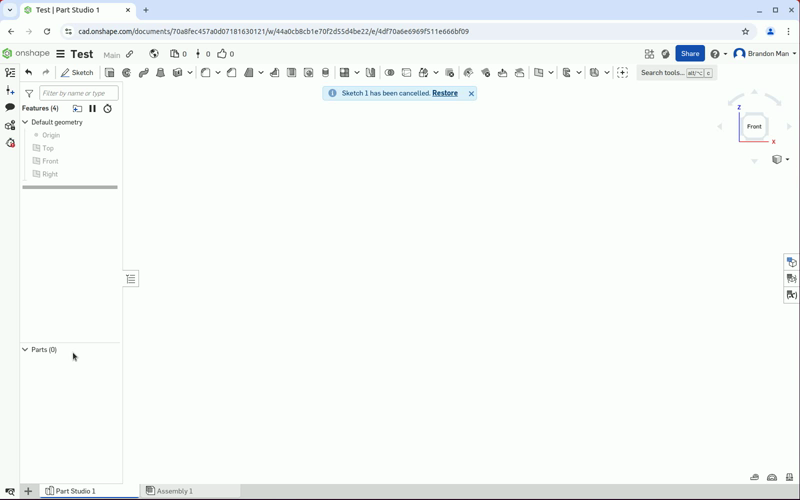
mouse_move(73, 352)
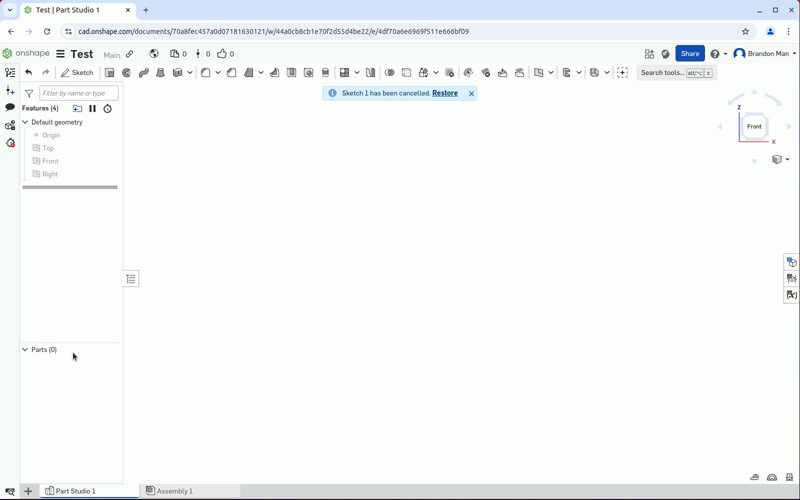
key(shift+y)
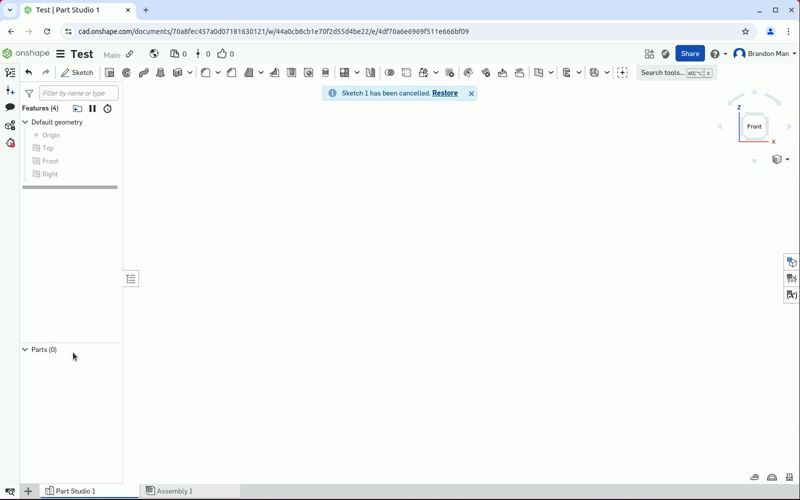
key(shift+s)
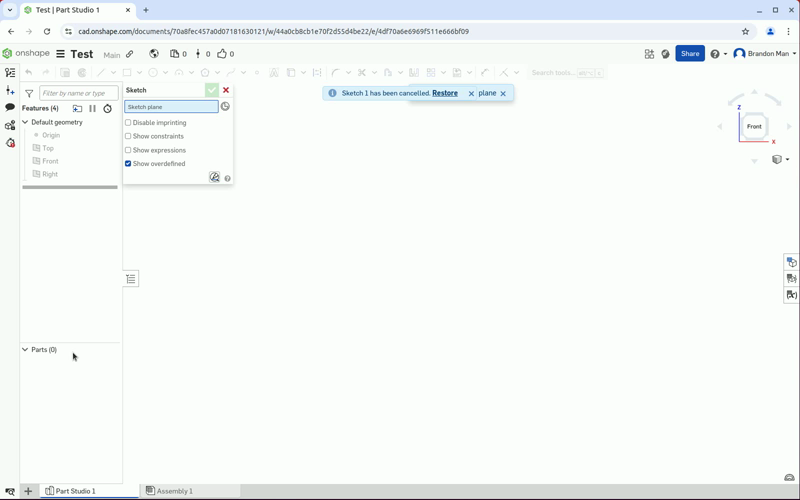
mouse_move(73, 163)
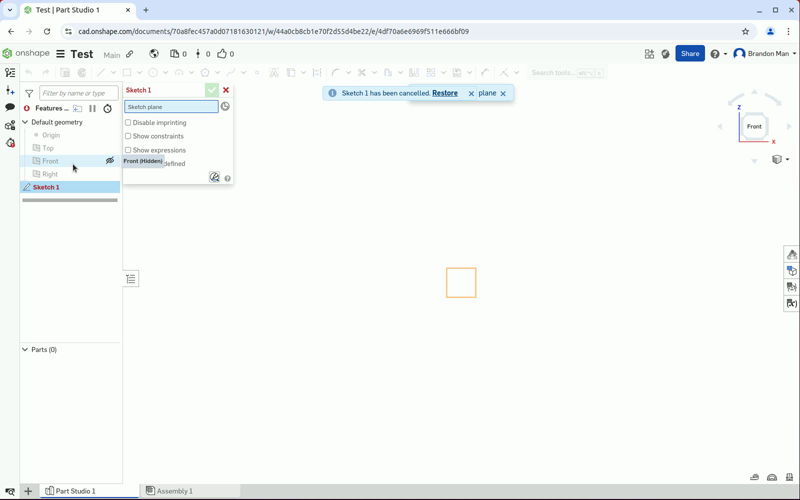
click(73, 163)
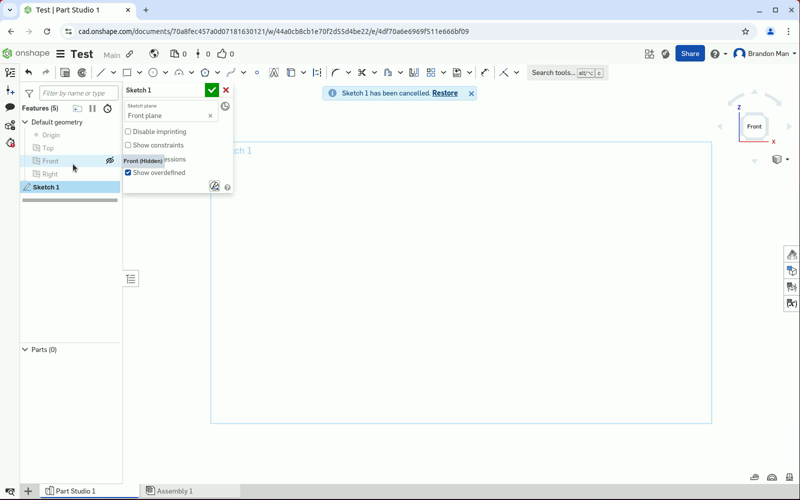
mouse_move(73, 352)
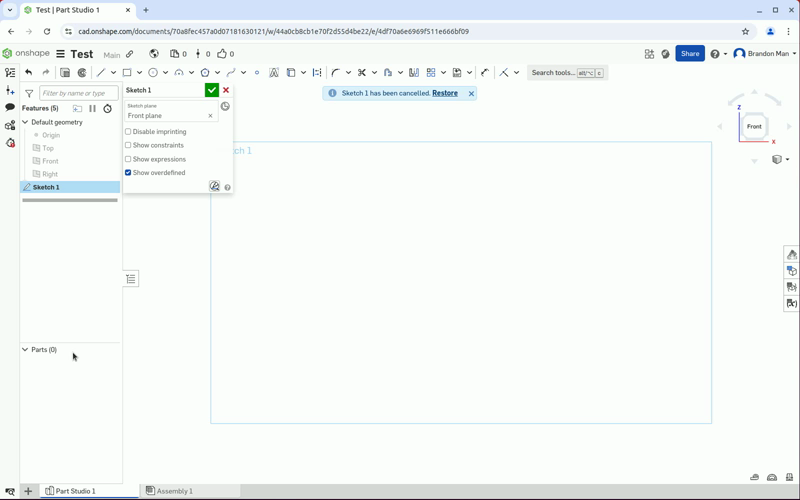
key(y)
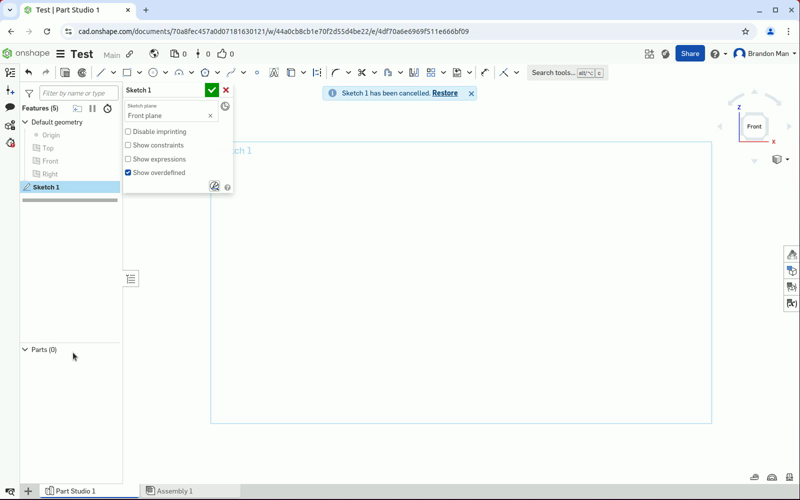
key(l)
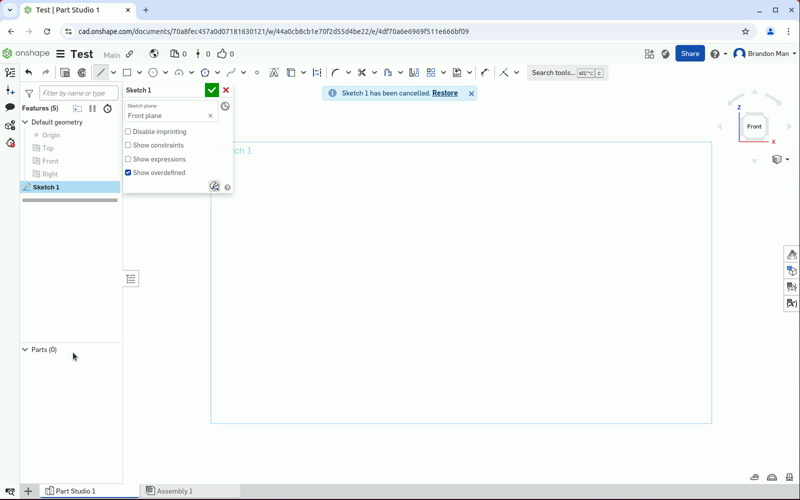
key_down(shift)
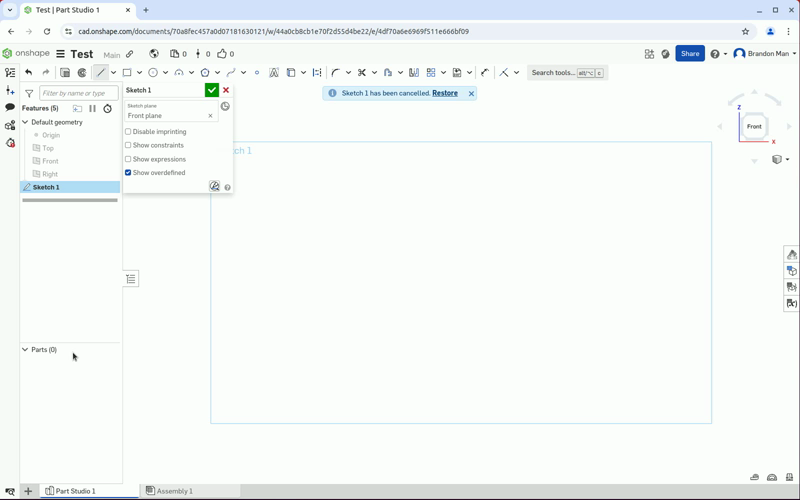
mouse_move(460, 383)
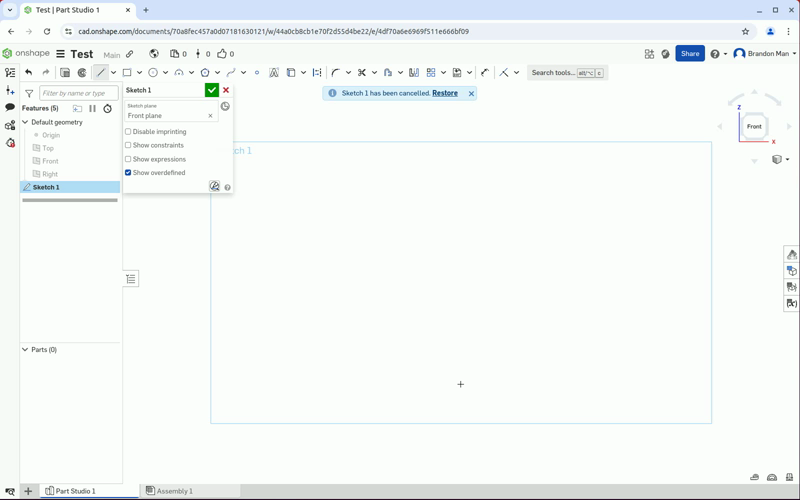
click(460, 383)
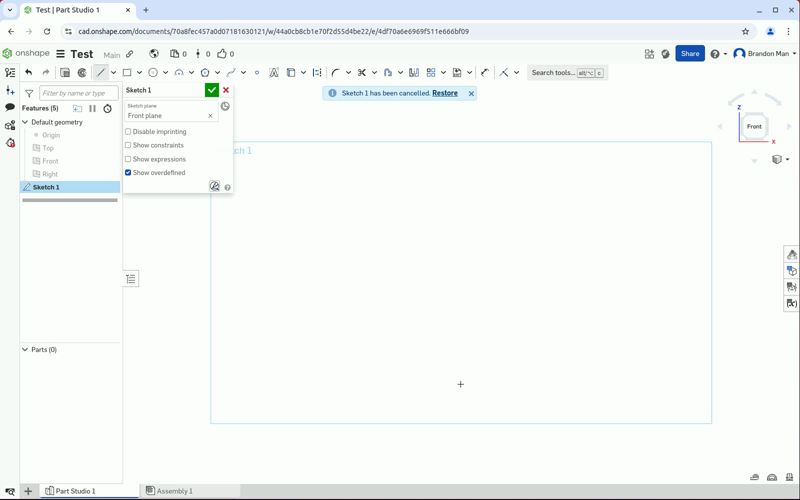
key_up(shift)
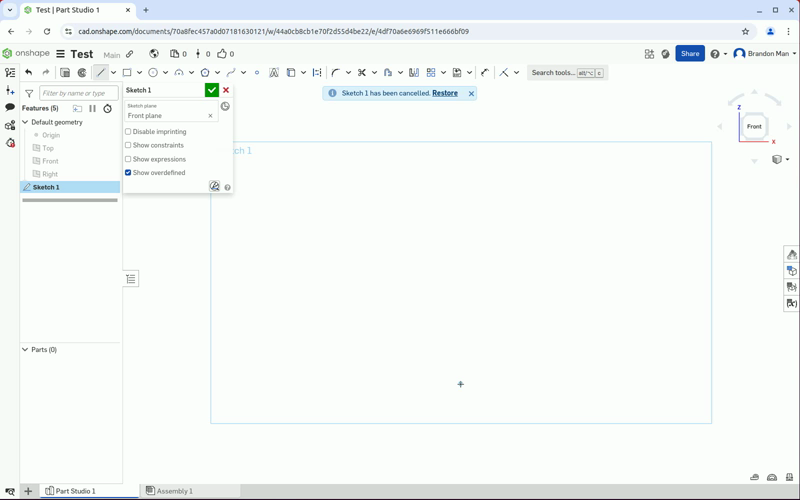
key_down(shift)
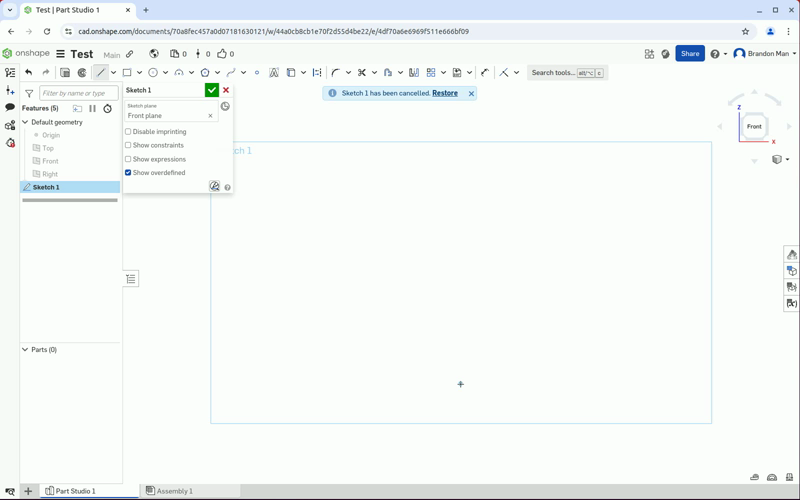
mouse_move(490, 383)
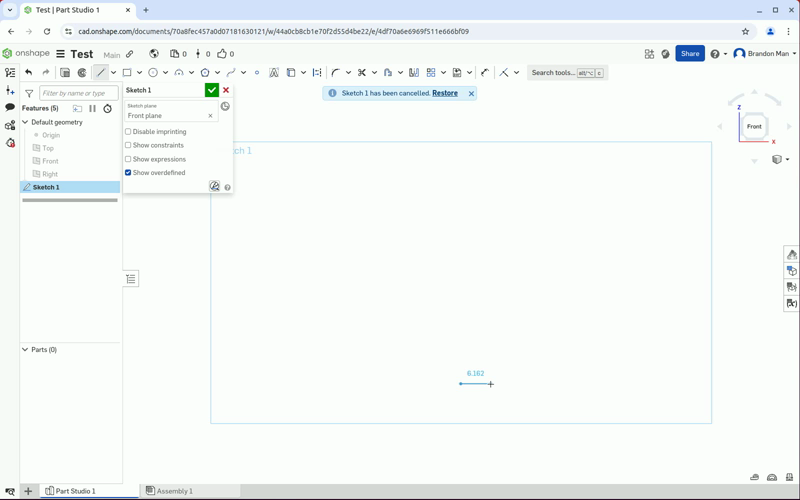
mouse_move(467, 383)
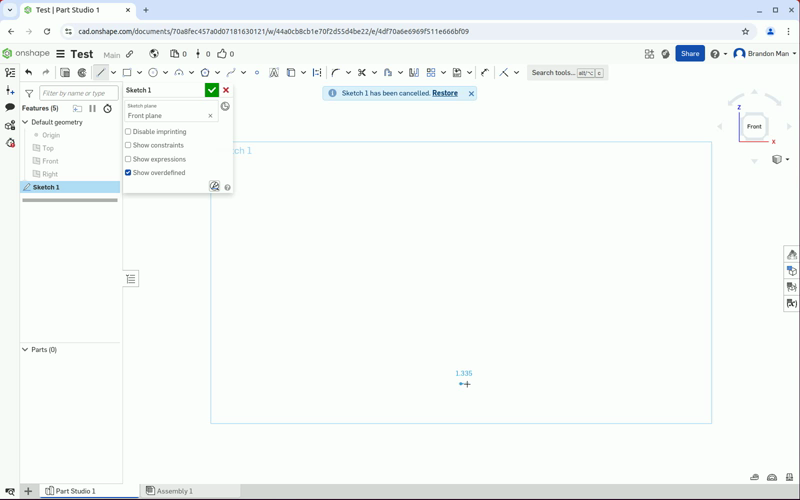
scroll(6)
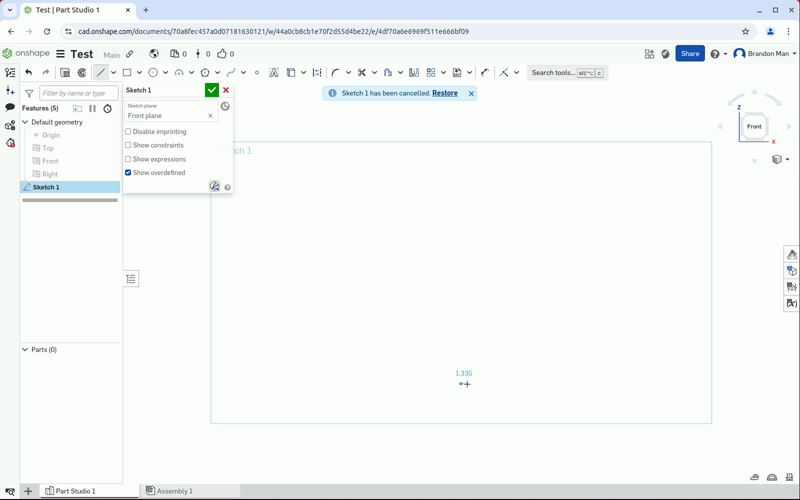
scroll(6)
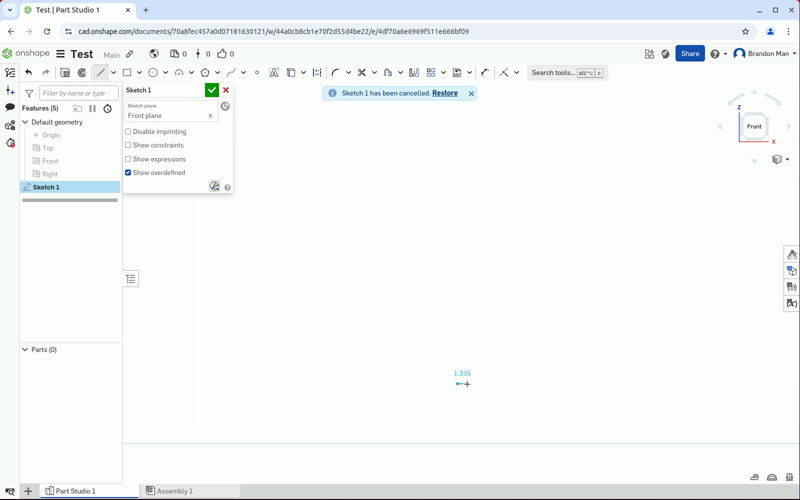
scroll(6)
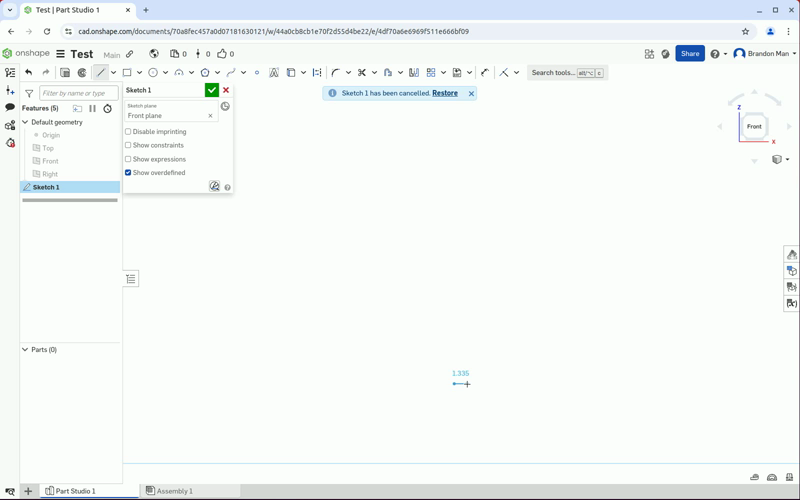
scroll(6)
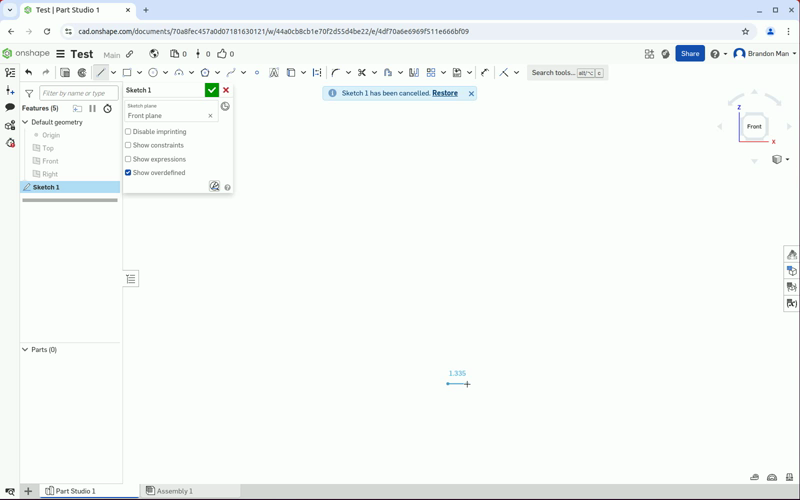
scroll(6)
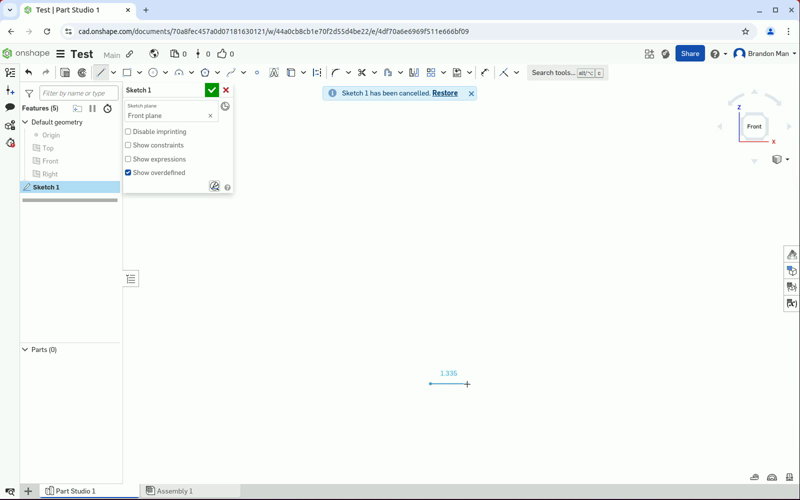
scroll(6)
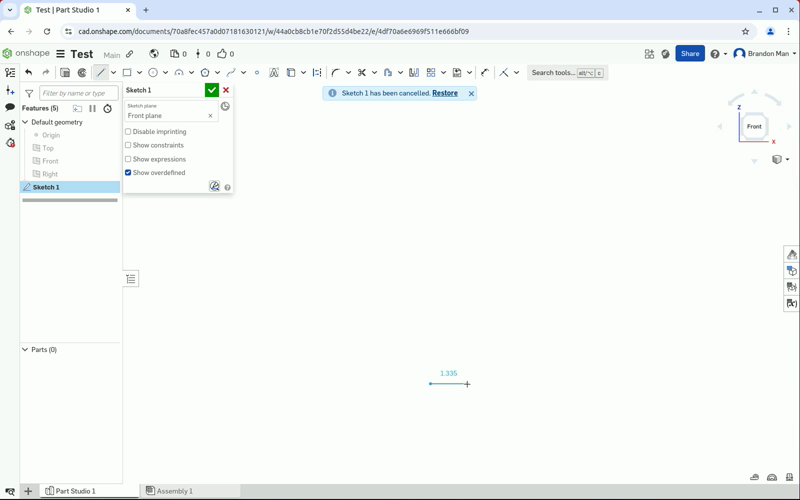
scroll(6)
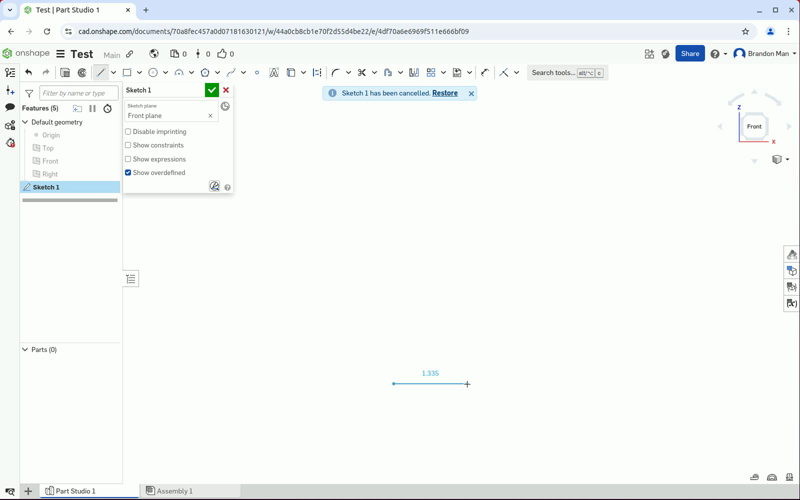
click(467, 383)
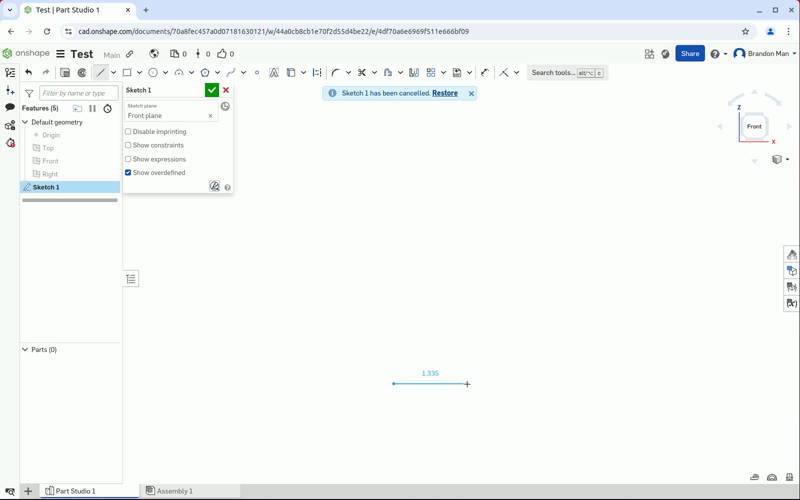
scroll(-6)
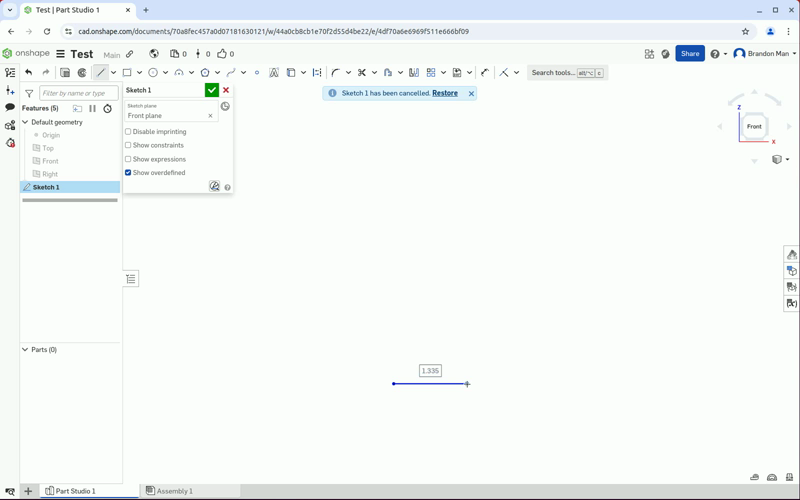
scroll(-6)
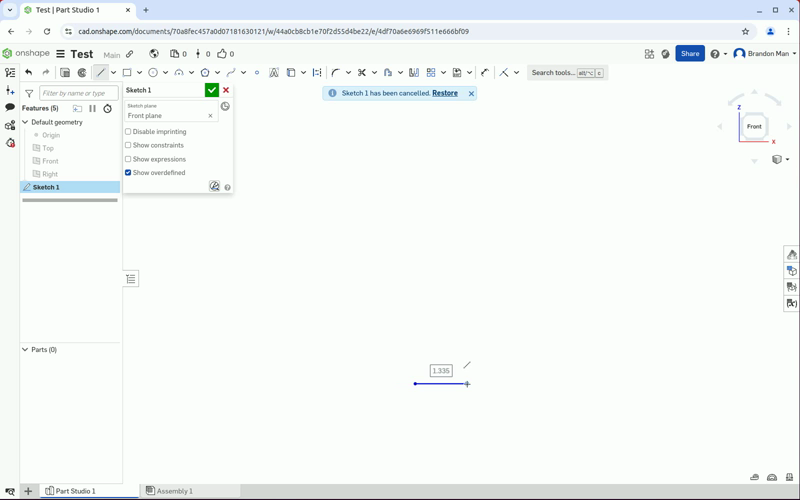
scroll(-6)
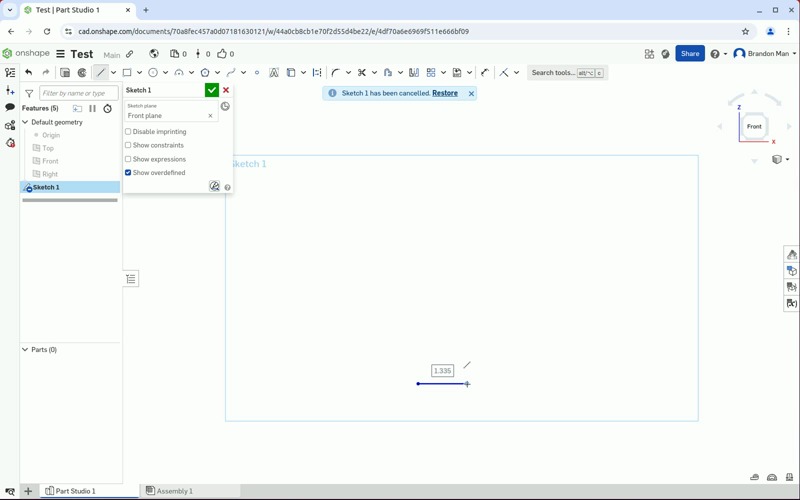
scroll(-6)
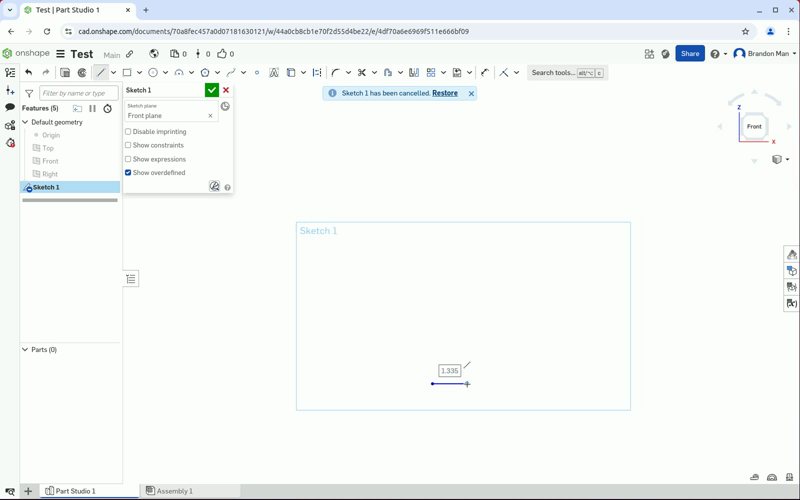
scroll(-6)
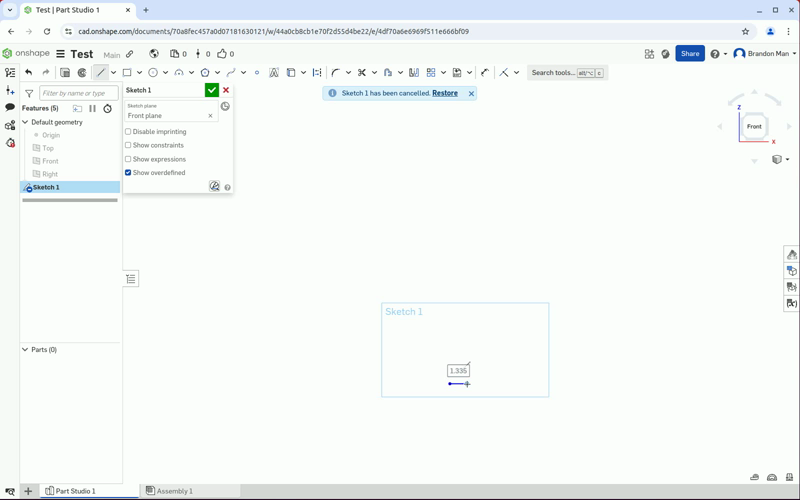
scroll(-6)
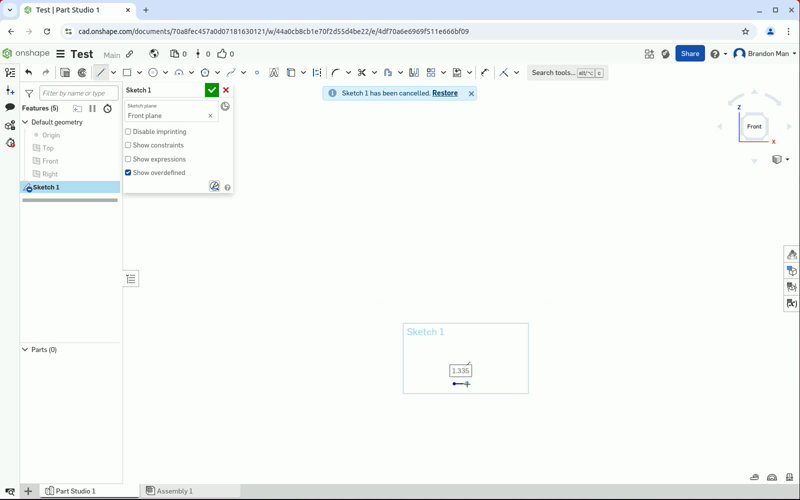
scroll(-6)
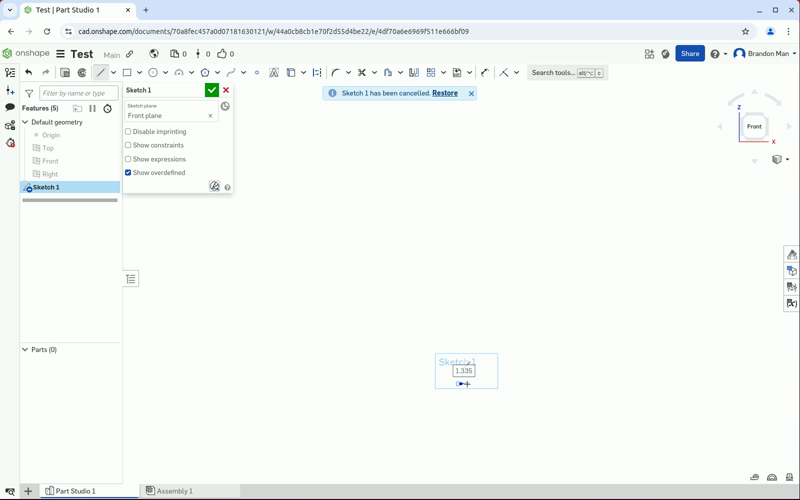
key_up(shift)
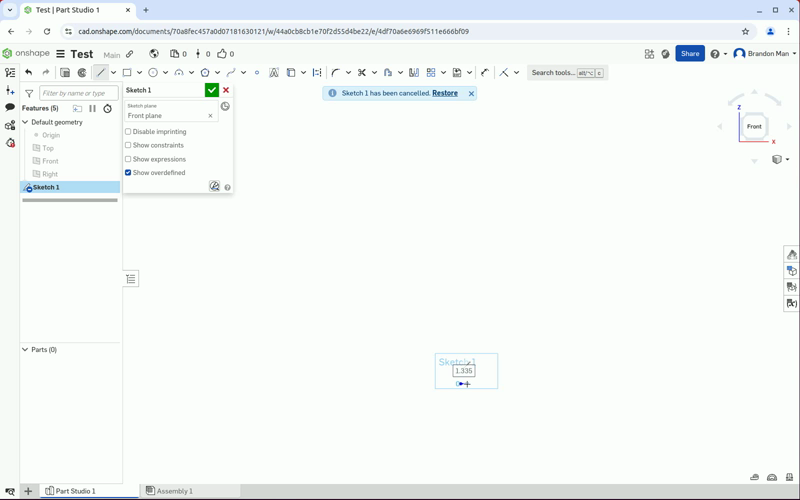
key_down(shift)
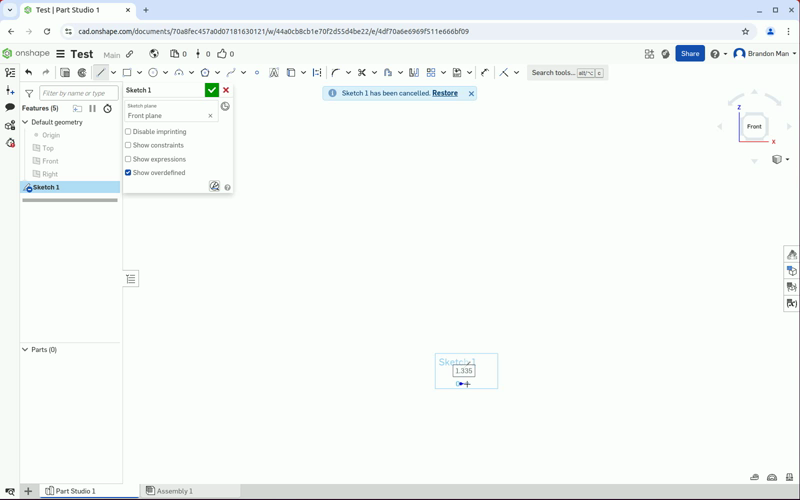
mouse_move(467, 283)
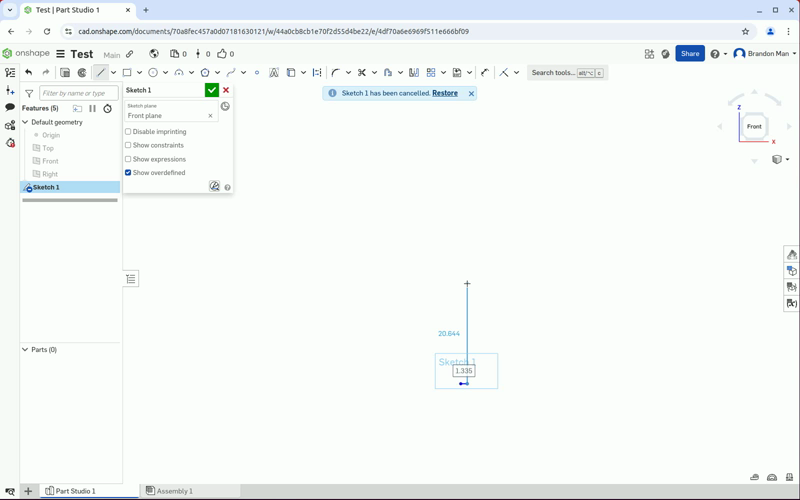
click(467, 283)
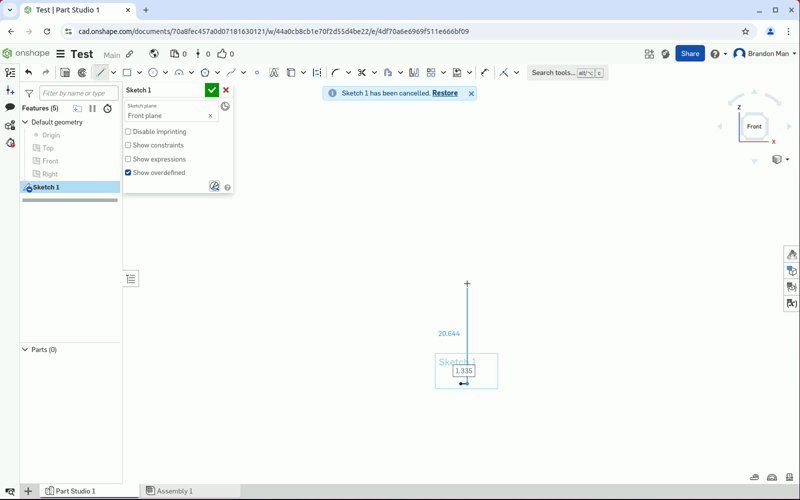
key_up(shift)
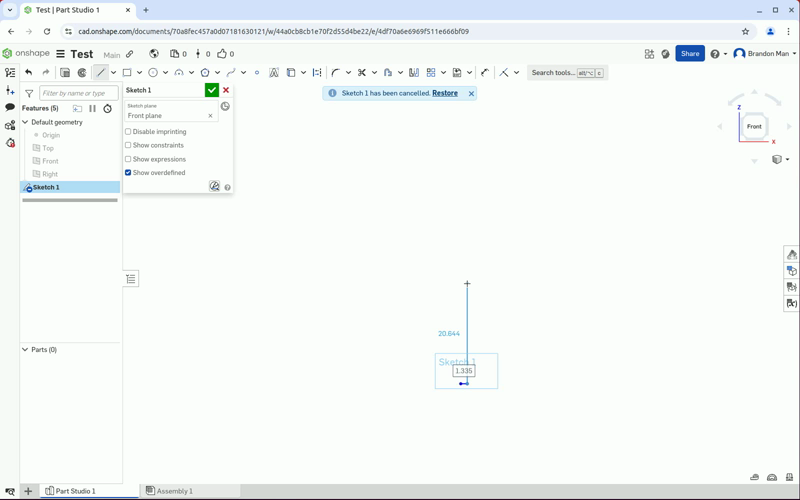
key_down(shift)
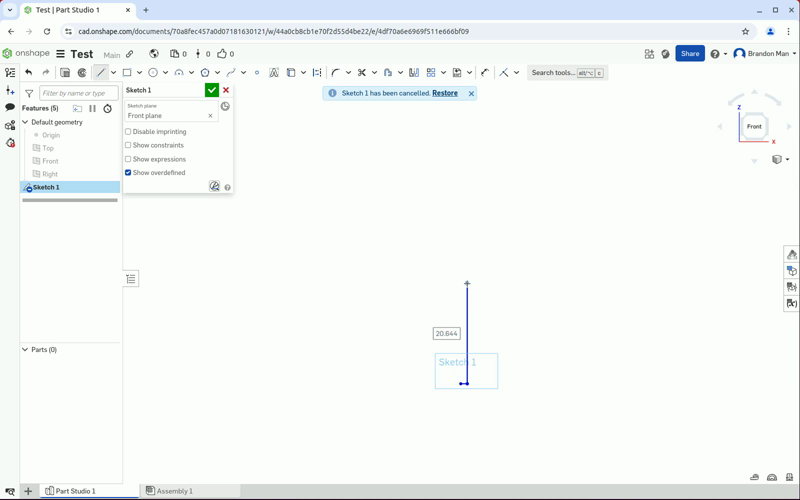
mouse_move(483, 171)
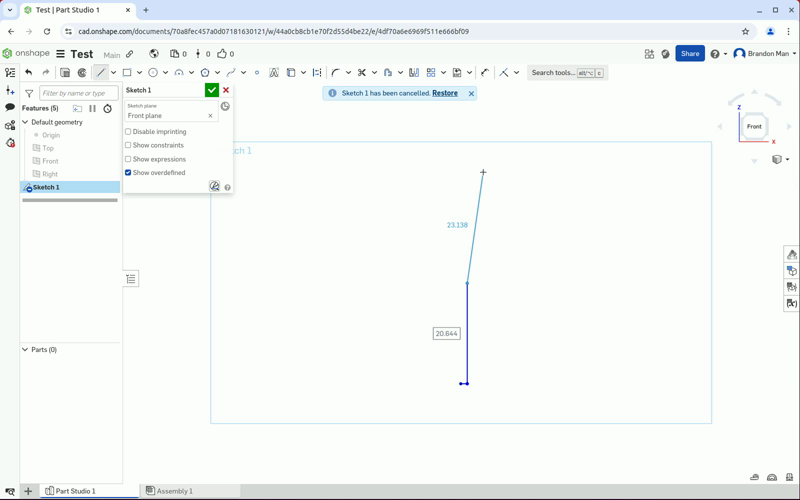
click(483, 171)
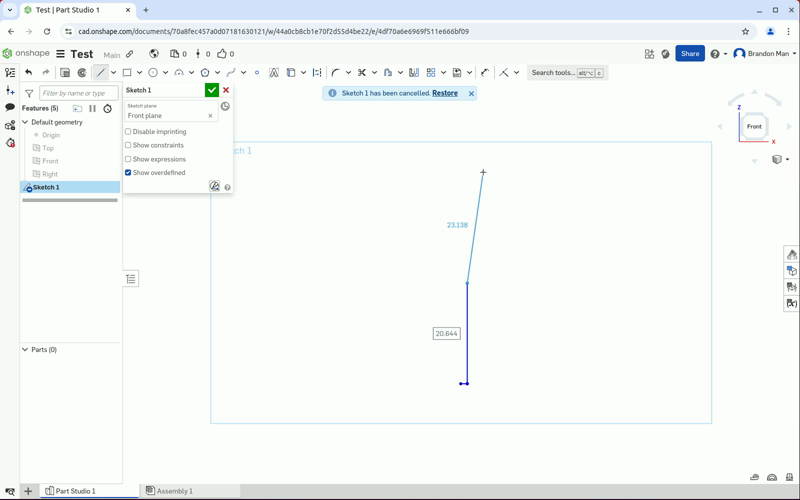
key_up(shift)
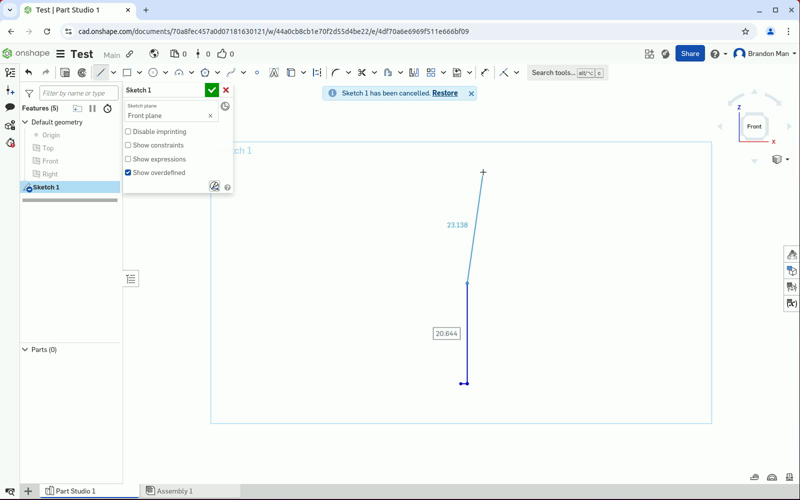
key_down(shift)
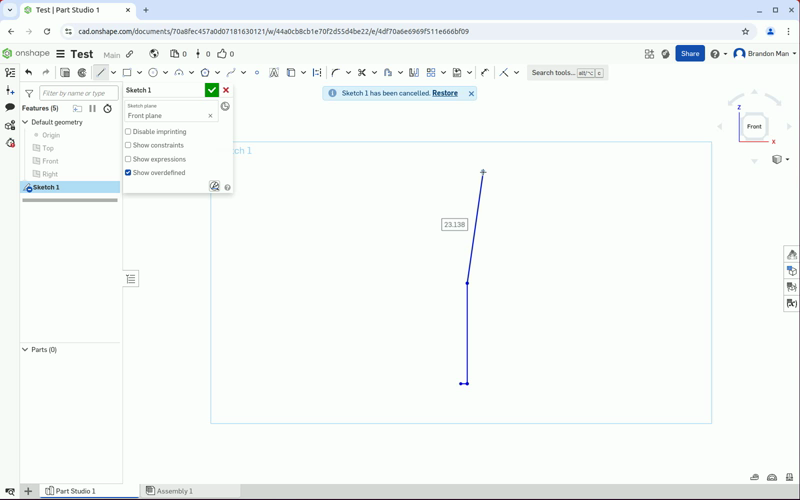
mouse_move(513, 171)
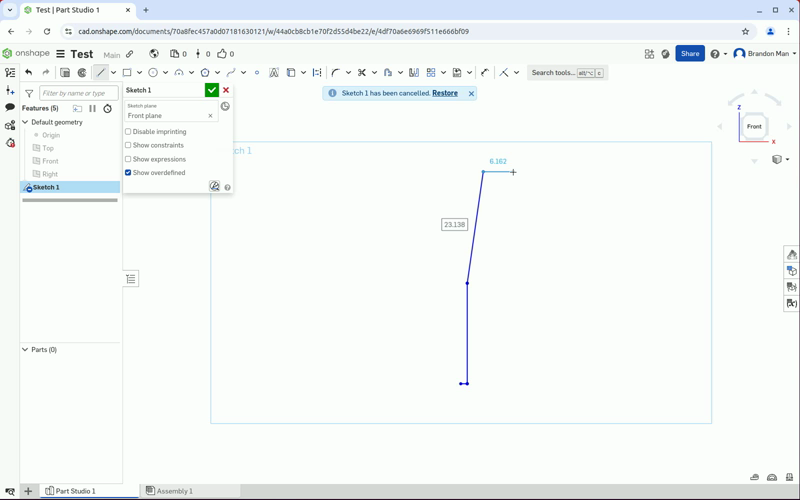
mouse_move(476, 171)
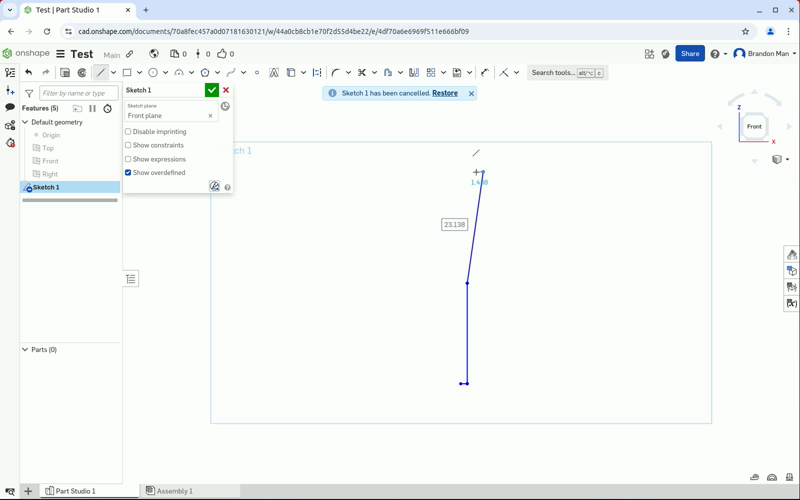
scroll(6)
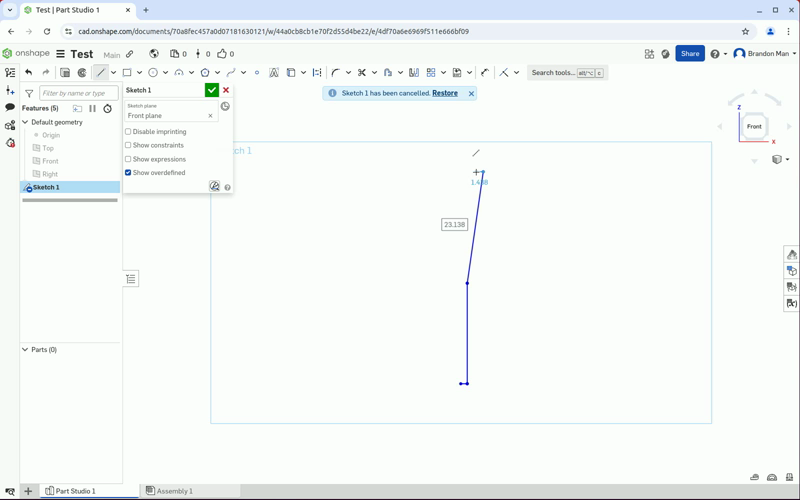
scroll(6)
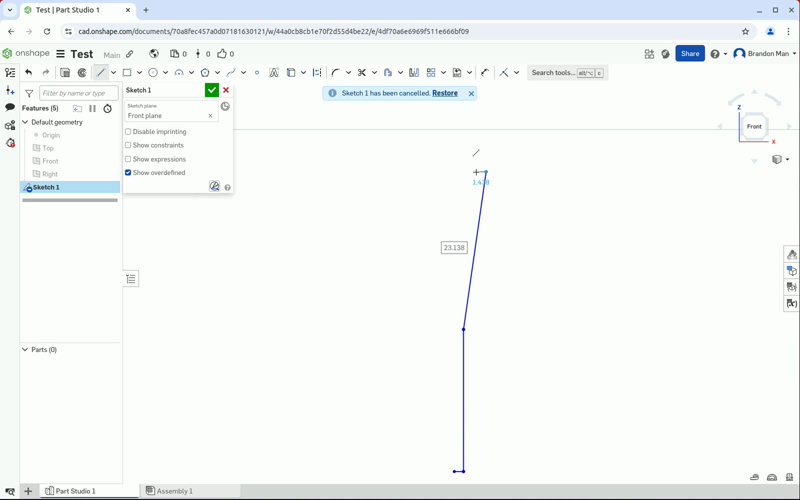
scroll(6)
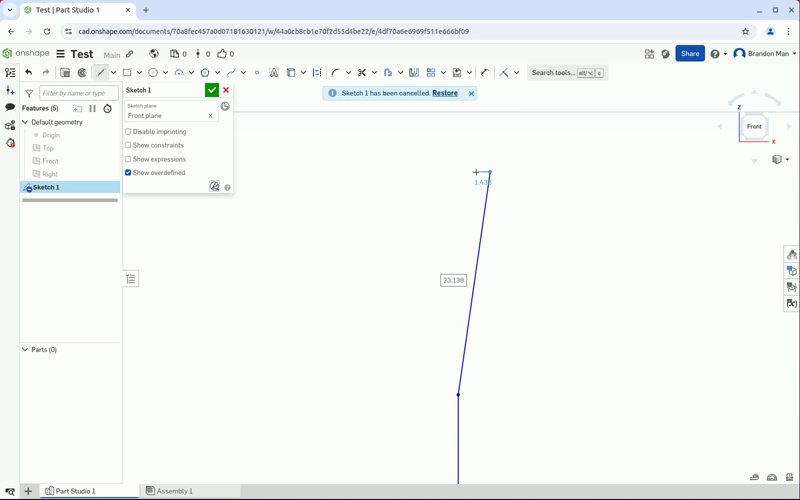
scroll(6)
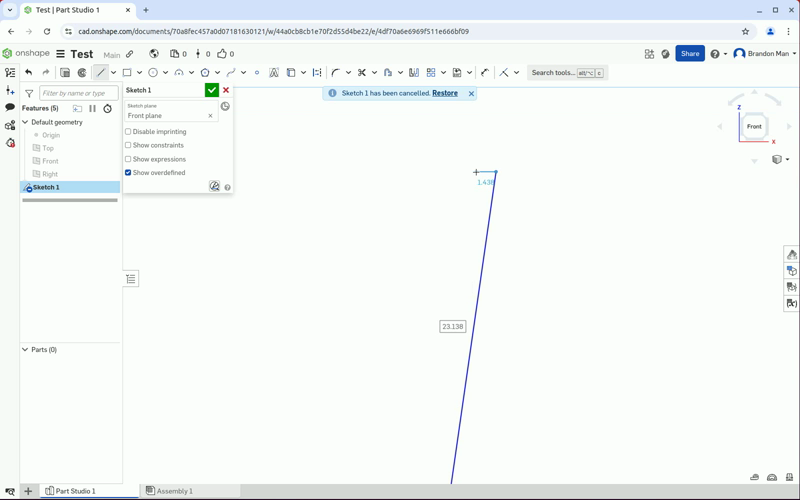
scroll(6)
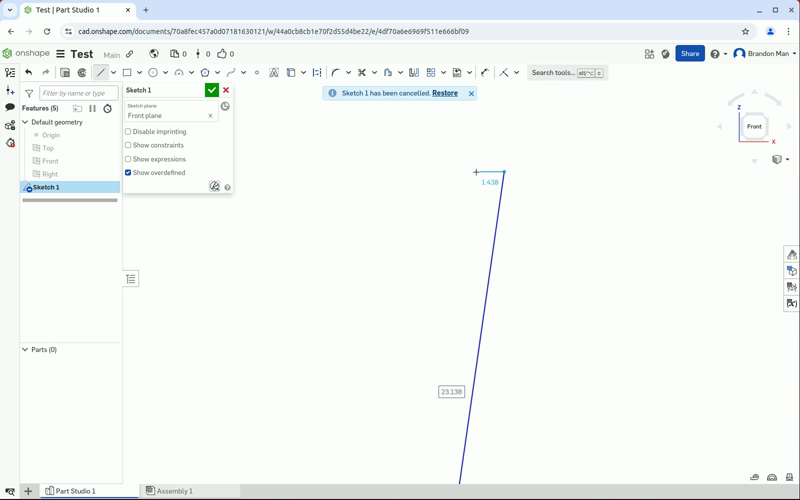
scroll(6)
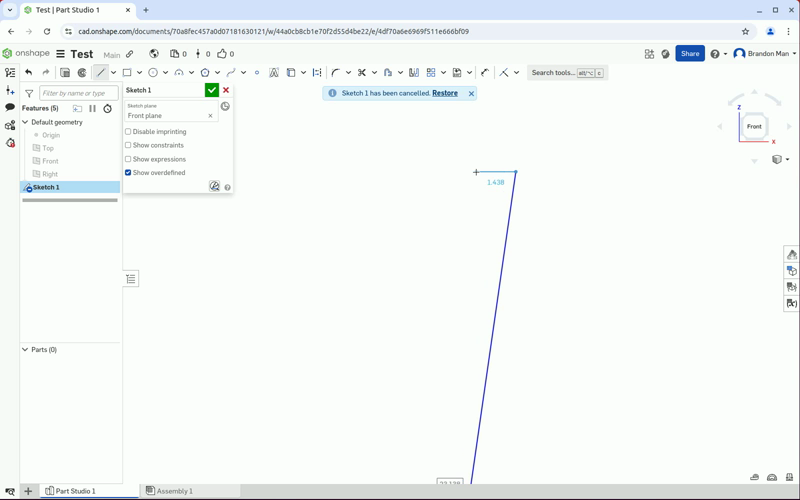
scroll(6)
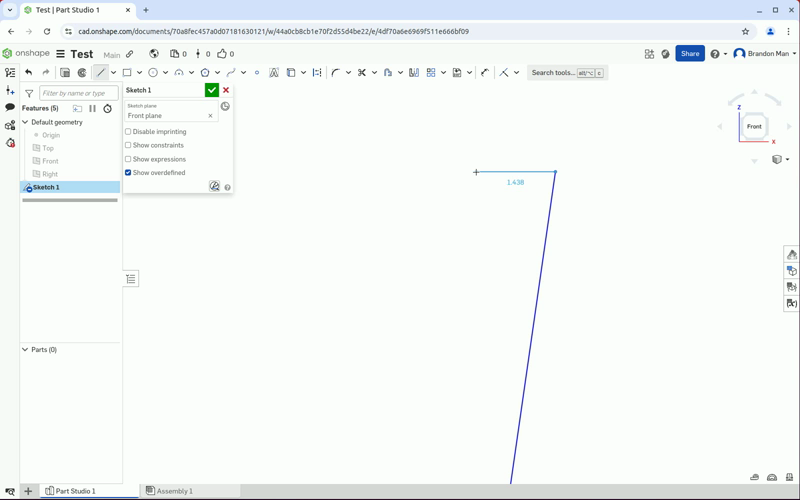
click(476, 171)
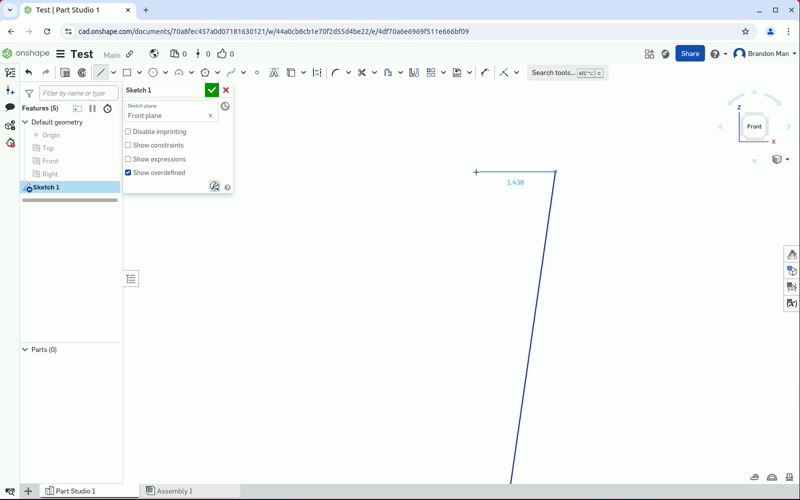
scroll(-6)
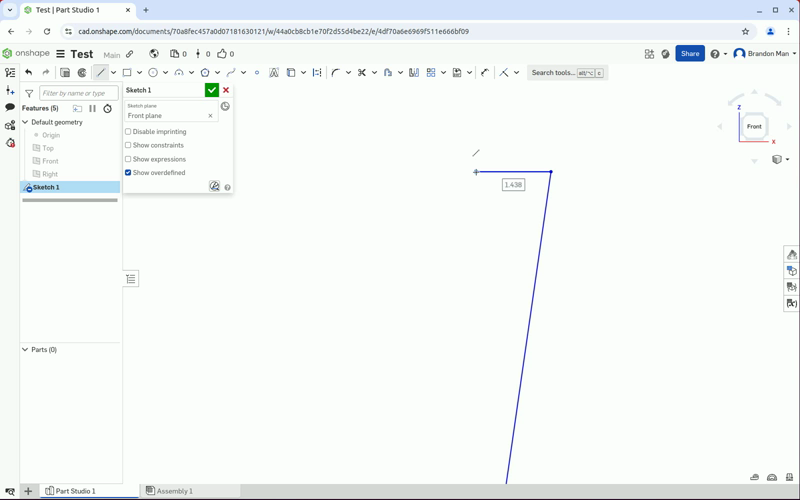
scroll(-6)
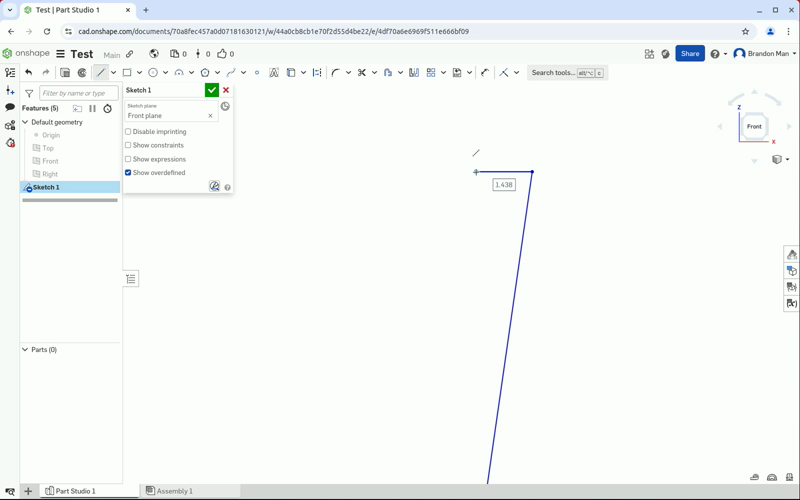
scroll(-6)
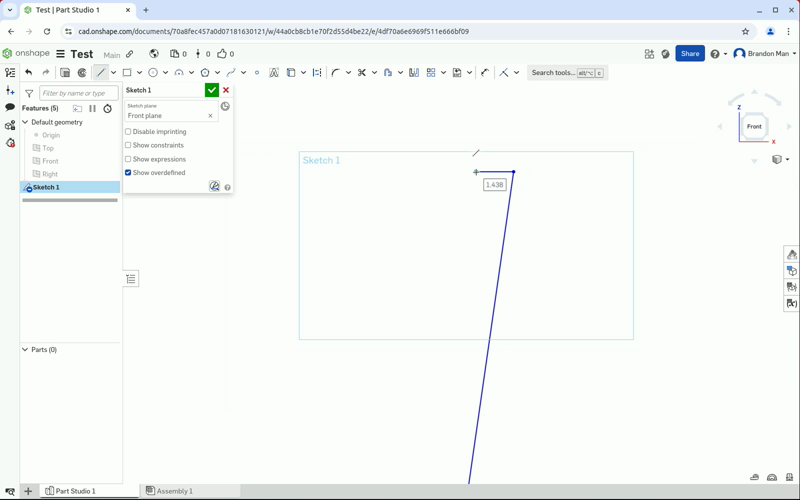
scroll(-6)
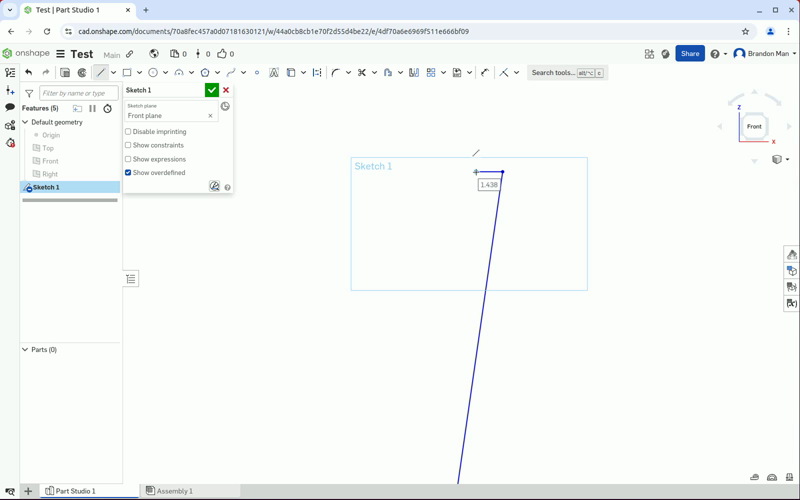
scroll(-6)
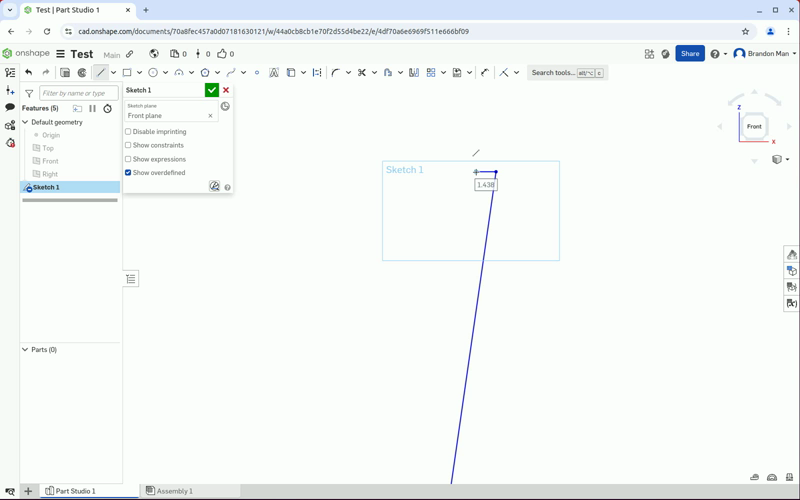
scroll(-6)
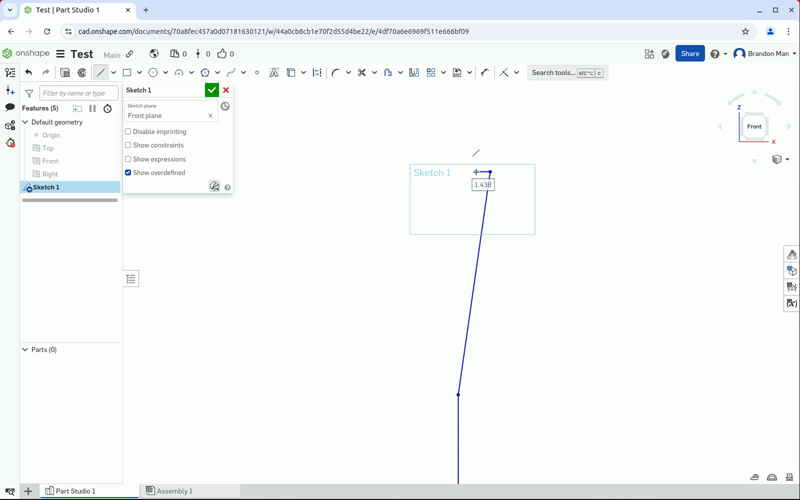
scroll(-6)
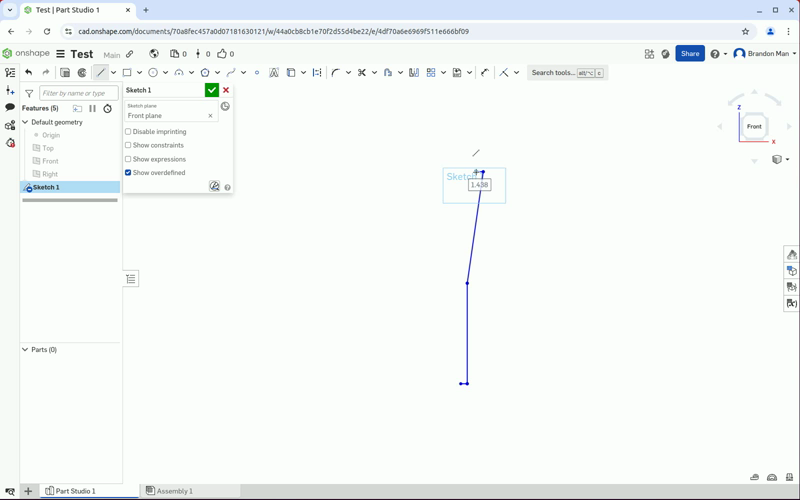
key_up(shift)
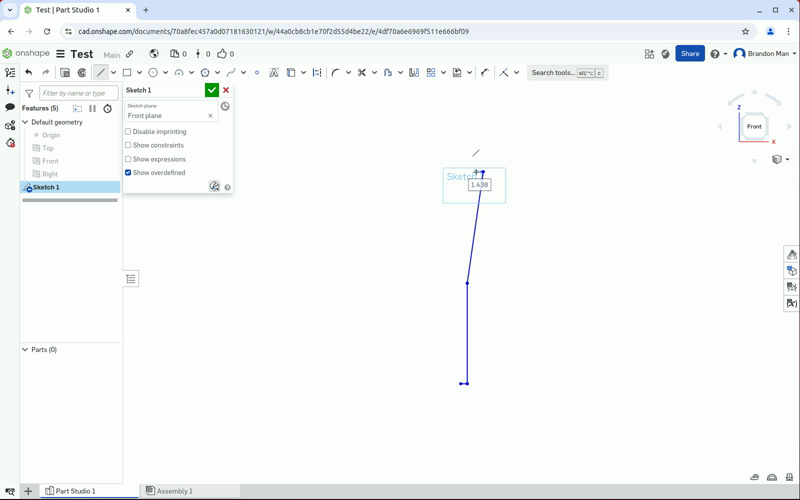
key_down(shift)
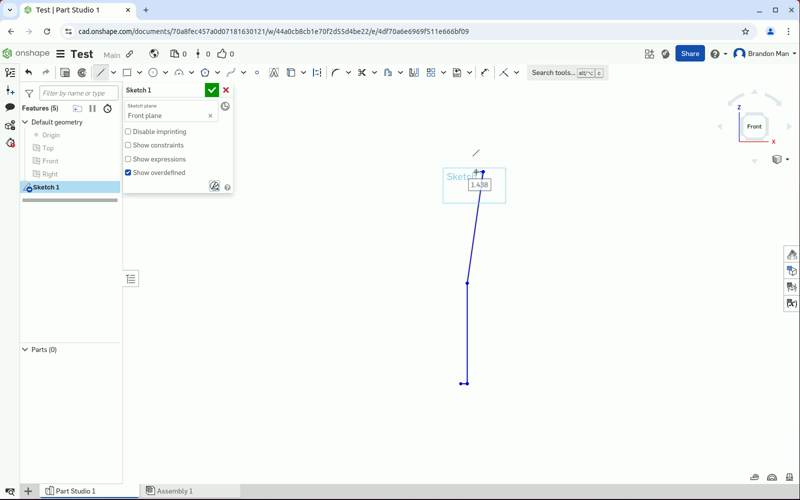
mouse_move(460, 283)
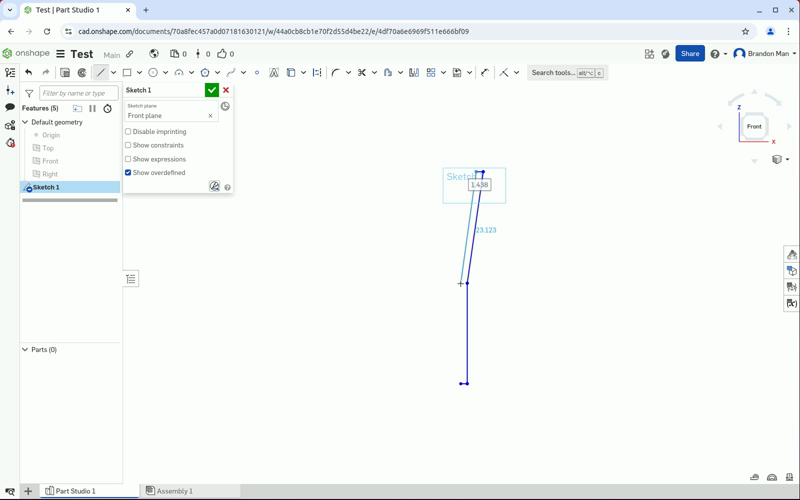
click(460, 283)
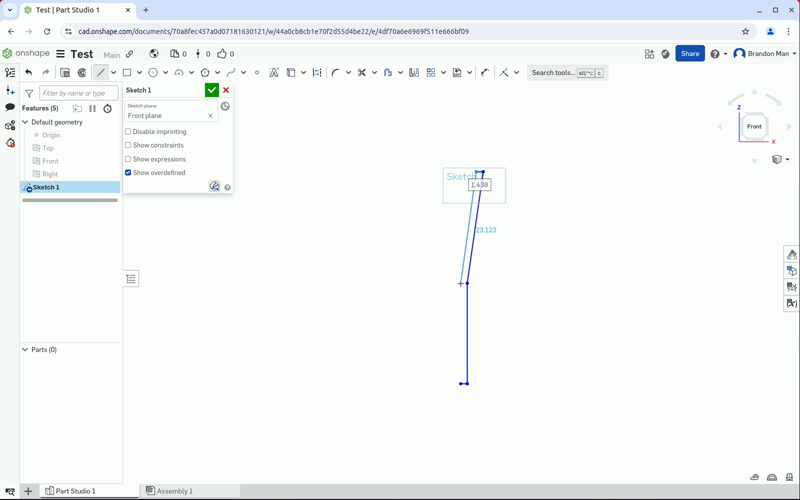
key_up(shift)
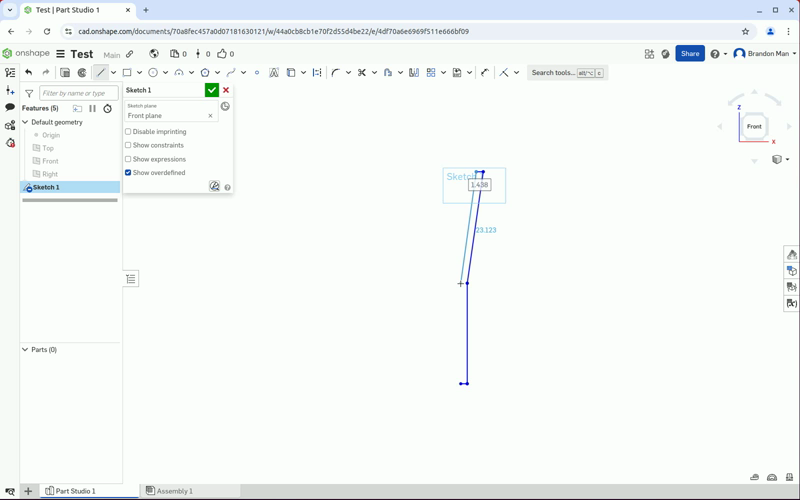
key_down(shift)
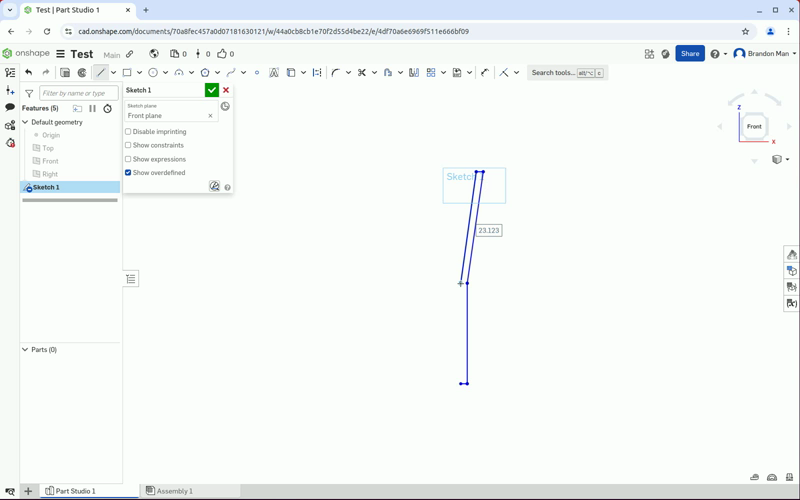
mouse_move(460, 383)
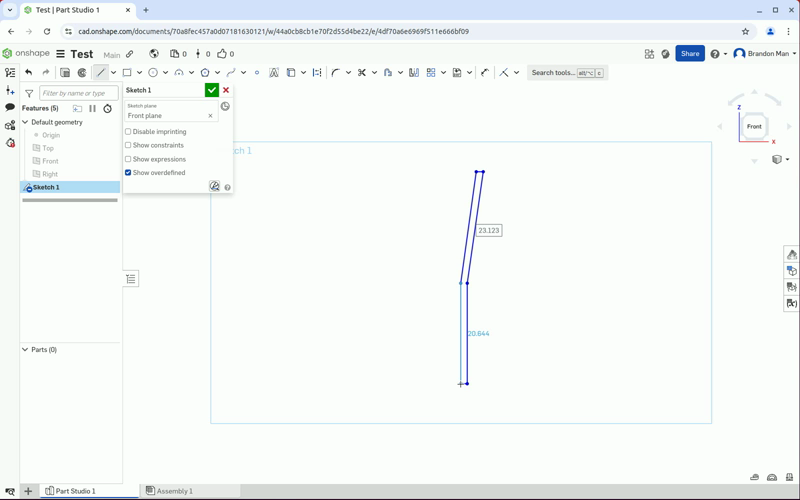
key_up(shift)
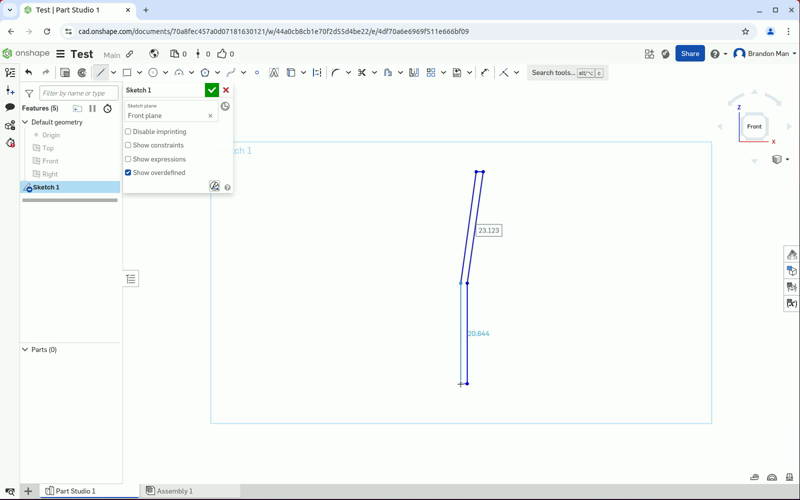
click(460, 383)
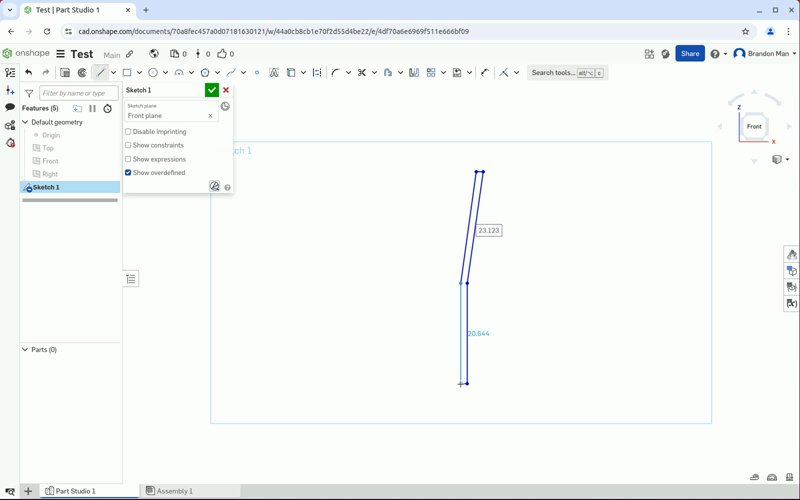
key(esc)
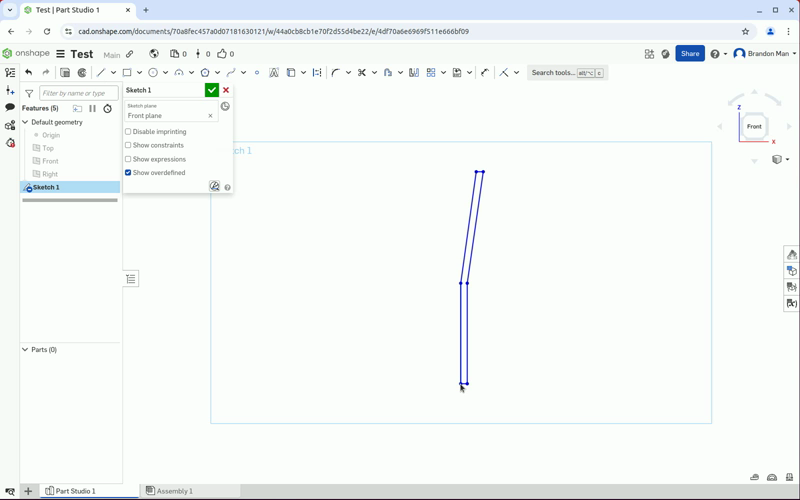
mouse_move(464, 377)
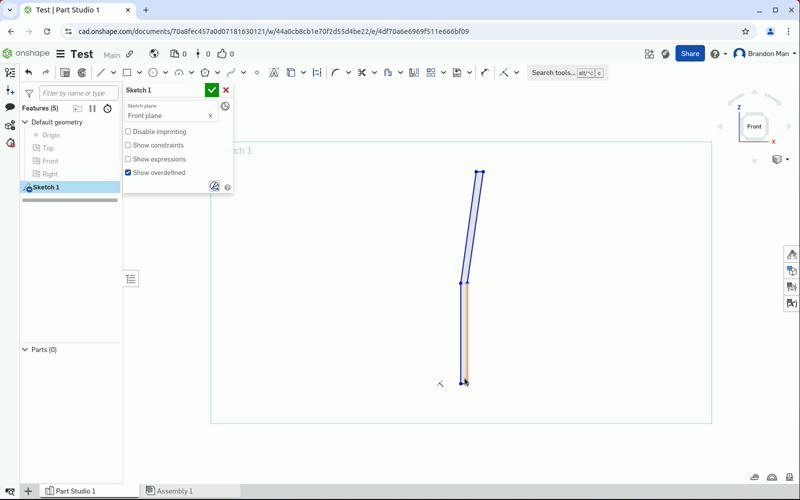
scroll(6)
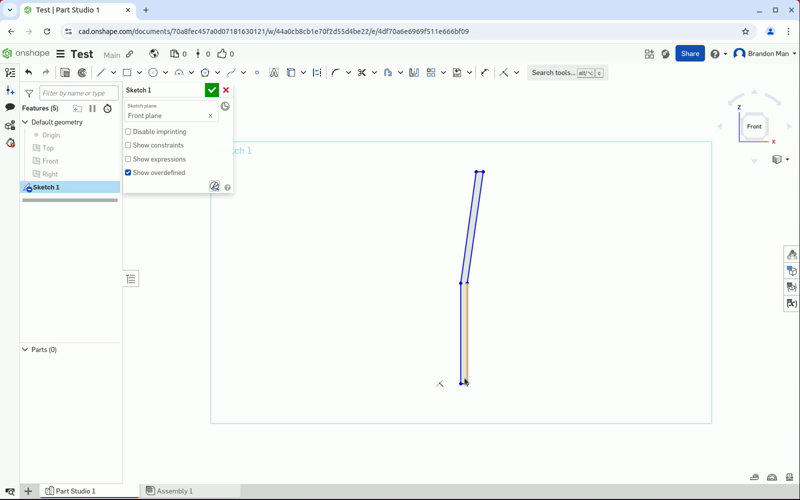
scroll(6)
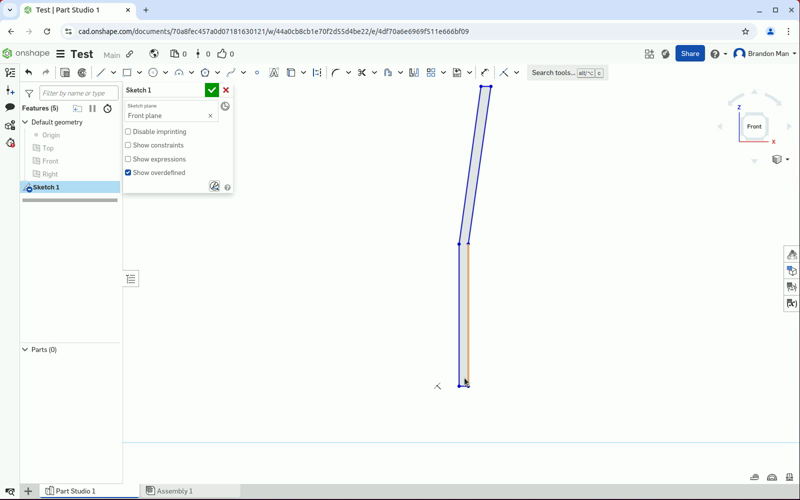
scroll(6)
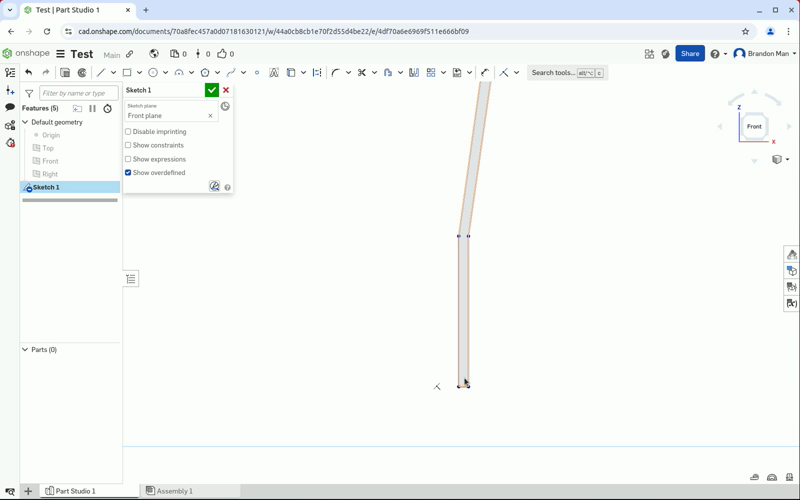
scroll(6)
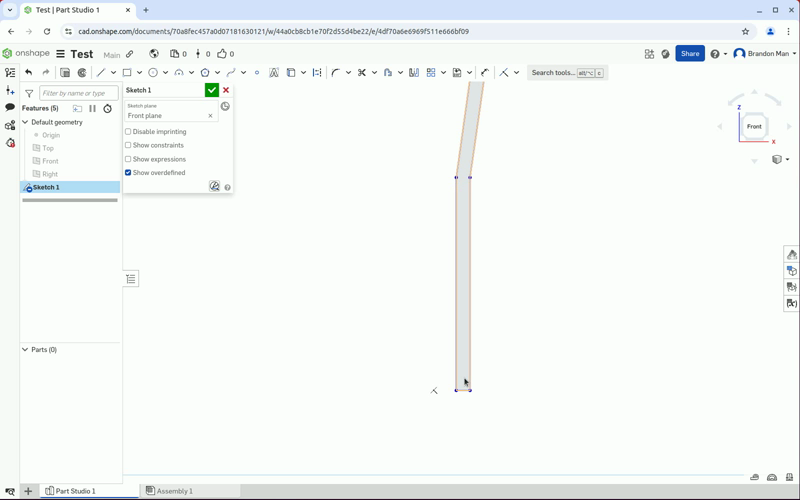
scroll(6)
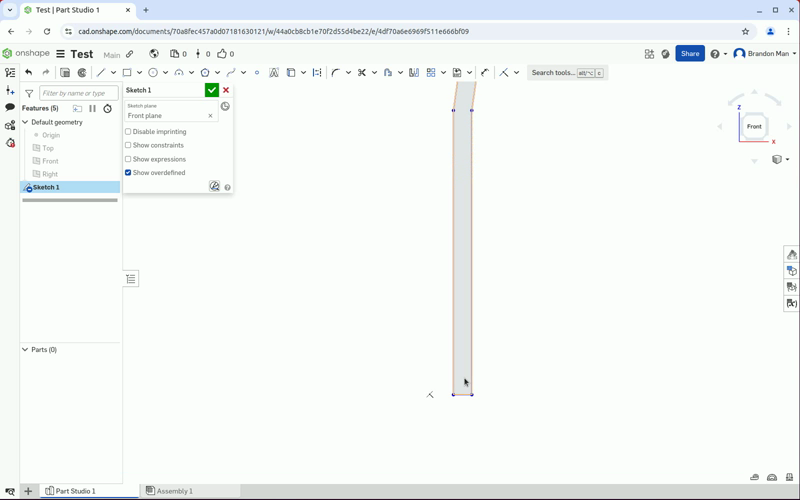
scroll(6)
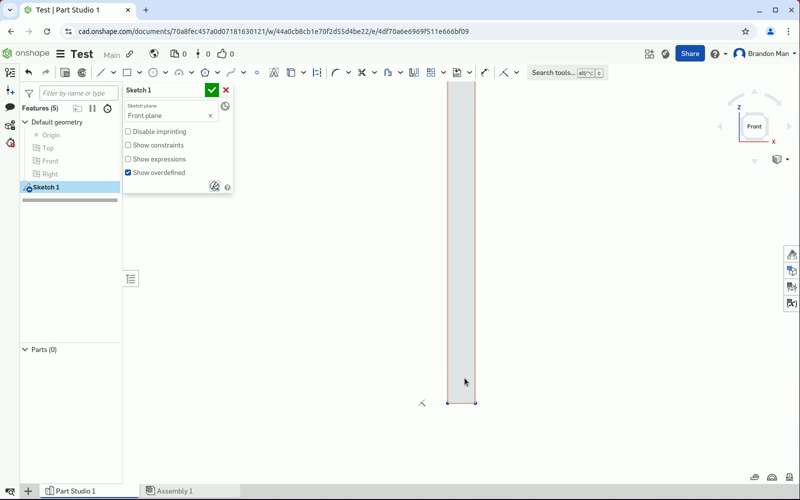
scroll(6)
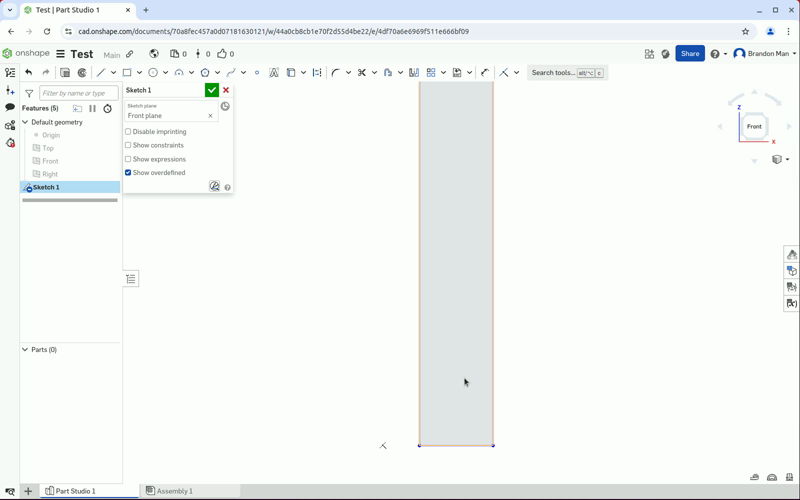
click(464, 377)
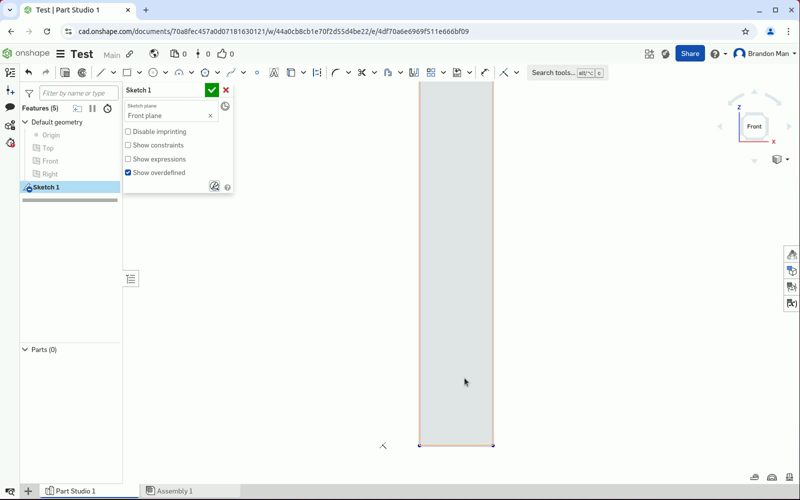
scroll(-6)
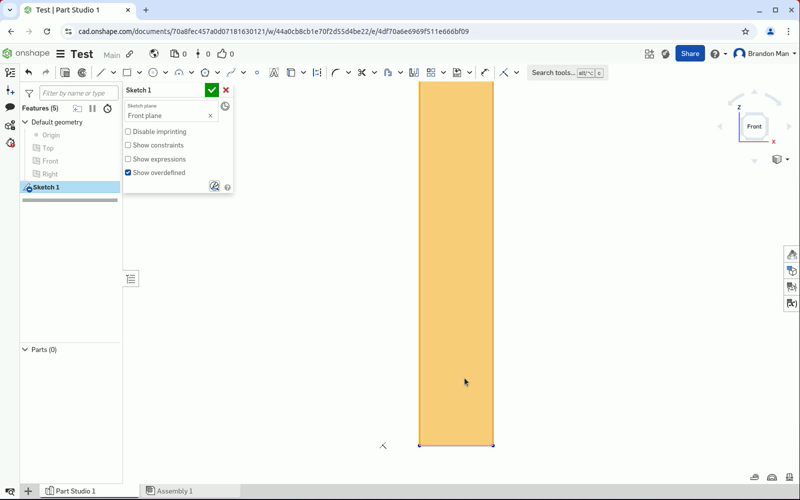
scroll(-6)
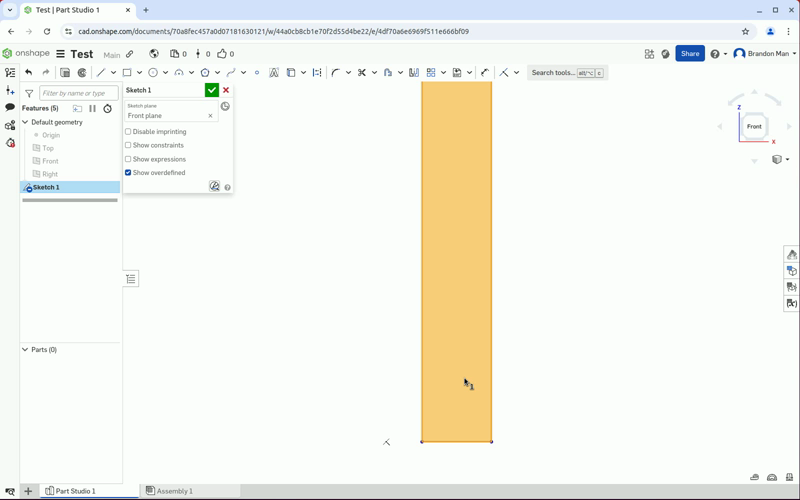
scroll(-6)
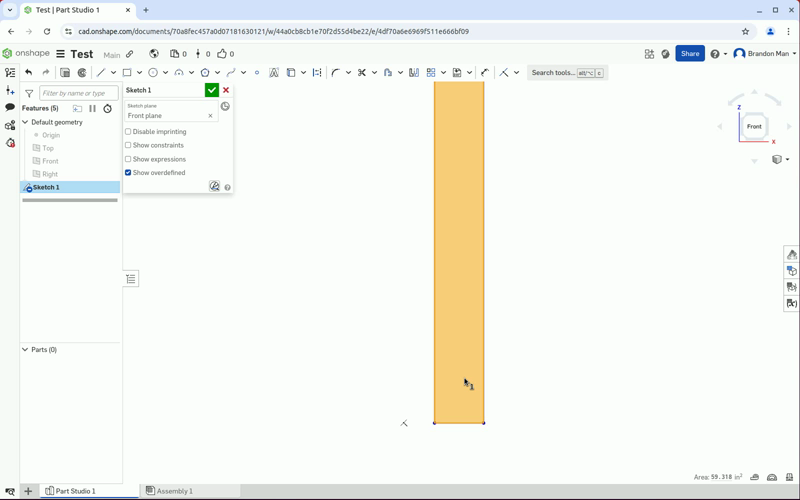
scroll(-6)
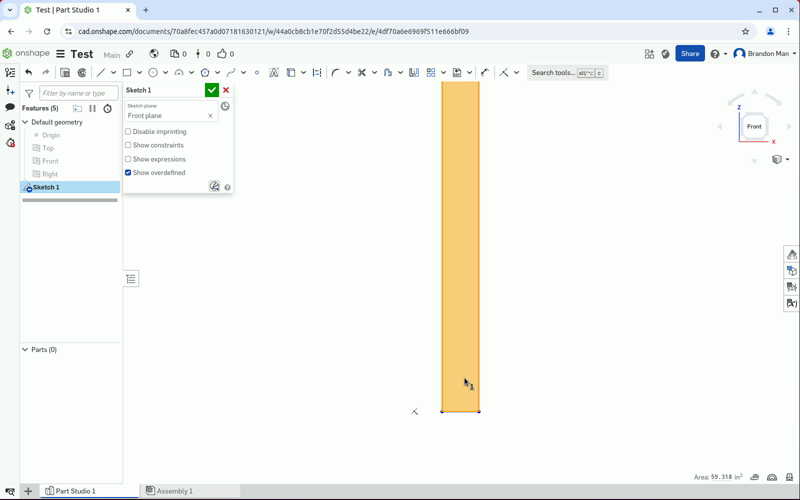
scroll(-6)
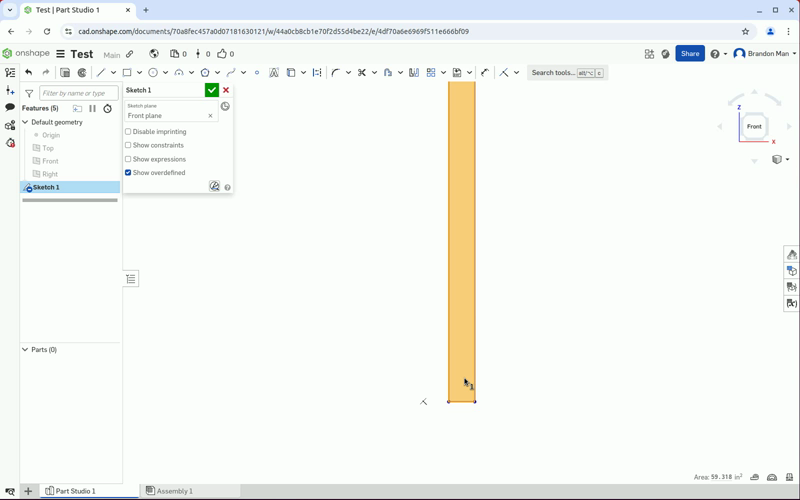
scroll(-6)
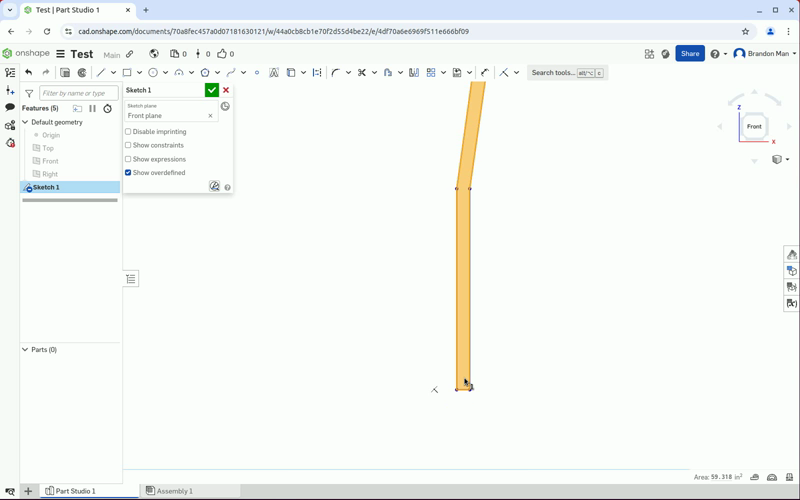
scroll(-6)
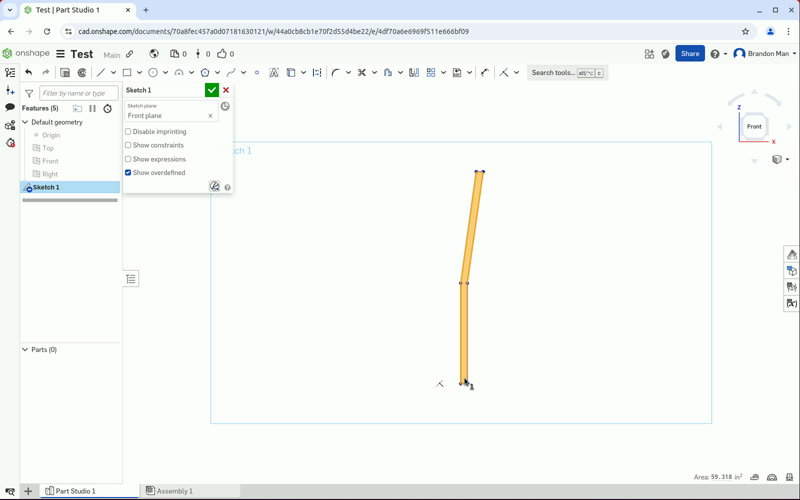
mouse_move(73, 352)
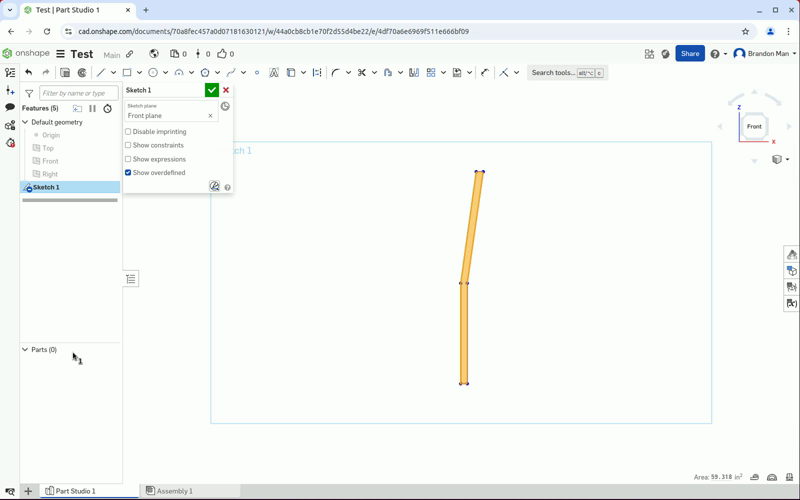
key(shift+y)
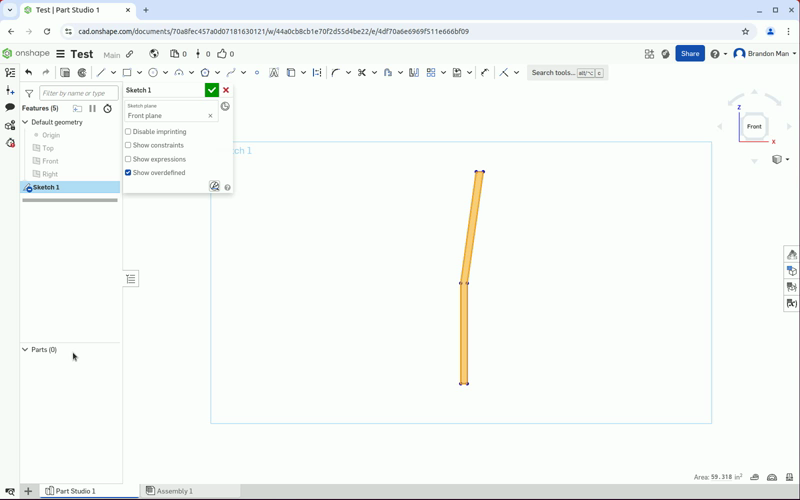
key(shift+e)
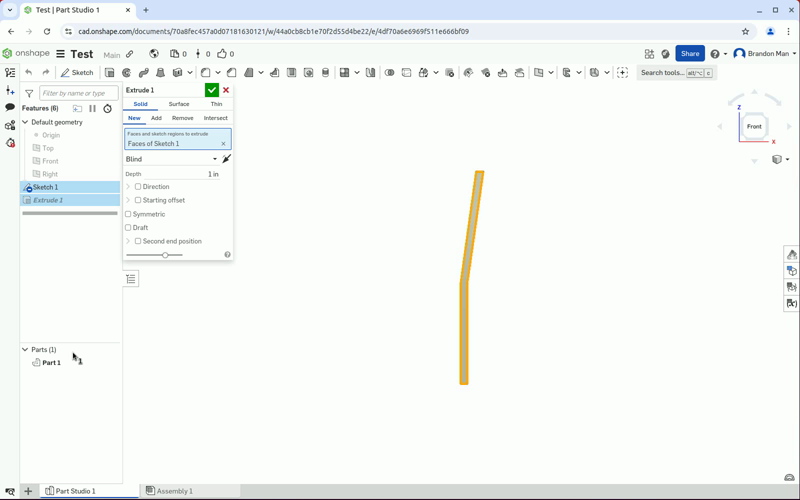
mouse_move(143, 106)
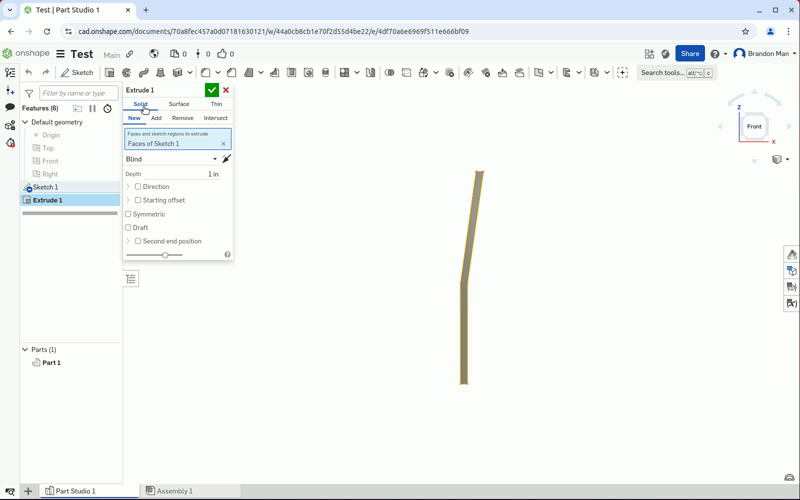
click(143, 106)
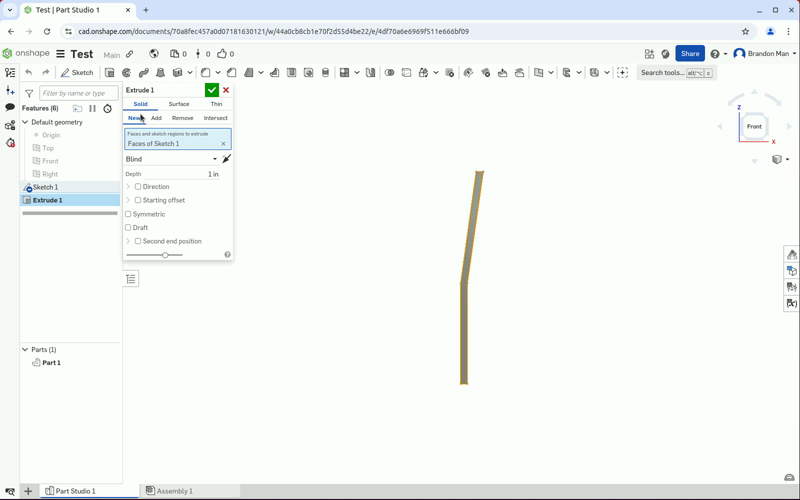
mouse_move(137, 120)
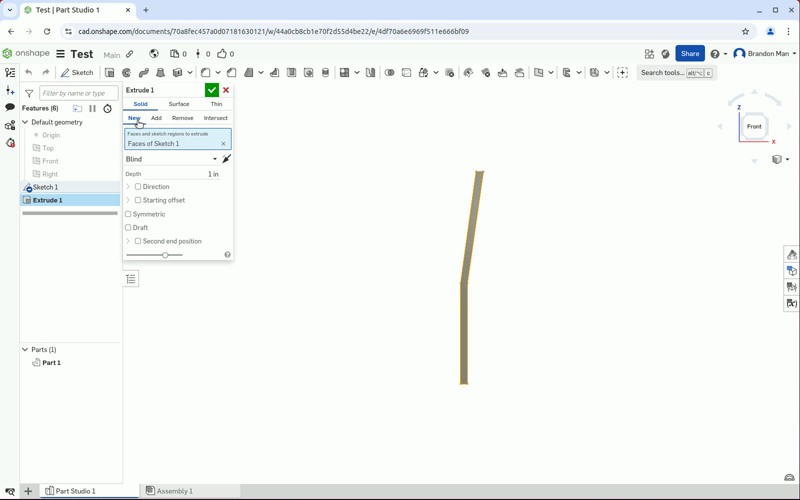
click(137, 120)
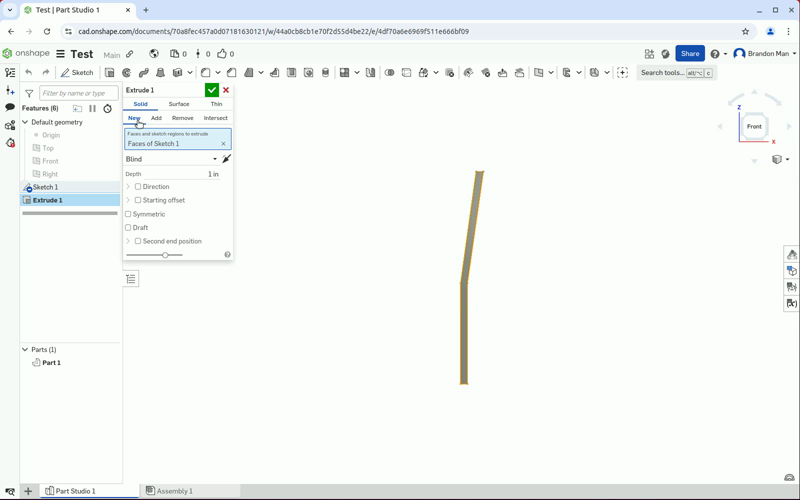
key(tab, 4)
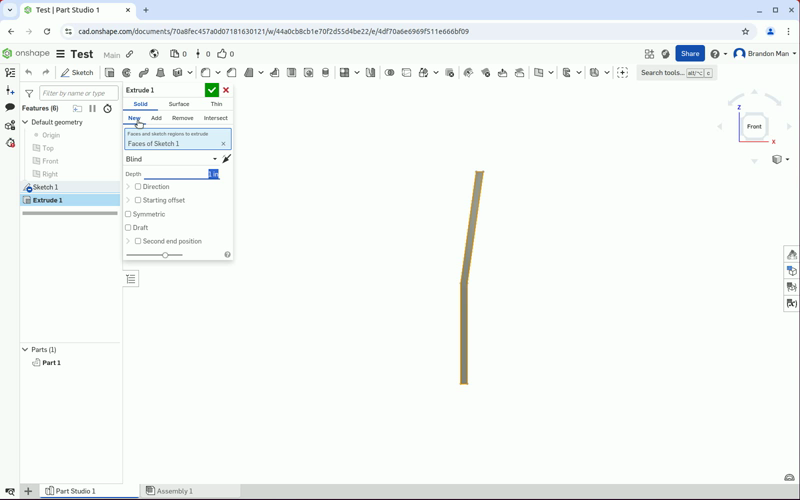
text(1.444)
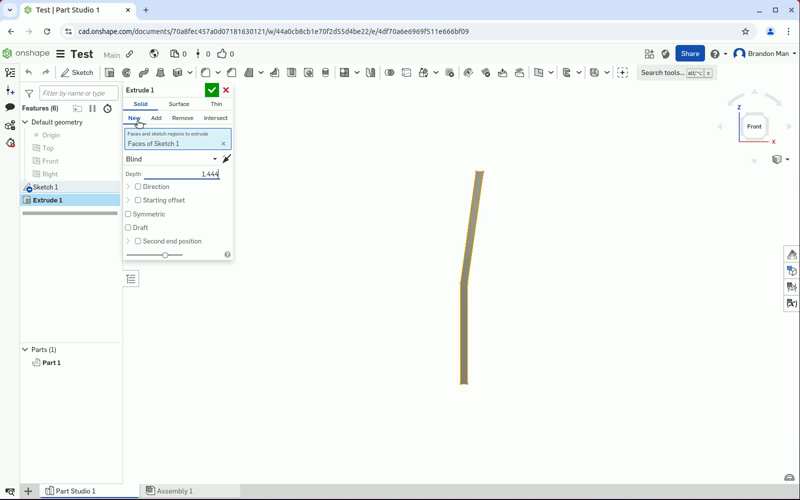
key(enter)
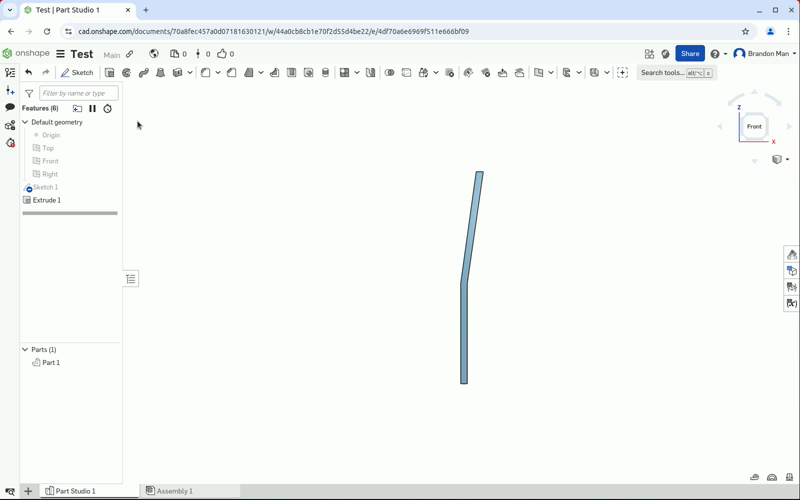
key(shift+h)
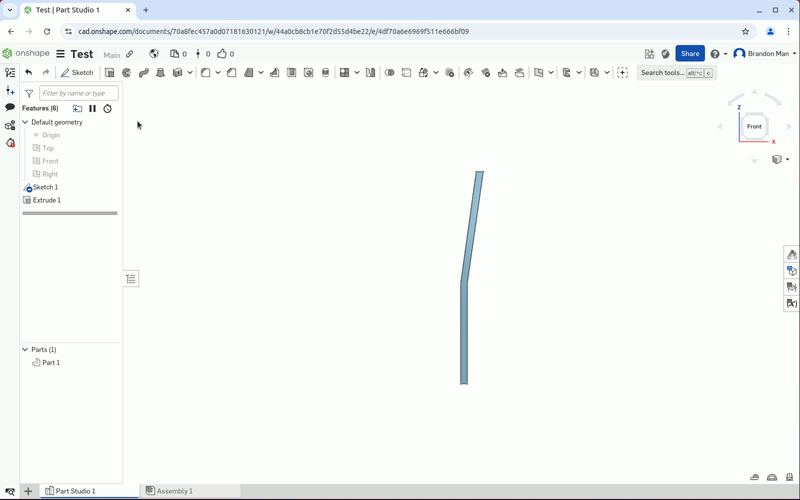
key(shift+h)
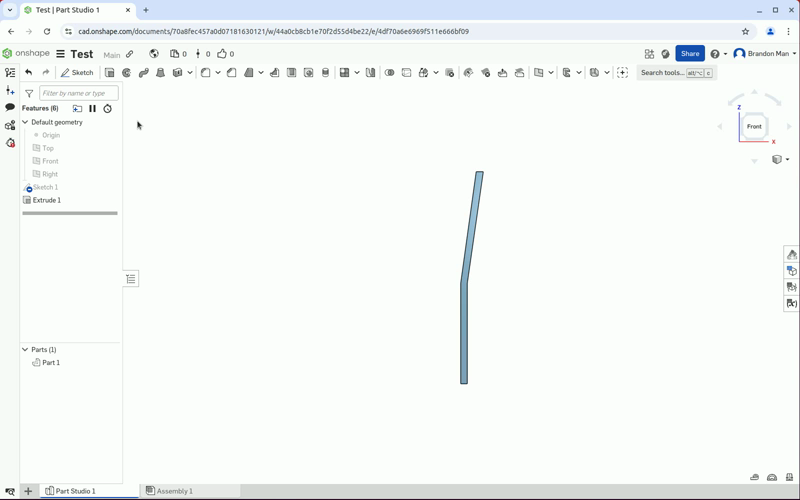
mouse_move(73, 189)
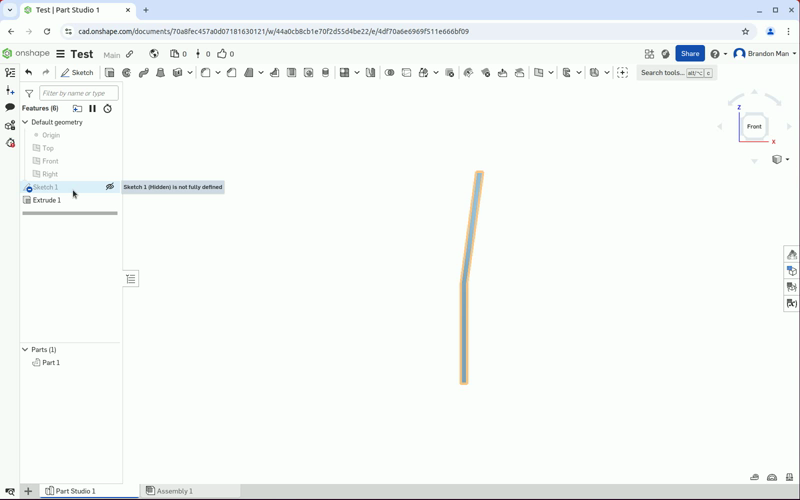
click(73, 189)
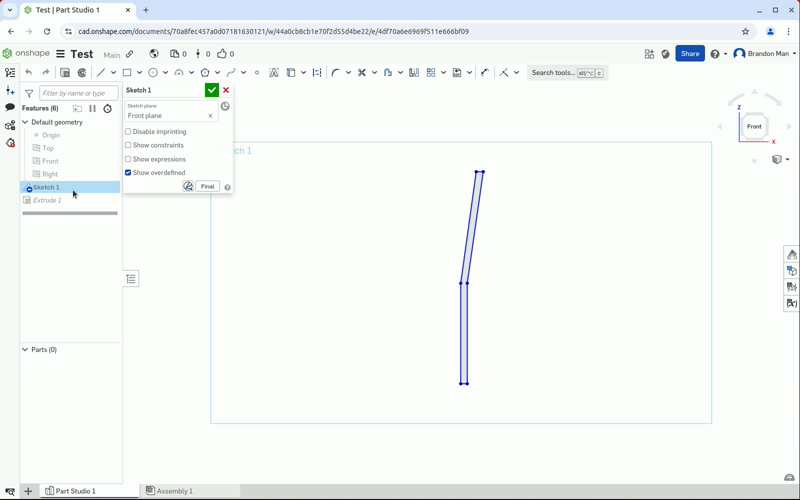
mouse_move(229, 92)
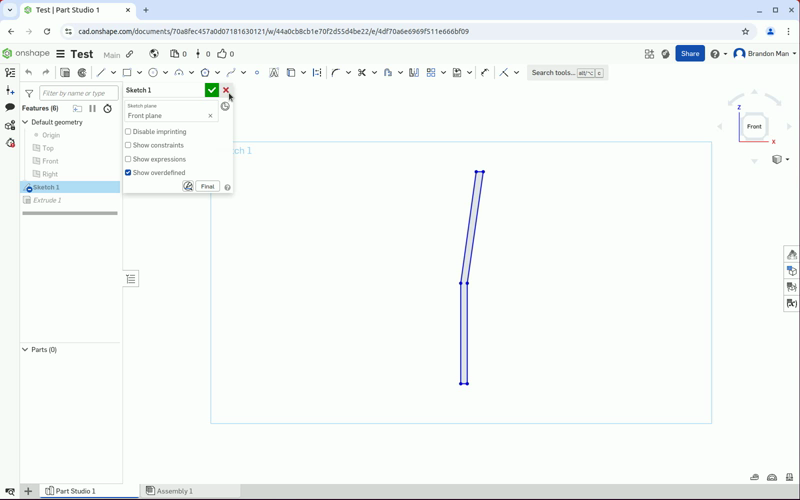
click(229, 92)
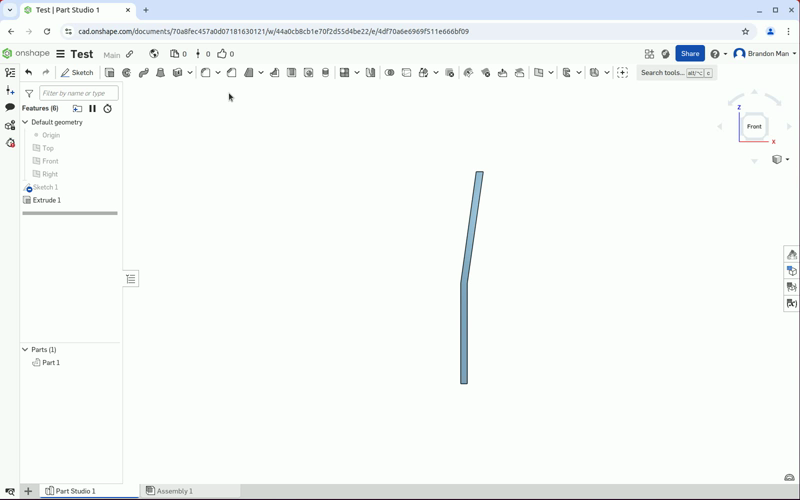
mouse_move(541, 75)
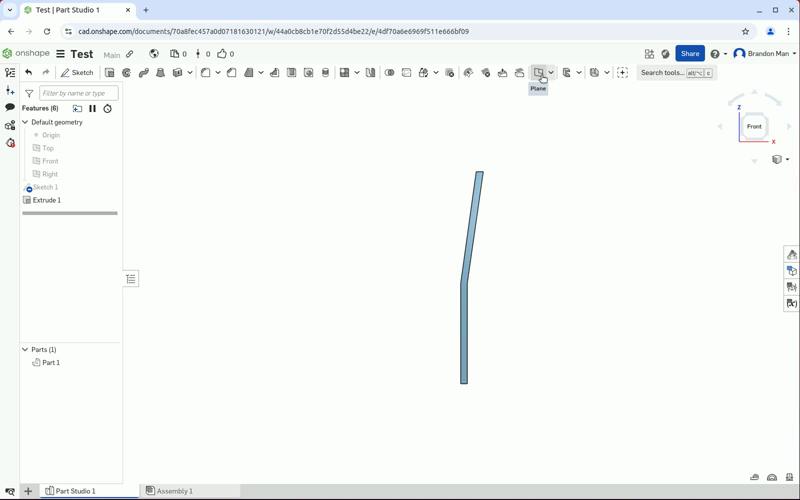
click(541, 75)
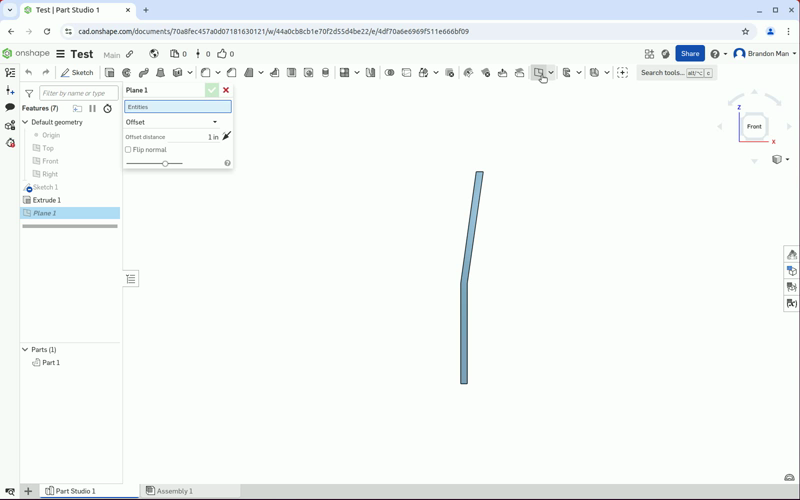
mouse_move(73, 163)
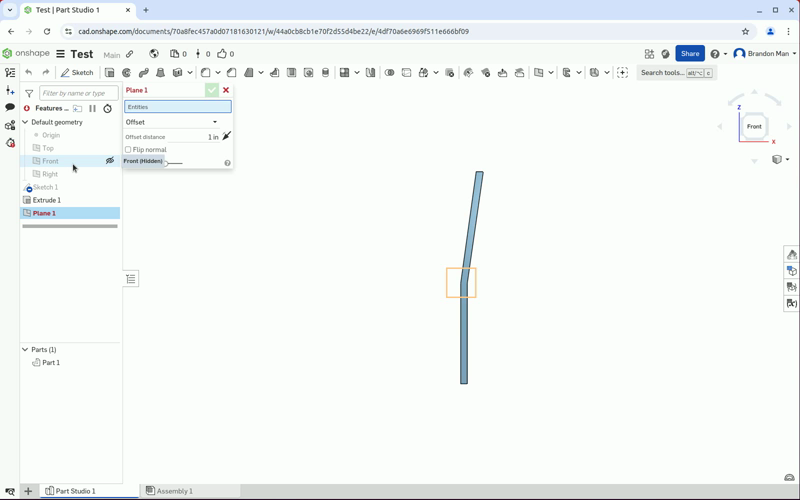
click(73, 163)
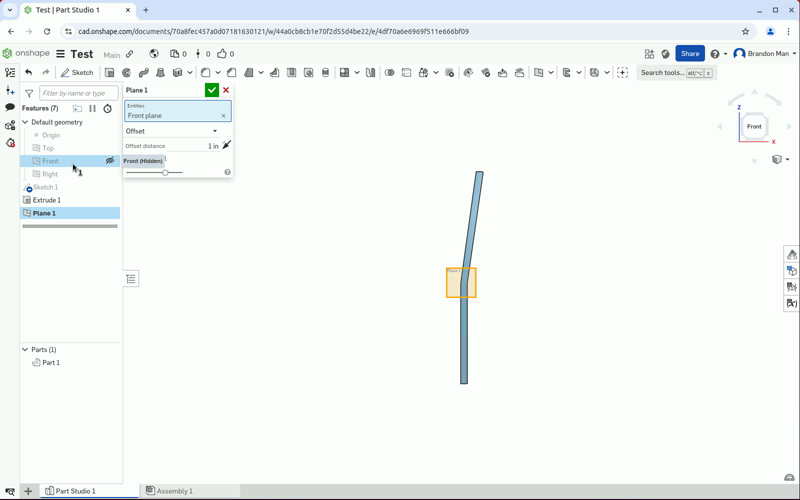
key(tab, 2)
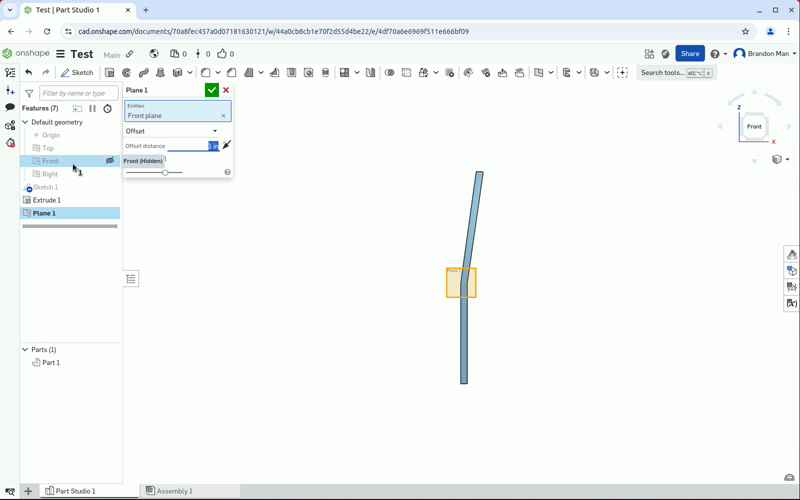
text(1.448)
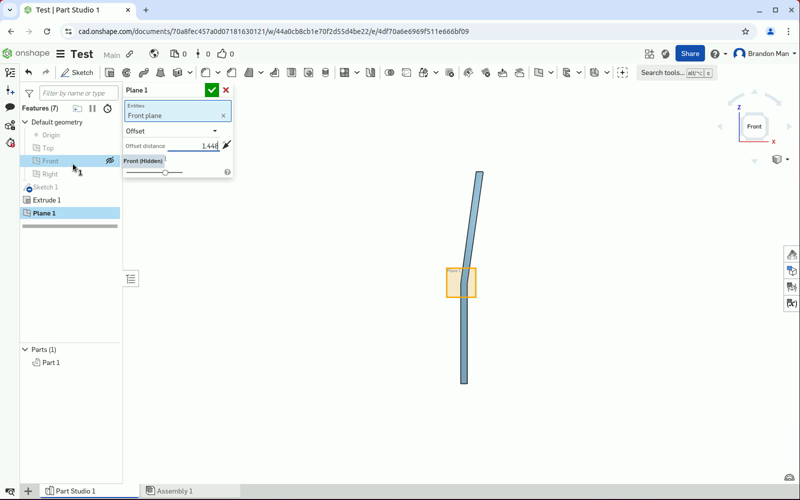
key(enter, 2)
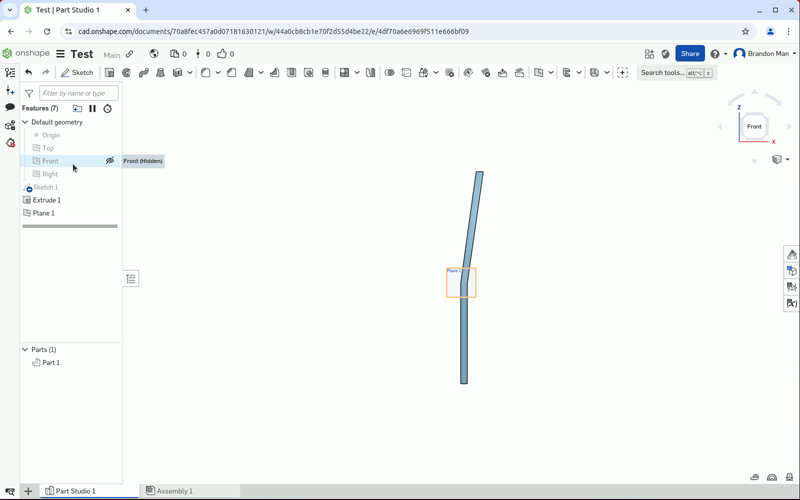
key(shift+s)
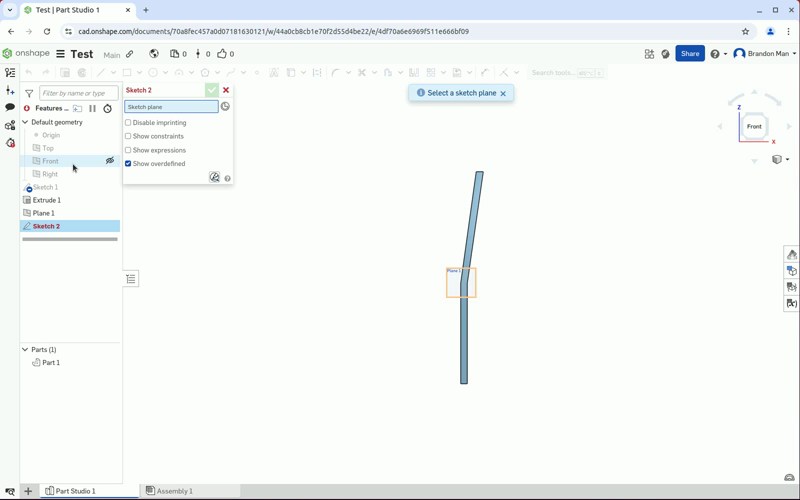
mouse_move(73, 215)
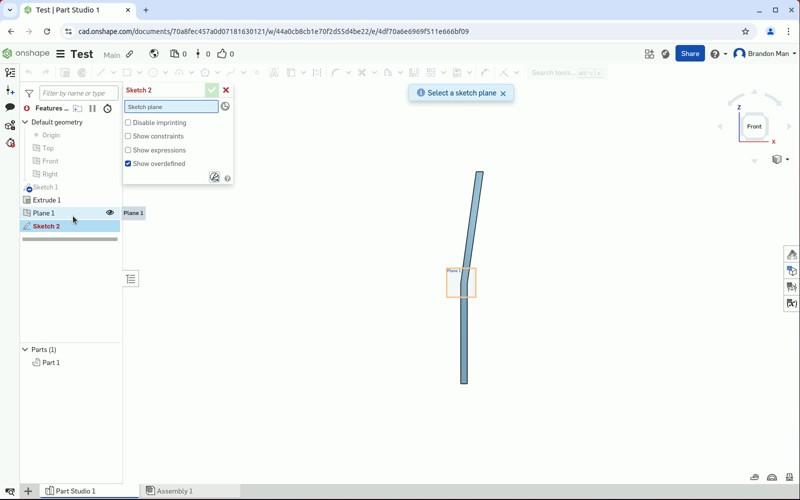
click(73, 215)
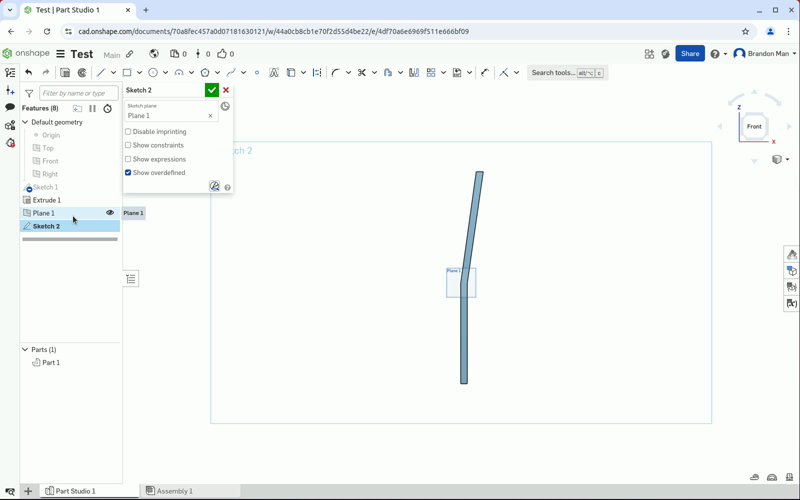
mouse_move(73, 352)
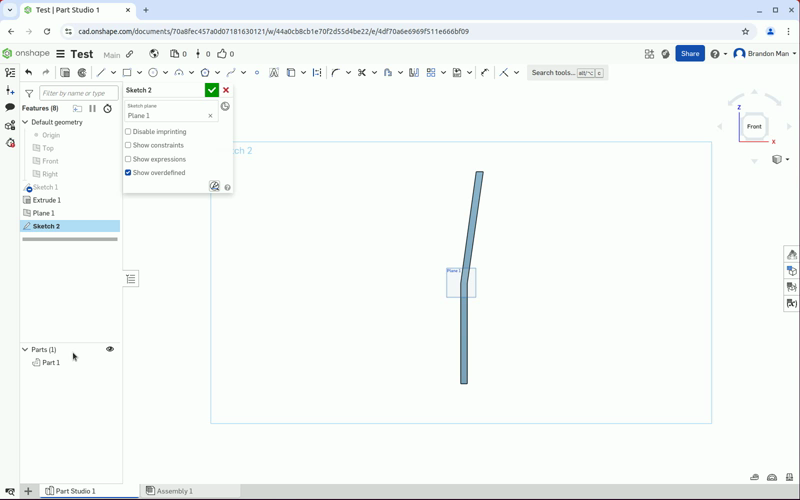
key(y)
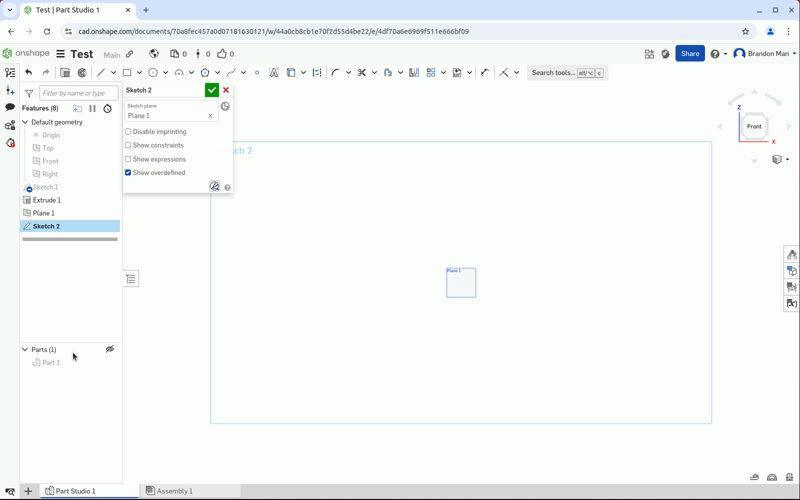
key(l)
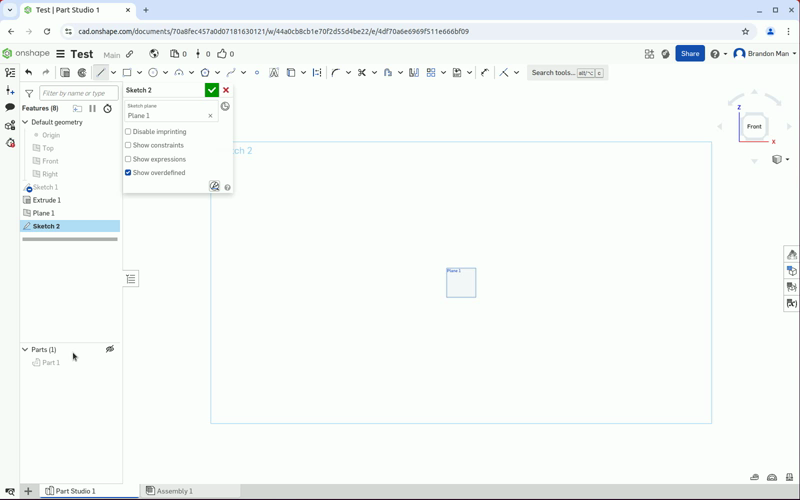
key_down(shift)
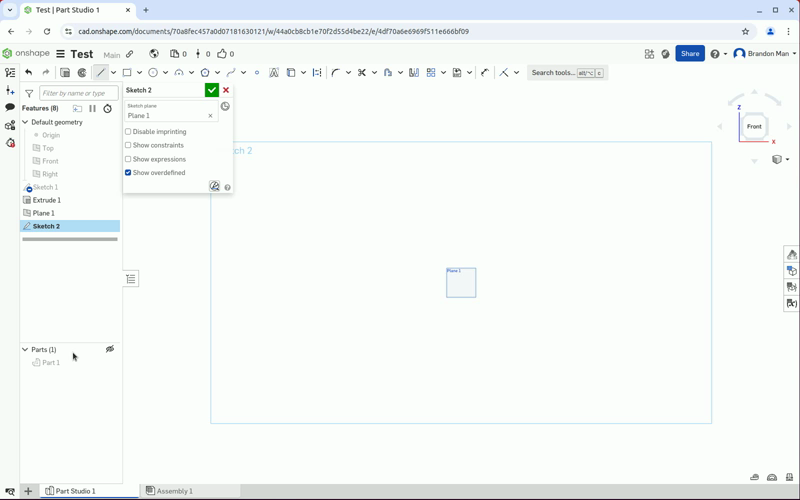
mouse_move(463, 294)
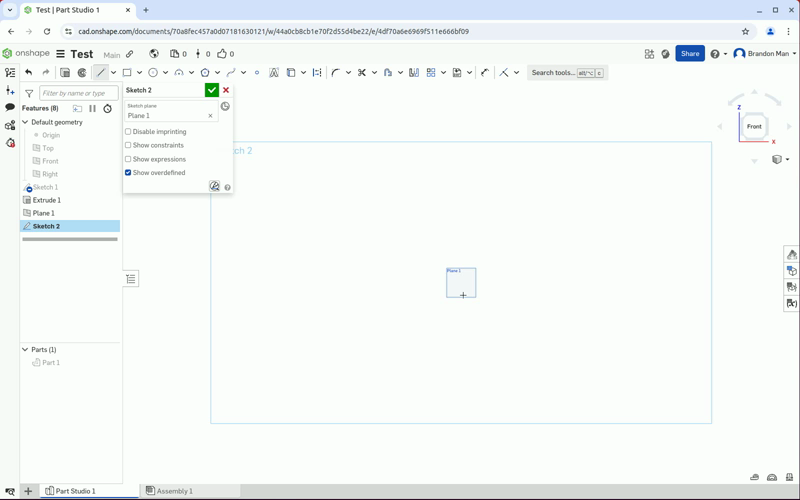
click(463, 294)
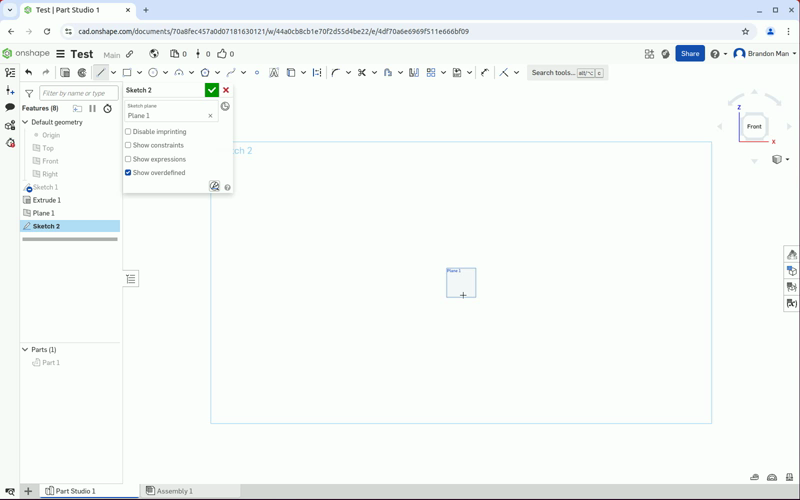
key_up(shift)
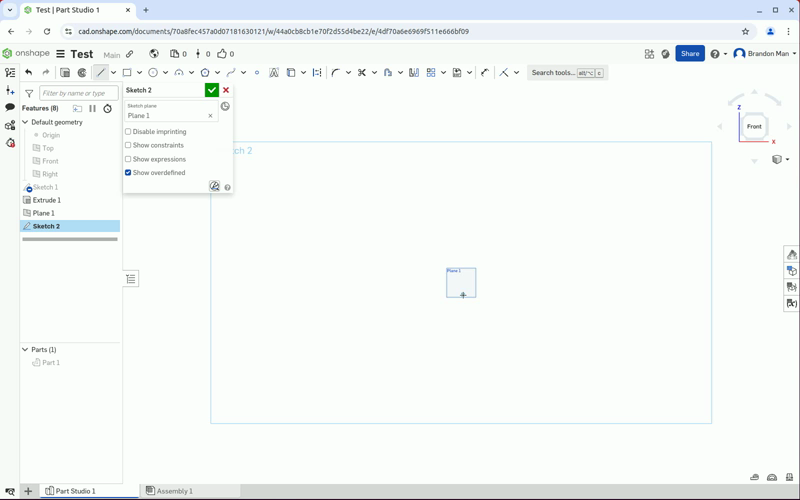
key_down(shift)
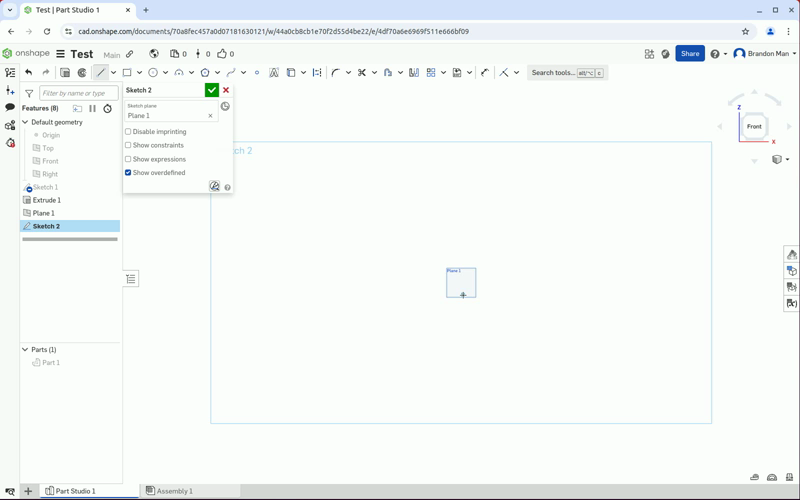
mouse_move(493, 294)
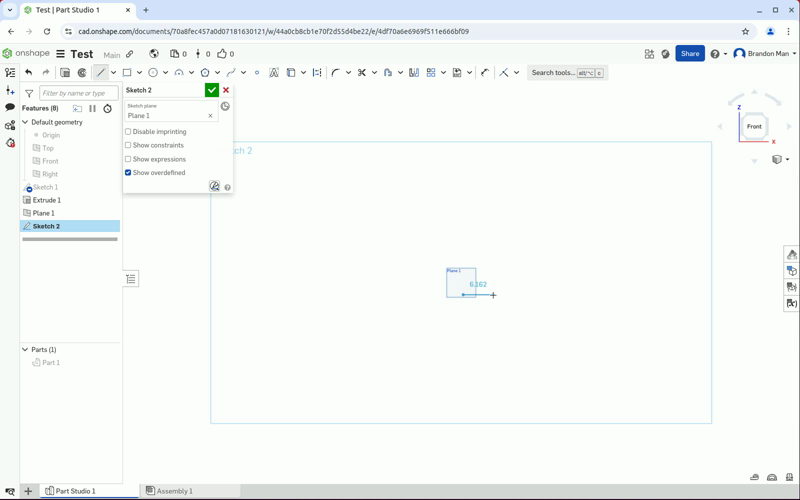
mouse_move(465, 294)
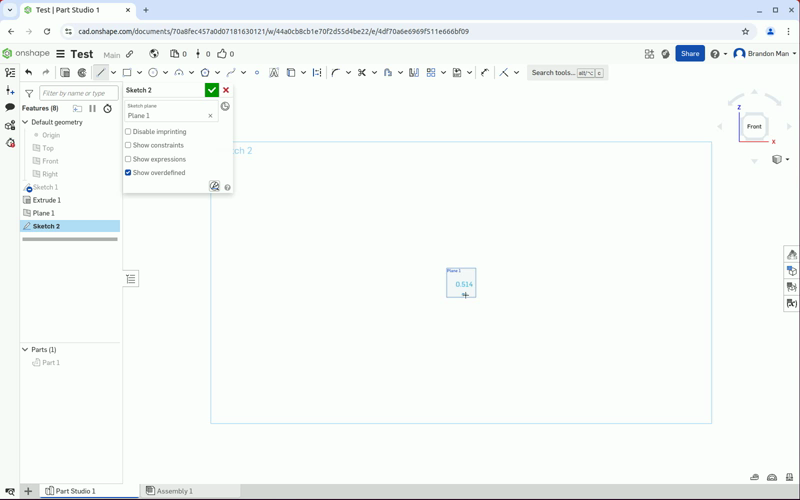
scroll(6)
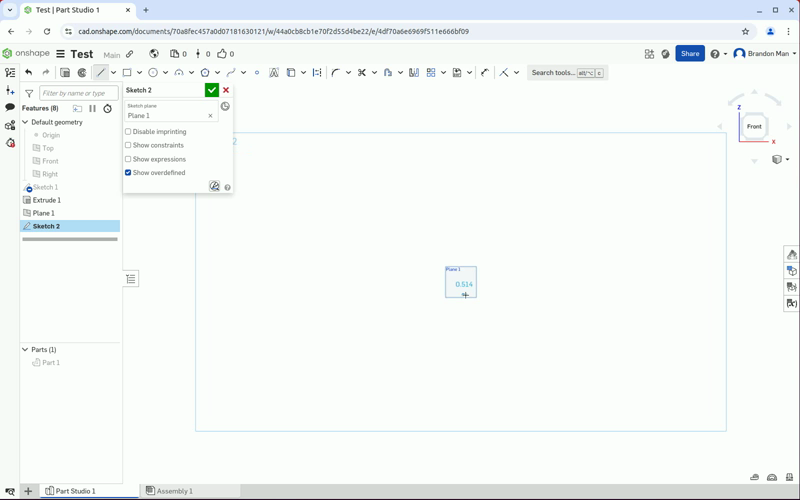
scroll(6)
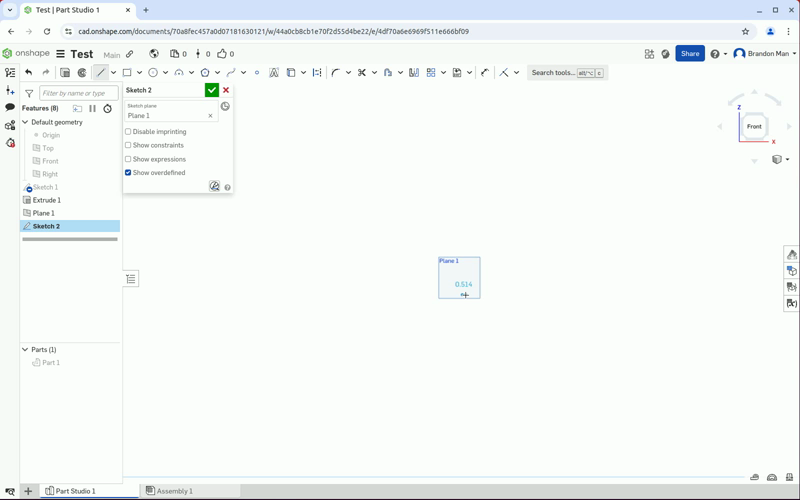
scroll(6)
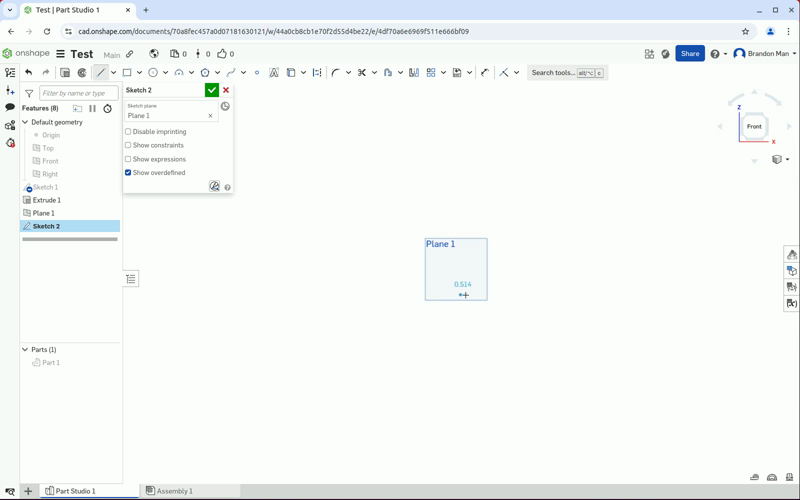
scroll(6)
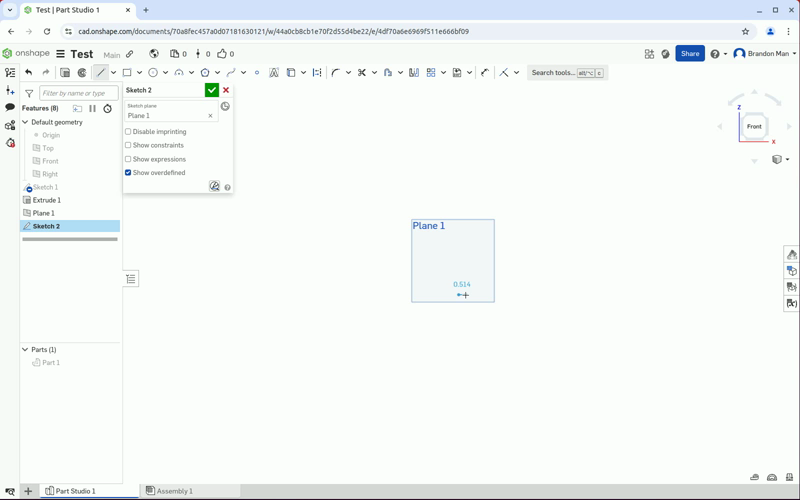
scroll(6)
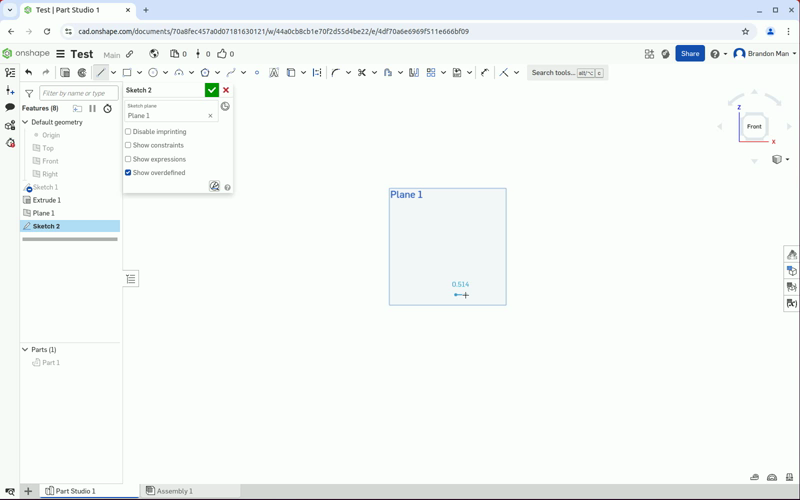
scroll(6)
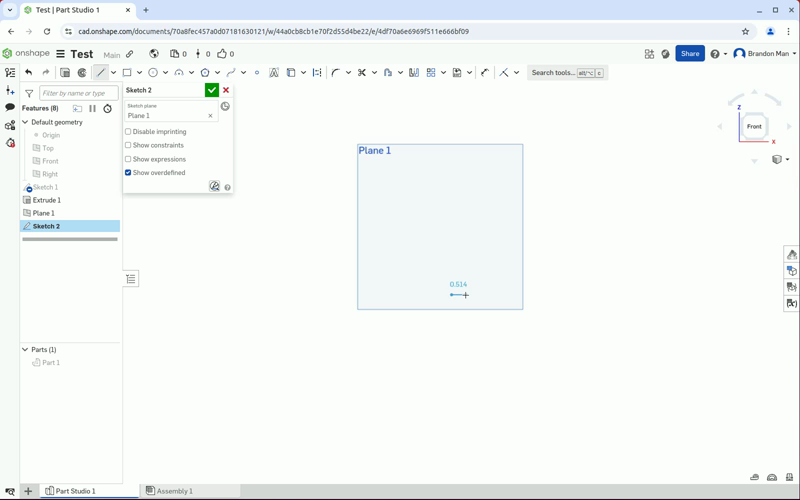
scroll(6)
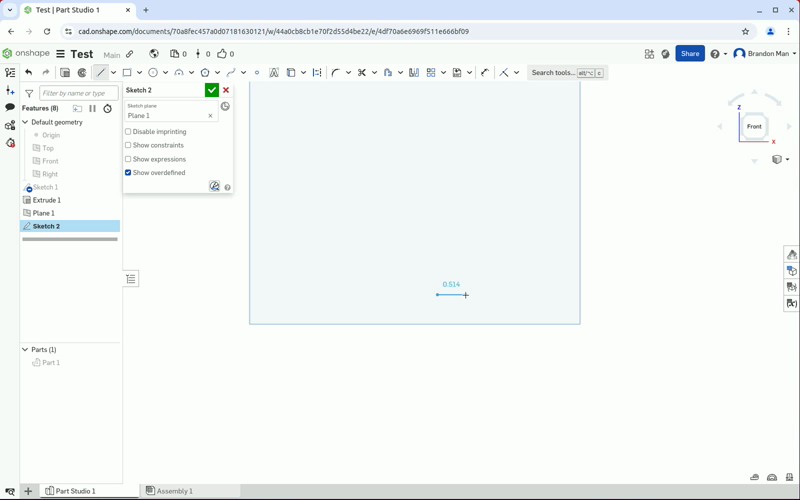
click(465, 294)
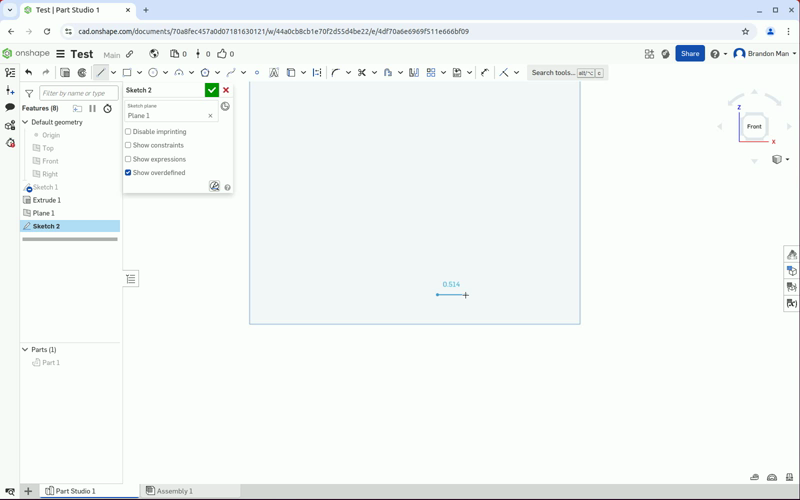
scroll(-6)
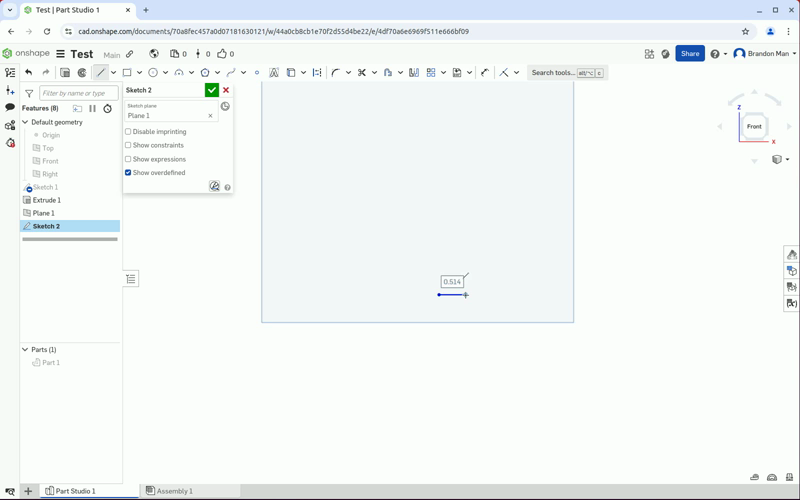
scroll(-6)
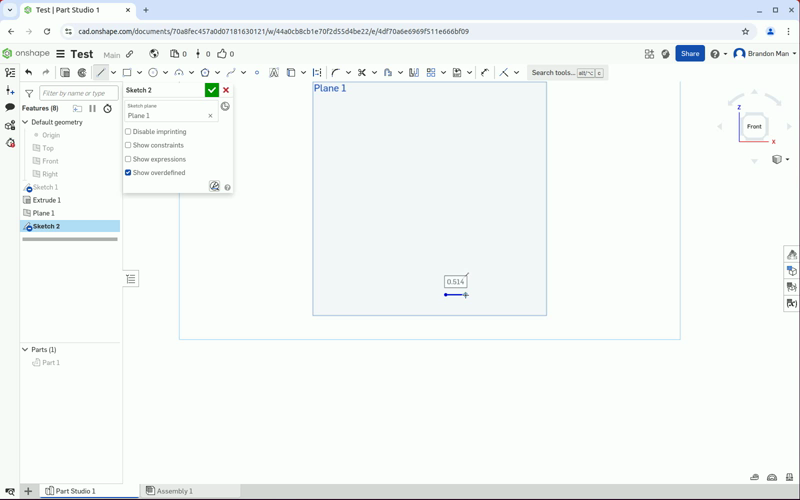
scroll(-6)
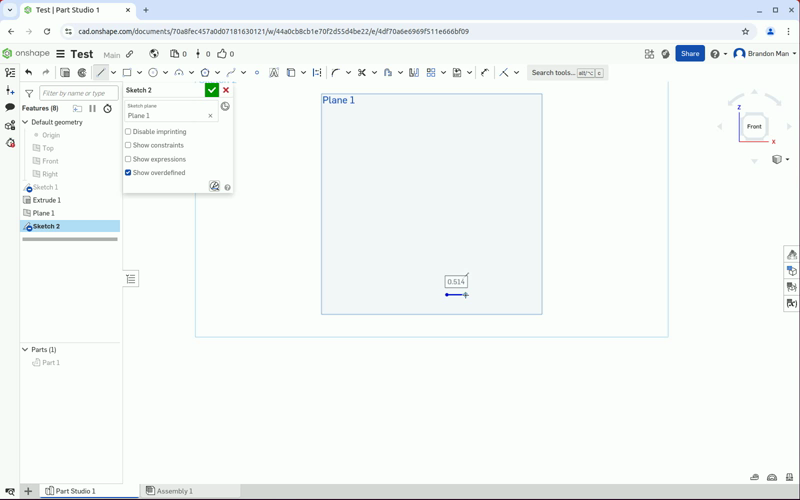
scroll(-6)
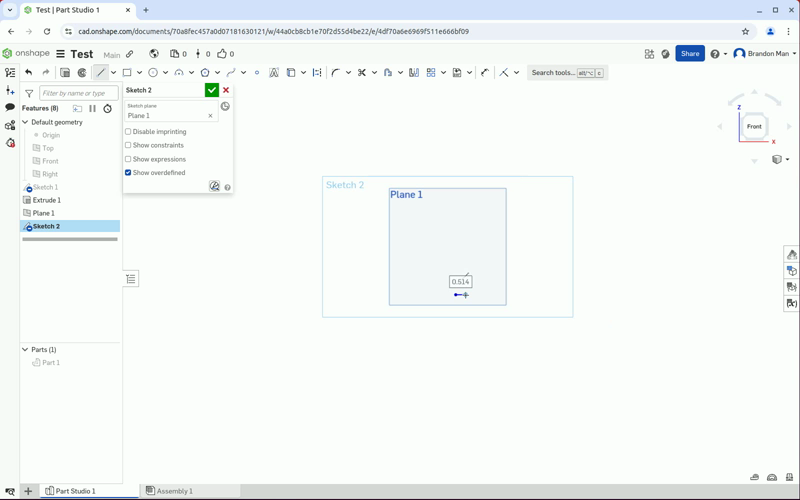
scroll(-6)
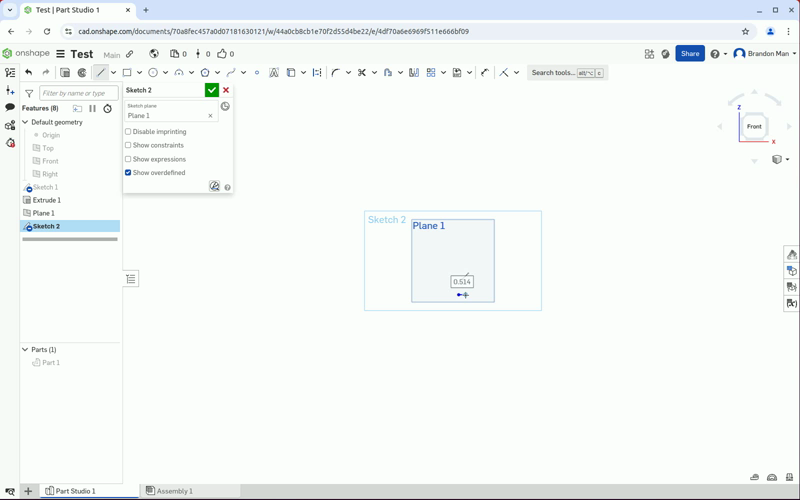
scroll(-6)
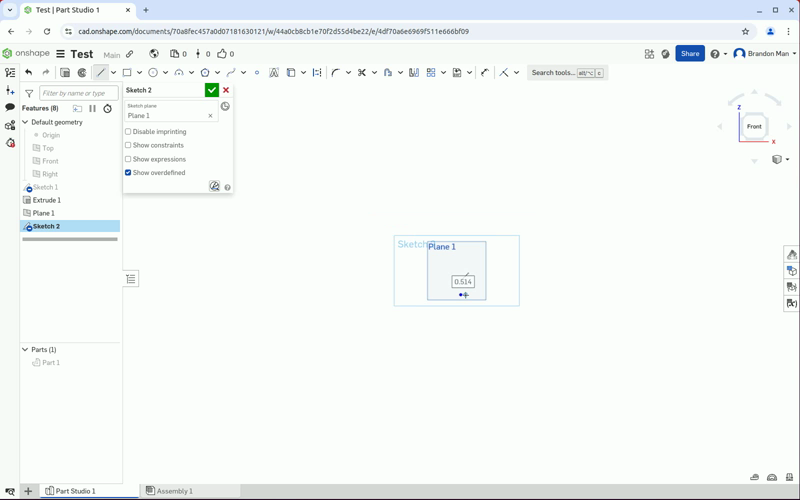
scroll(-6)
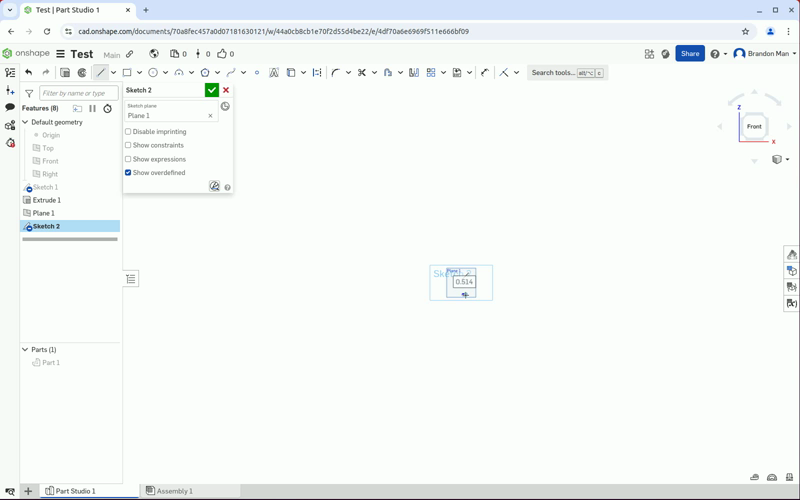
key_up(shift)
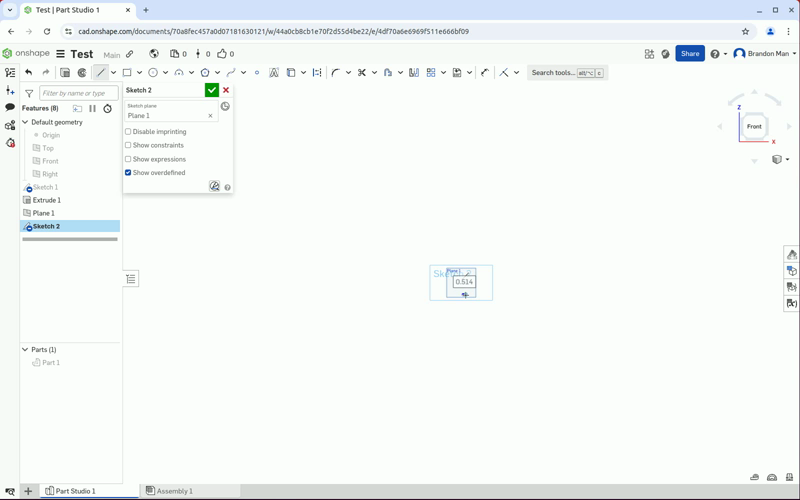
key_down(shift)
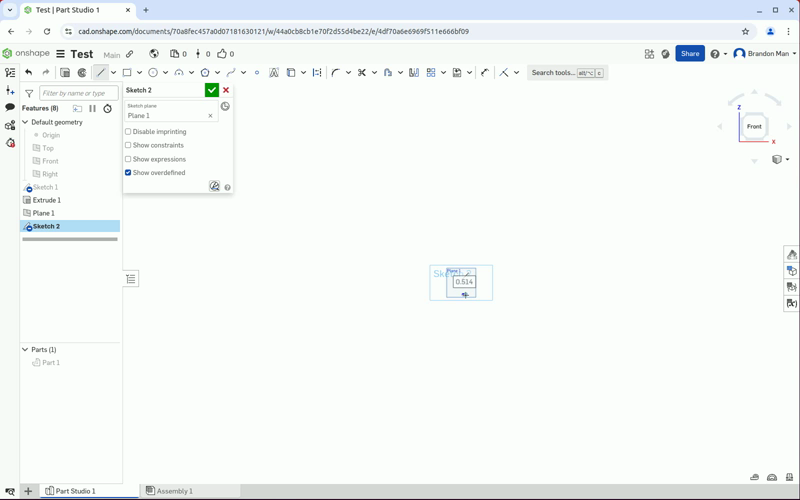
mouse_move(495, 294)
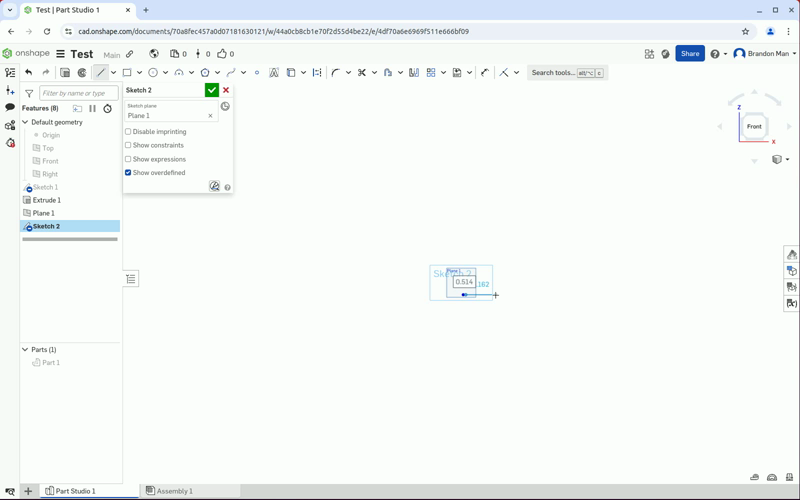
mouse_move(465, 286)
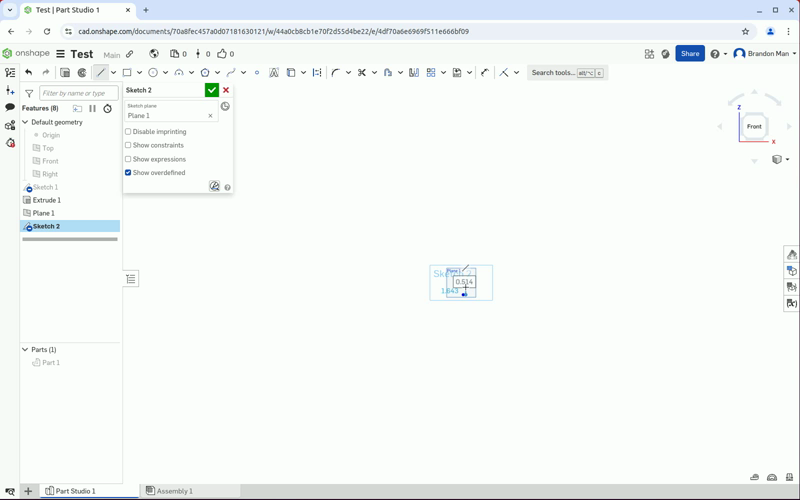
click(465, 286)
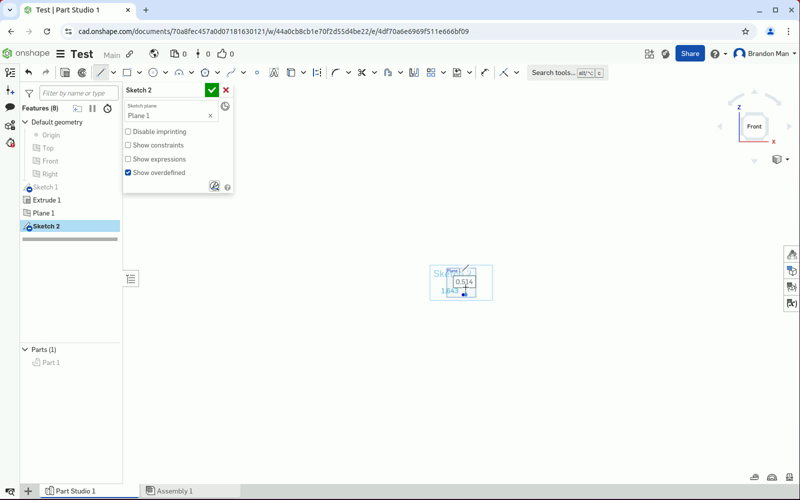
key_up(shift)
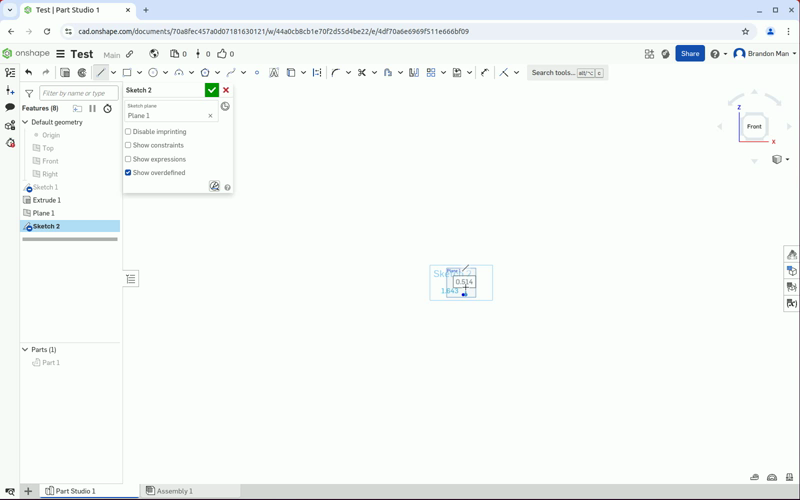
key_down(shift)
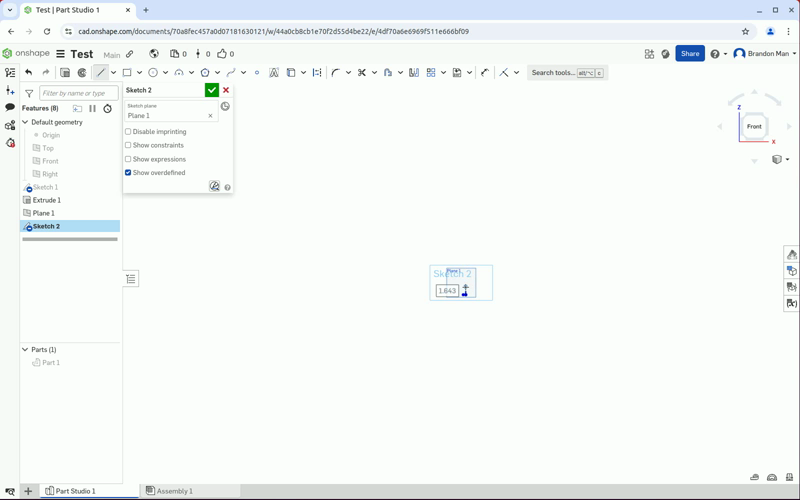
mouse_move(495, 286)
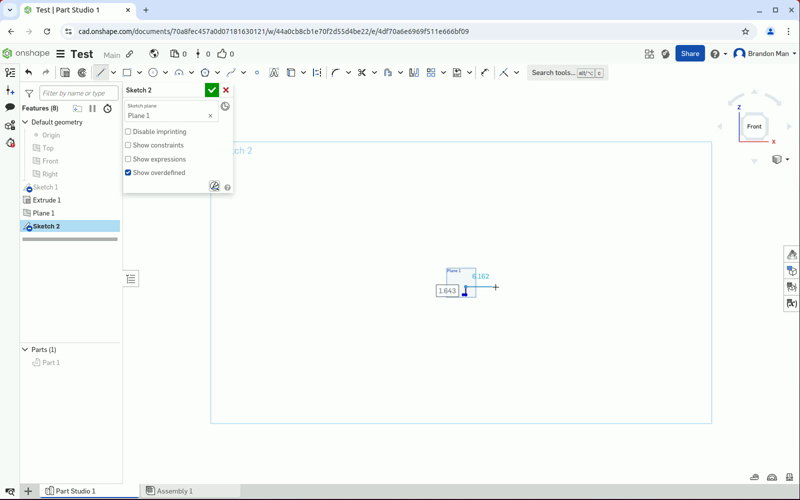
mouse_move(463, 286)
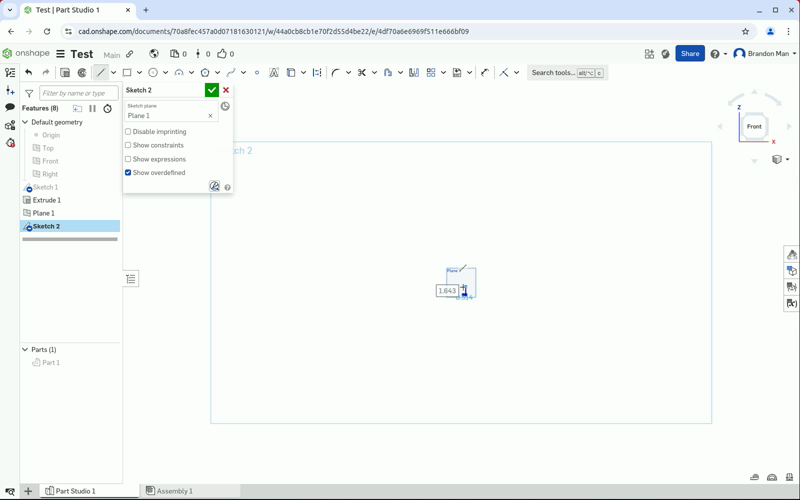
scroll(6)
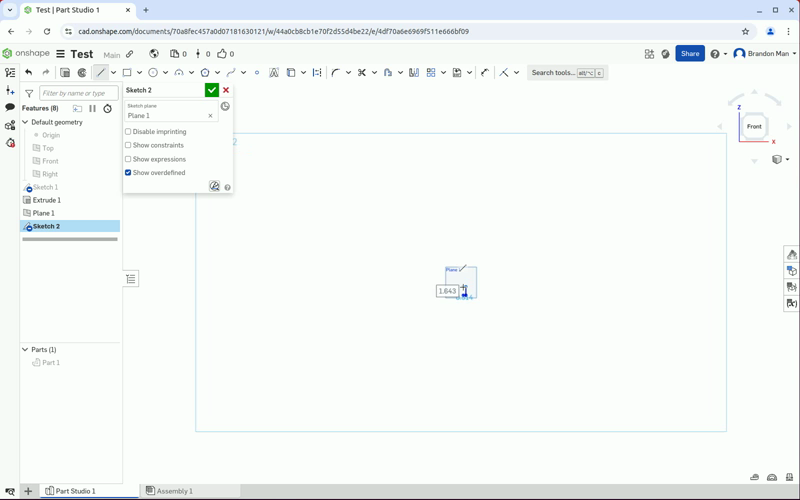
scroll(6)
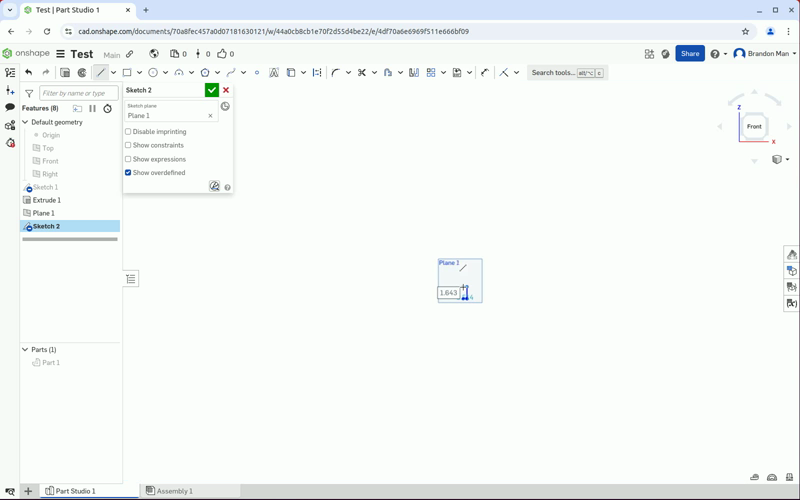
scroll(6)
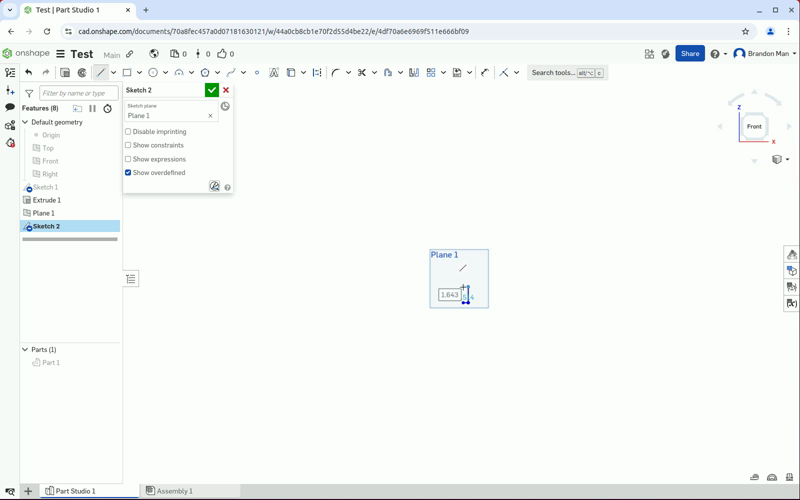
scroll(6)
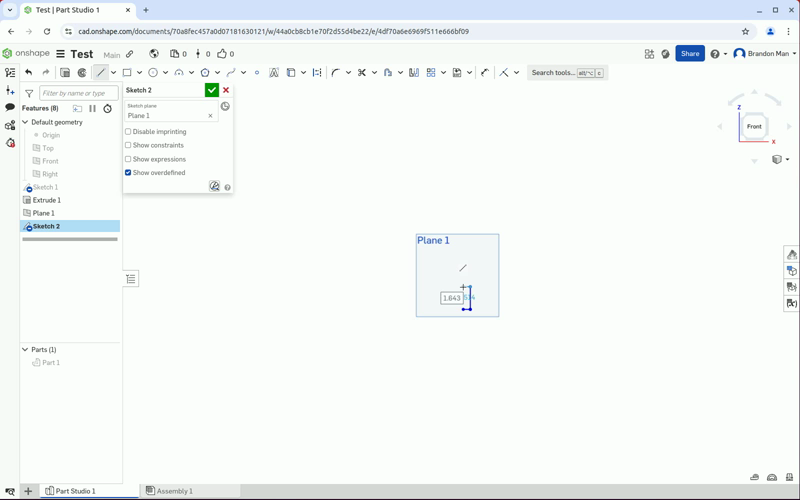
scroll(6)
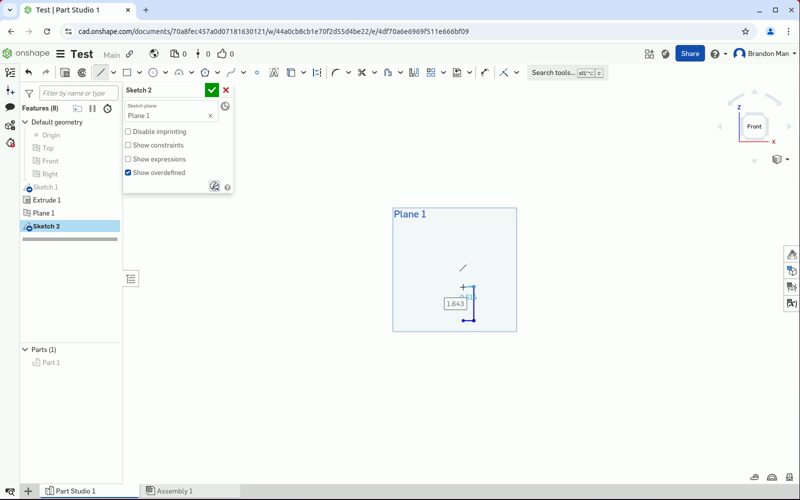
scroll(6)
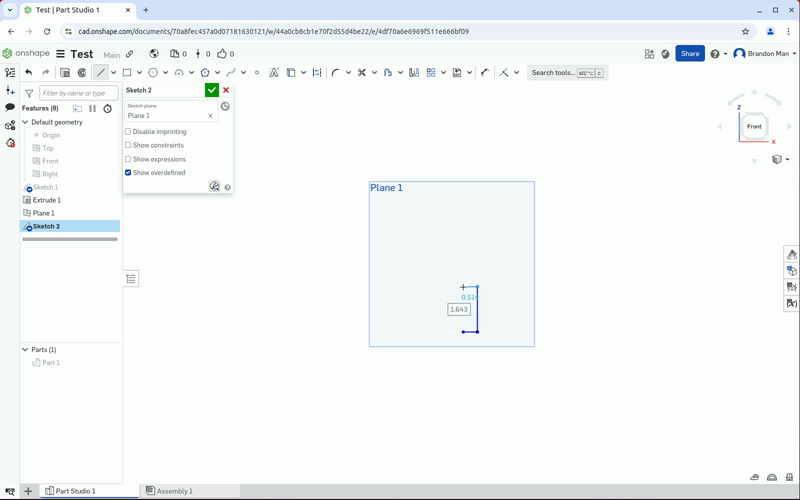
scroll(6)
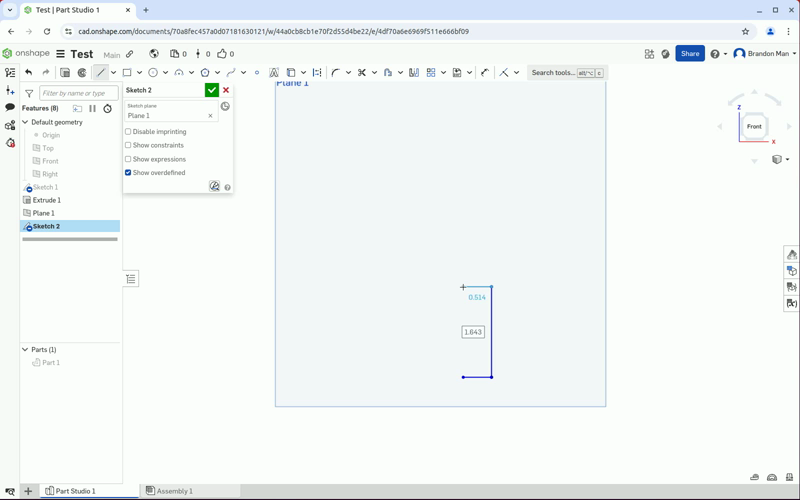
click(463, 286)
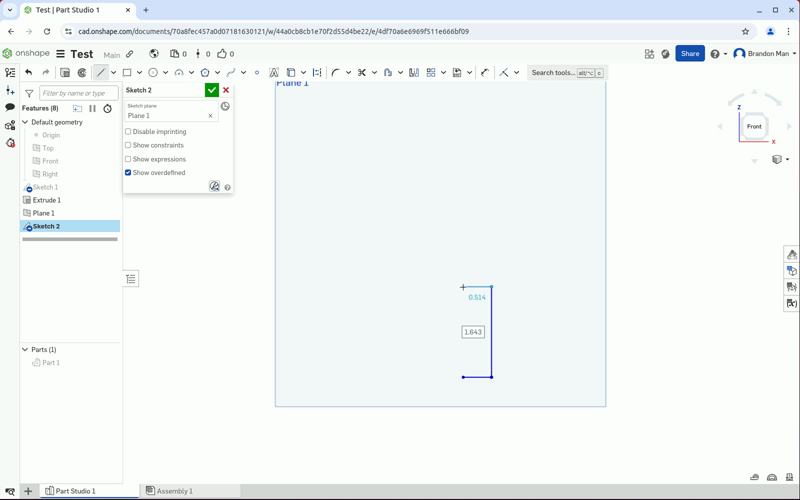
scroll(-6)
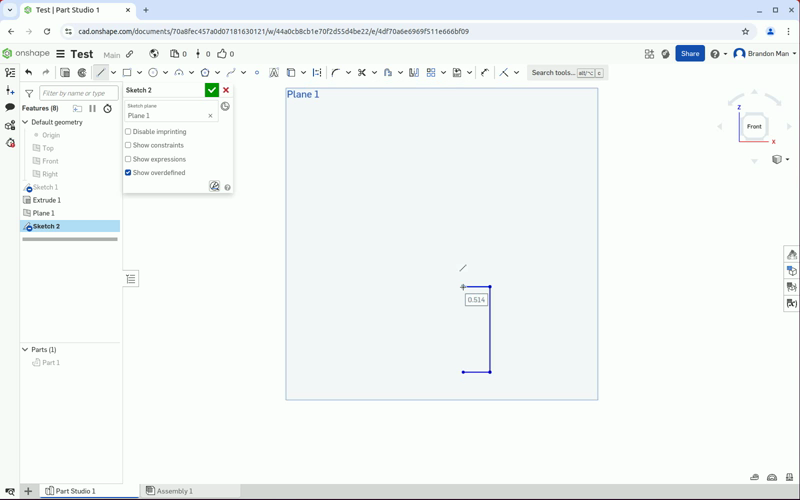
scroll(-6)
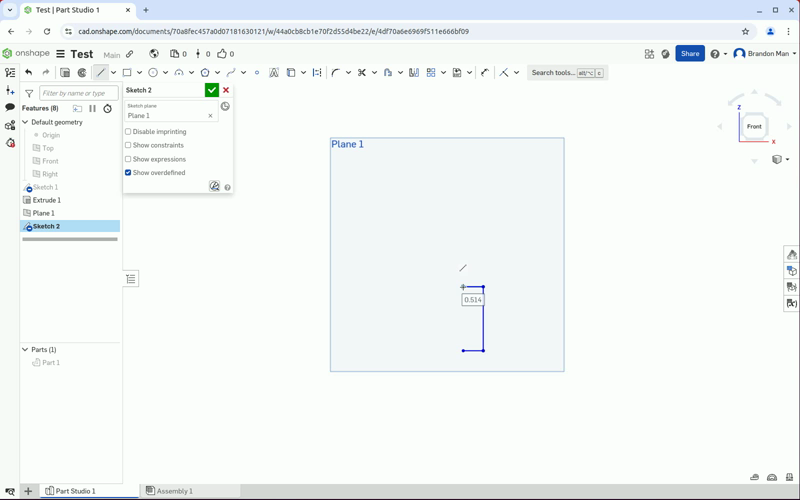
scroll(-6)
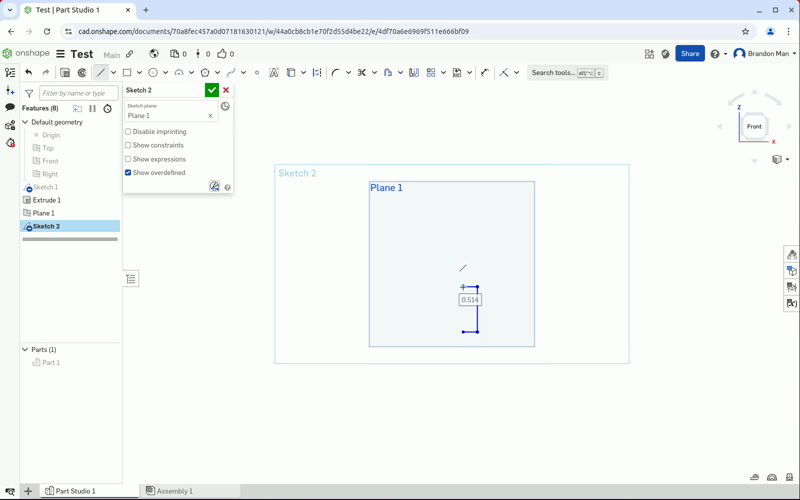
scroll(-6)
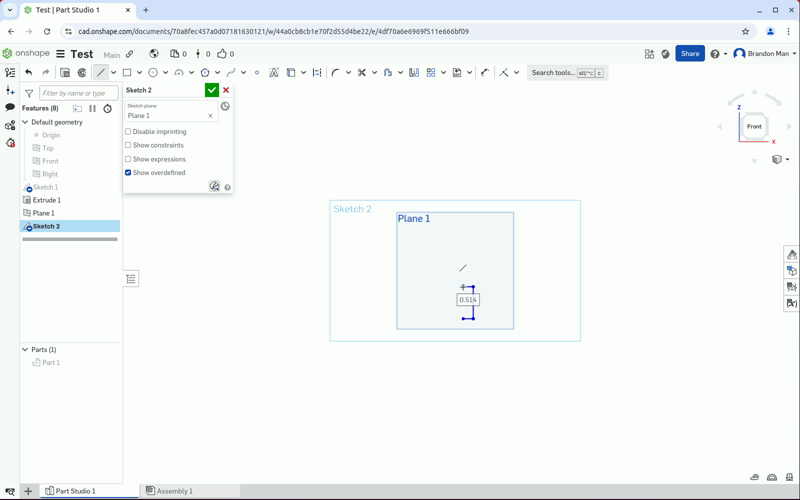
scroll(-6)
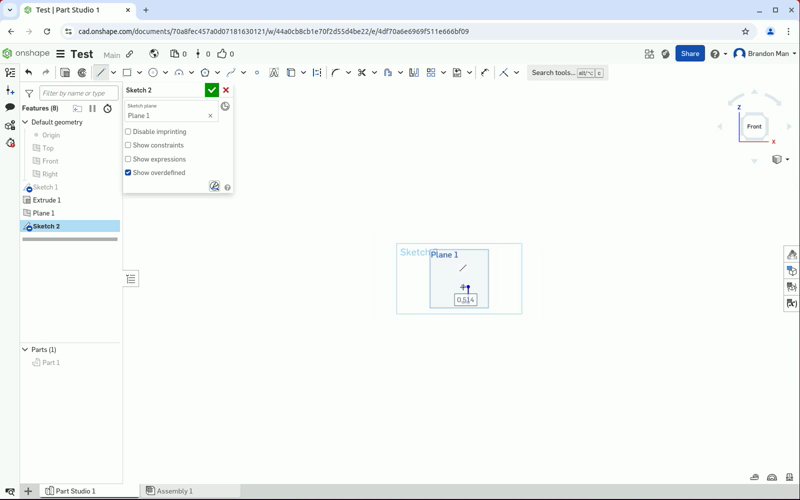
scroll(-6)
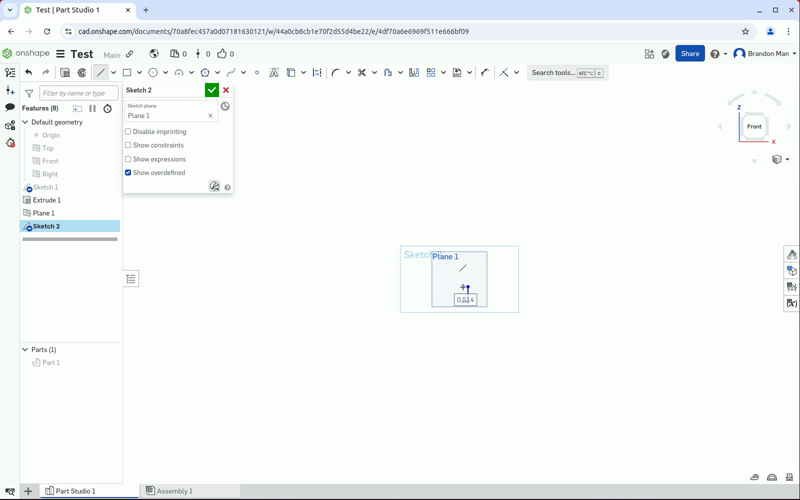
scroll(-6)
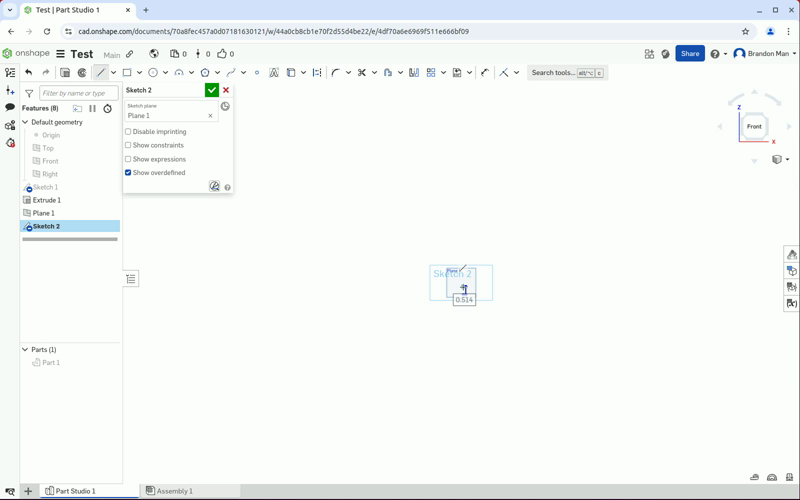
key_up(shift)
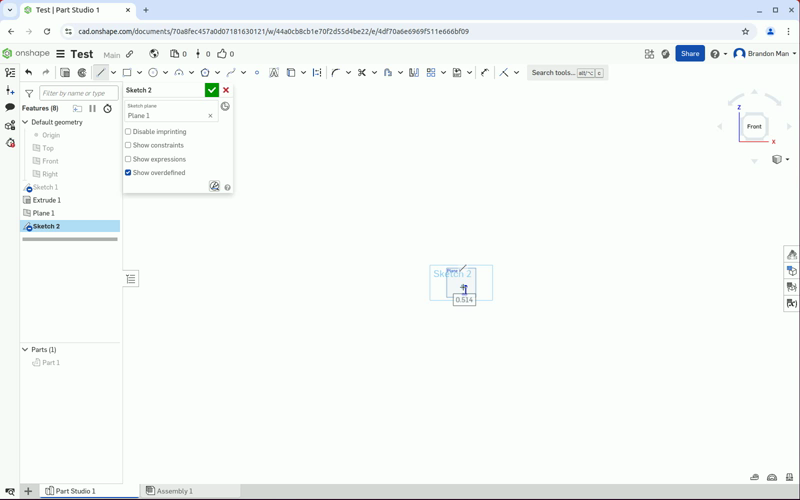
mouse_move(493, 286)
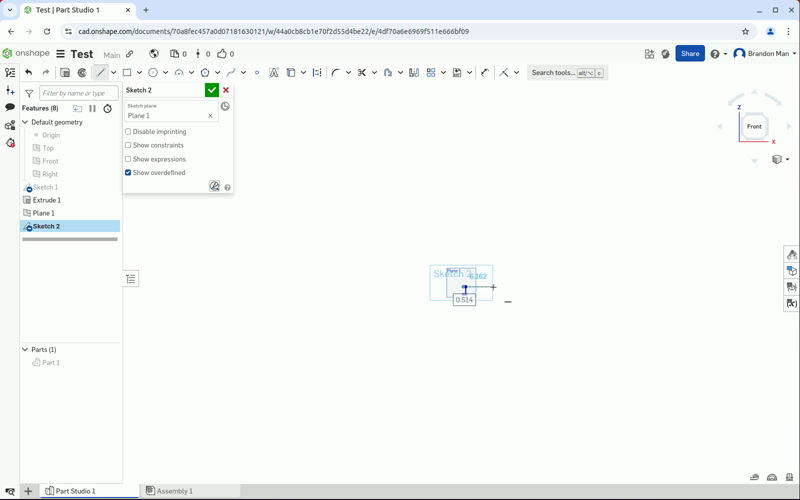
key_down(shift)
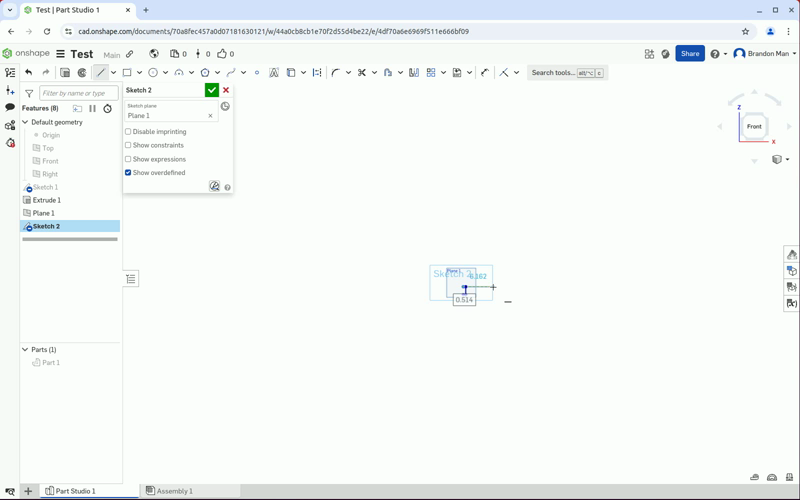
mouse_move(463, 294)
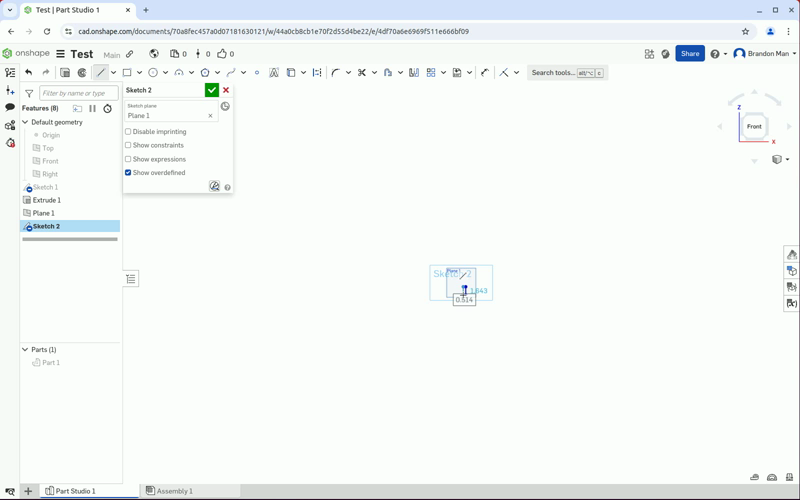
scroll(6)
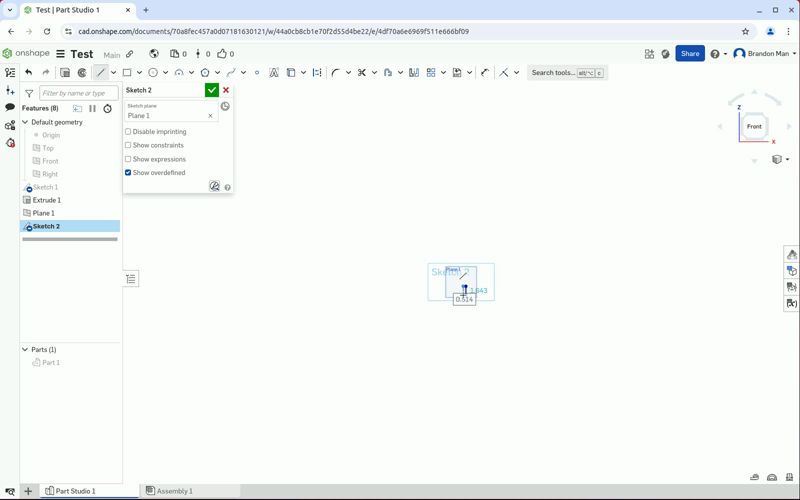
scroll(6)
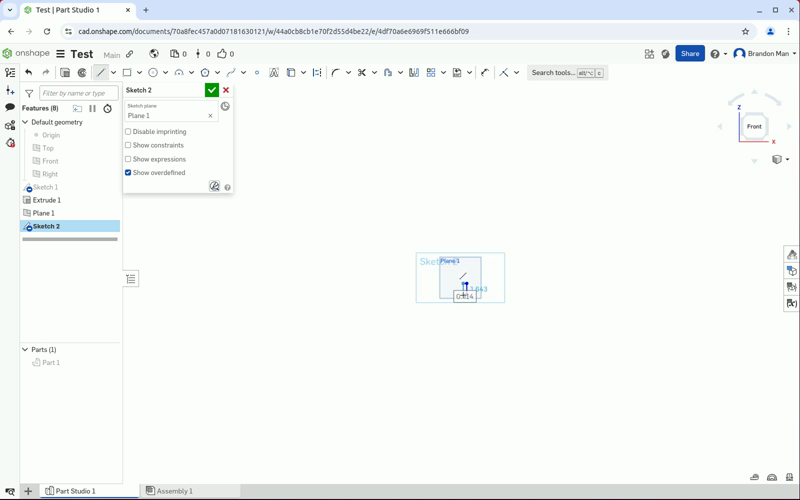
scroll(6)
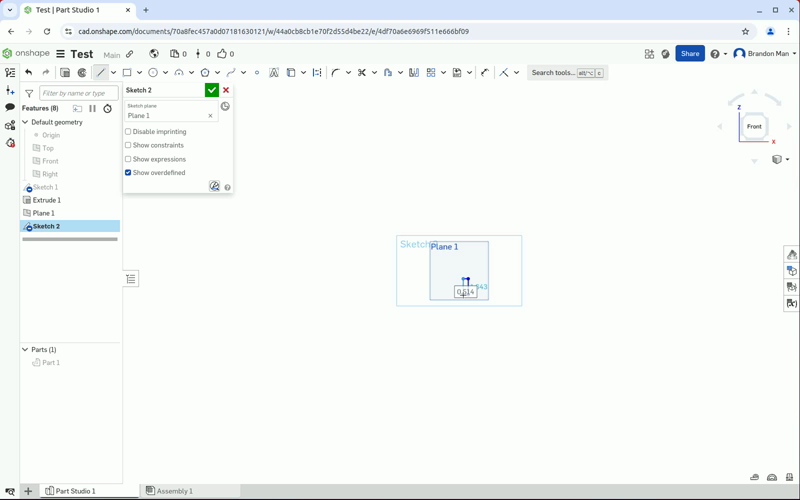
scroll(6)
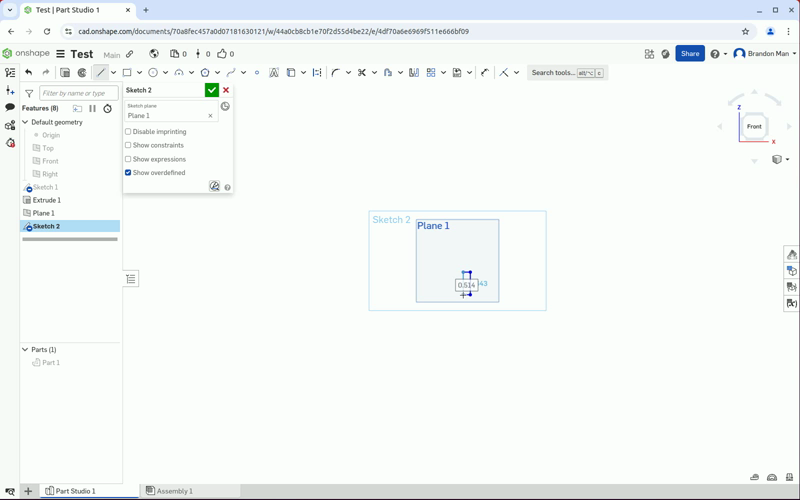
scroll(6)
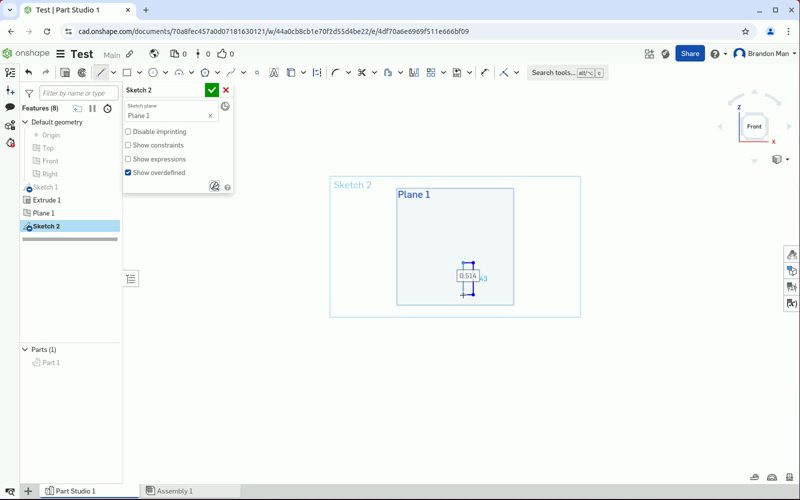
scroll(6)
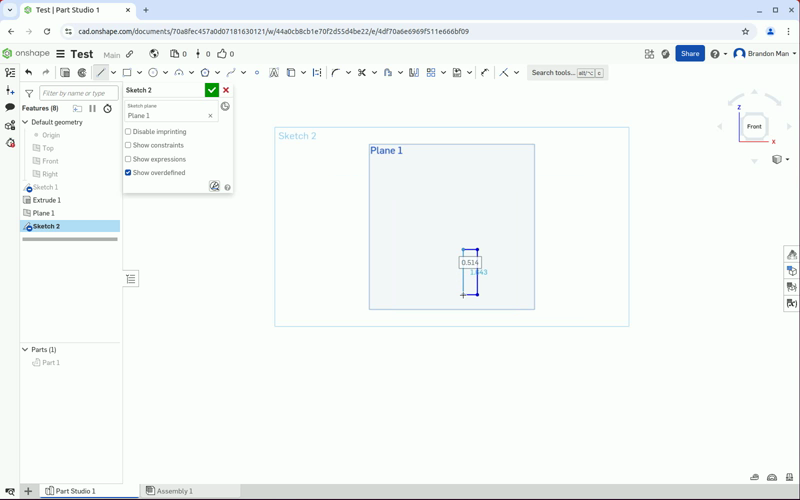
scroll(6)
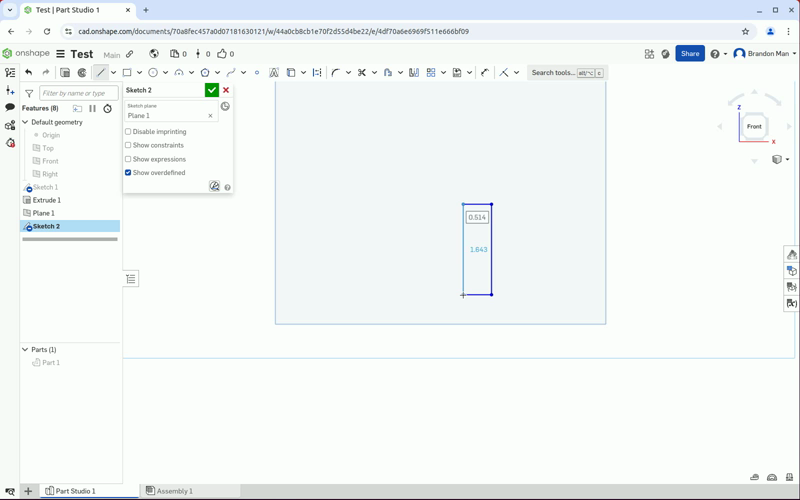
key_up(shift)
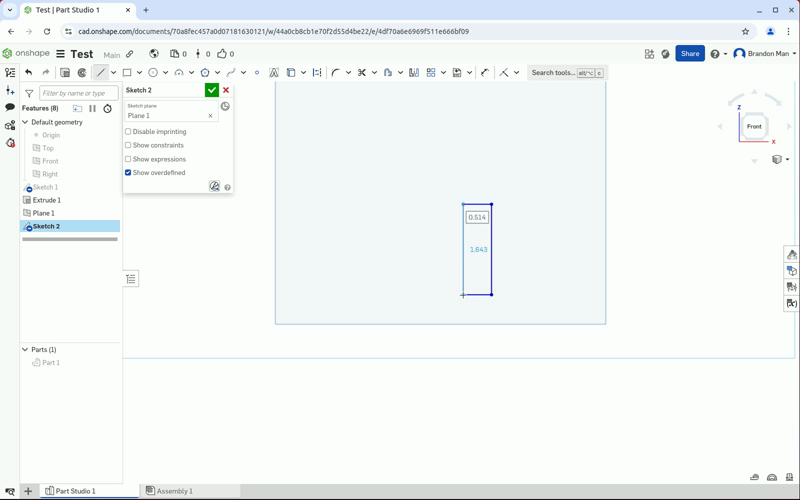
click(463, 294)
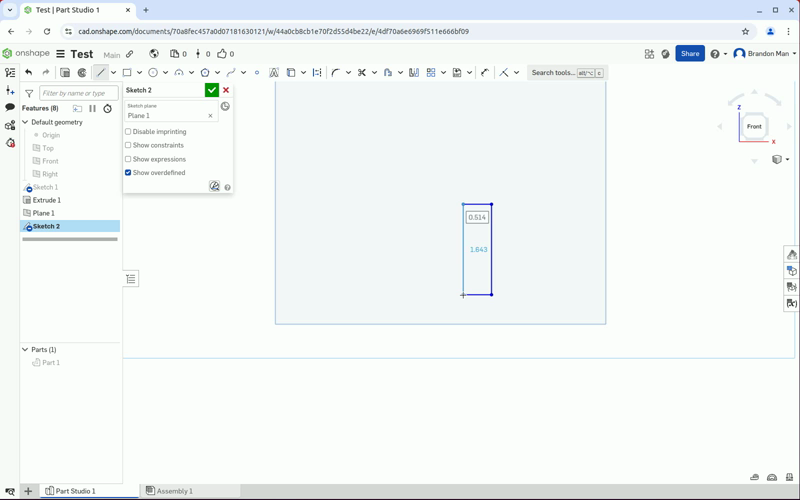
scroll(-6)
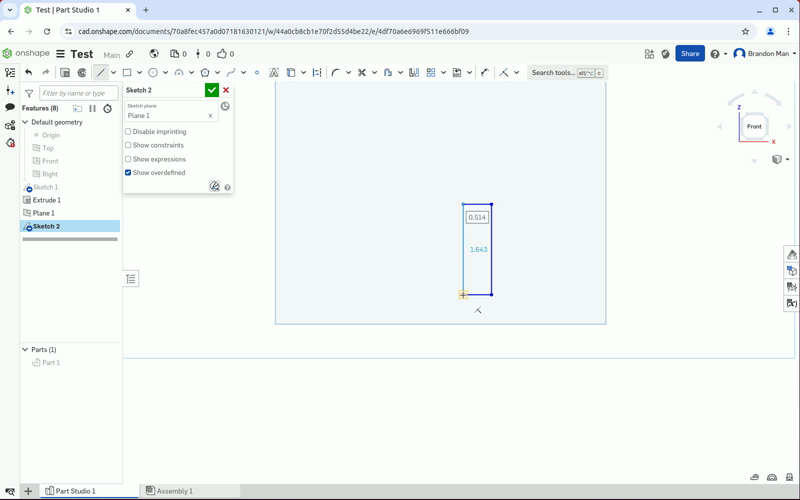
scroll(-6)
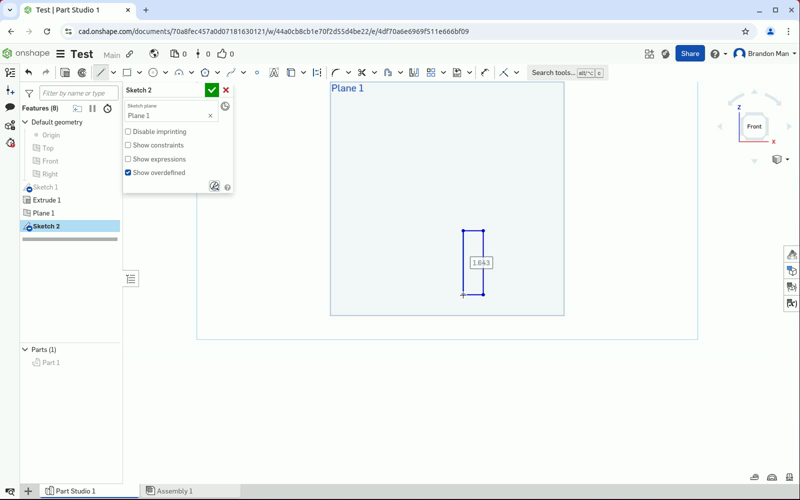
scroll(-6)
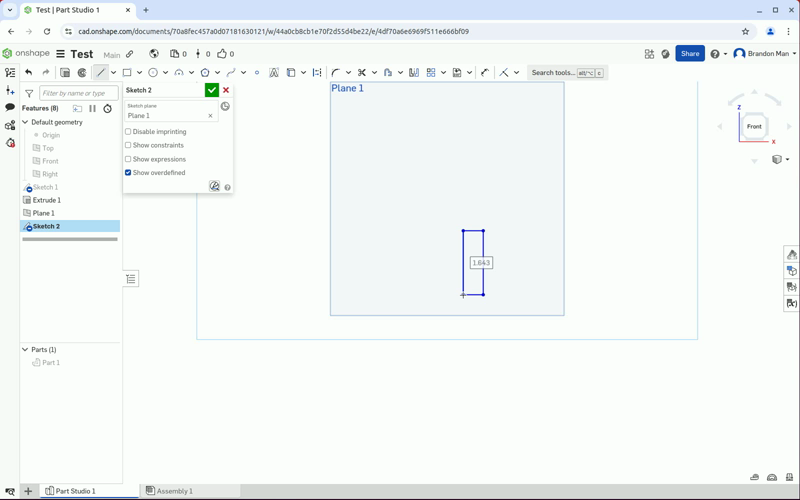
scroll(-6)
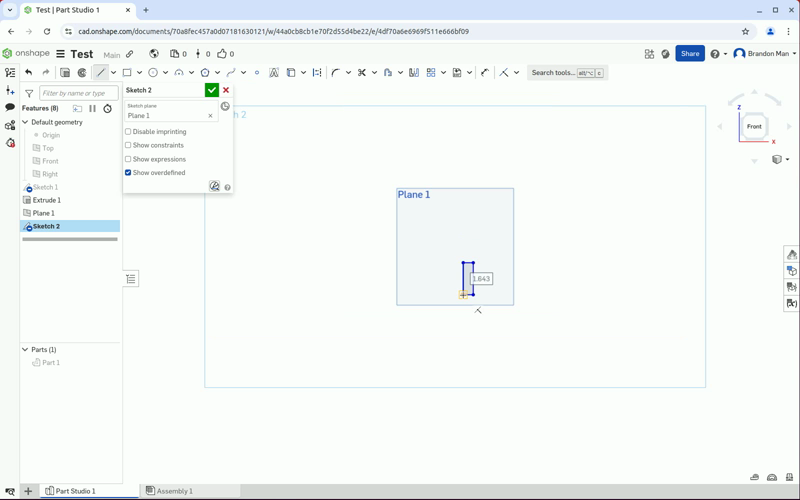
scroll(-6)
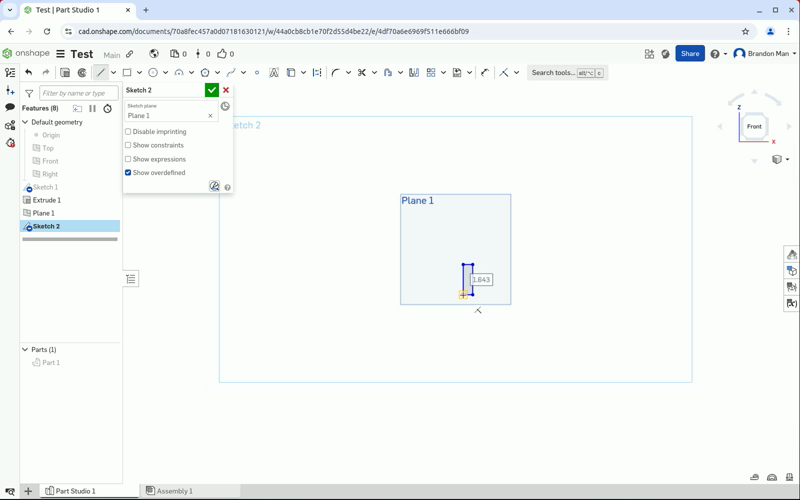
scroll(-6)
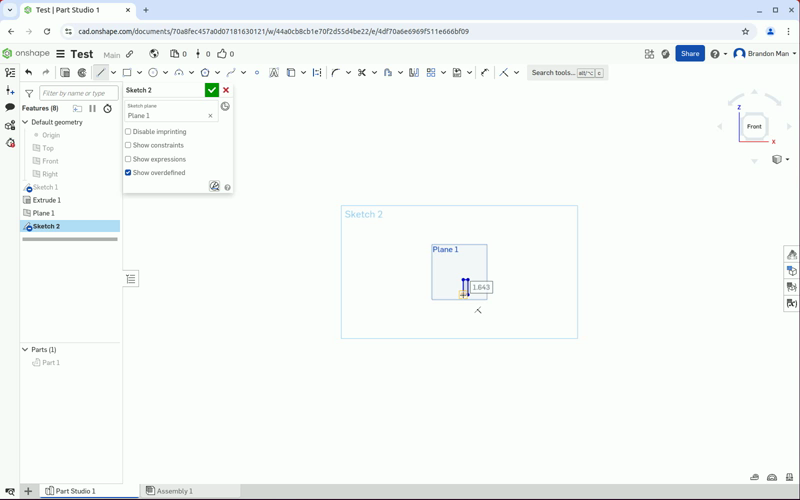
scroll(-6)
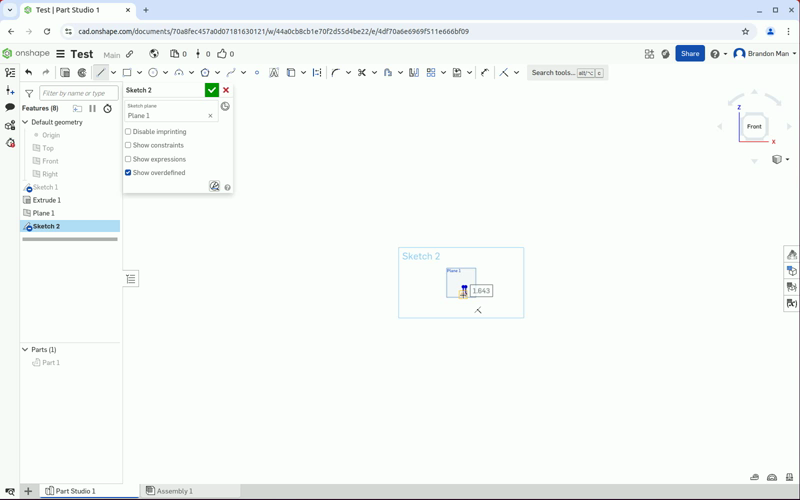
key(esc)
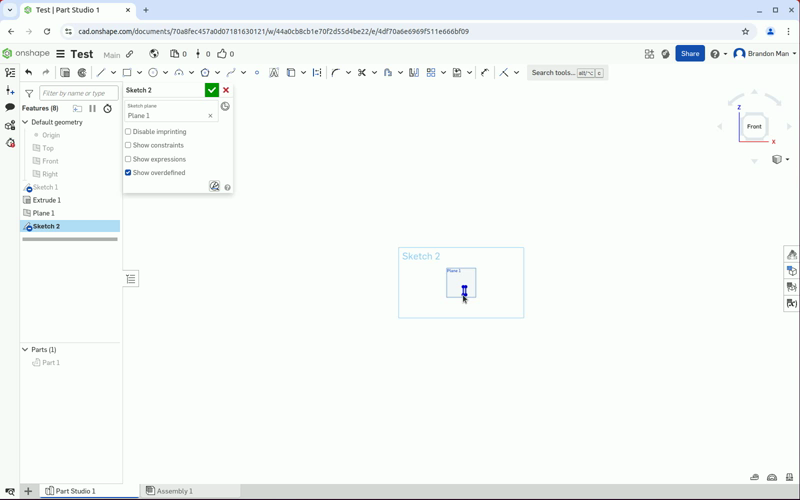
mouse_move(464, 292)
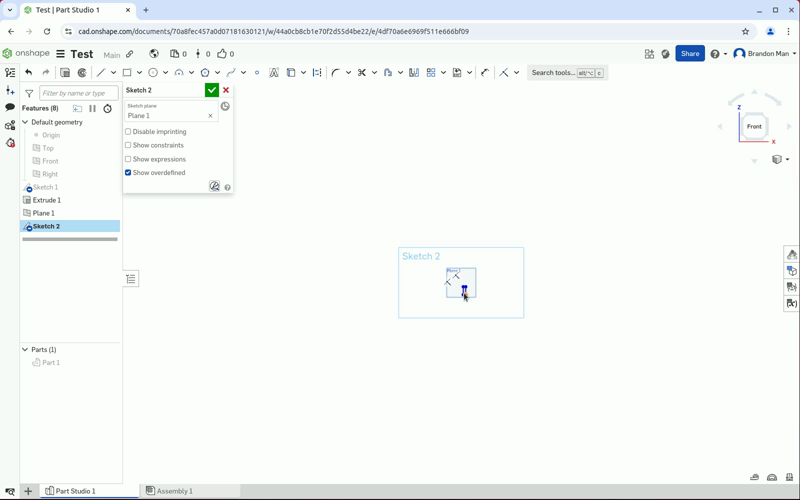
scroll(6)
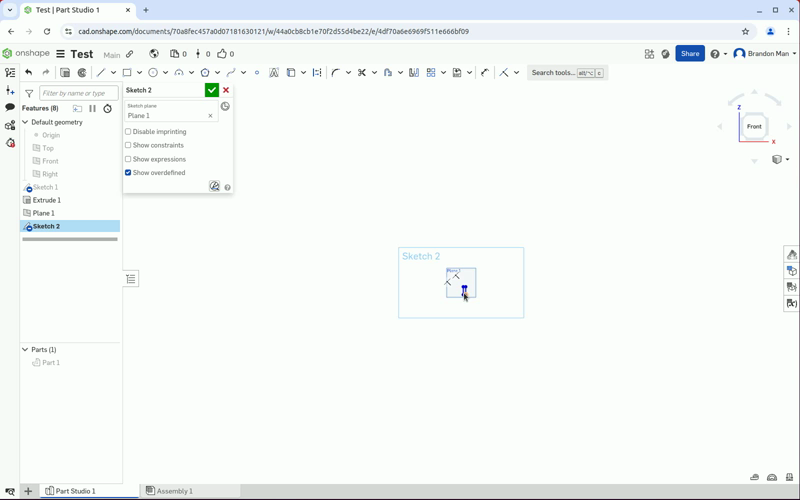
scroll(6)
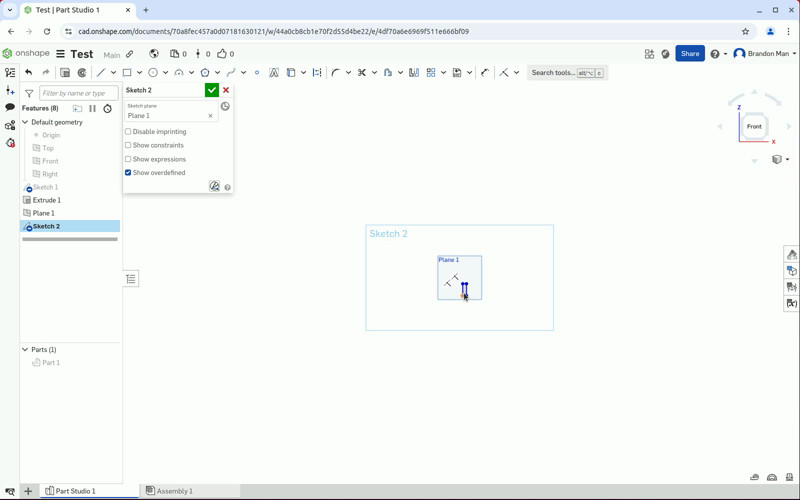
scroll(6)
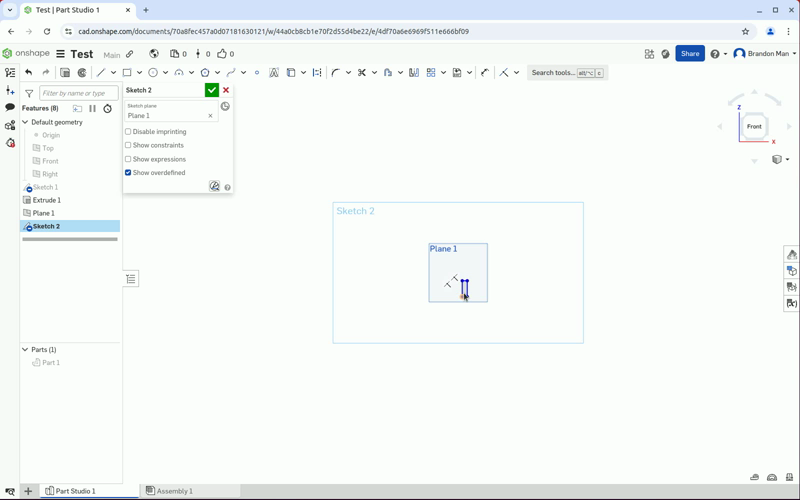
scroll(6)
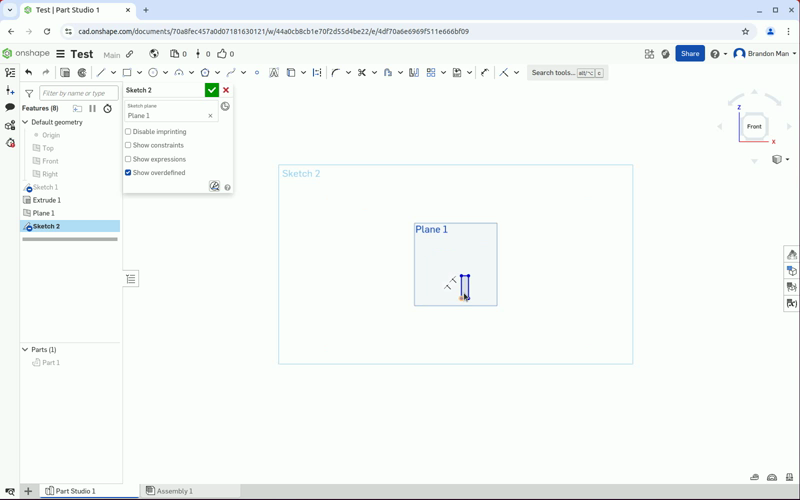
scroll(6)
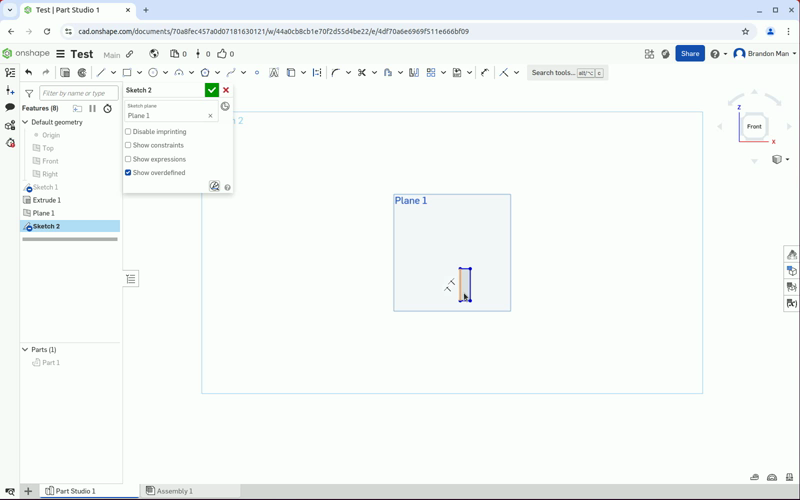
scroll(6)
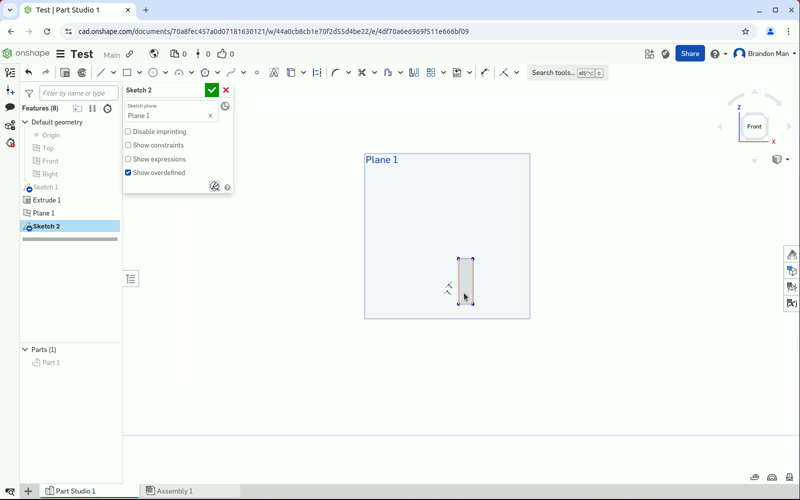
scroll(6)
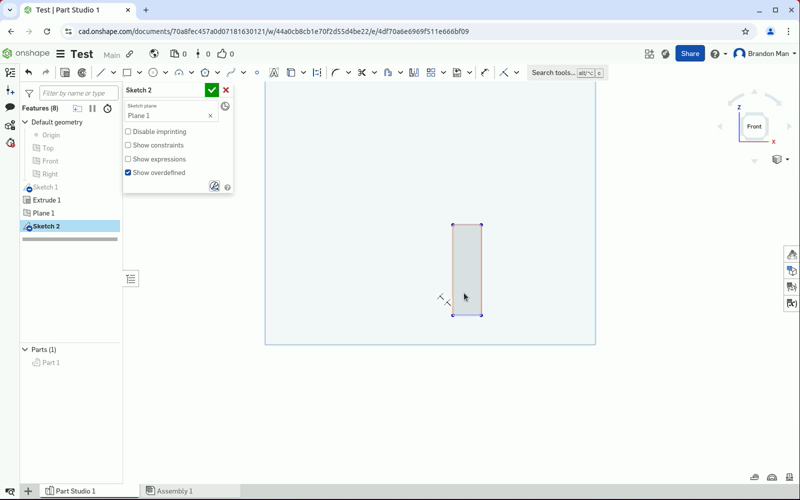
click(464, 292)
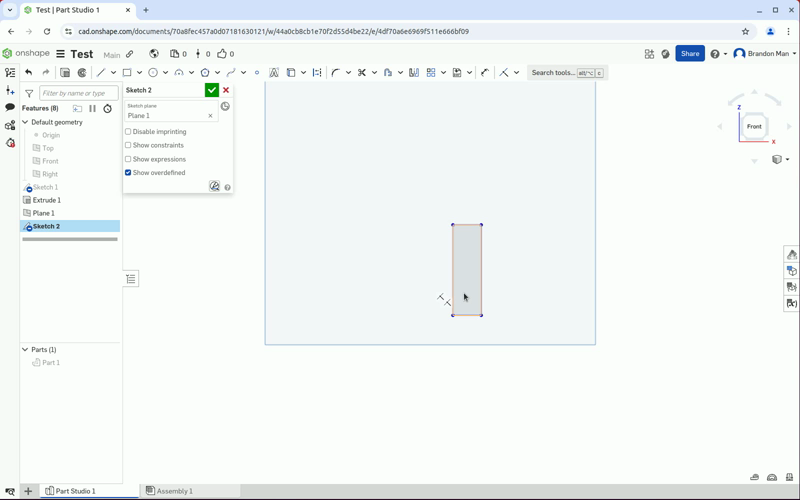
scroll(-6)
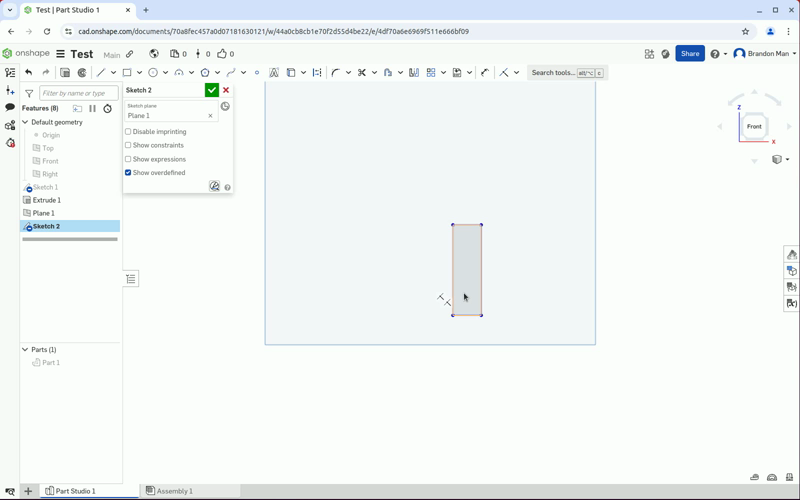
scroll(-6)
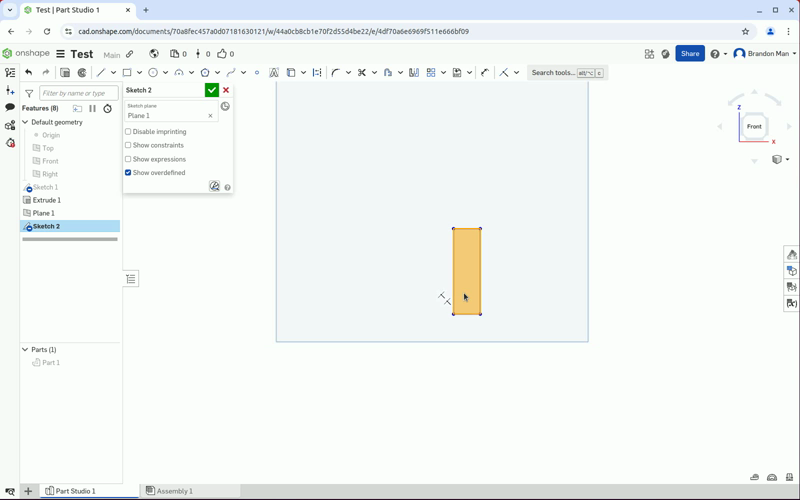
scroll(-6)
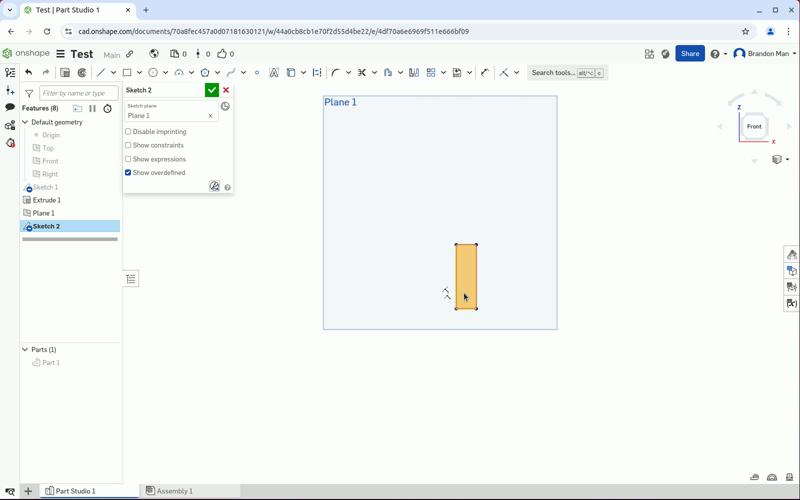
scroll(-6)
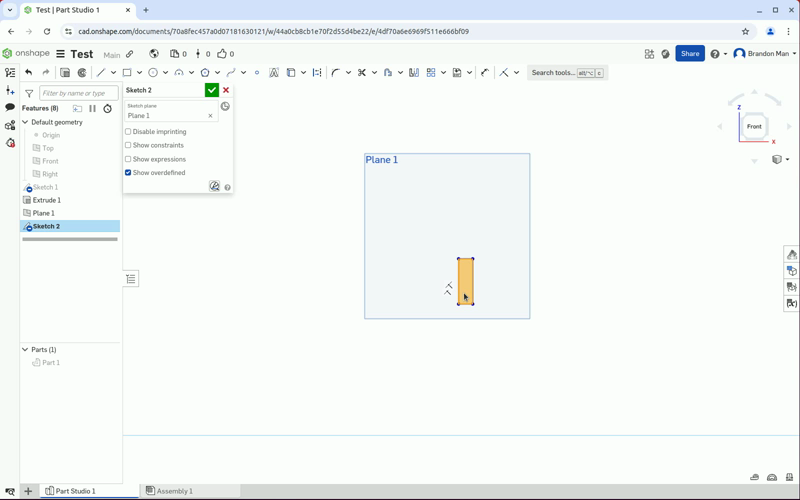
scroll(-6)
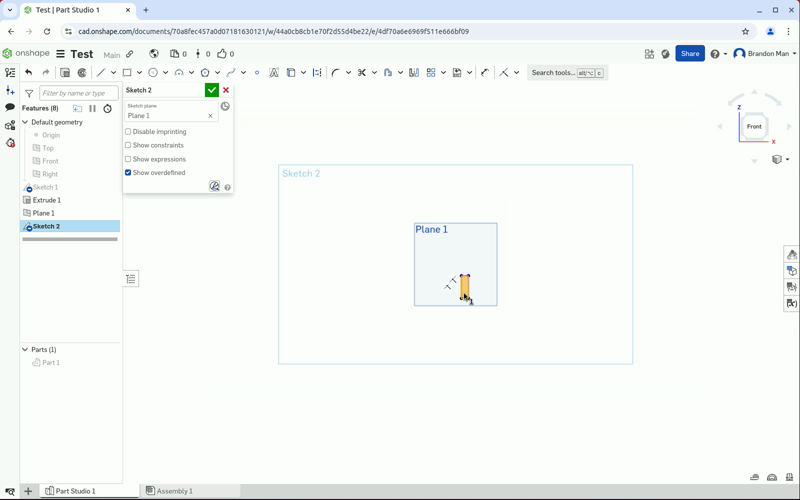
scroll(-6)
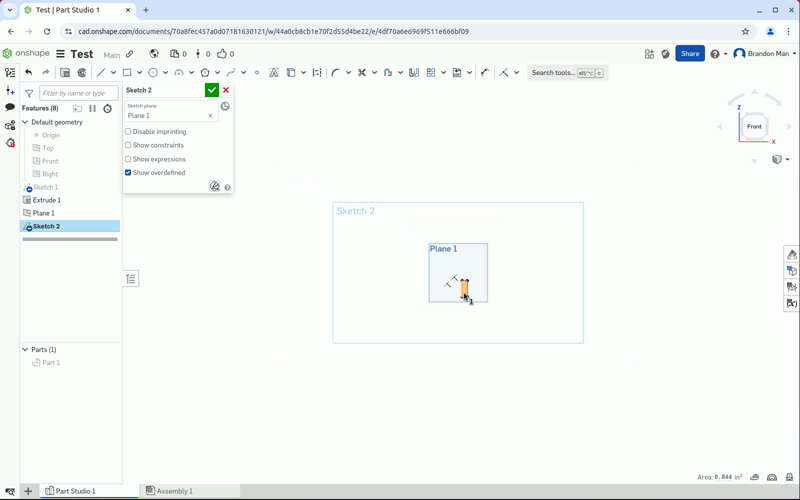
scroll(-6)
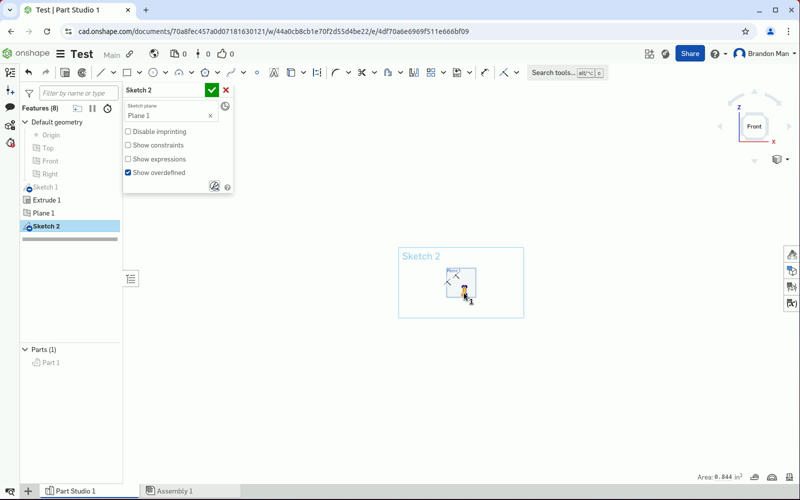
mouse_move(73, 352)
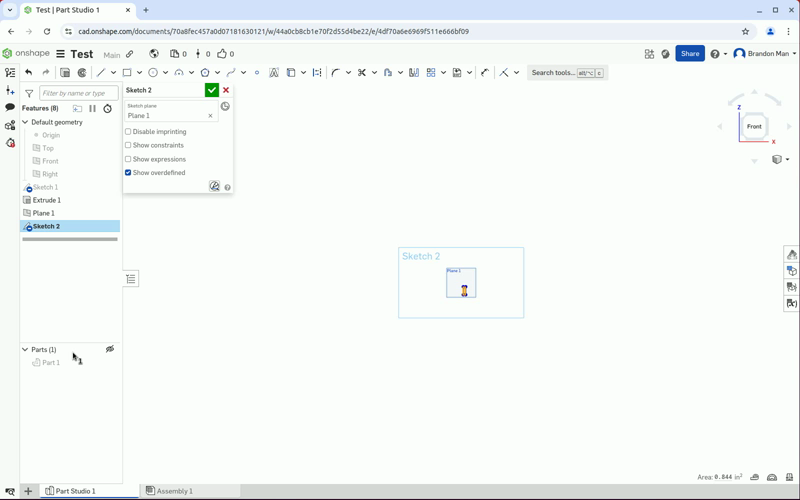
key(shift+y)
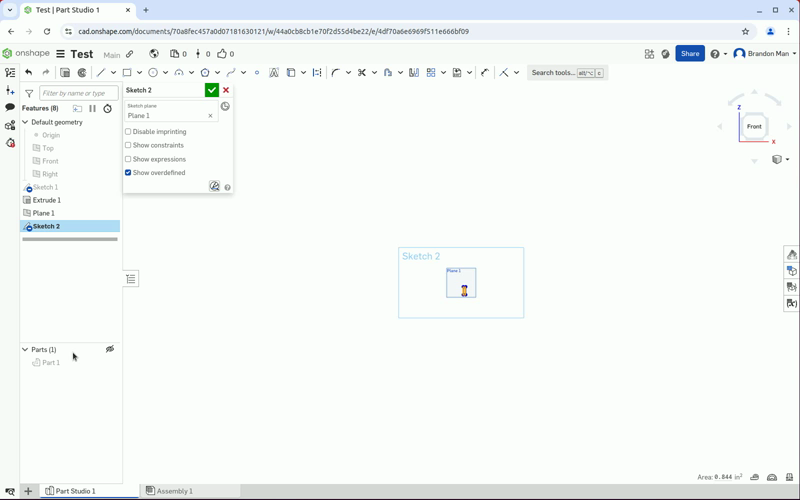
key(shift+e)
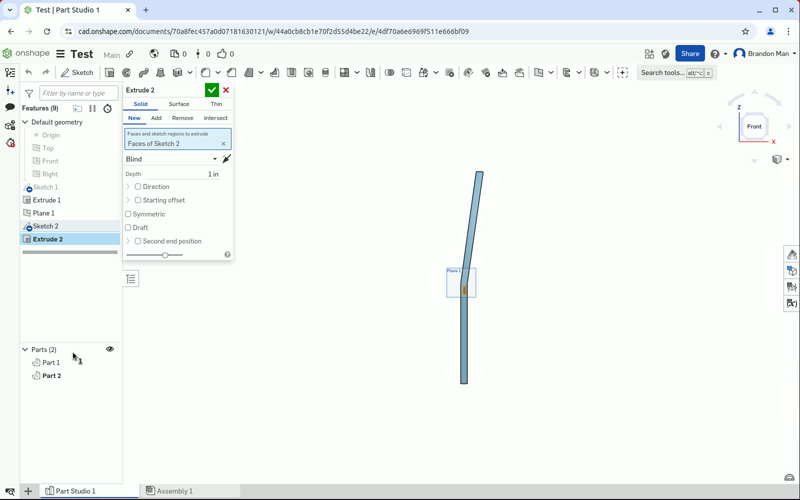
mouse_move(143, 106)
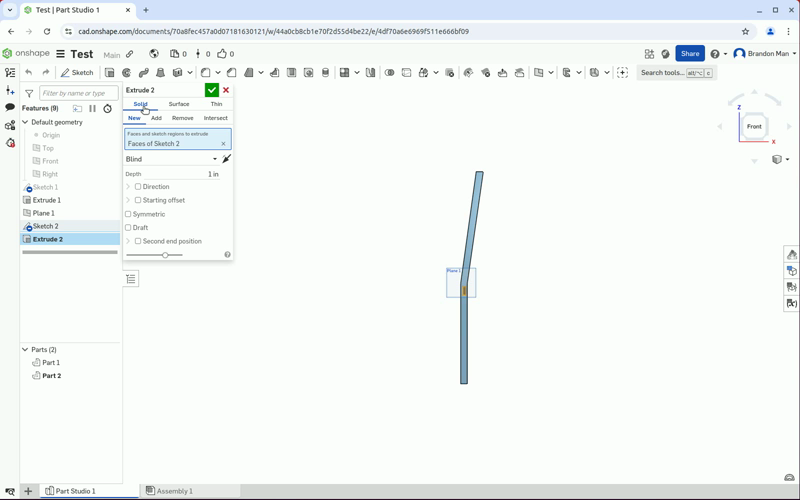
click(143, 106)
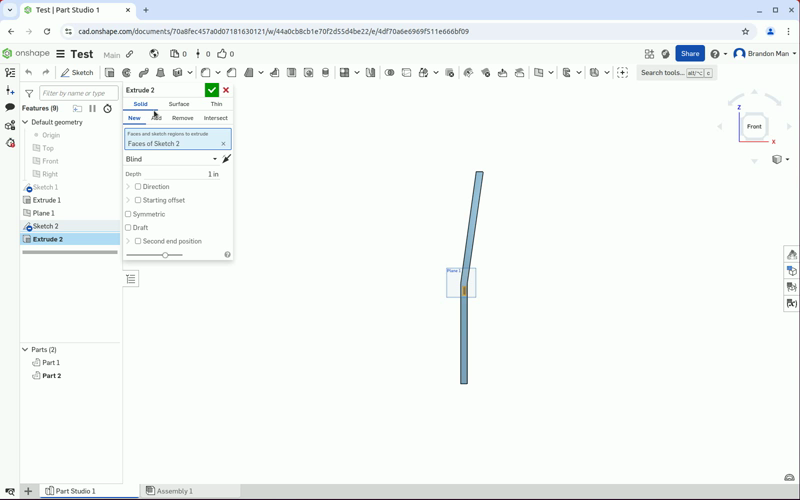
mouse_move(186, 120)
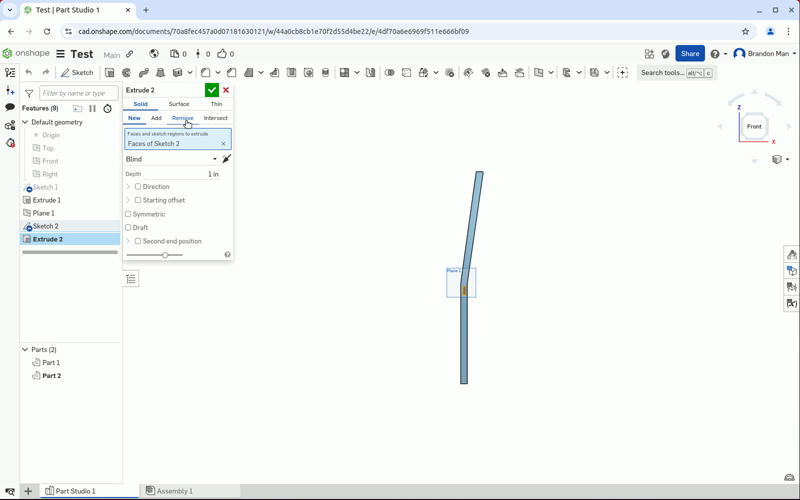
click(186, 120)
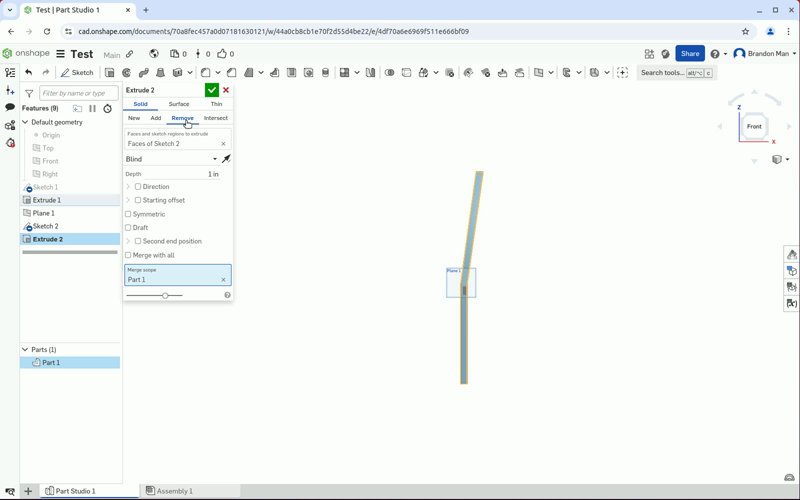
key(tab, 4)
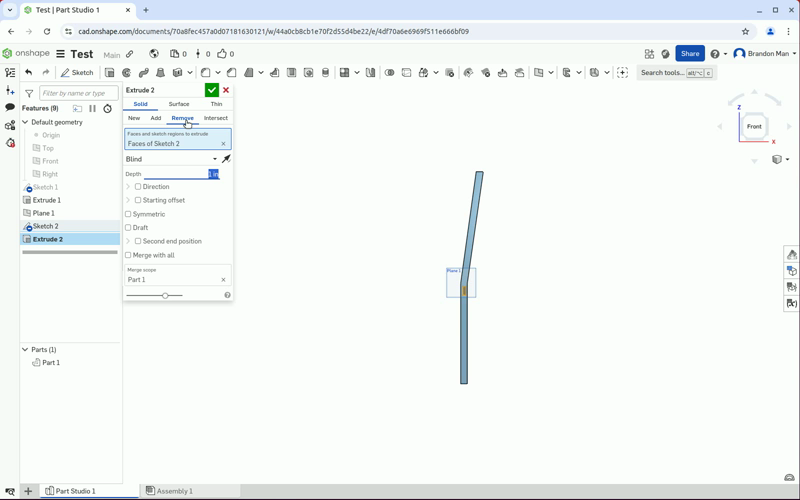
text(0.481)
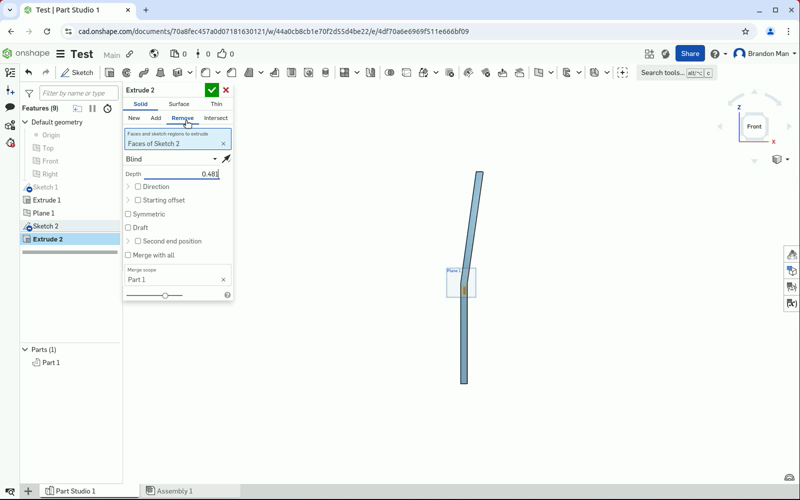
key(tab, 6)
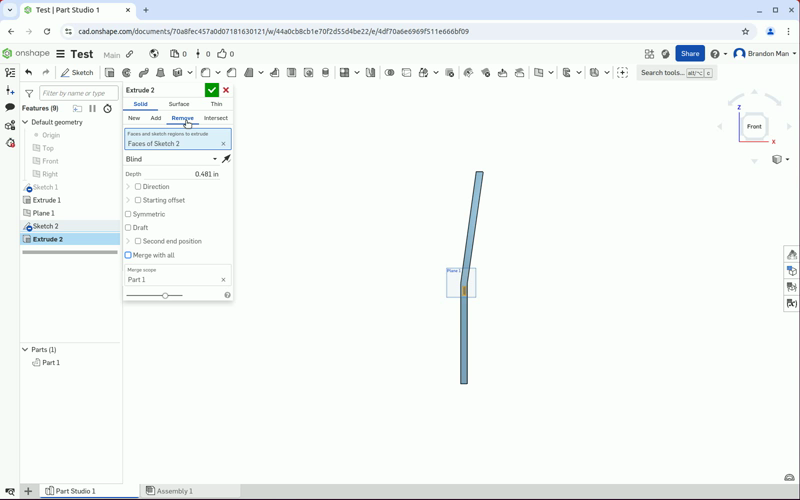
key(space)
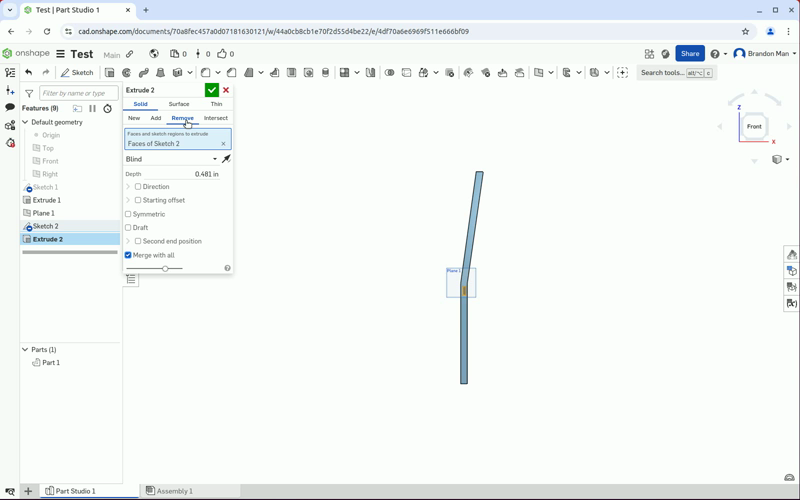
key(enter)
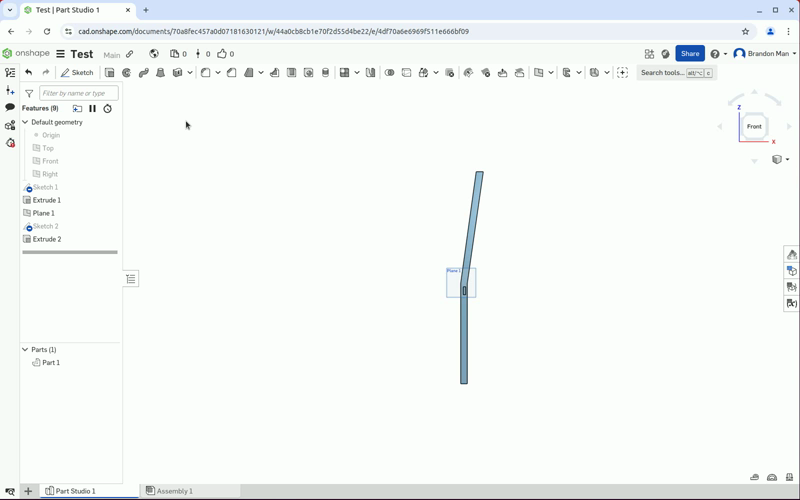
key(shift+h)
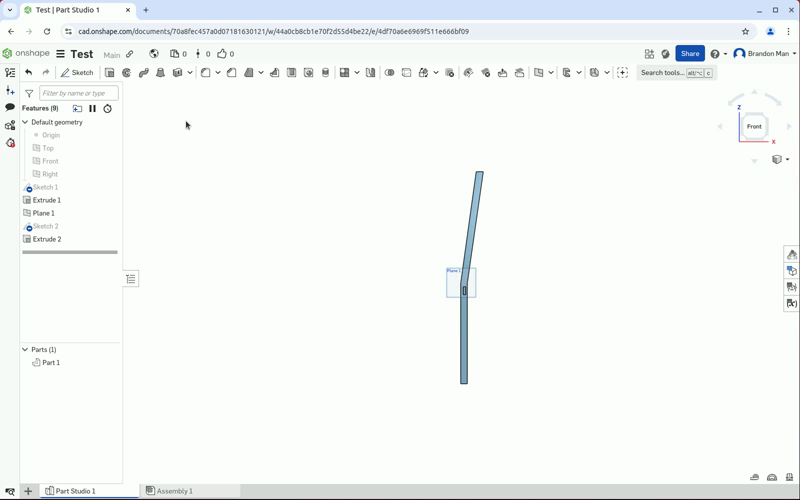
key(shift+h)
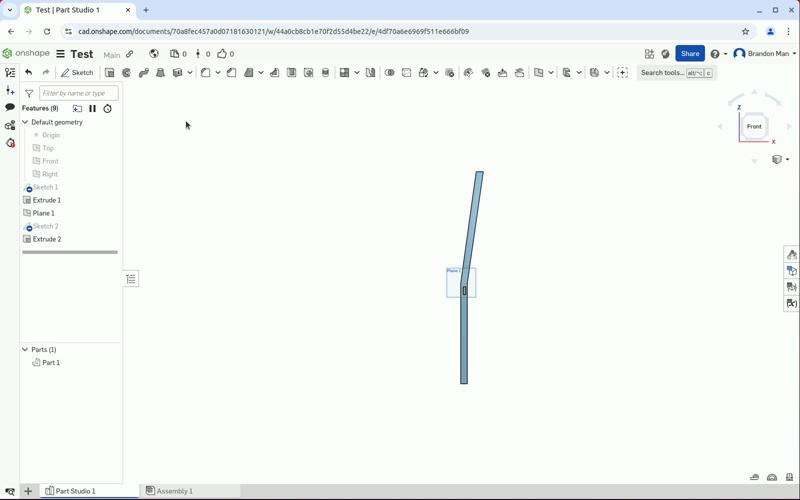
mouse_move(73, 189)
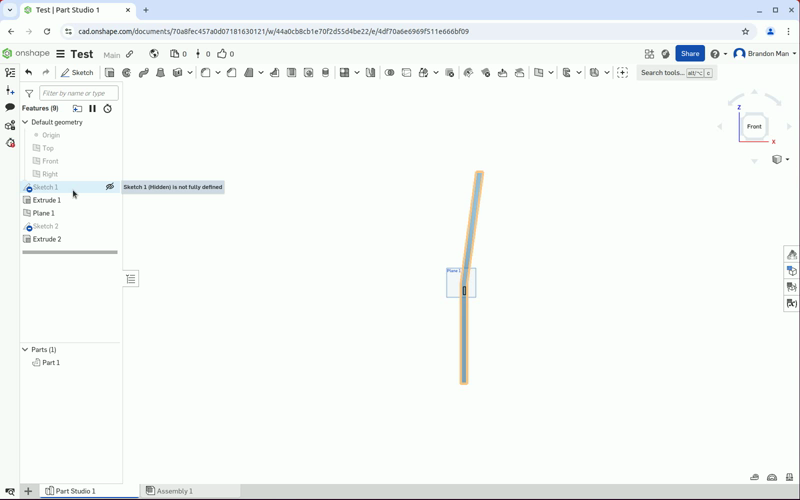
click(73, 189)
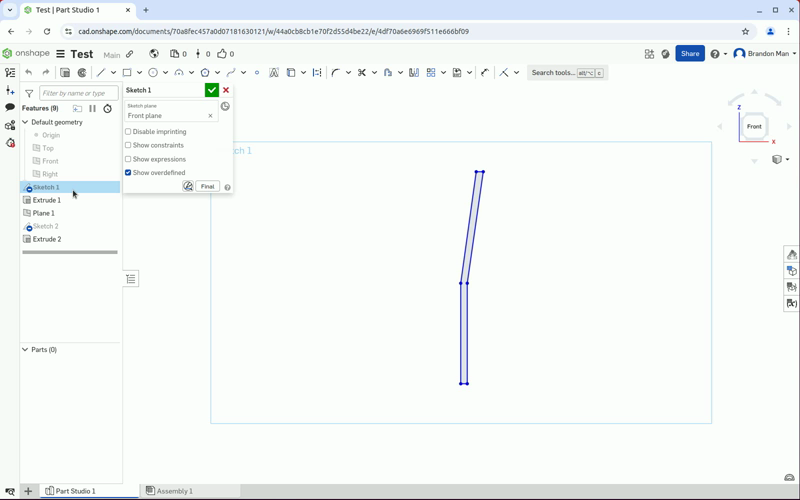
mouse_move(229, 92)
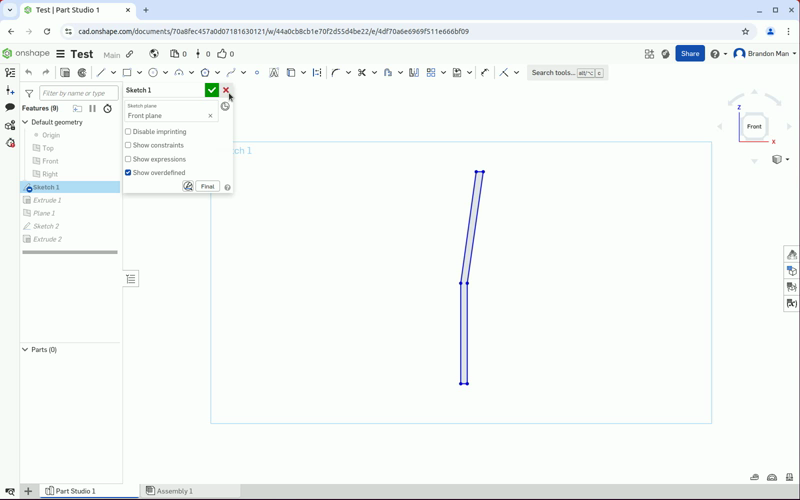
click(229, 92)
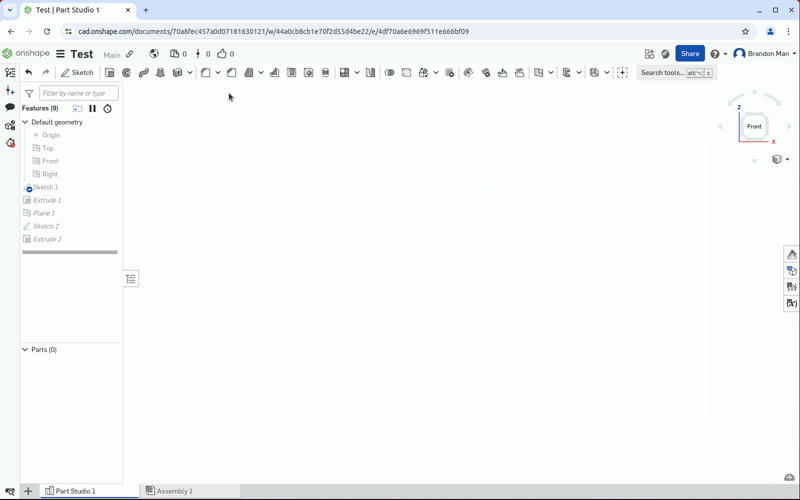
key(shift+s)
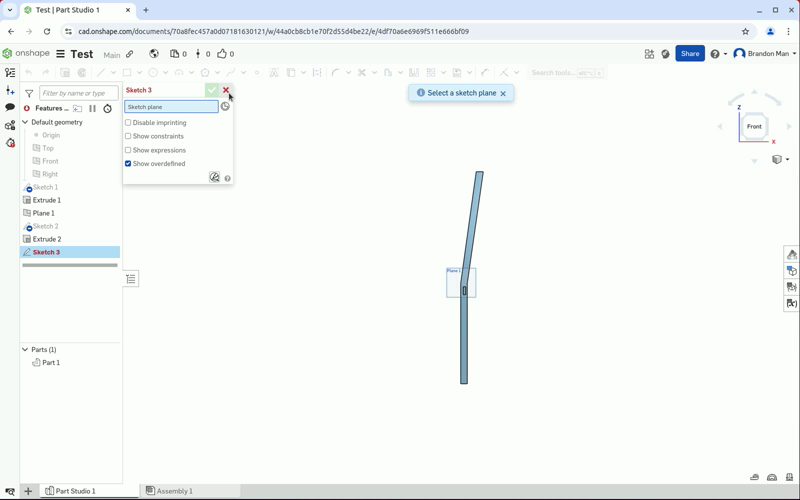
mouse_move(73, 215)
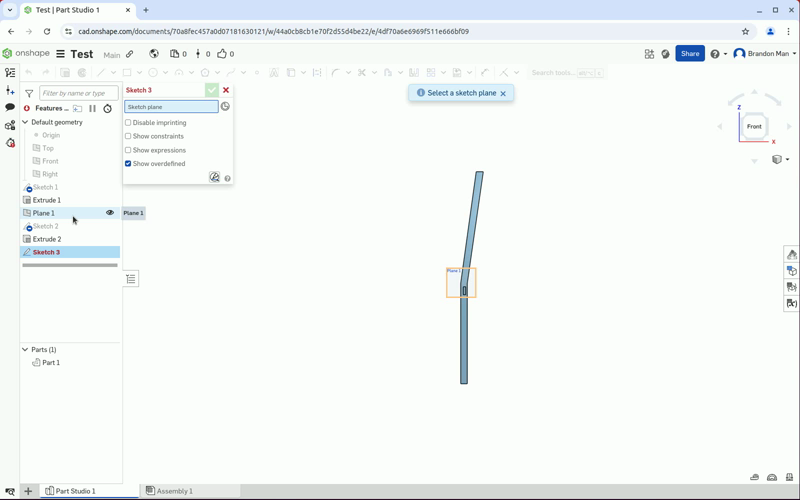
click(73, 215)
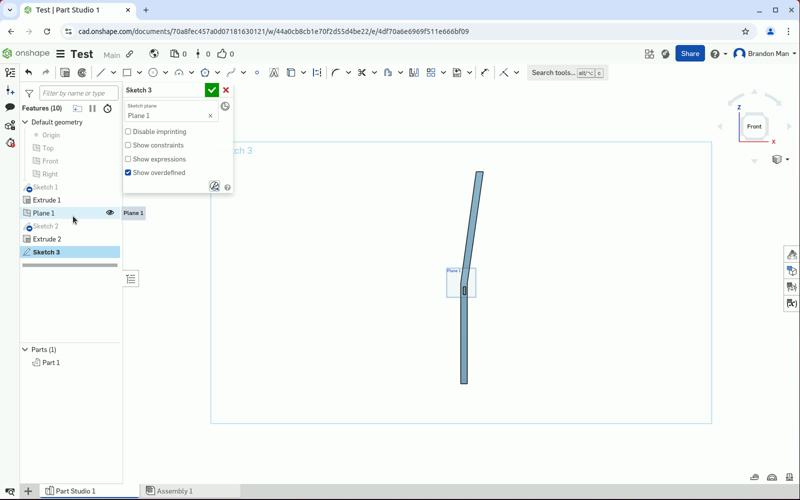
mouse_move(73, 352)
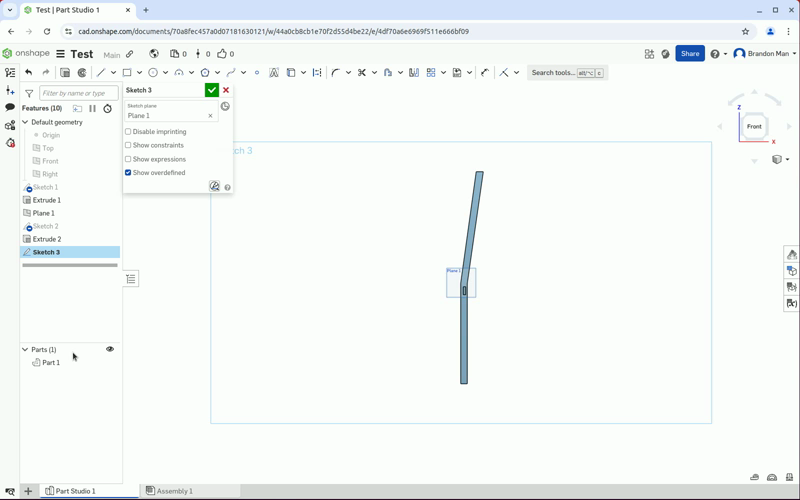
key(y)
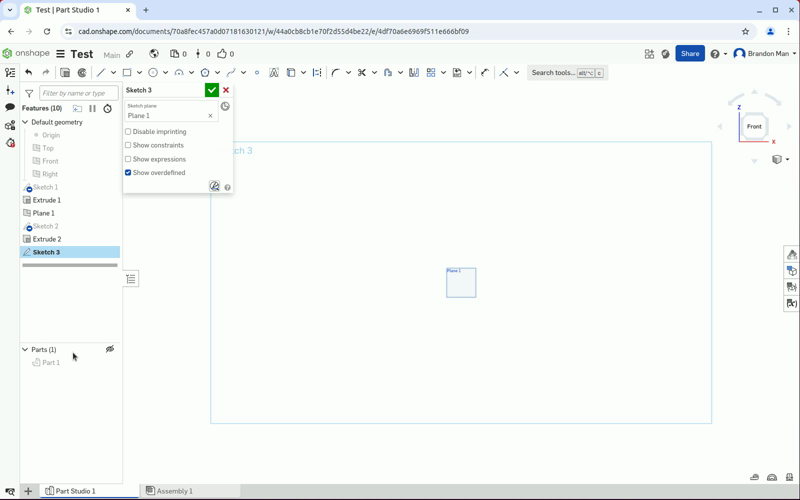
key(l)
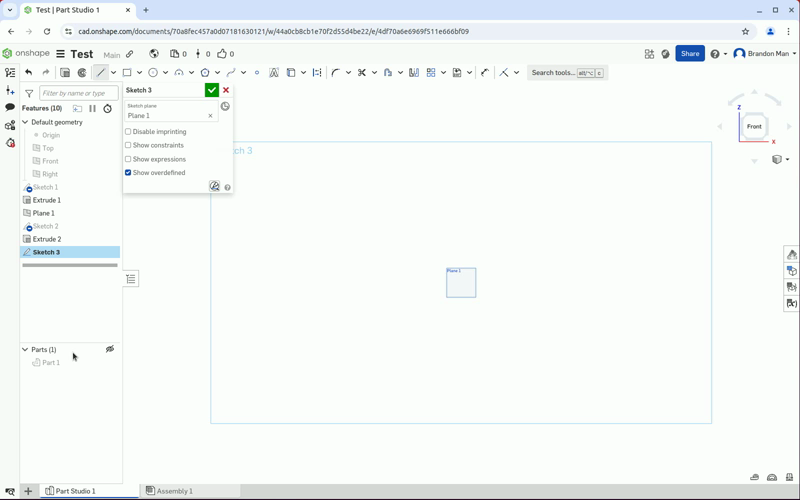
key_down(shift)
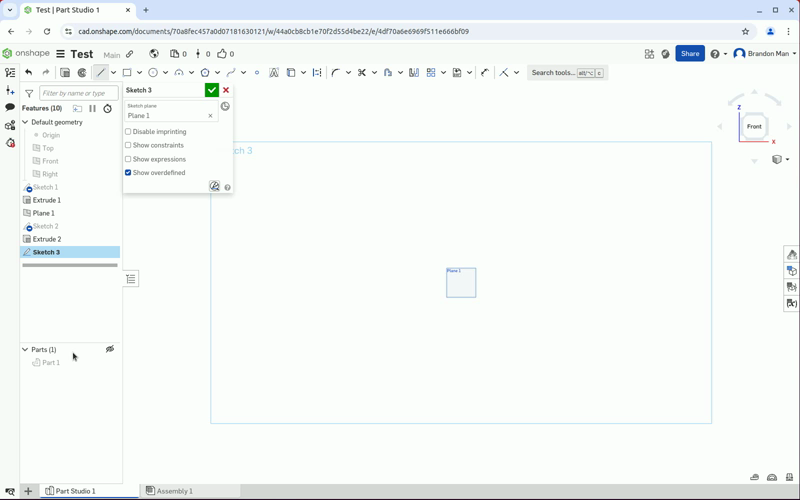
mouse_move(476, 186)
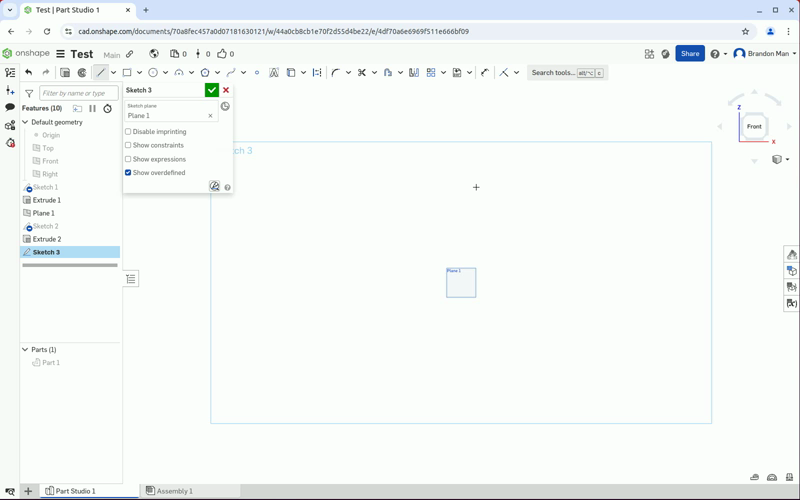
click(476, 186)
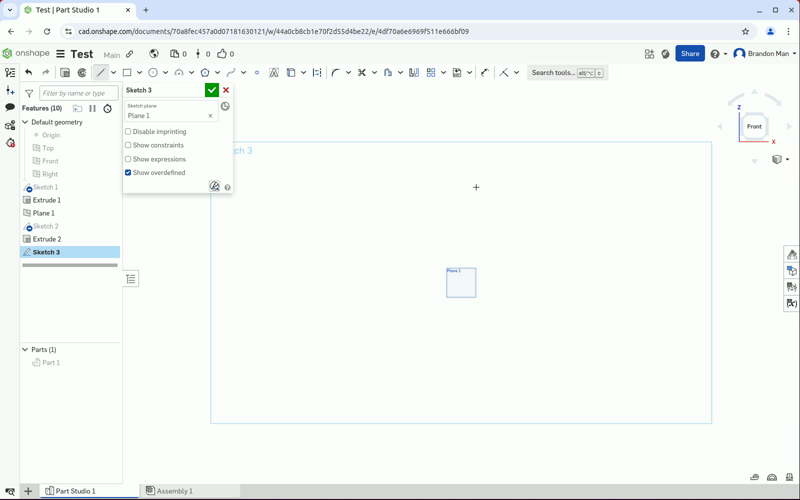
key_up(shift)
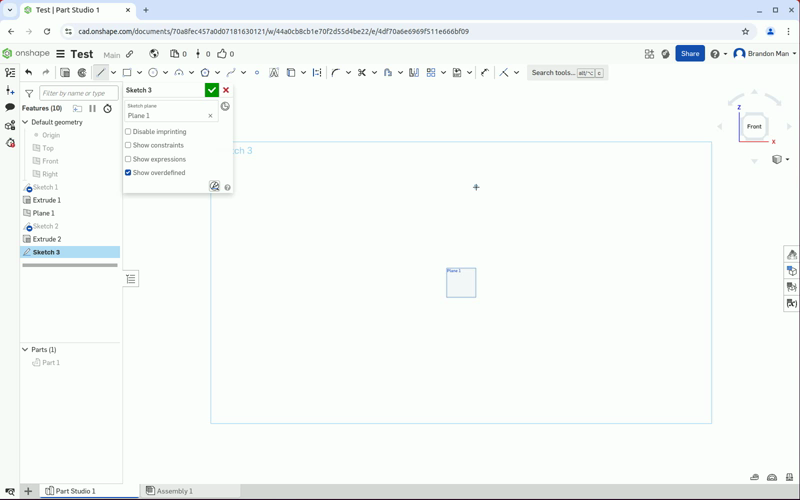
key_down(shift)
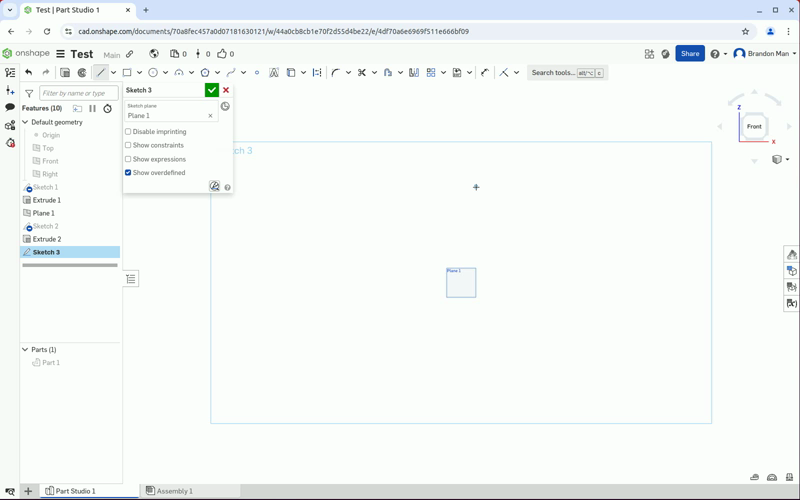
mouse_move(506, 186)
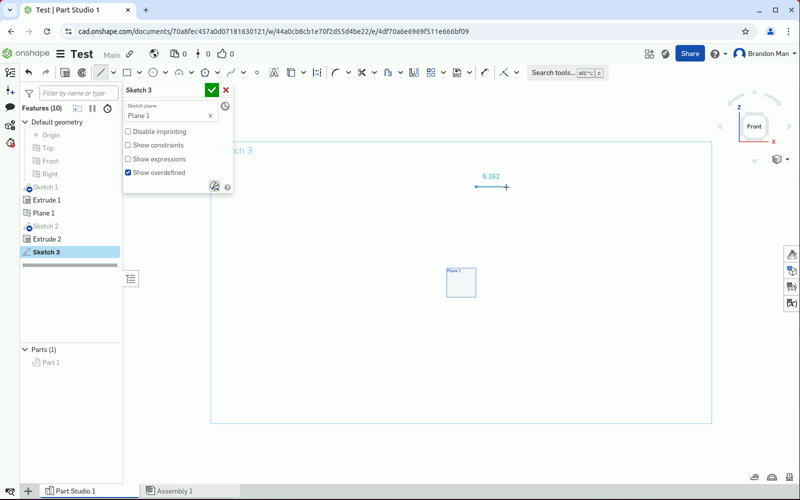
mouse_move(479, 187)
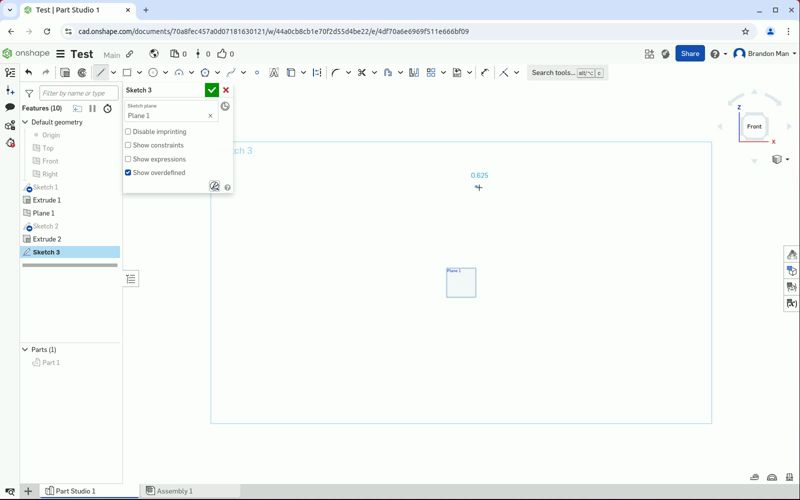
scroll(6)
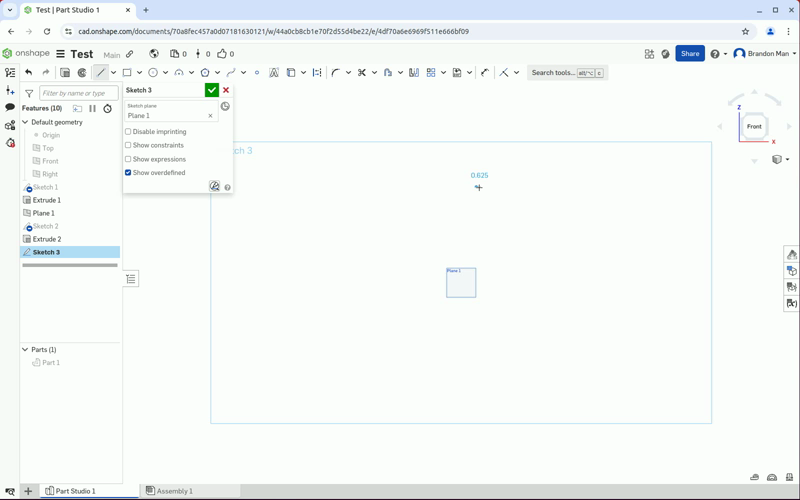
scroll(6)
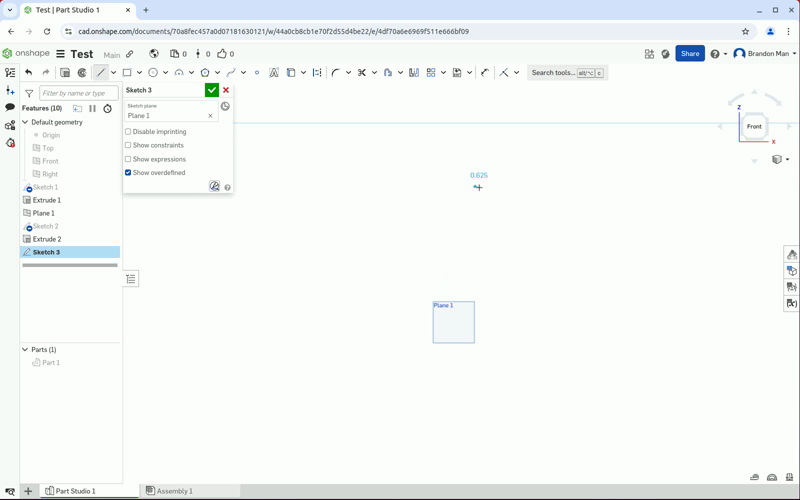
scroll(6)
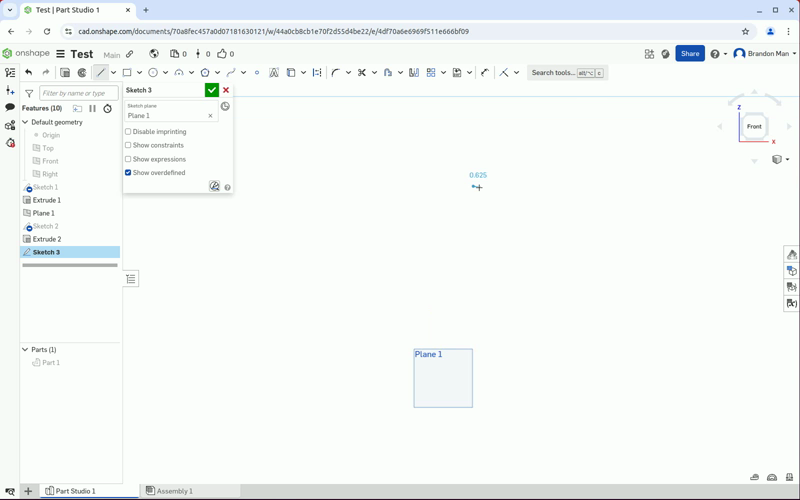
scroll(6)
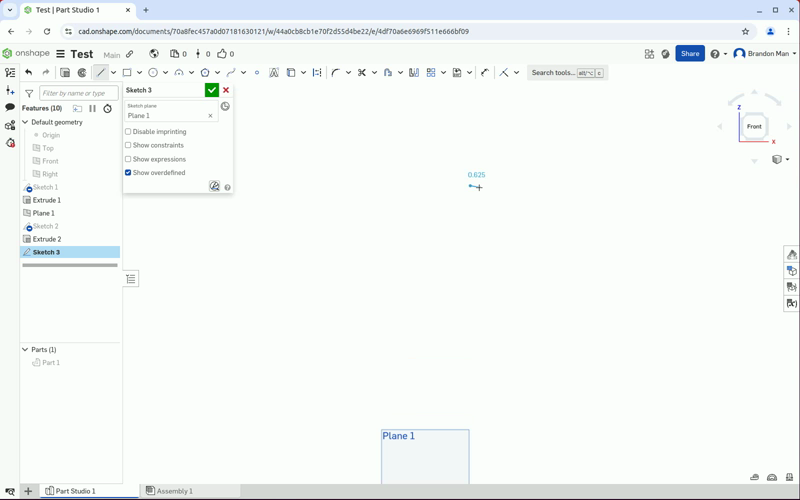
scroll(6)
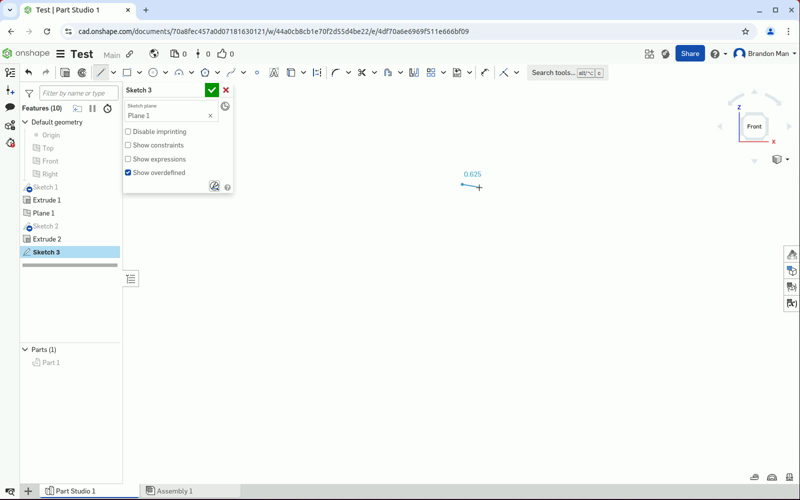
scroll(6)
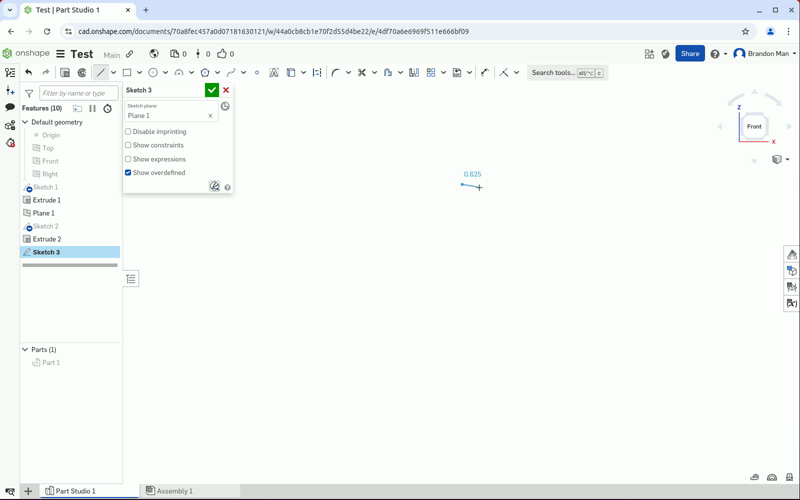
scroll(6)
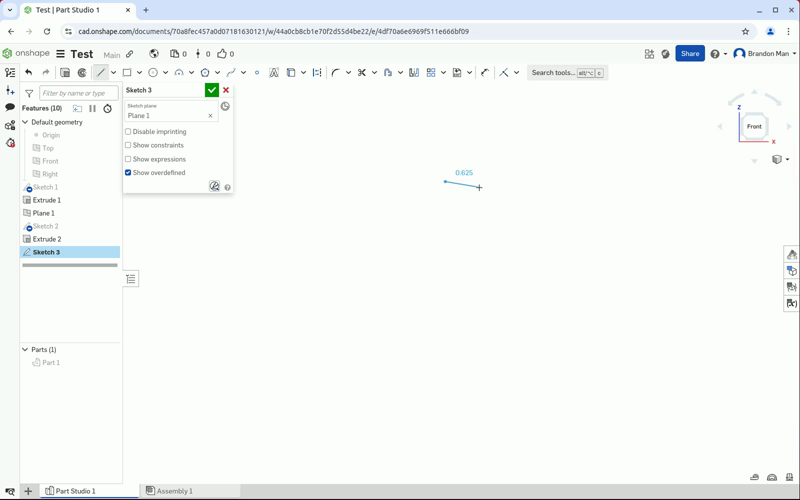
click(479, 187)
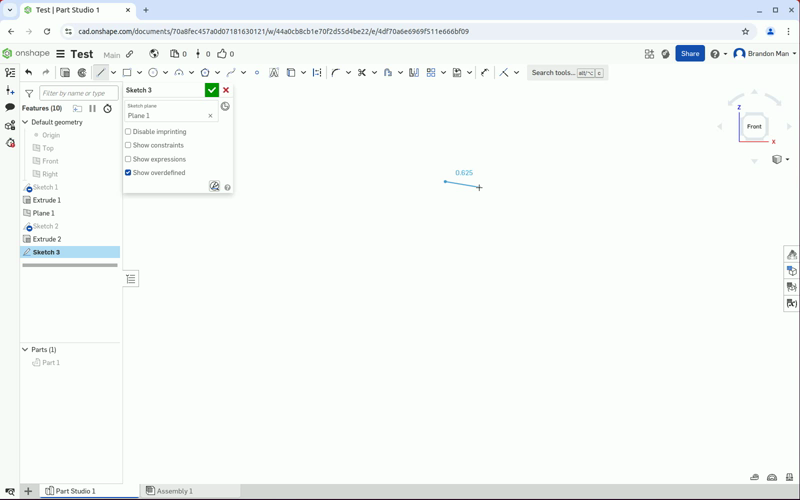
scroll(-6)
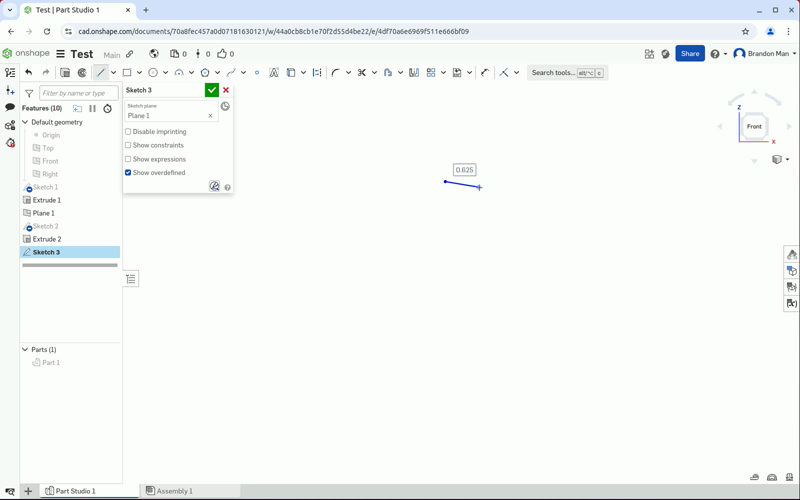
scroll(-6)
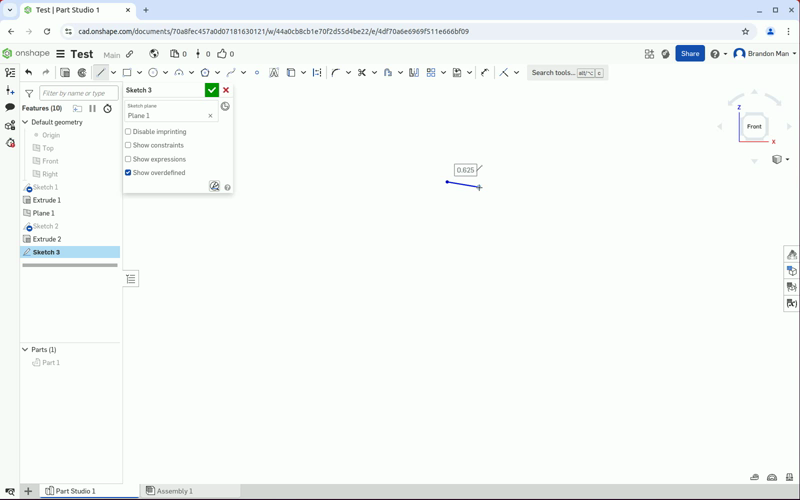
scroll(-6)
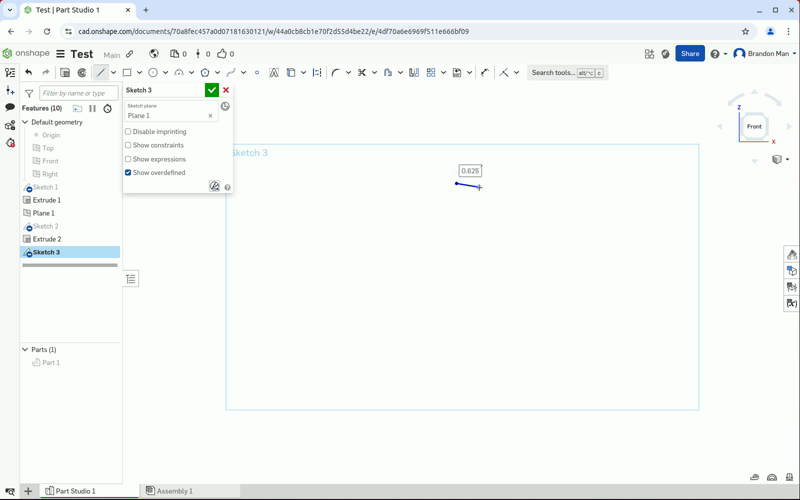
scroll(-6)
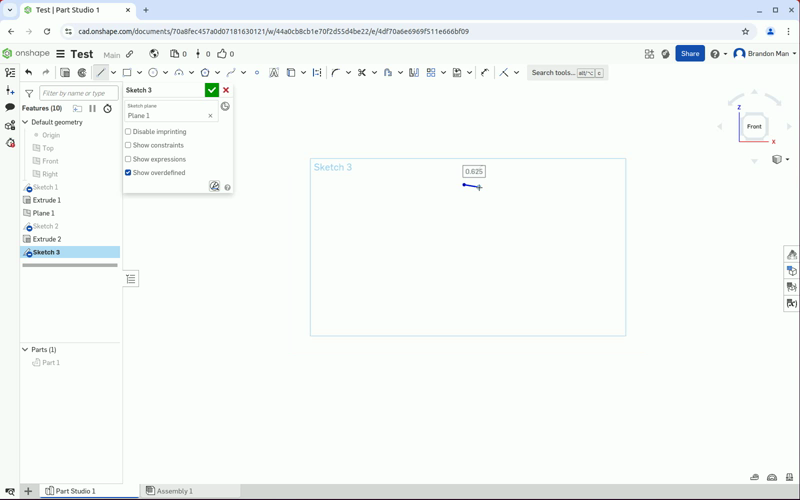
scroll(-6)
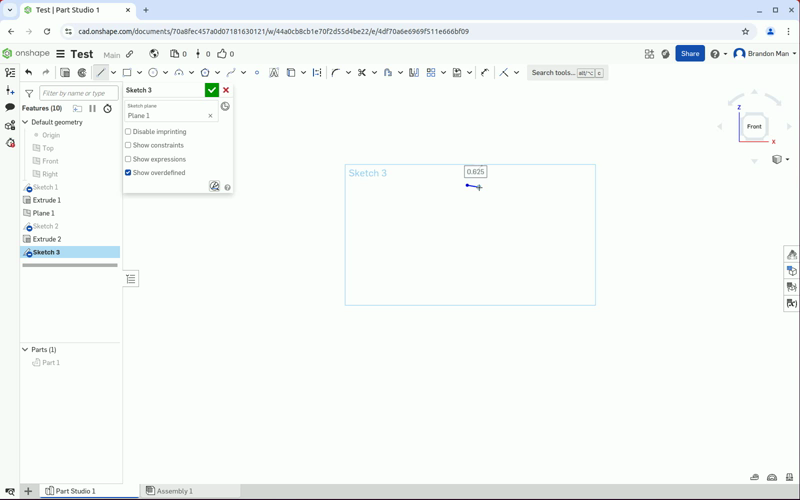
scroll(-6)
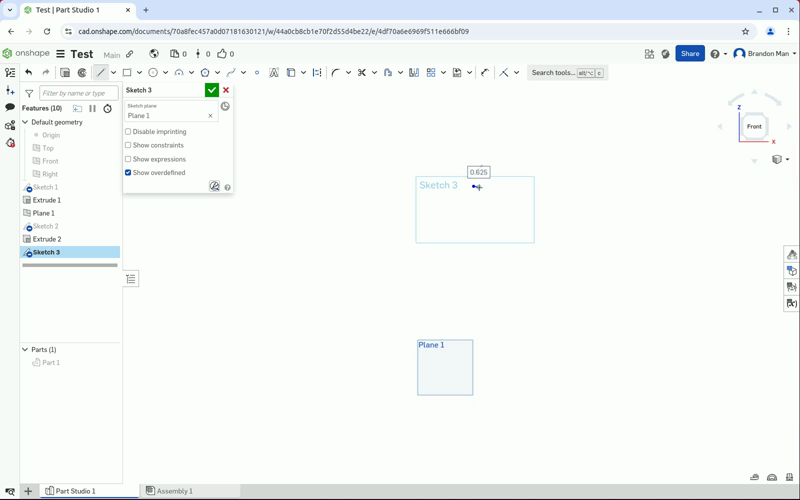
scroll(-6)
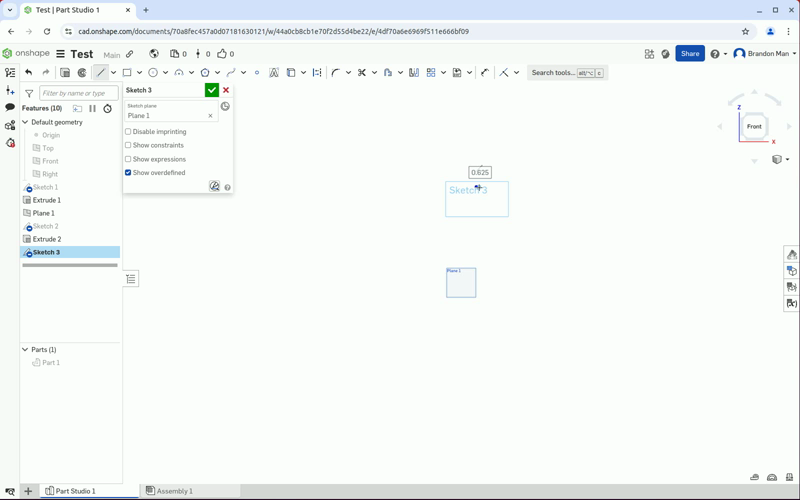
key_up(shift)
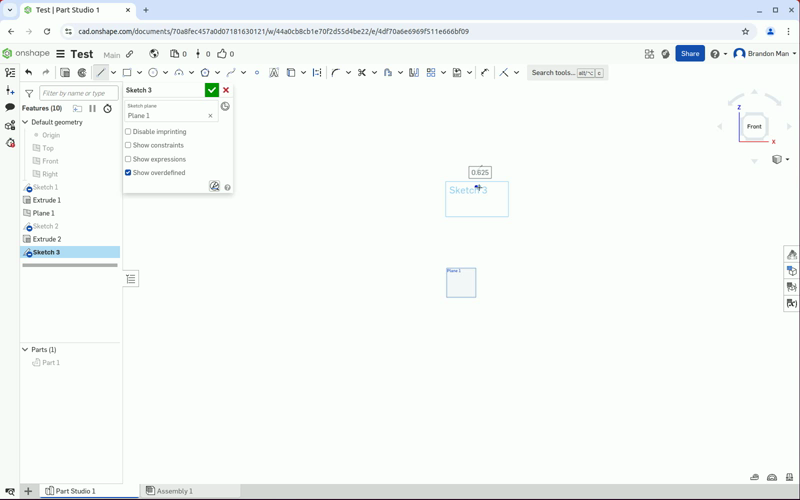
key_down(shift)
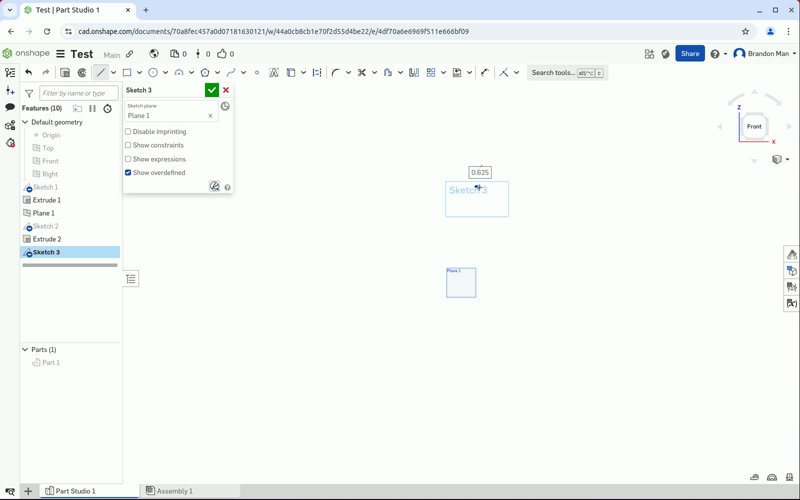
mouse_move(509, 187)
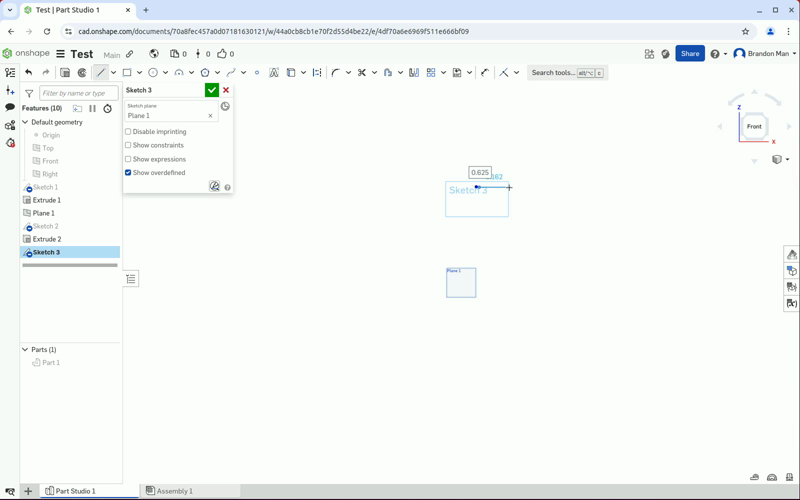
mouse_move(479, 181)
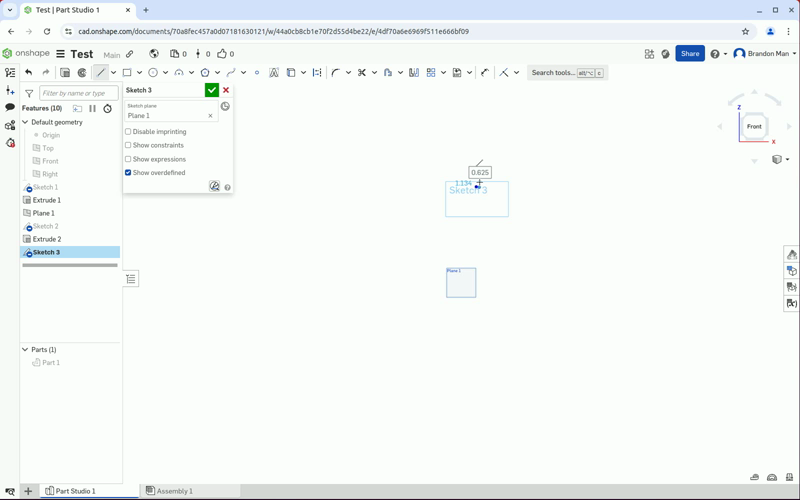
scroll(6)
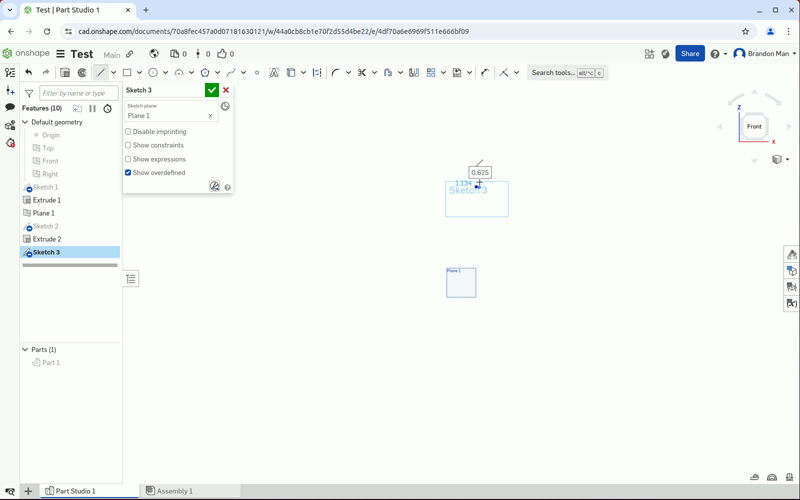
scroll(6)
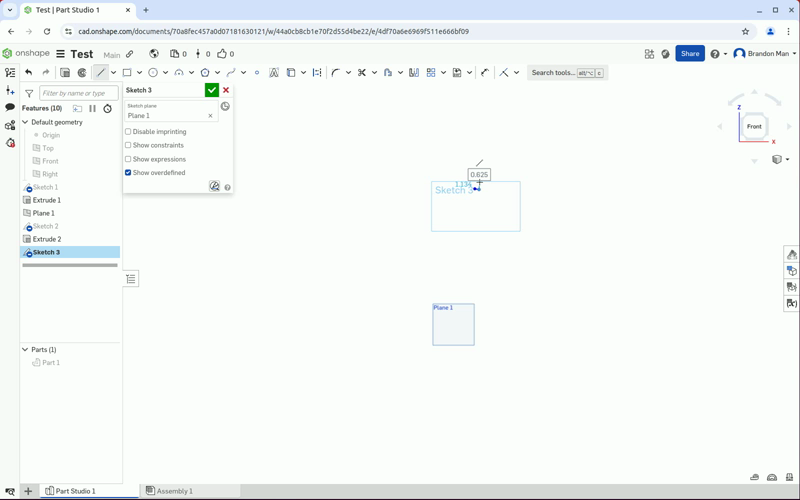
scroll(6)
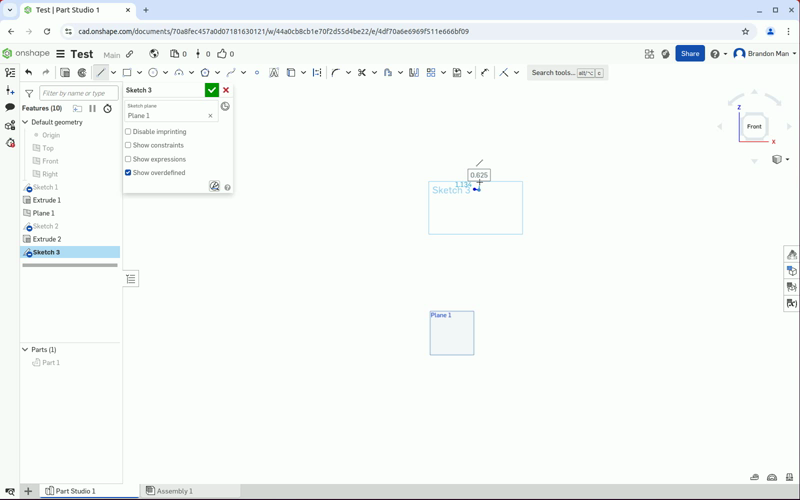
scroll(6)
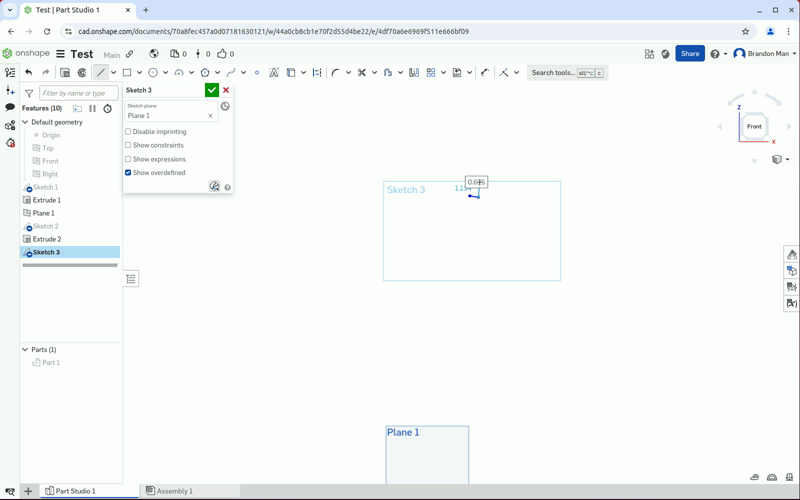
scroll(6)
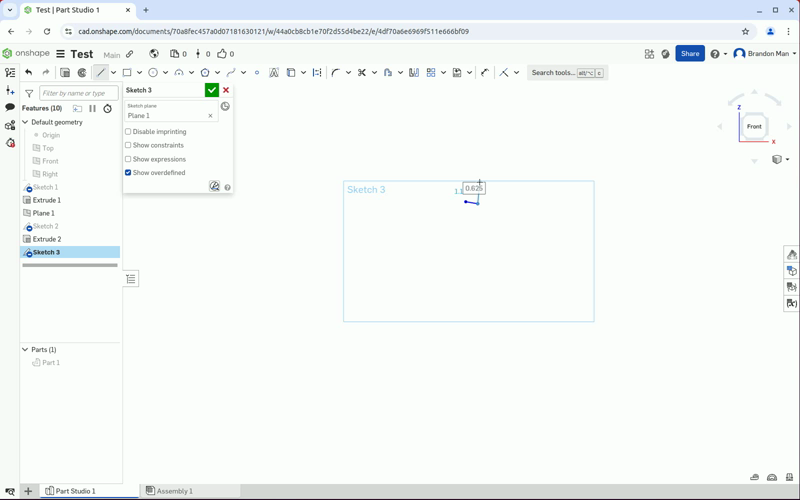
scroll(6)
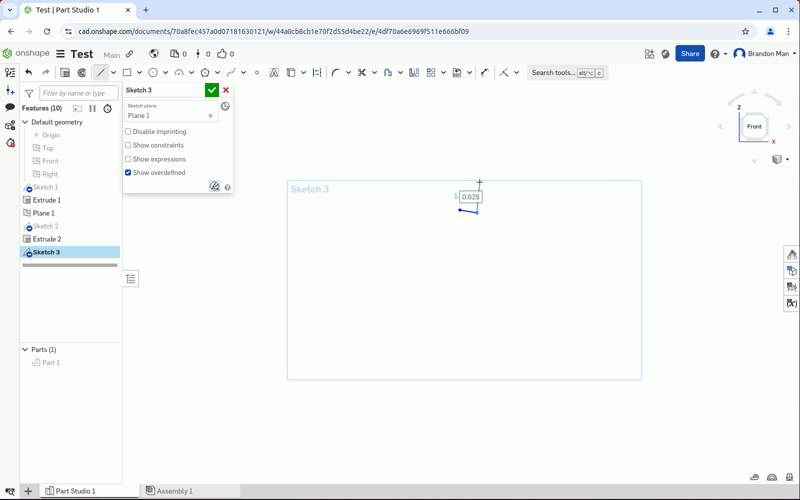
scroll(6)
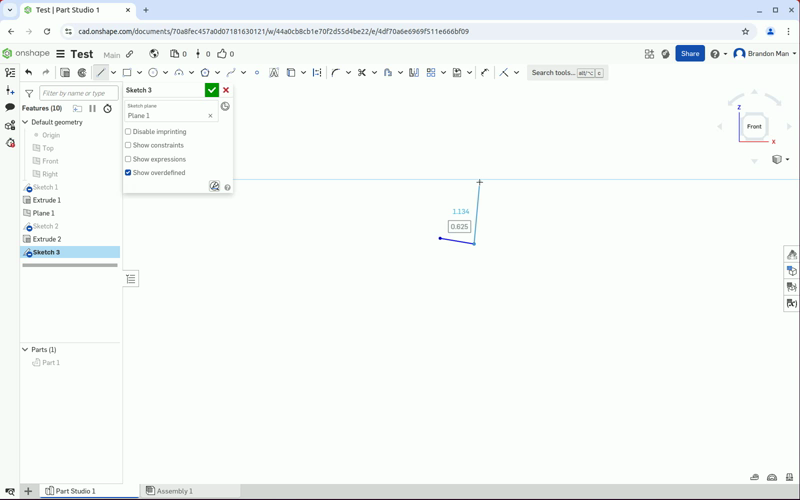
click(479, 181)
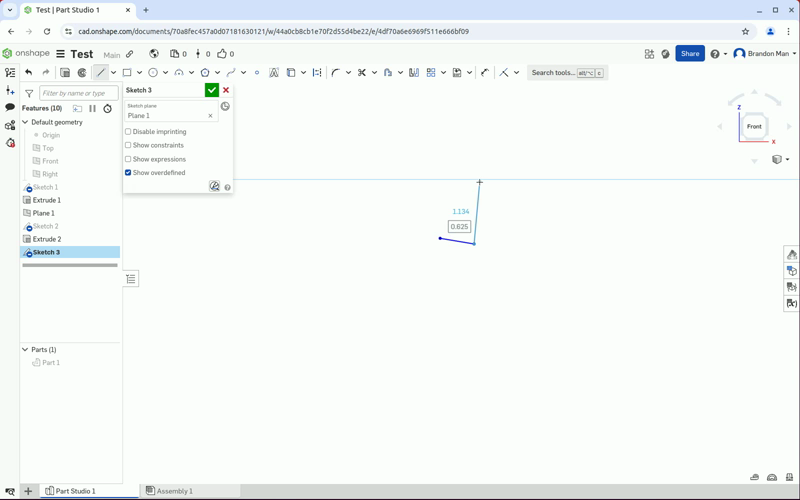
scroll(-6)
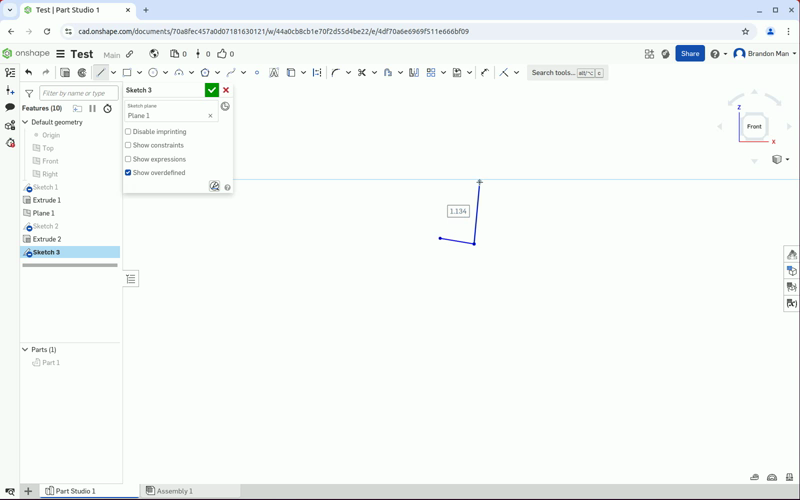
scroll(-6)
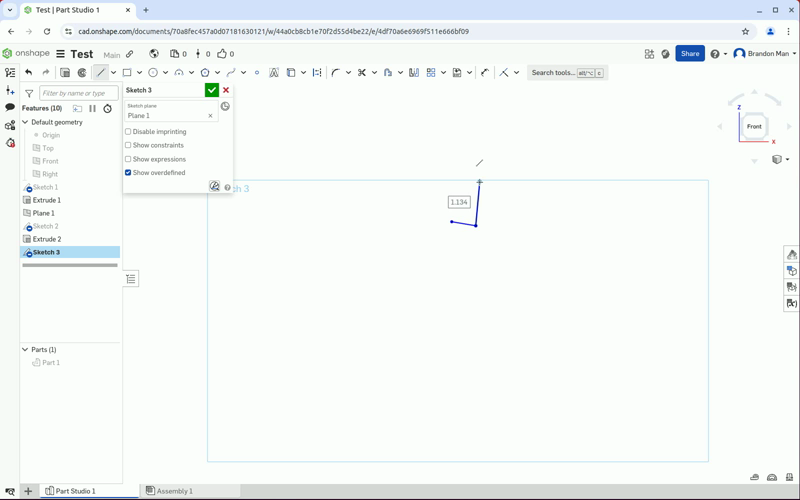
scroll(-6)
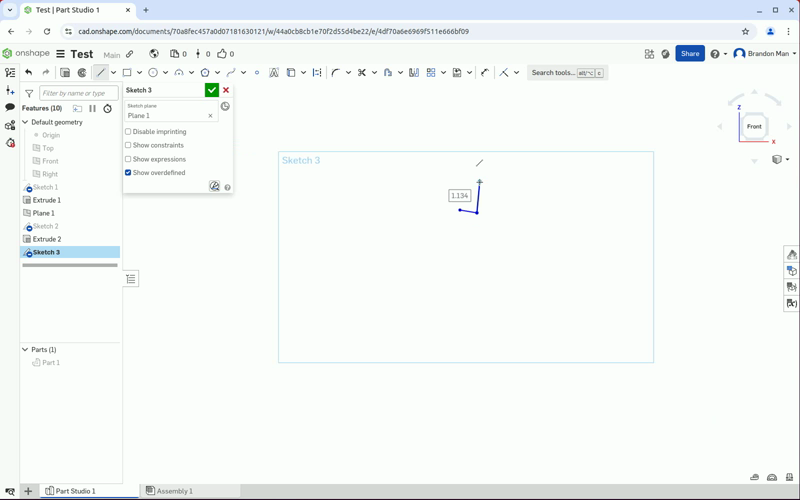
scroll(-6)
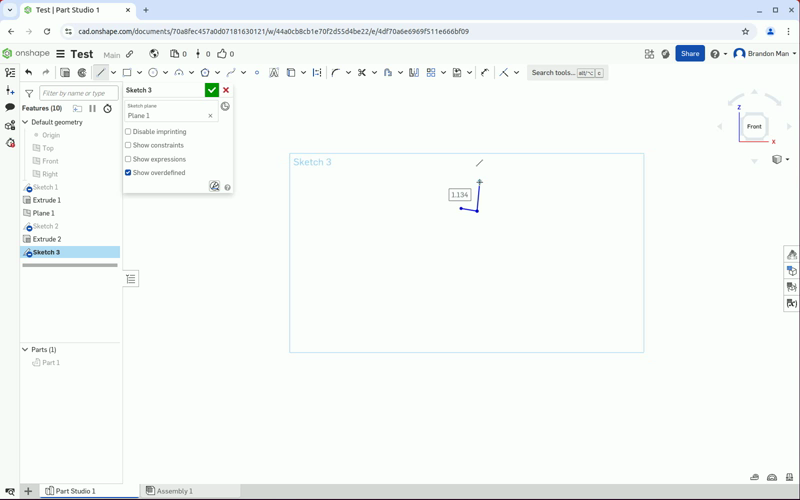
scroll(-6)
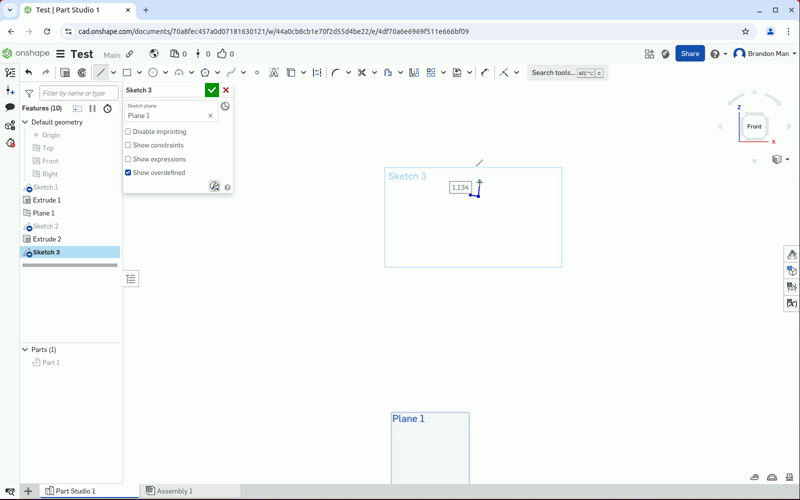
scroll(-6)
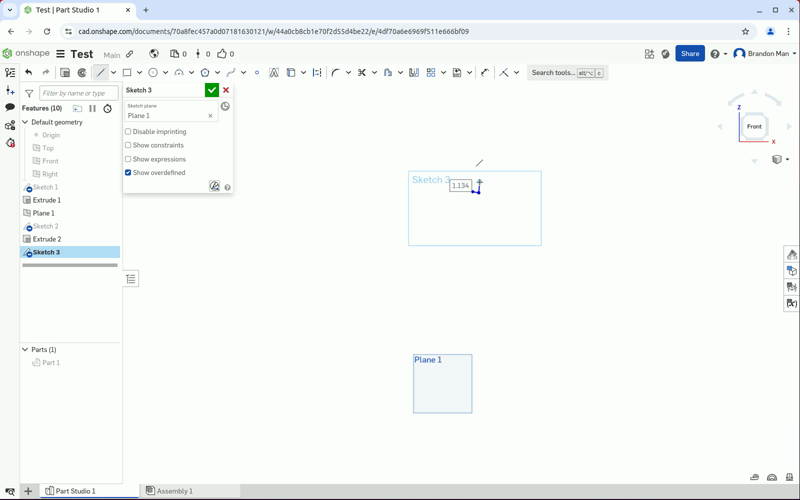
scroll(-6)
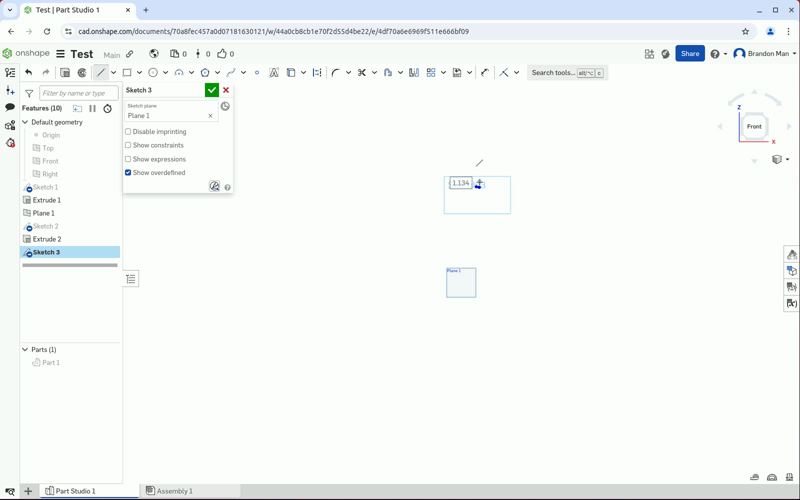
key_up(shift)
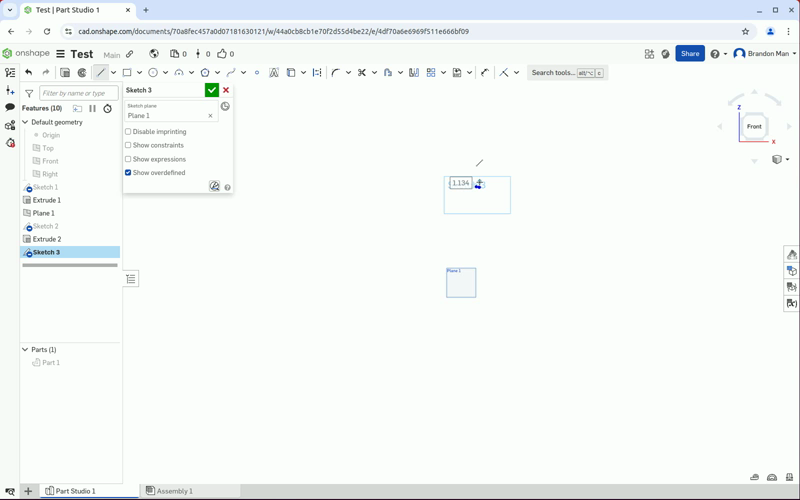
key_down(shift)
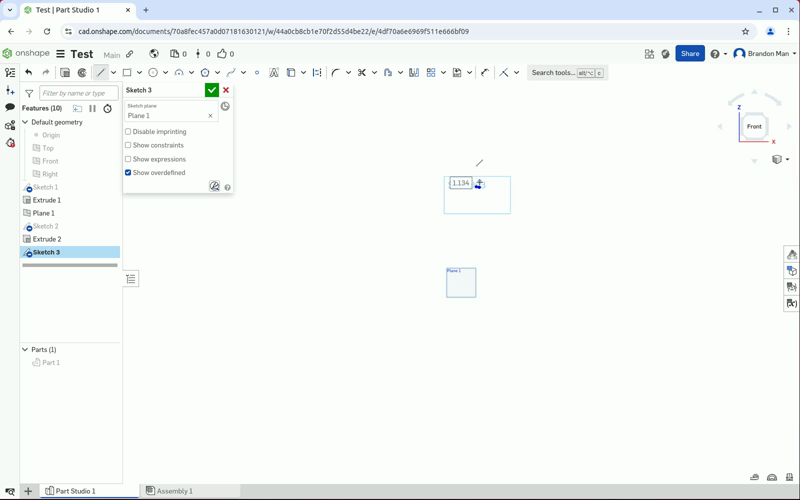
mouse_move(509, 181)
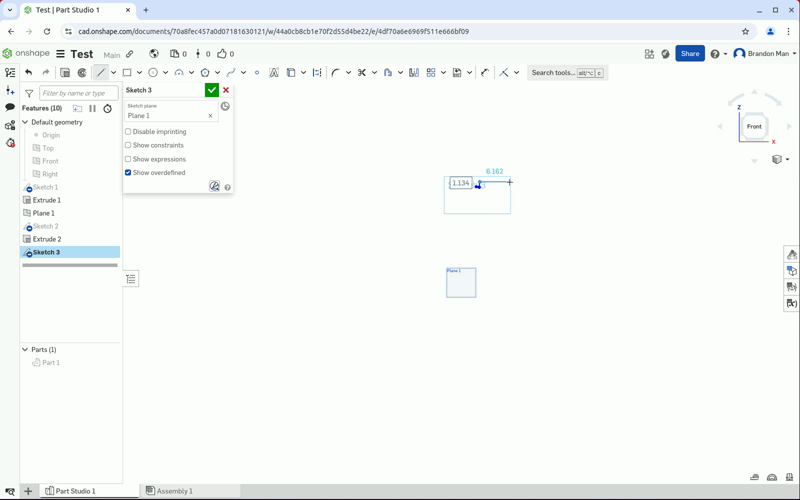
mouse_move(477, 180)
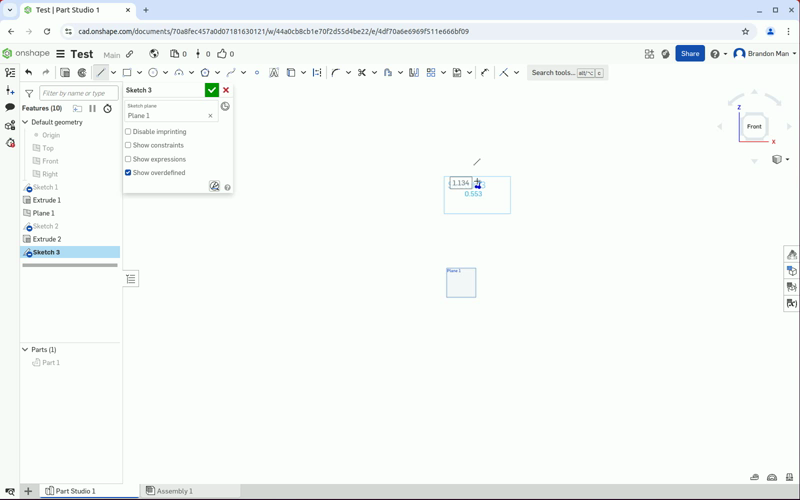
scroll(6)
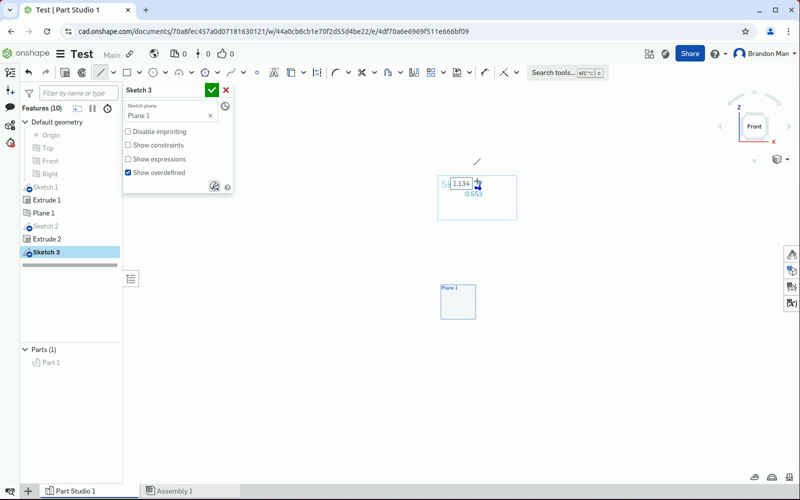
scroll(6)
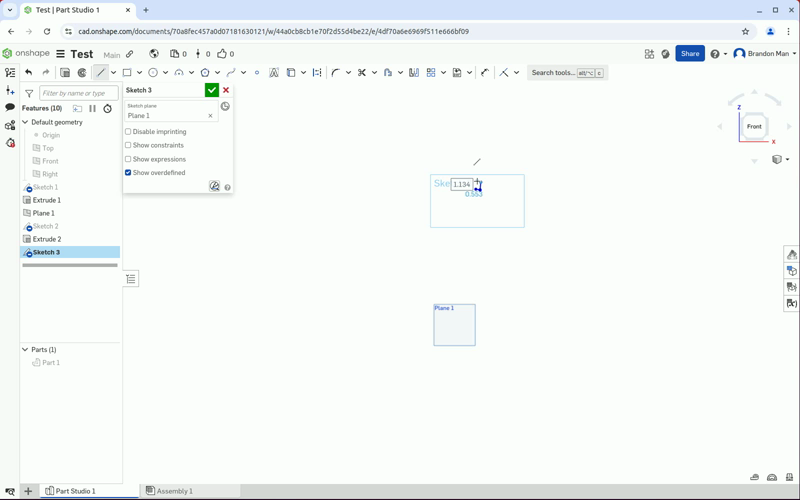
scroll(6)
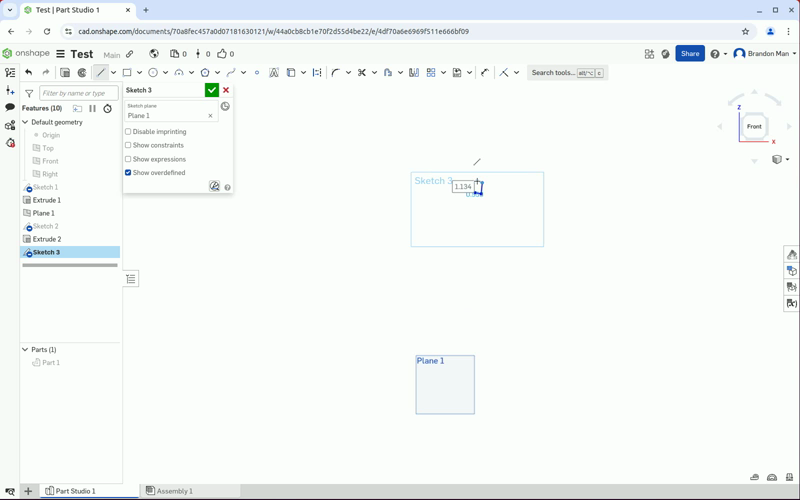
scroll(6)
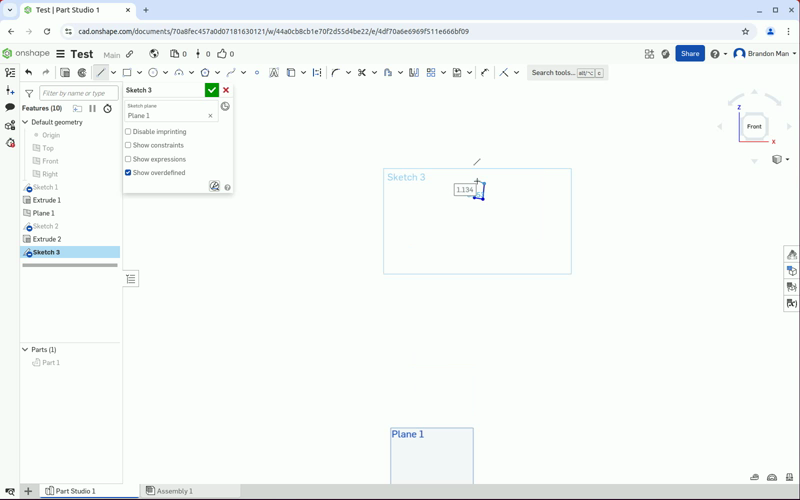
scroll(6)
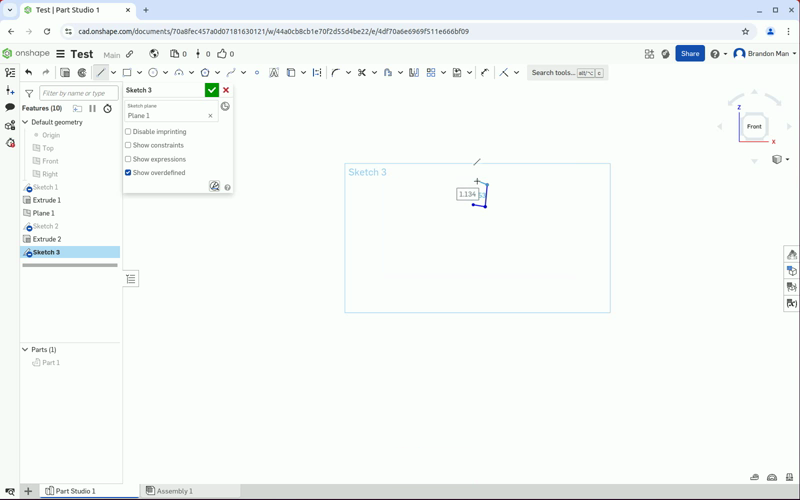
scroll(6)
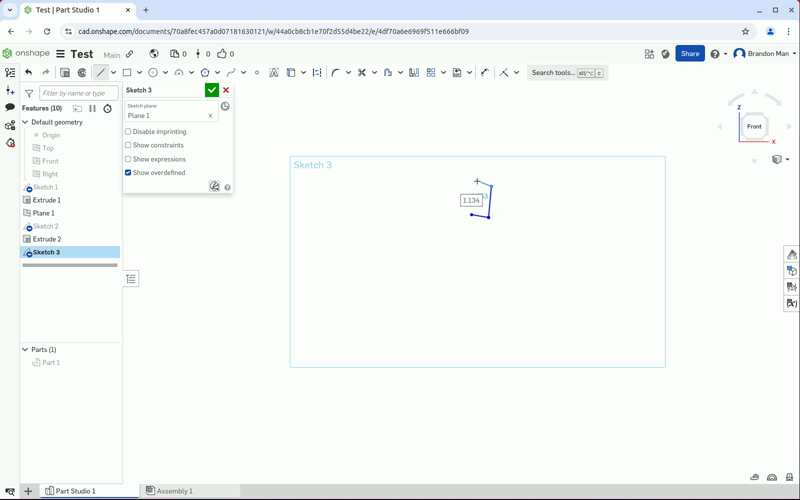
scroll(6)
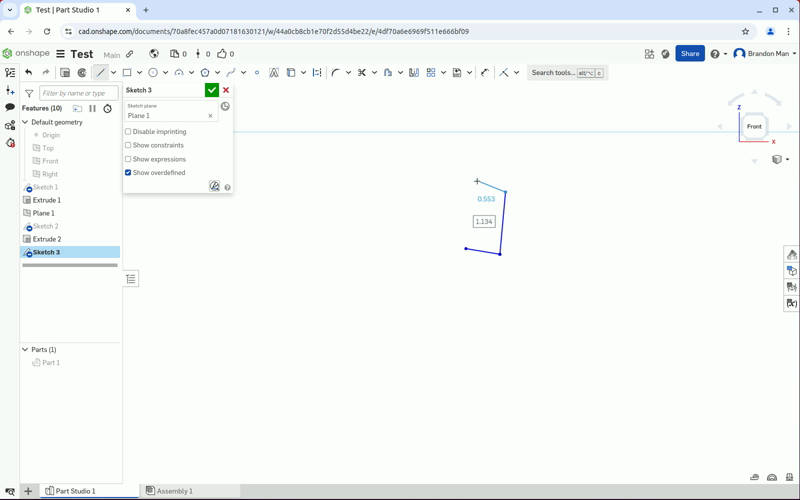
click(477, 180)
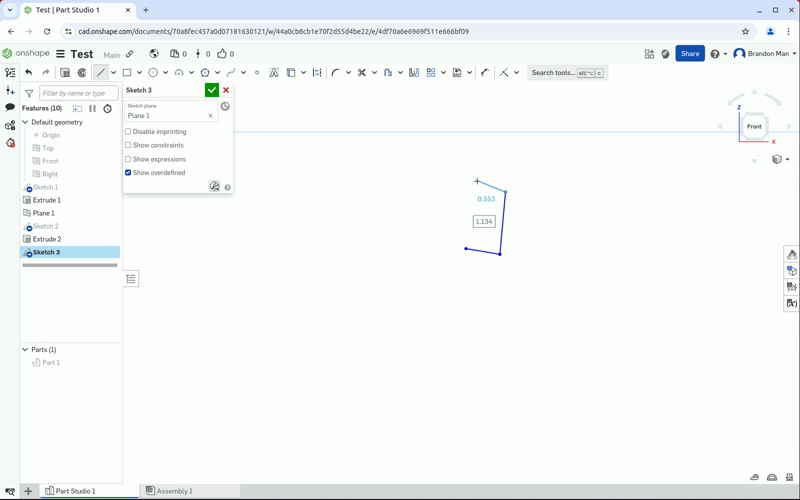
scroll(-6)
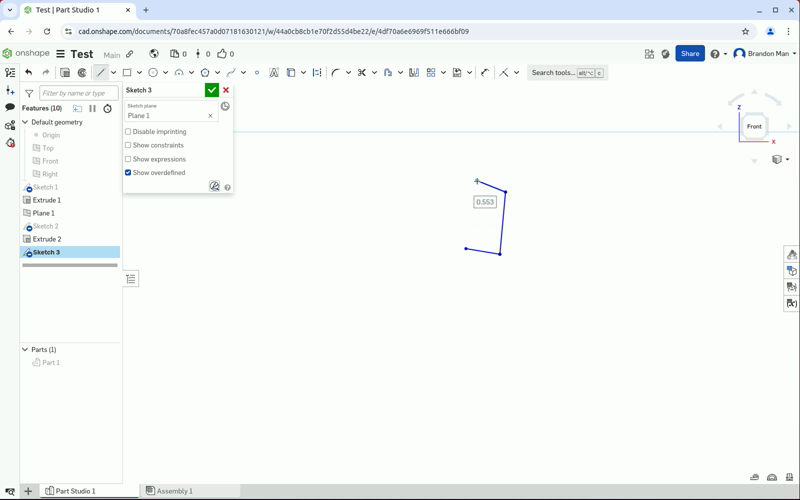
scroll(-6)
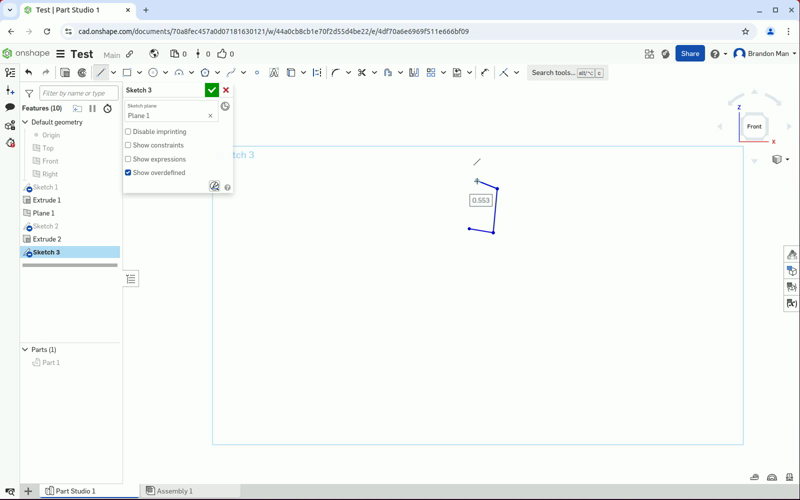
scroll(-6)
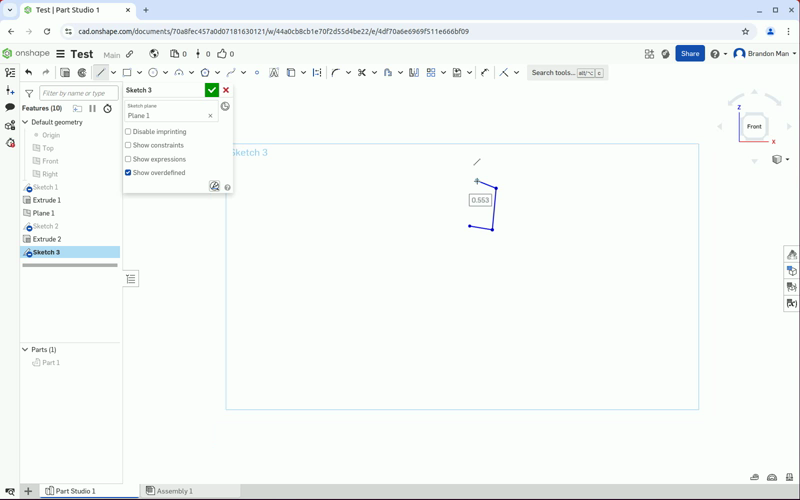
scroll(-6)
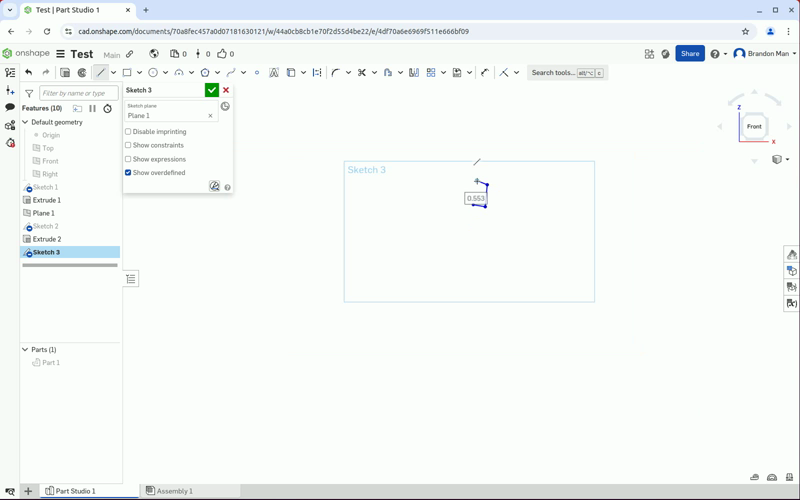
scroll(-6)
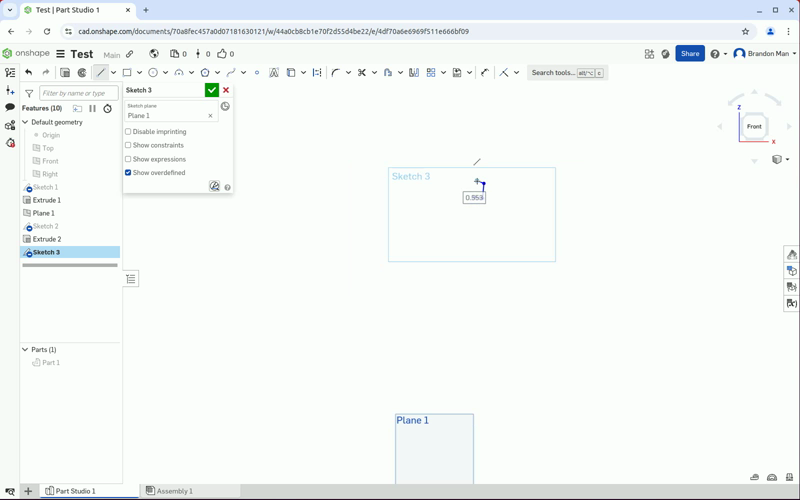
scroll(-6)
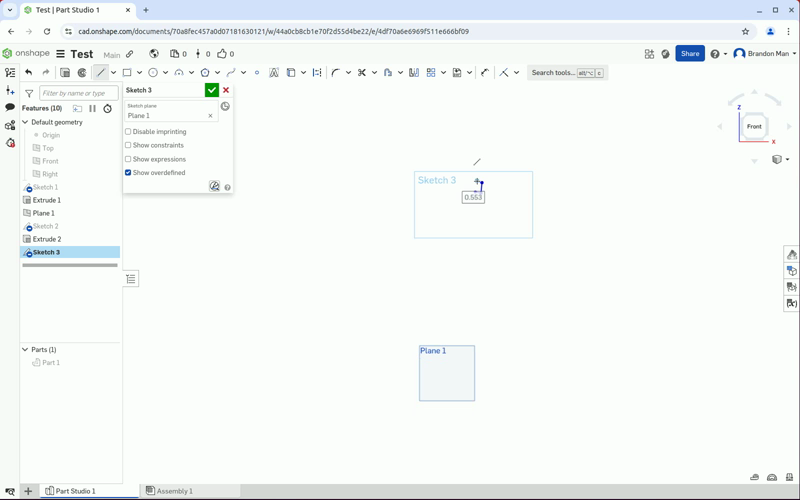
scroll(-6)
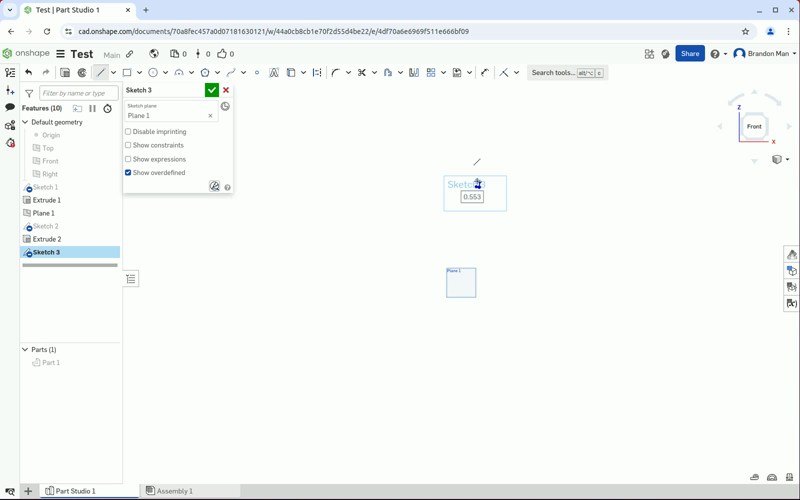
key_up(shift)
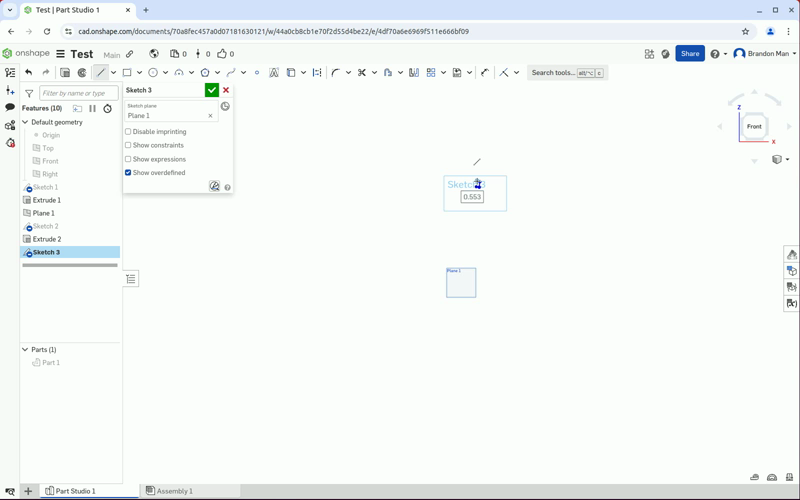
mouse_move(507, 180)
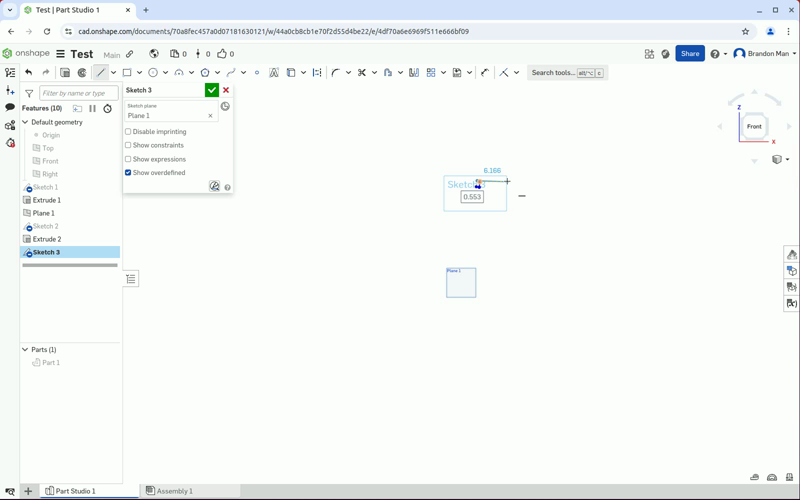
key_down(shift)
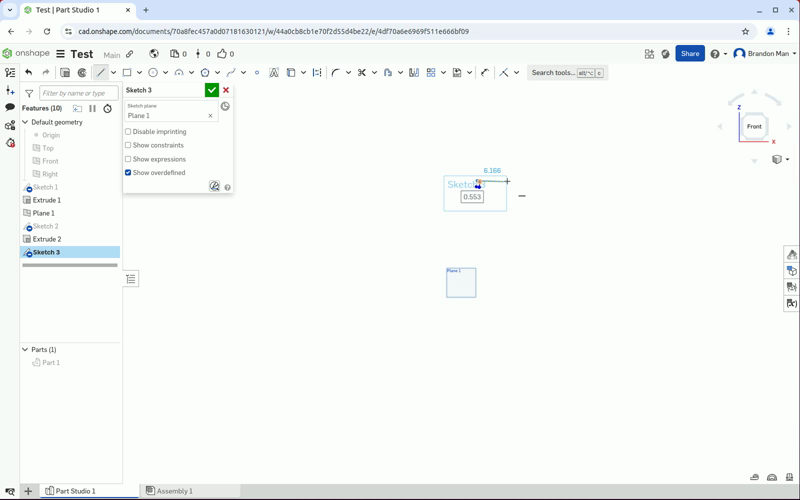
mouse_move(476, 186)
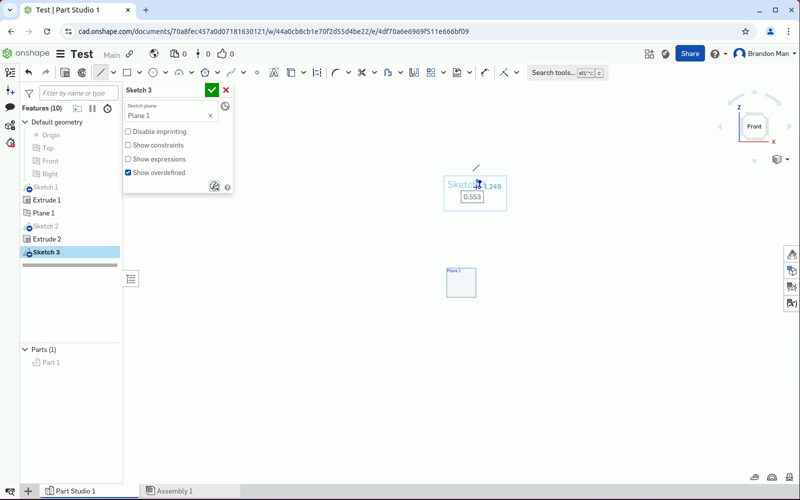
scroll(6)
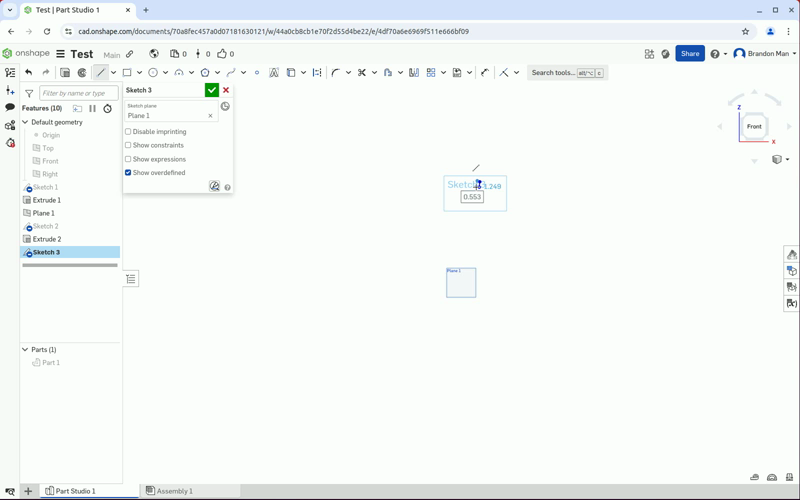
scroll(6)
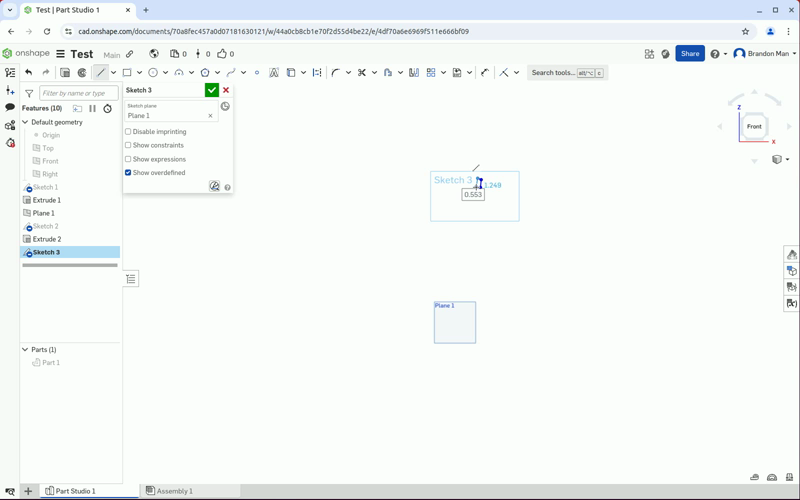
scroll(6)
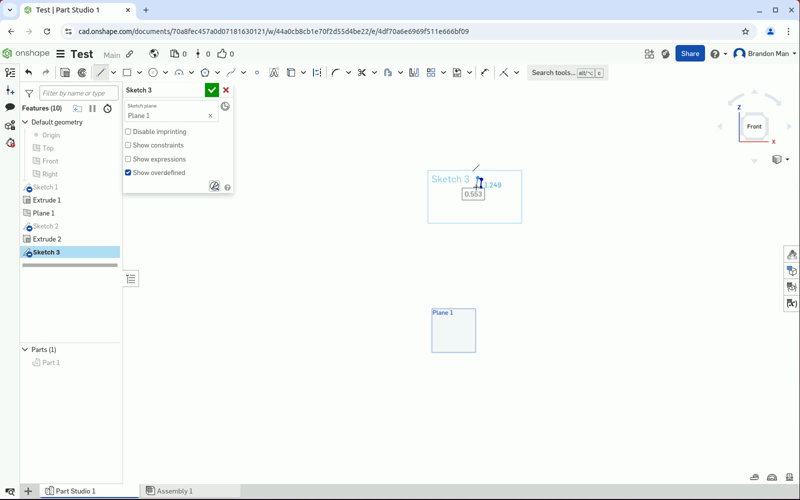
scroll(6)
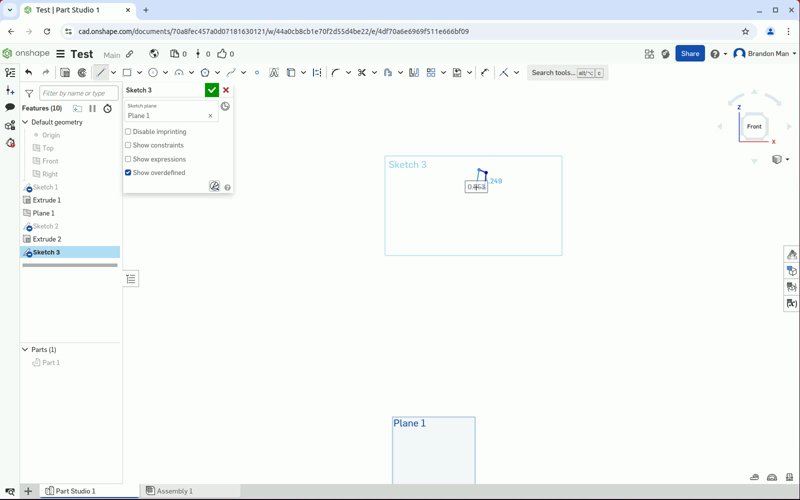
scroll(6)
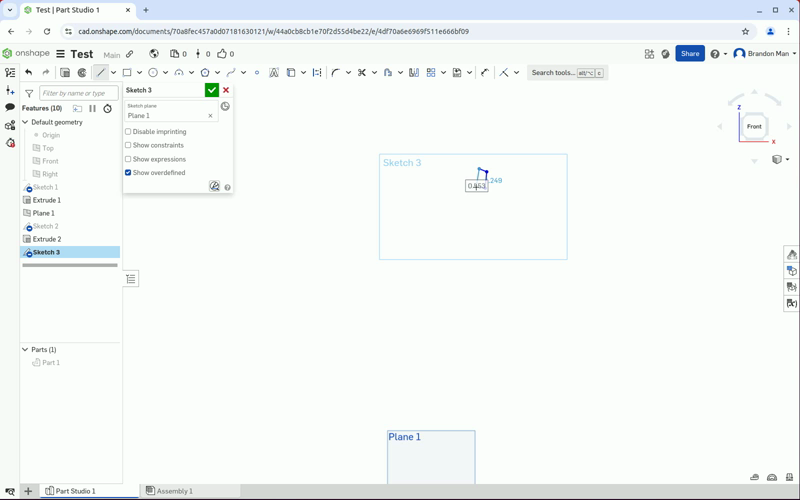
scroll(6)
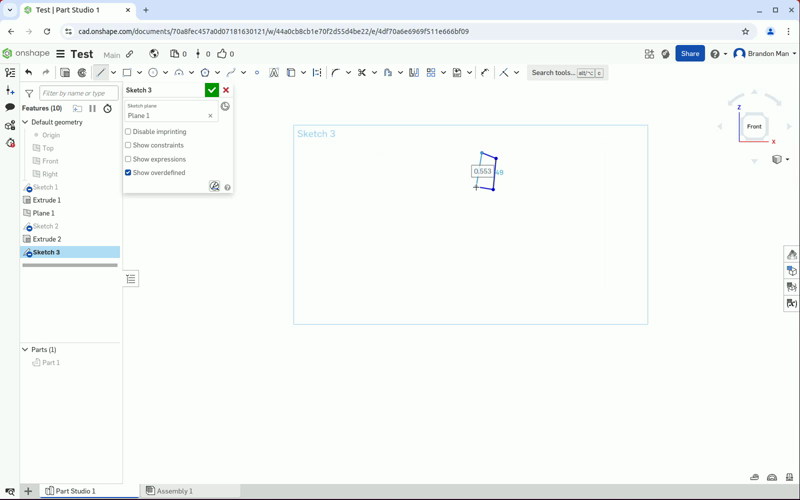
scroll(6)
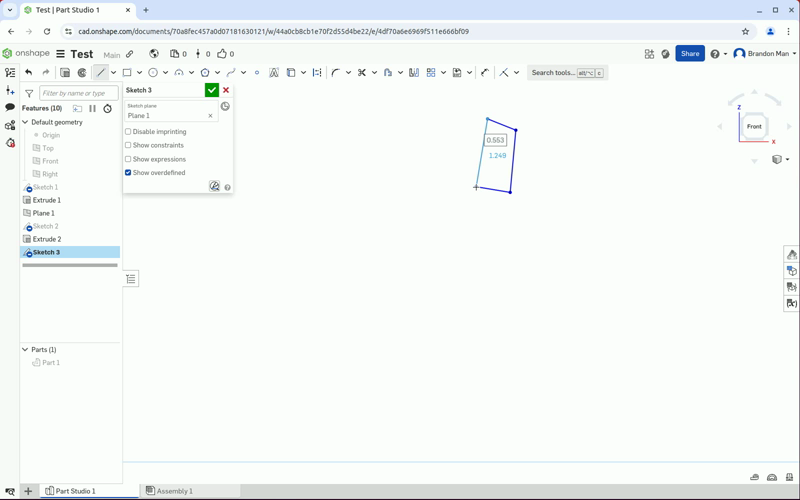
key_up(shift)
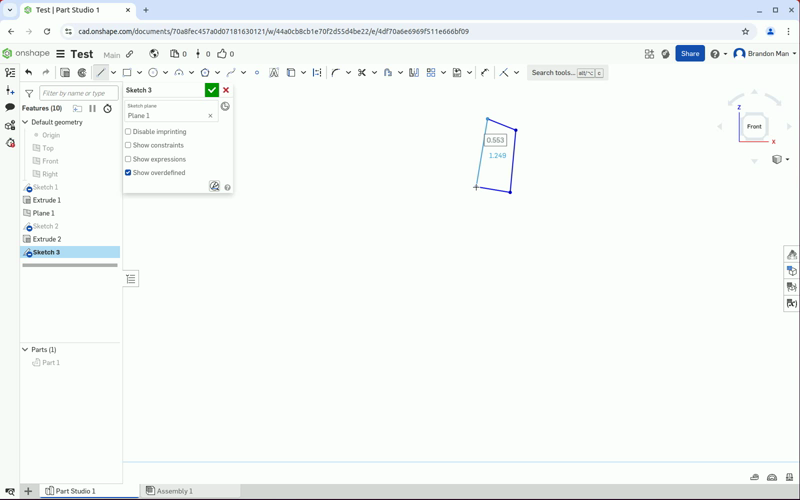
click(476, 186)
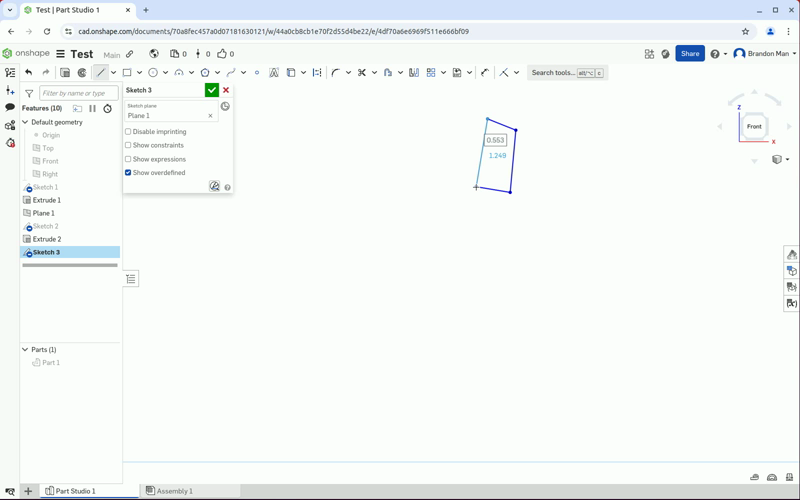
scroll(-6)
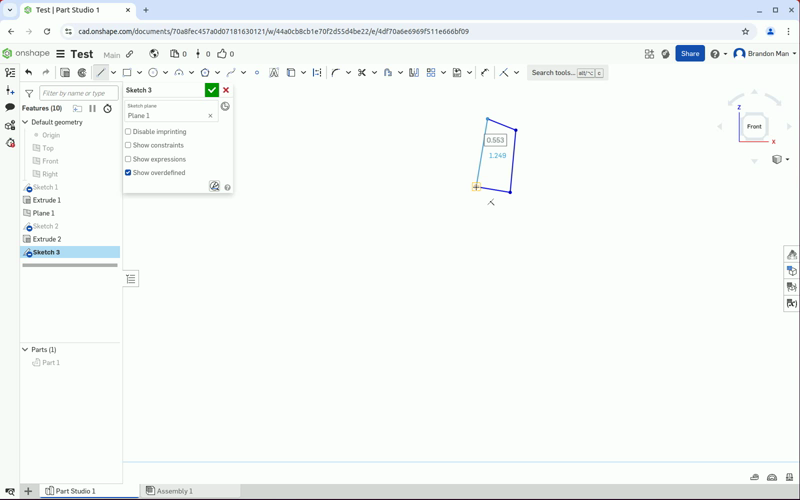
scroll(-6)
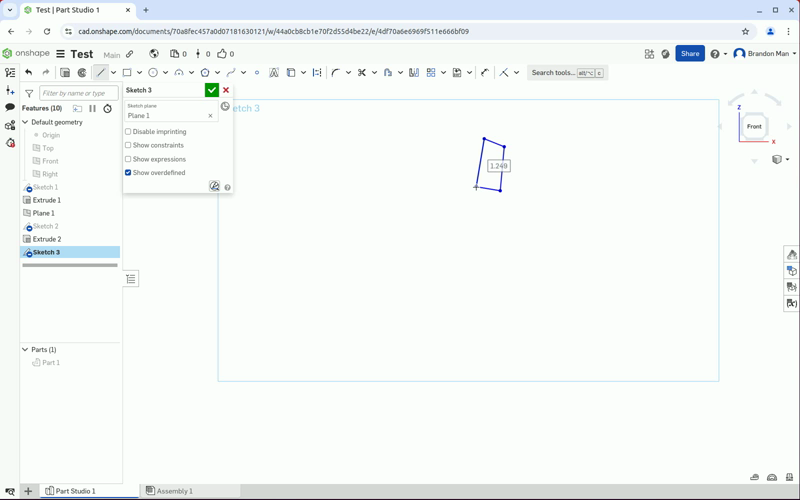
scroll(-6)
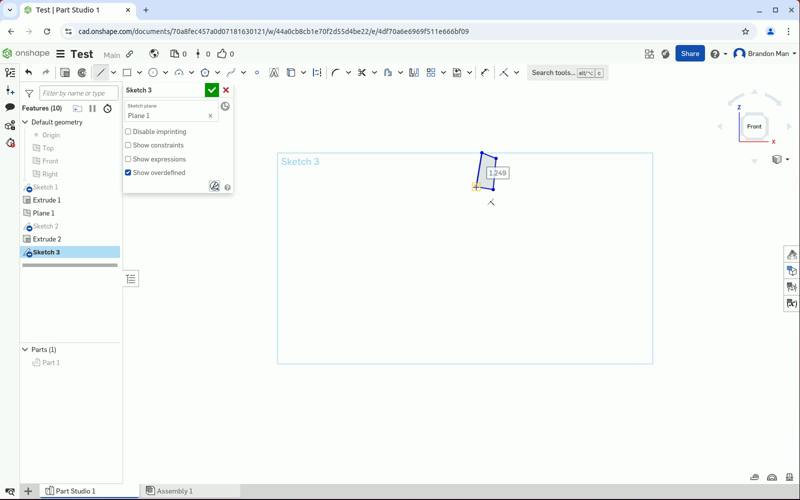
scroll(-6)
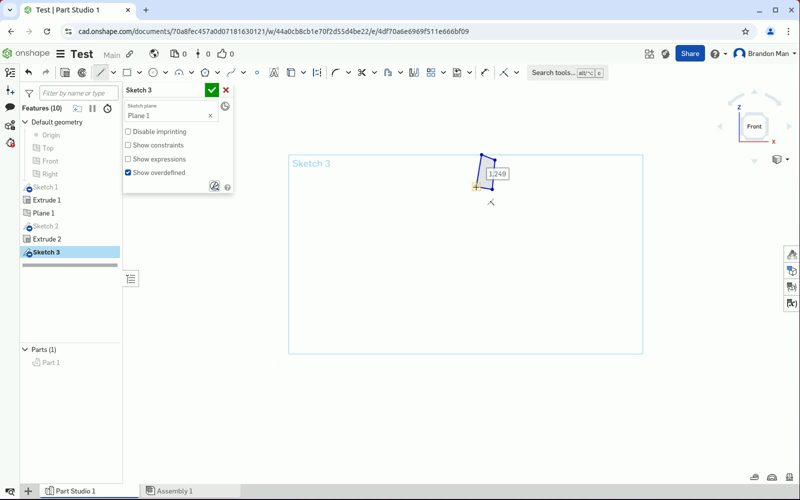
scroll(-6)
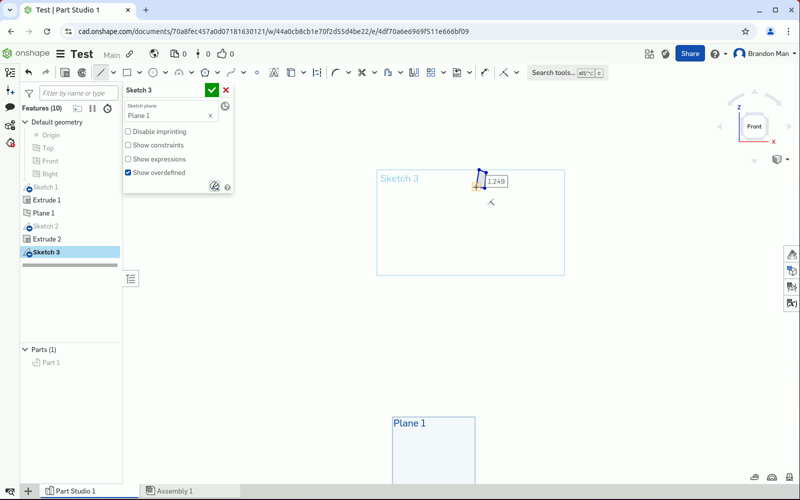
scroll(-6)
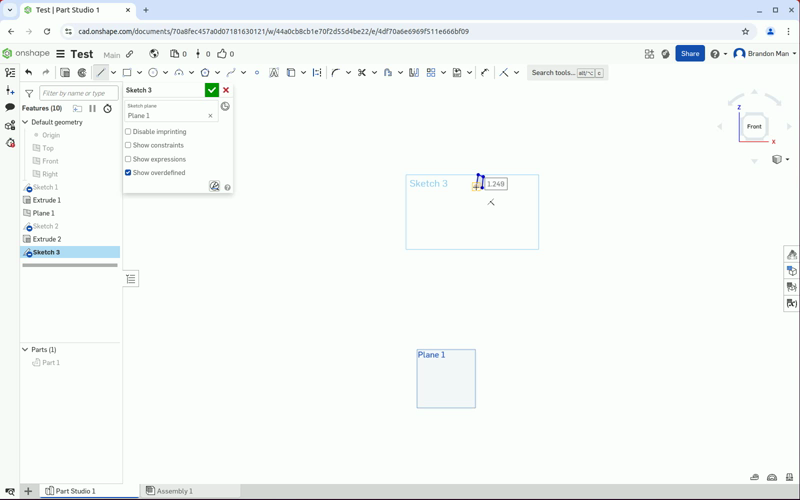
scroll(-6)
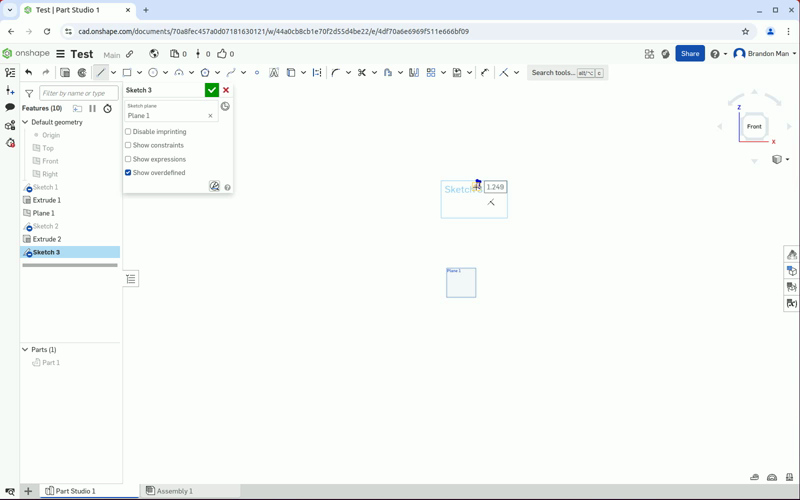
key(esc)
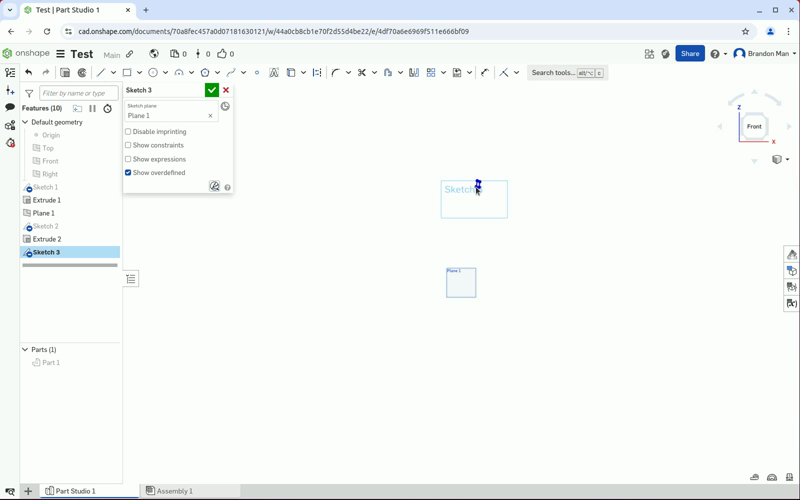
mouse_move(479, 184)
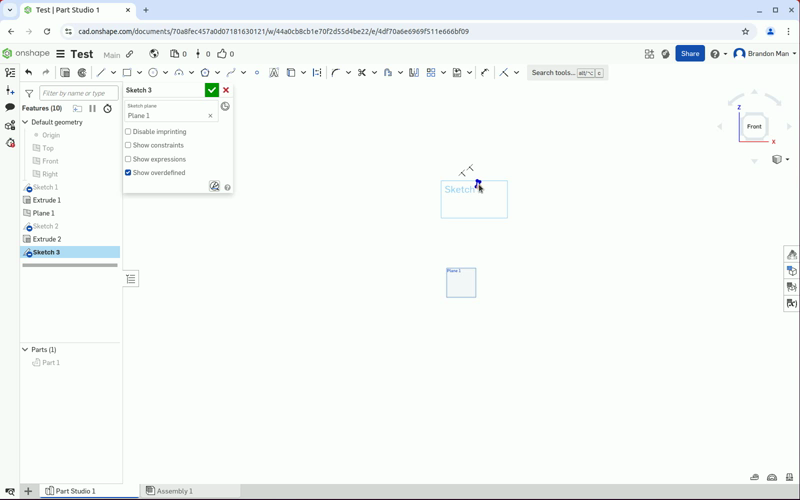
scroll(6)
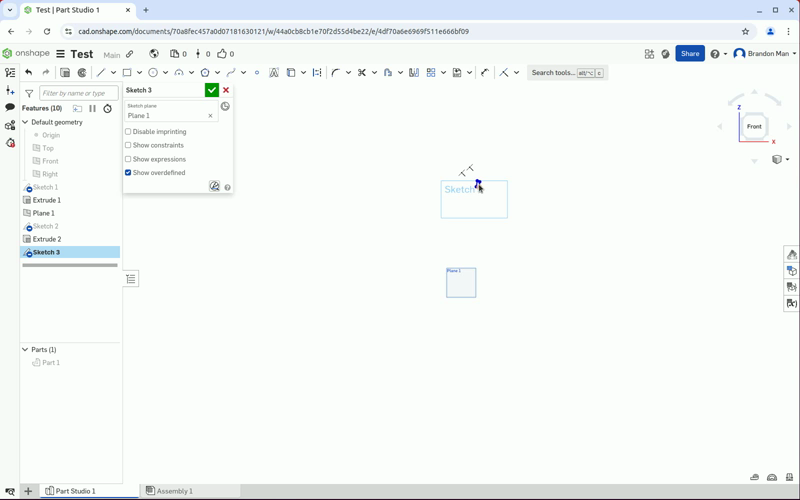
scroll(6)
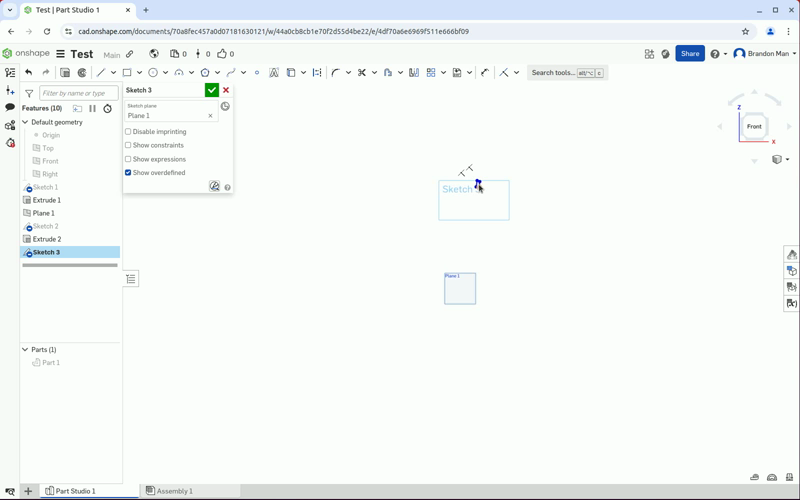
scroll(6)
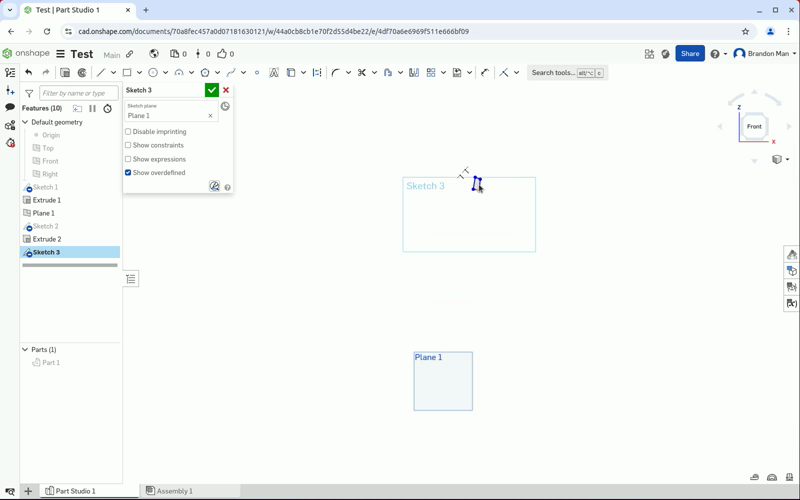
scroll(6)
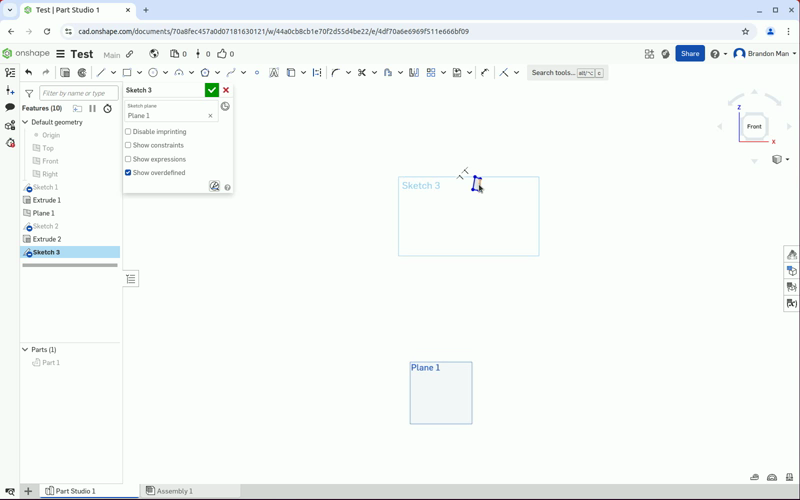
scroll(6)
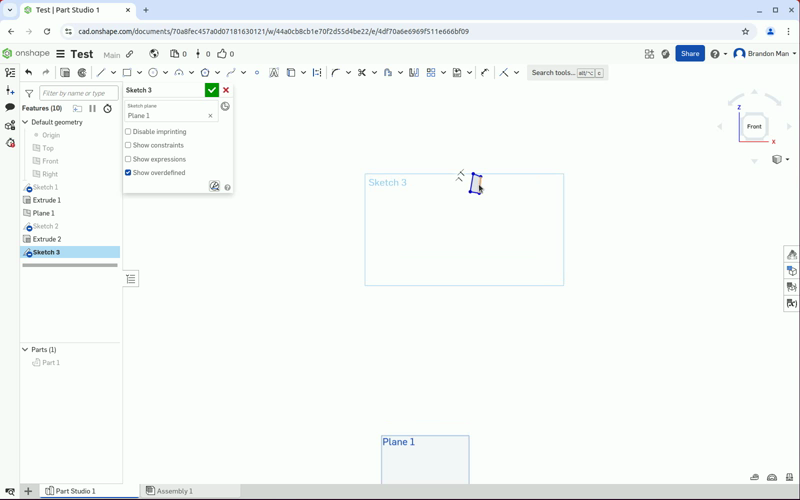
scroll(6)
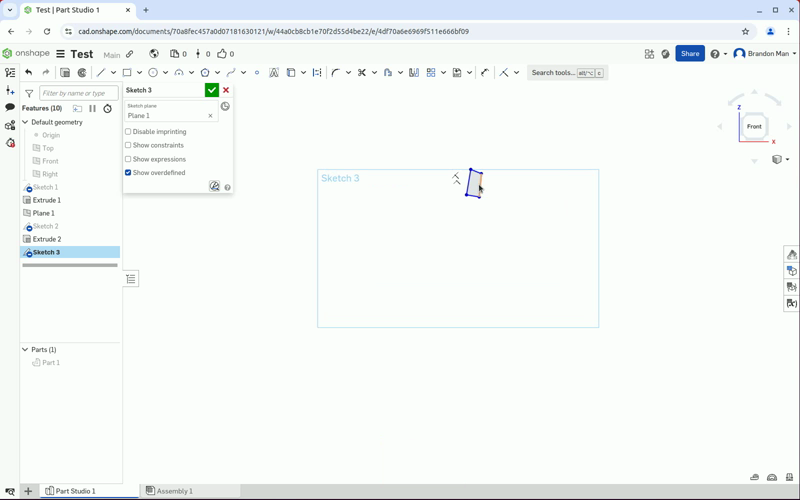
scroll(6)
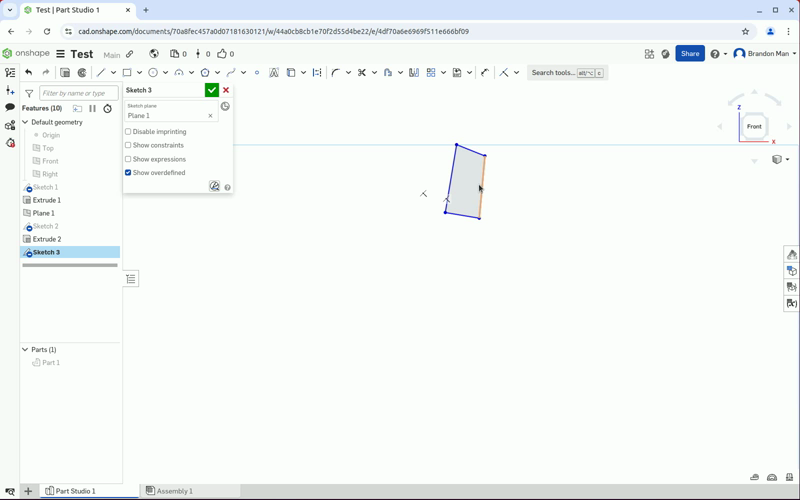
click(479, 184)
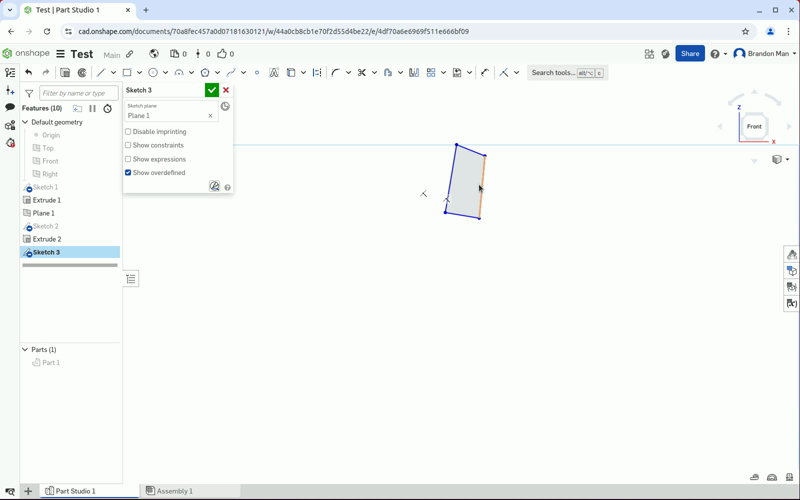
scroll(-6)
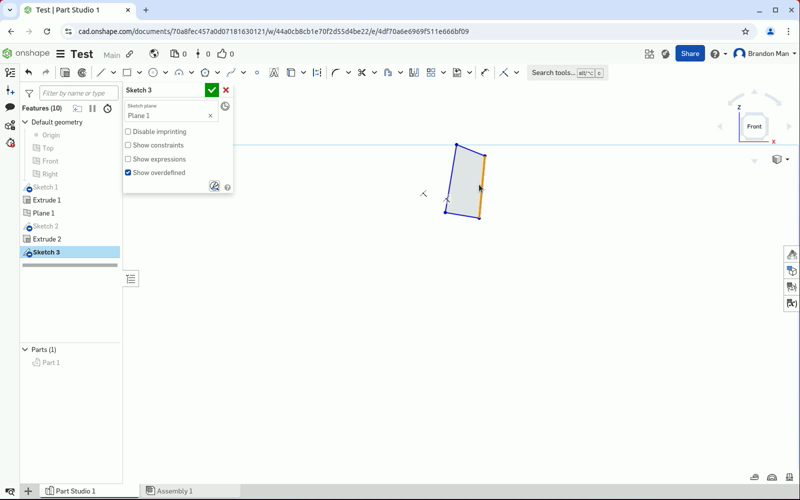
scroll(-6)
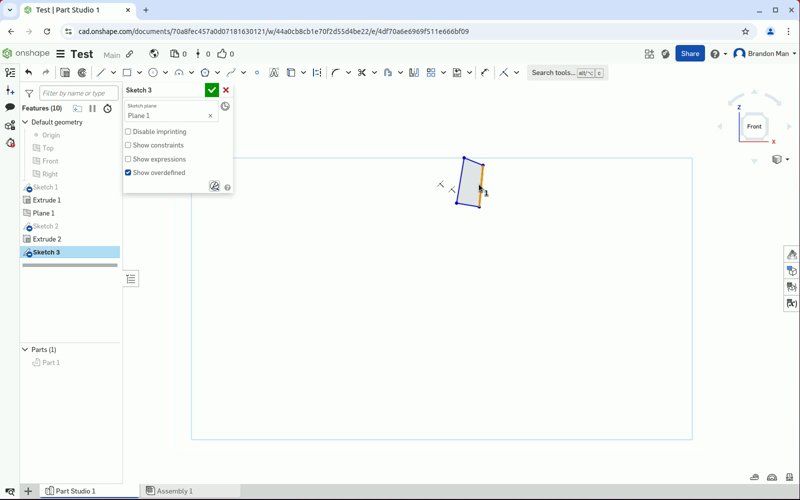
scroll(-6)
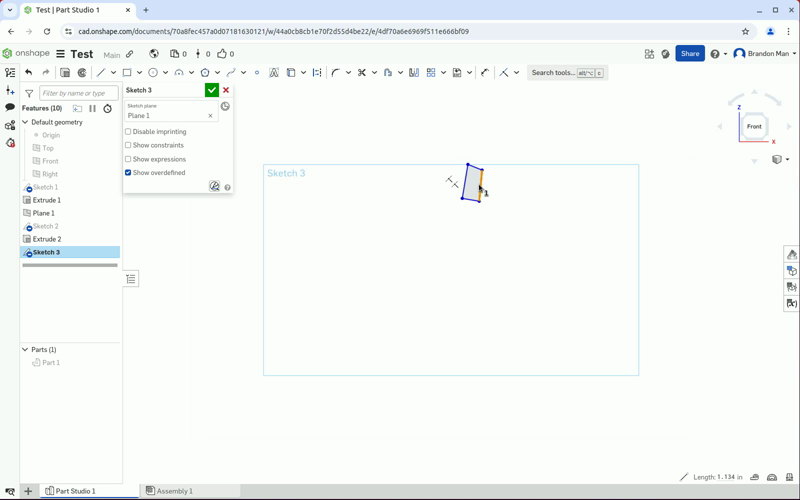
scroll(-6)
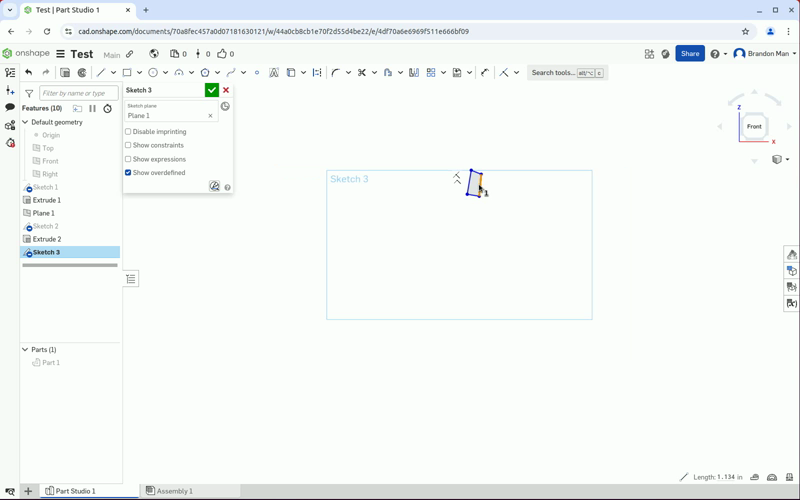
scroll(-6)
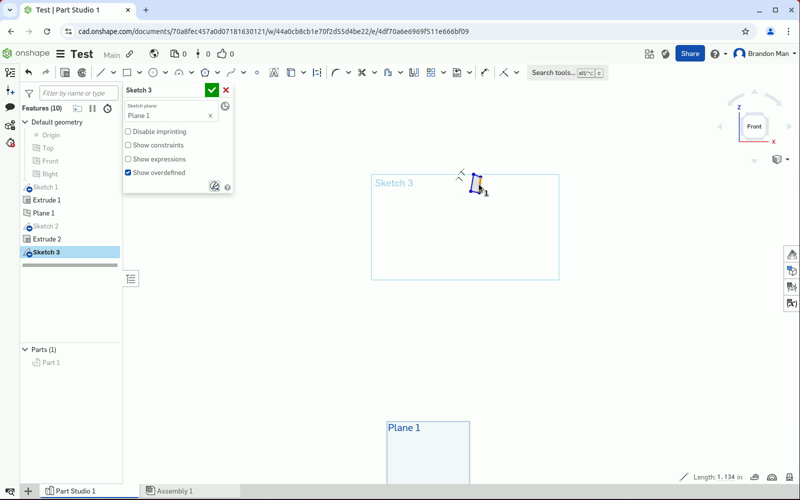
scroll(-6)
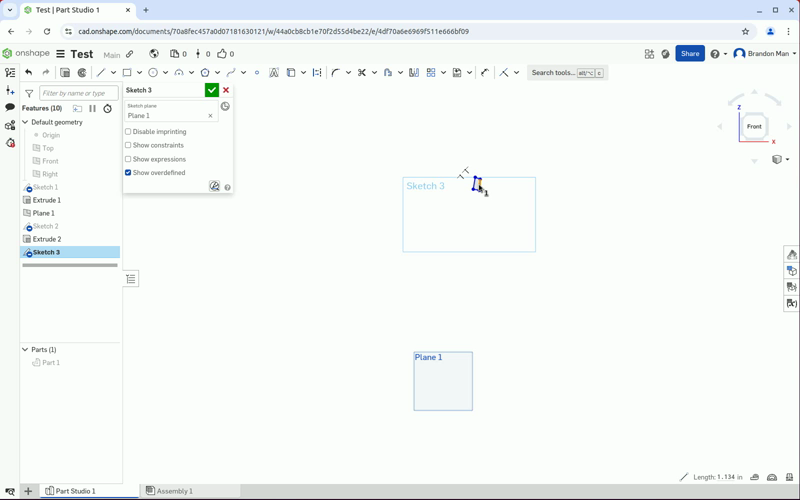
scroll(-6)
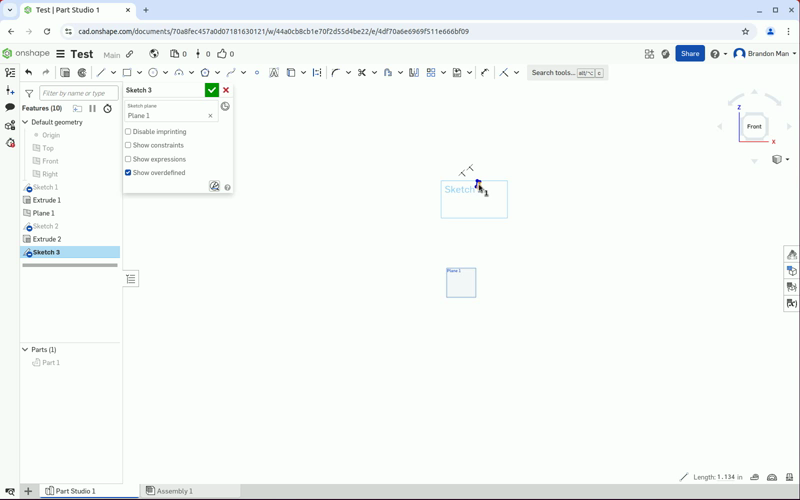
mouse_move(73, 352)
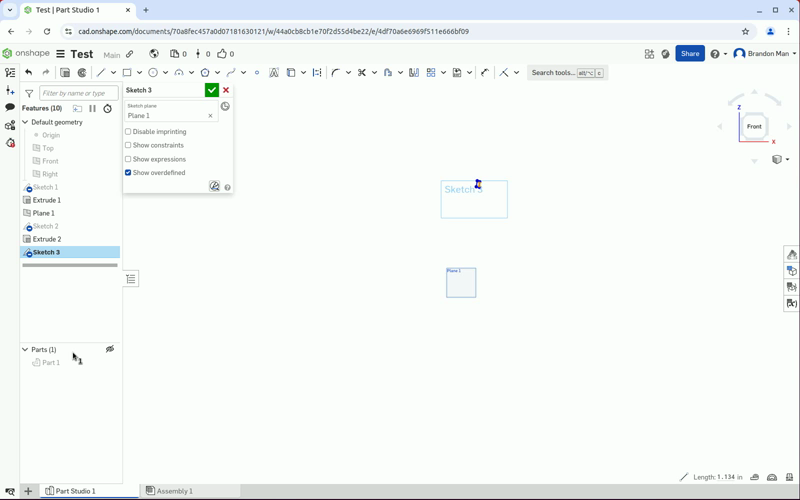
key(shift+y)
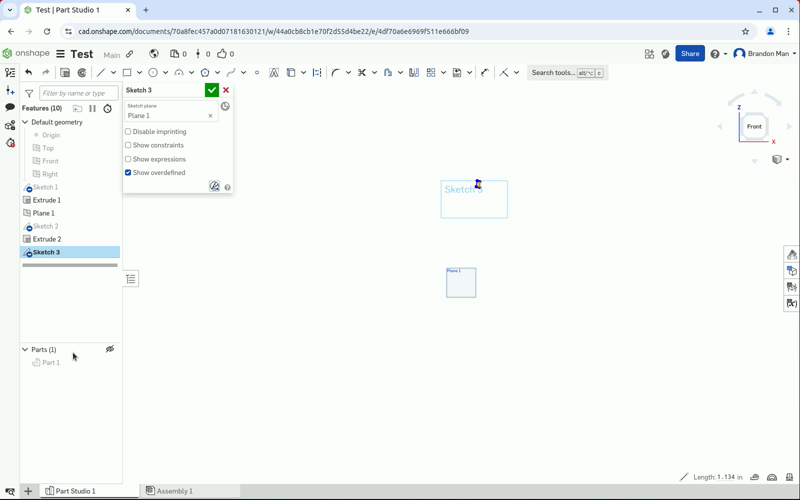
key(shift+e)
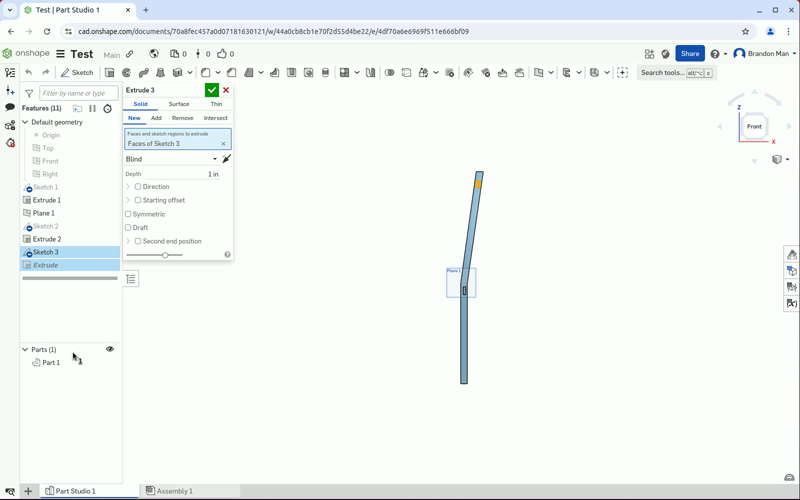
mouse_move(143, 106)
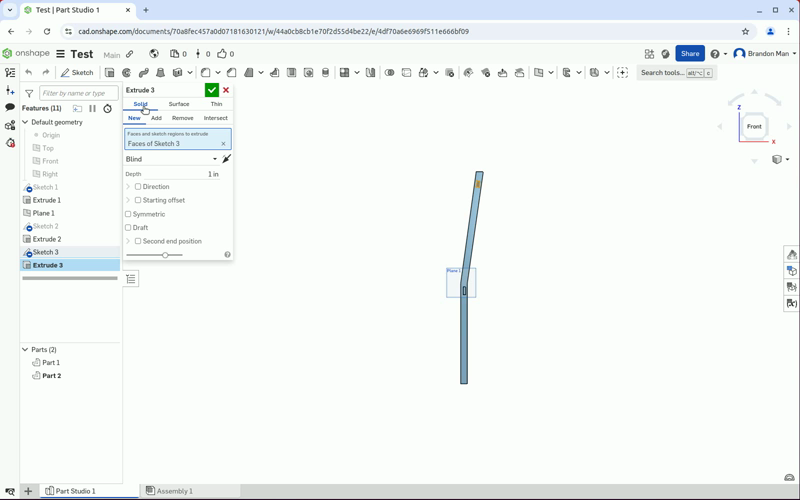
click(143, 106)
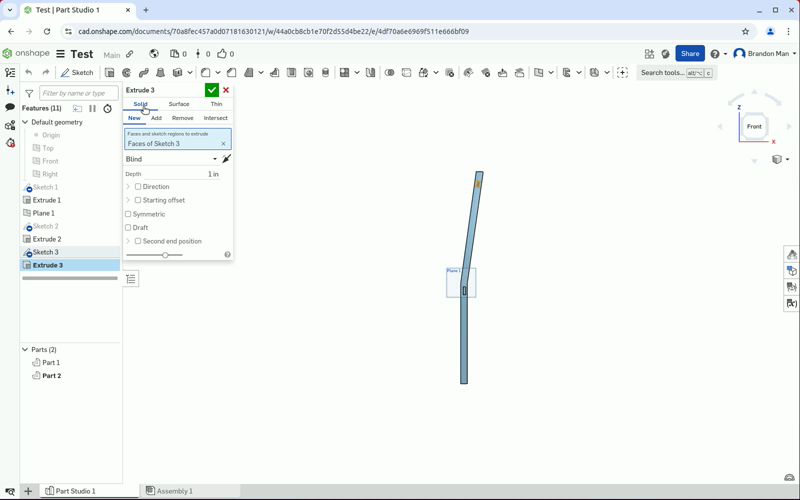
mouse_move(186, 120)
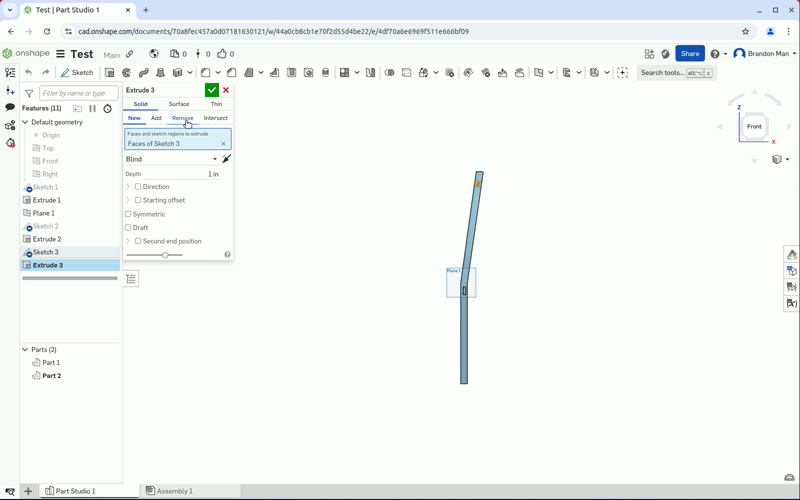
click(186, 120)
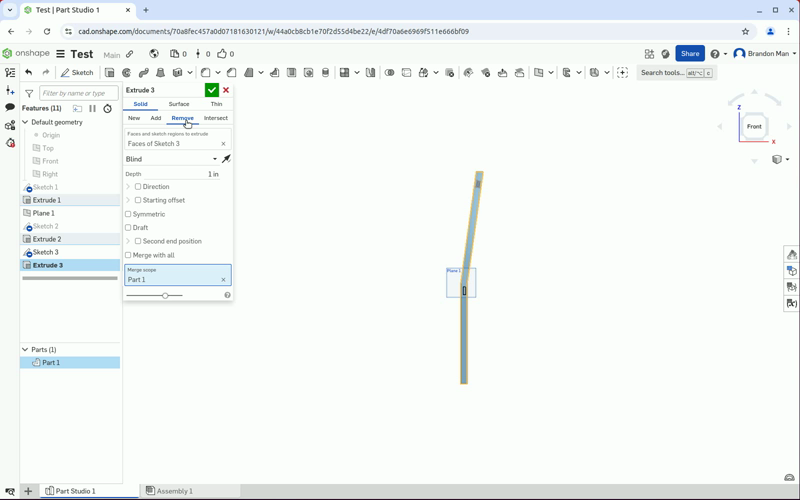
key(tab, 4)
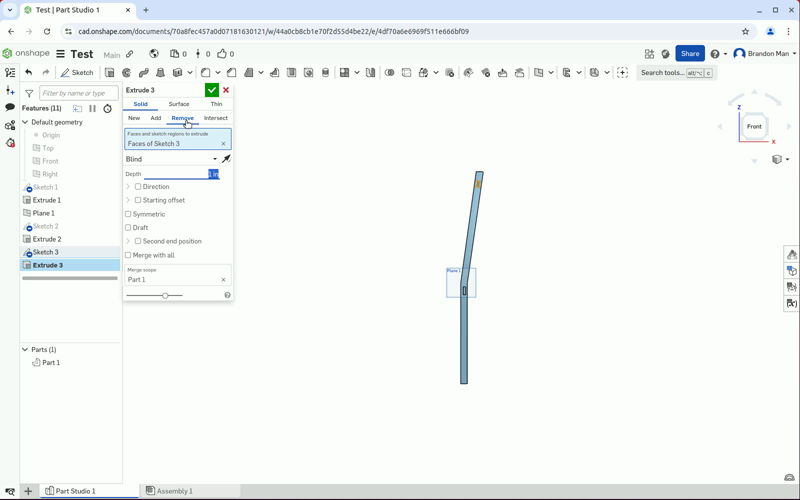
text(0.481)
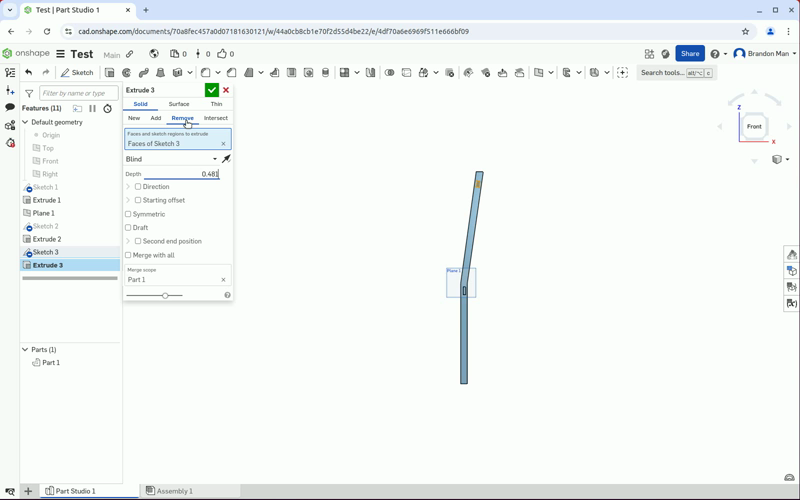
key(tab, 6)
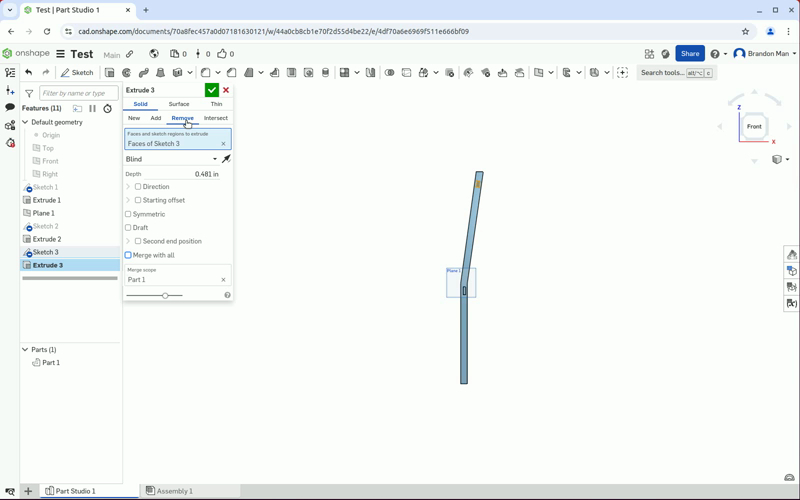
key(space)
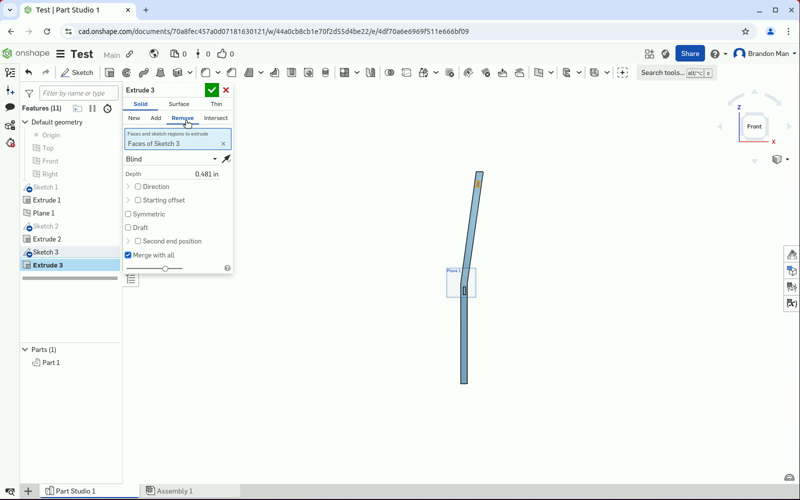
key(enter)
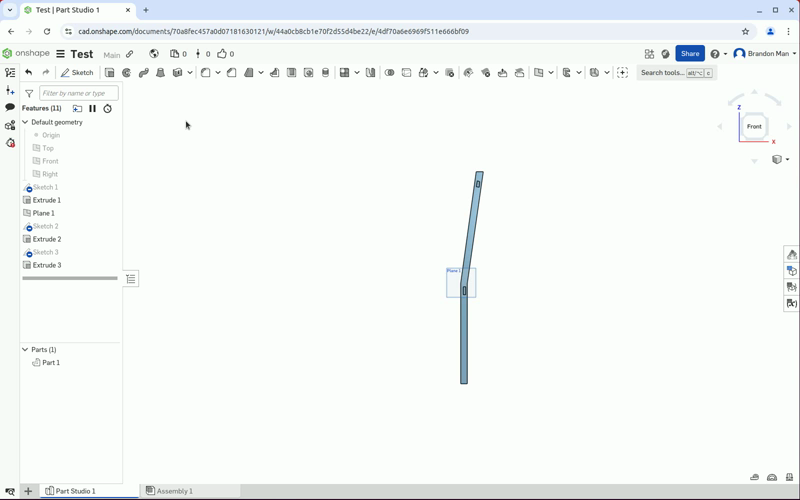
key(shift+h)
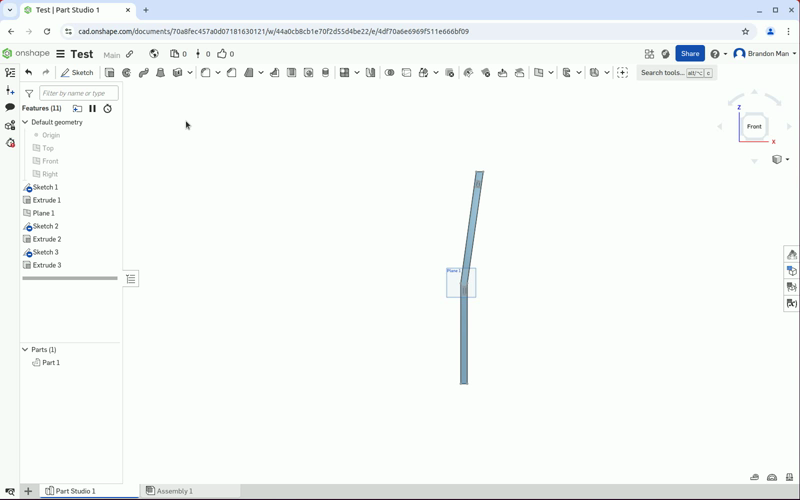
key(shift+h)
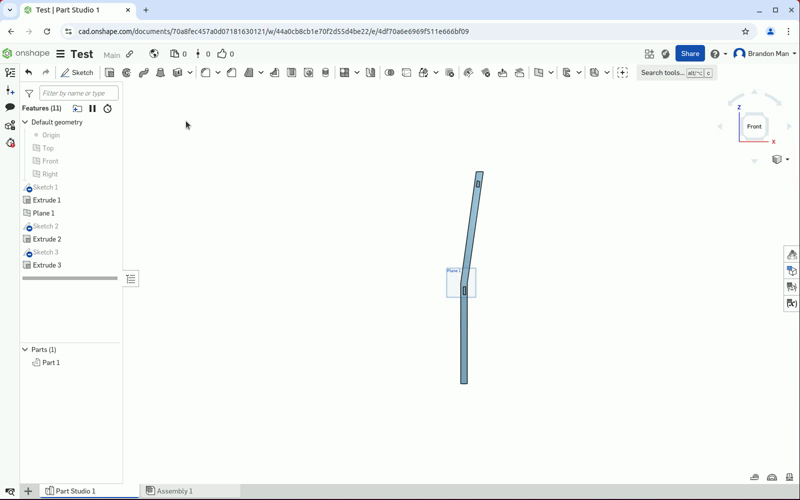
mouse_move(73, 189)
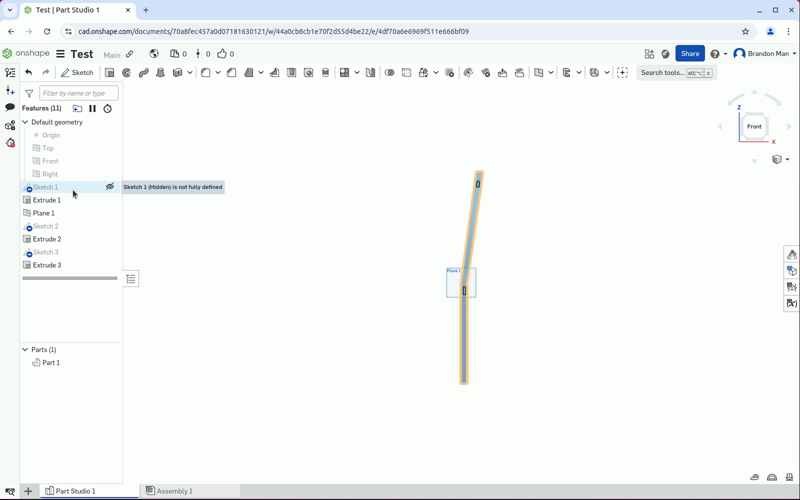
click(73, 189)
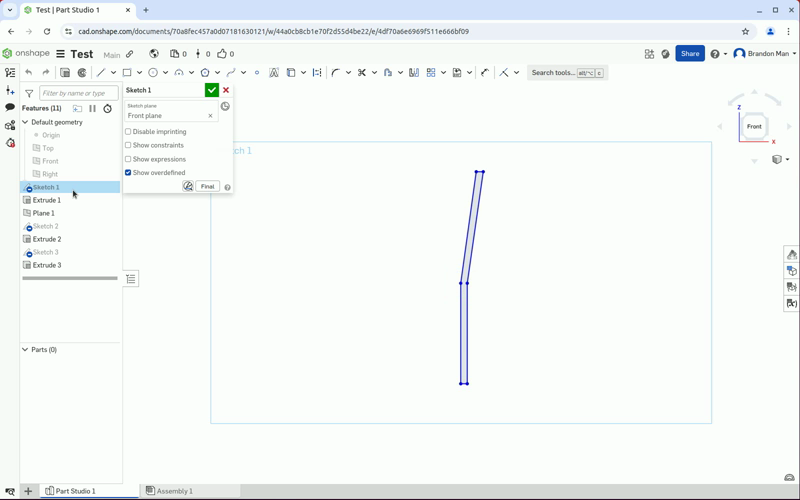
mouse_move(229, 92)
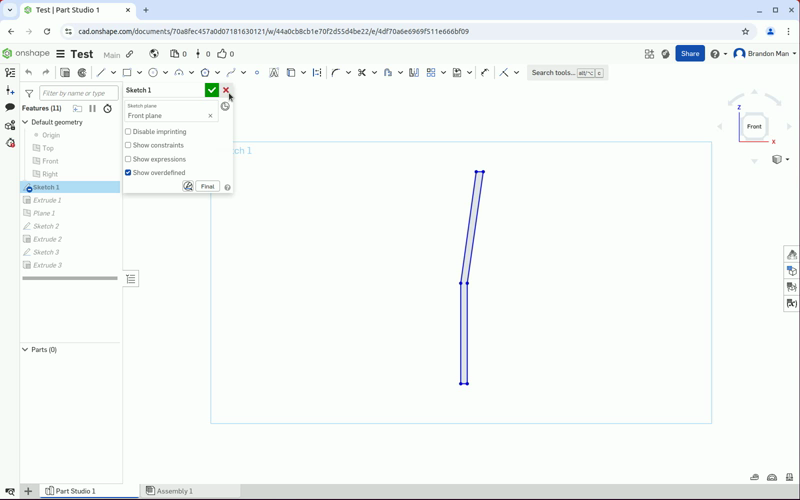
click(229, 92)
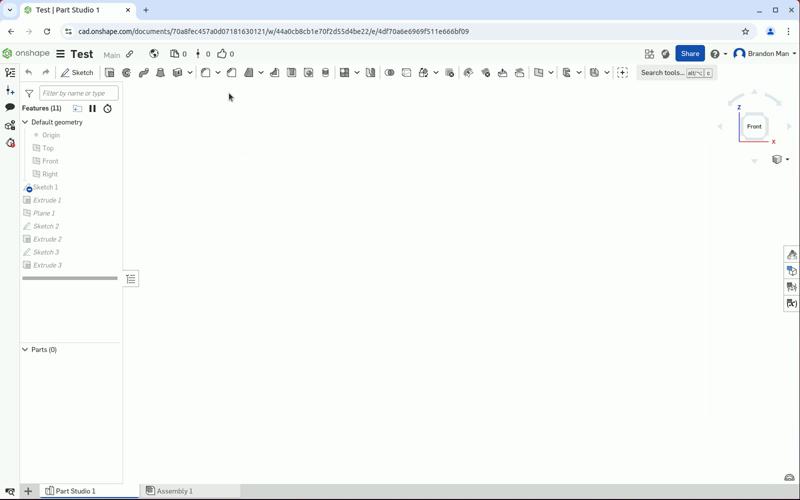
key(shift+s)
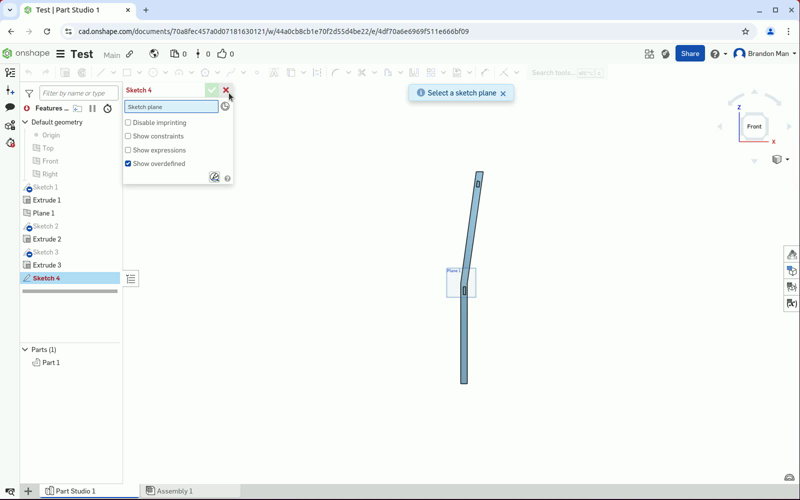
mouse_move(73, 215)
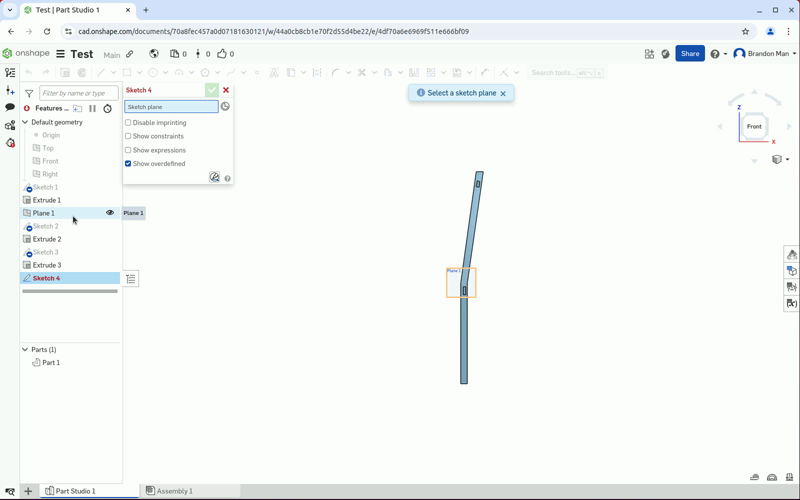
click(73, 215)
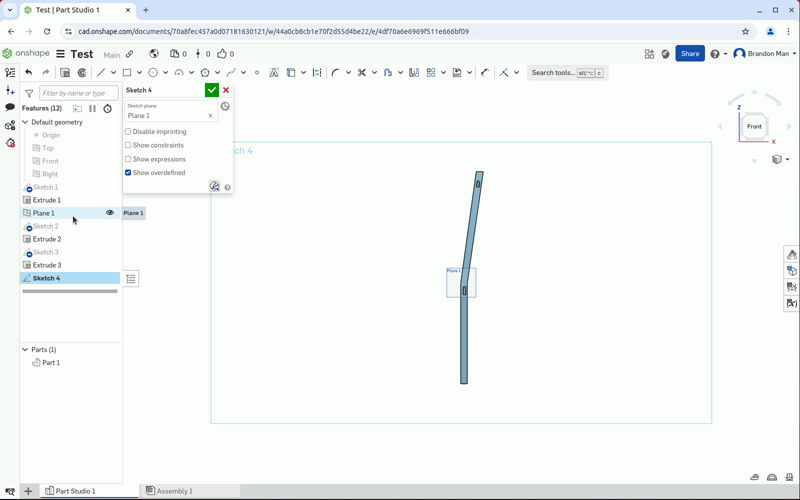
mouse_move(73, 352)
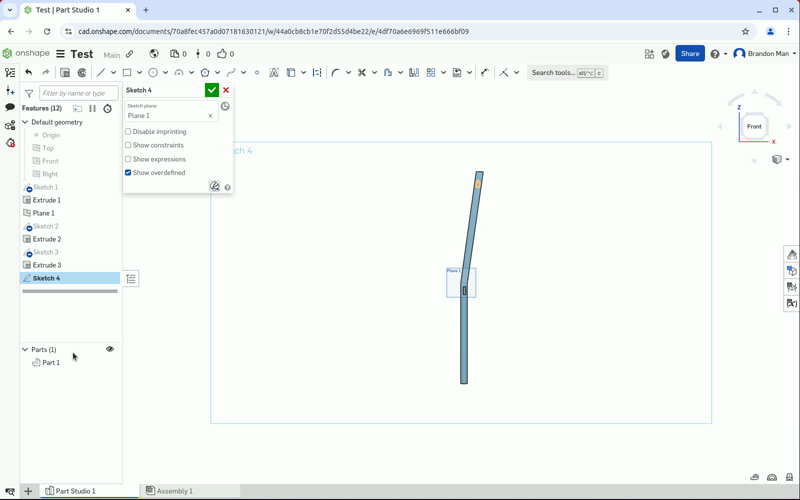
key(y)
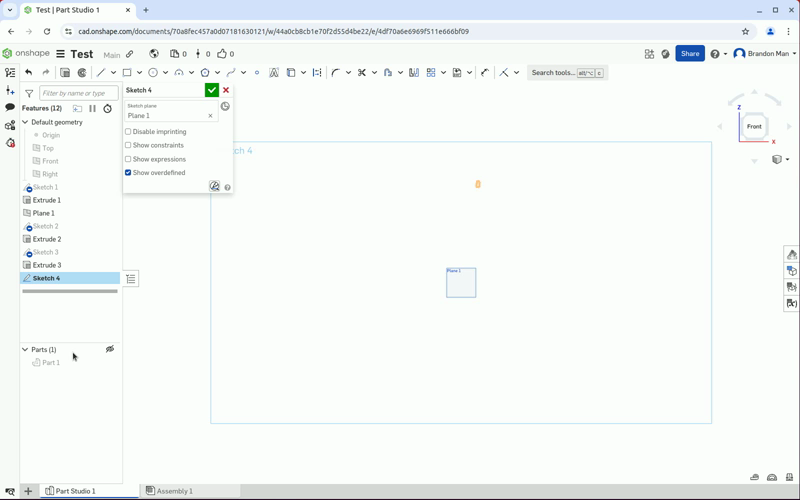
key(l)
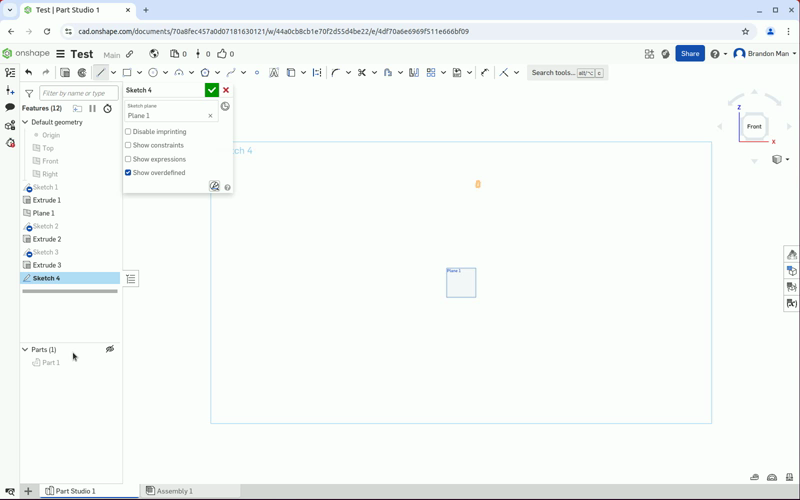
key_down(shift)
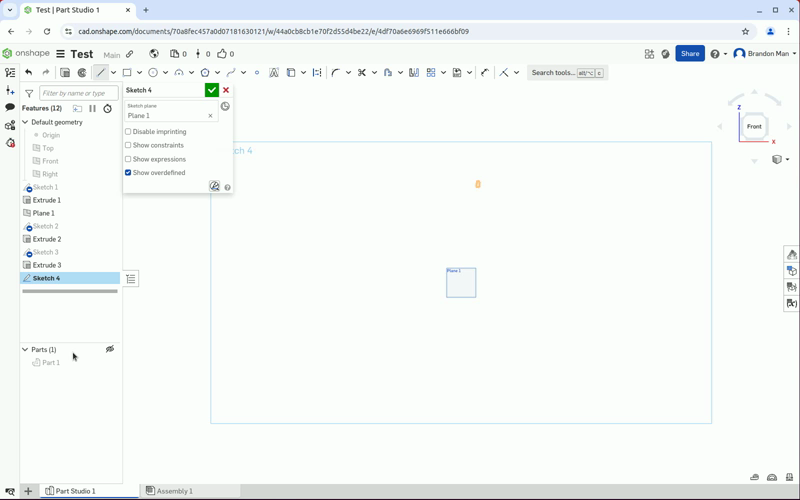
mouse_move(474, 201)
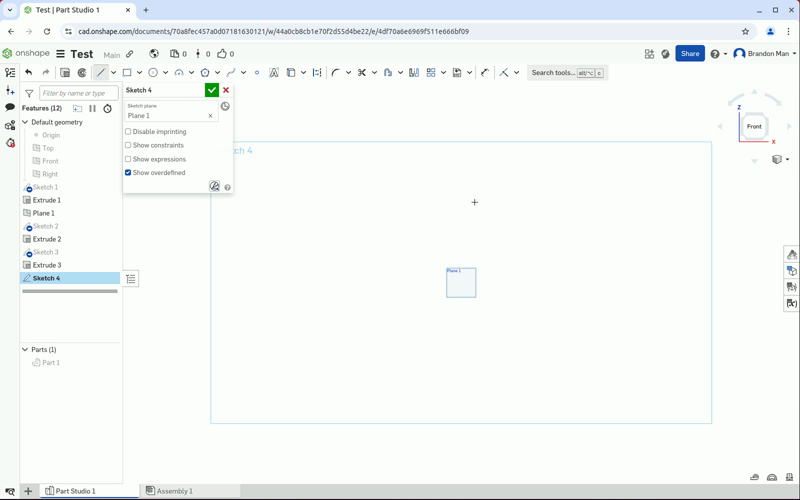
click(474, 201)
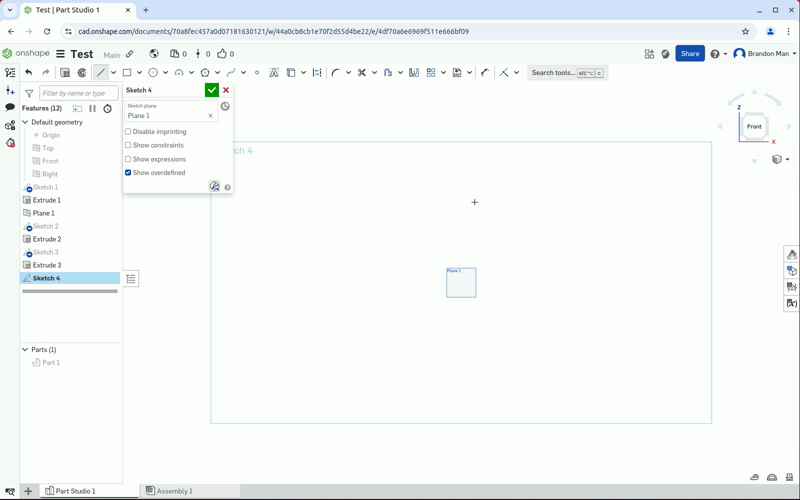
key_up(shift)
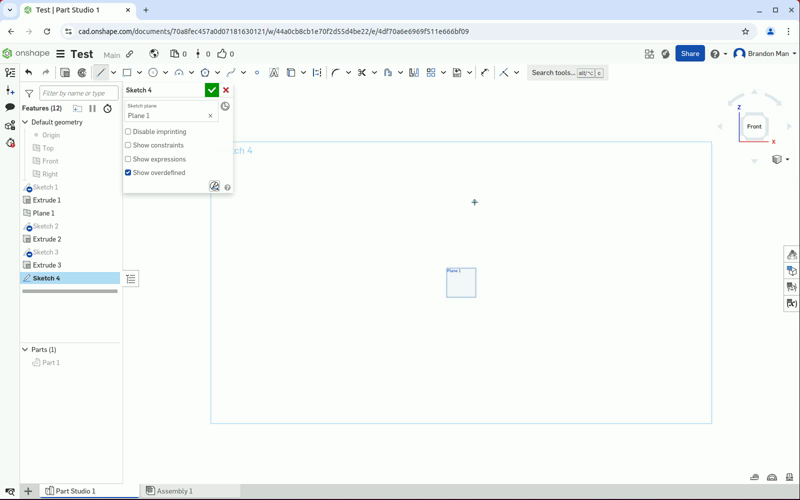
key_down(shift)
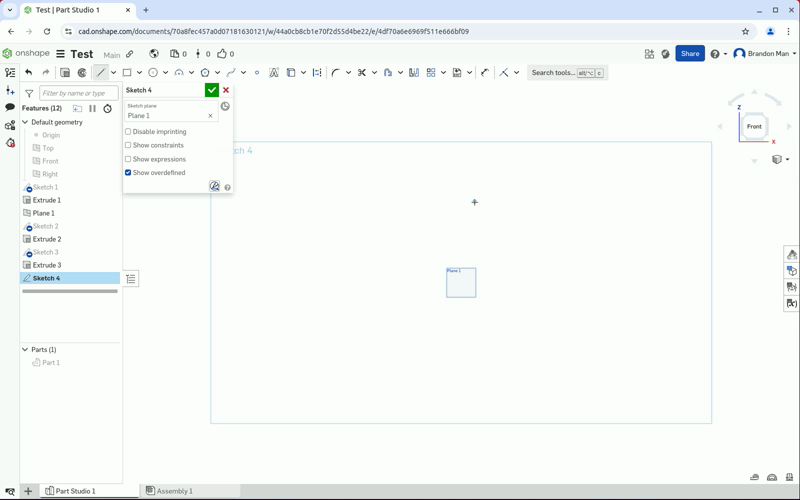
mouse_move(504, 201)
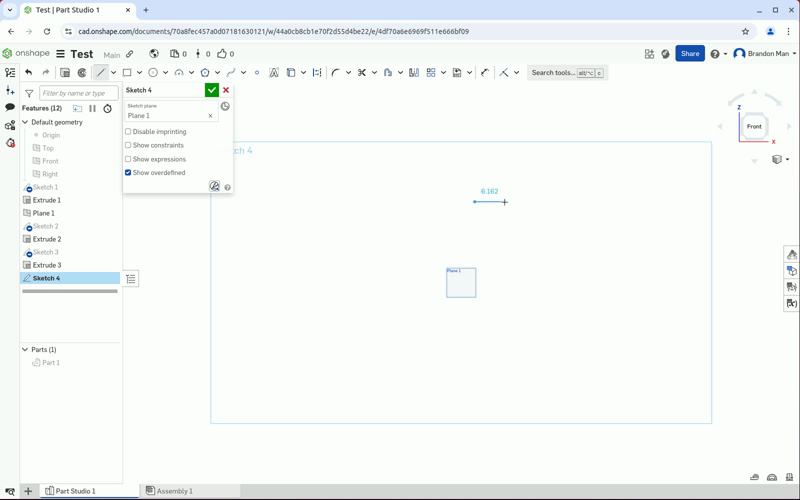
mouse_move(477, 202)
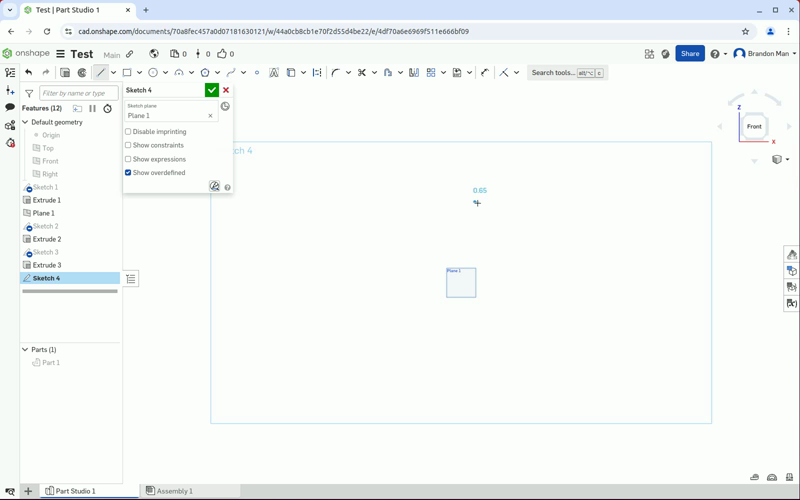
scroll(6)
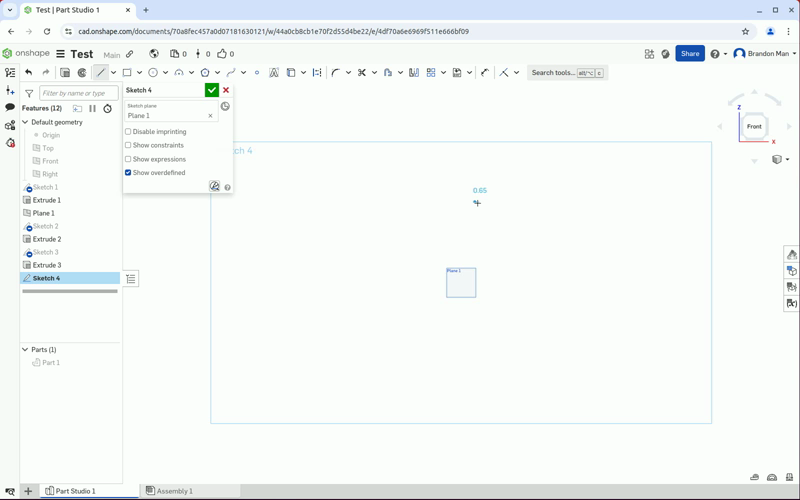
scroll(6)
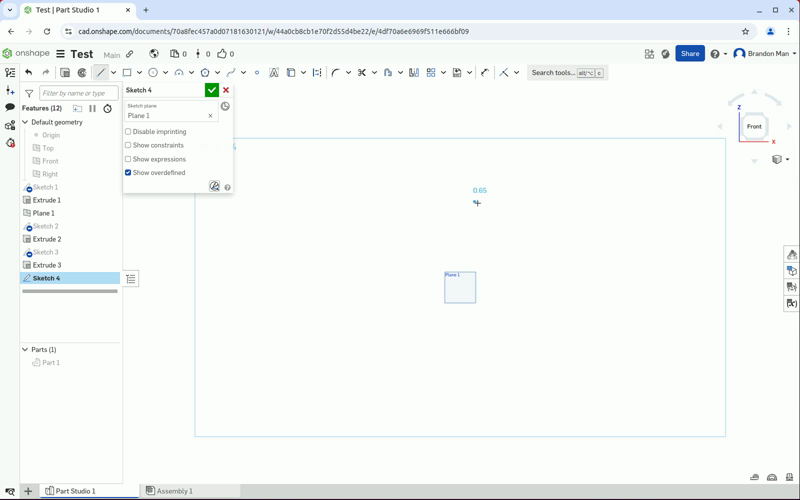
scroll(6)
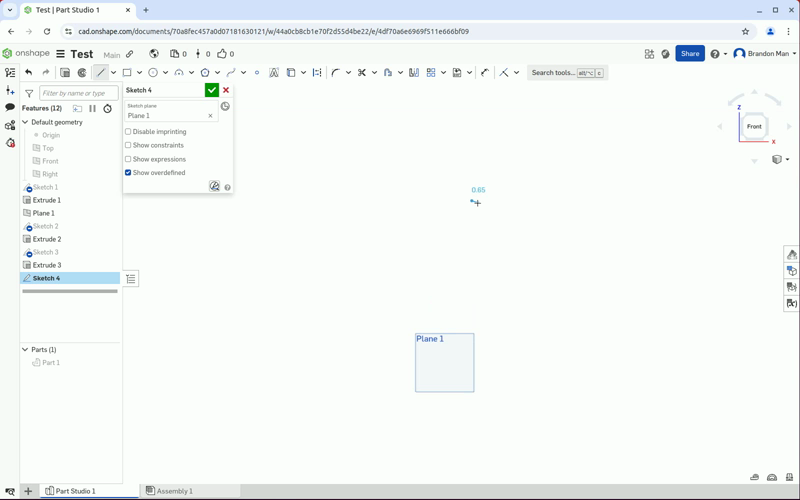
scroll(6)
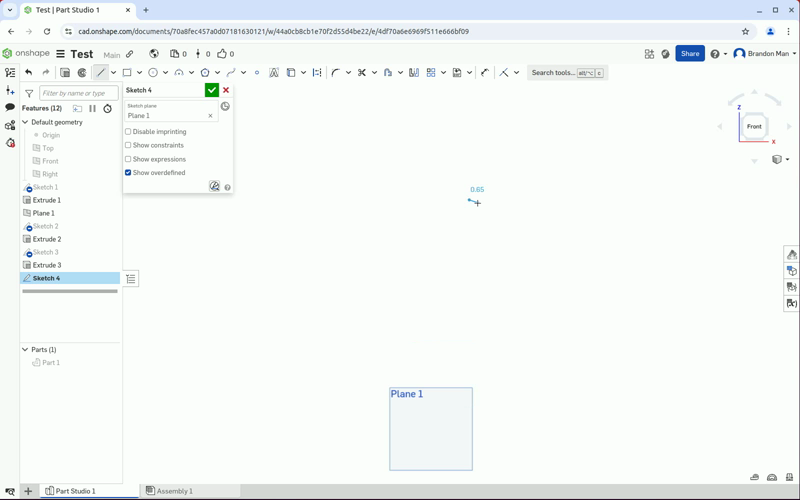
scroll(6)
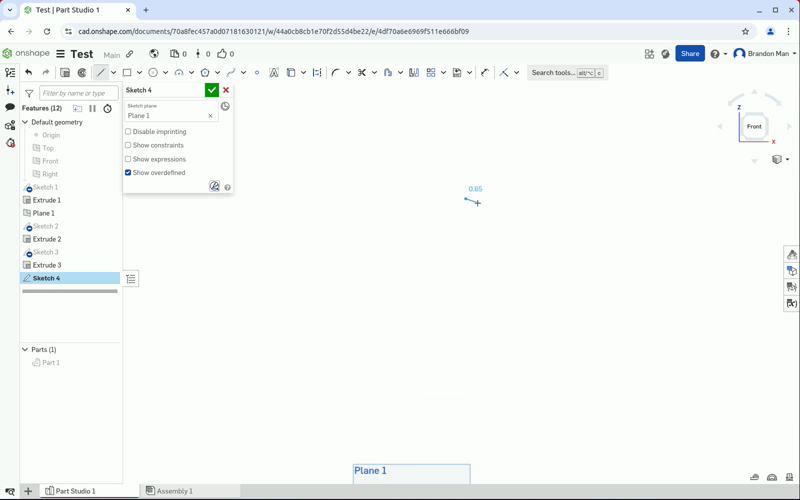
scroll(6)
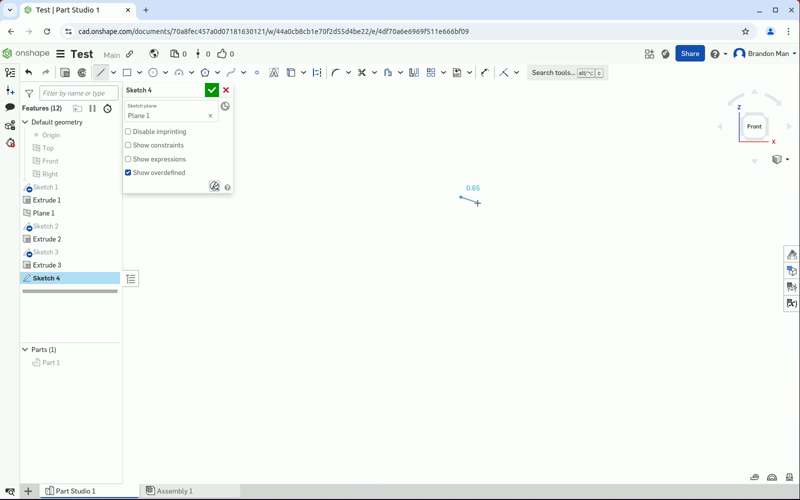
scroll(6)
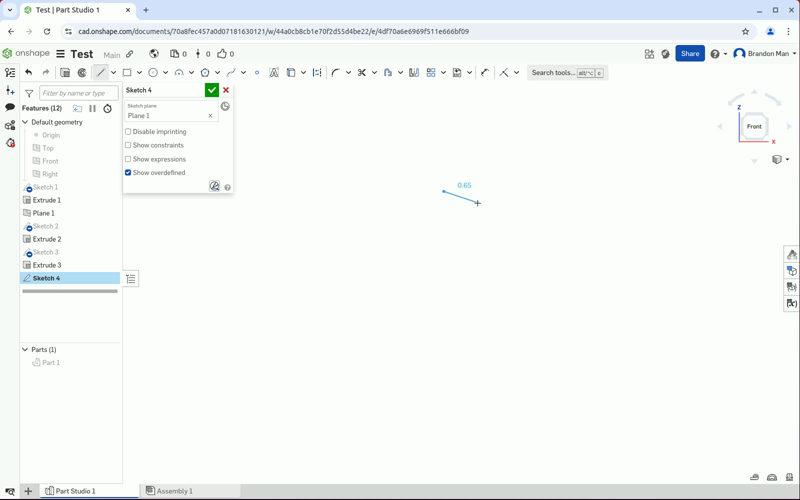
click(477, 202)
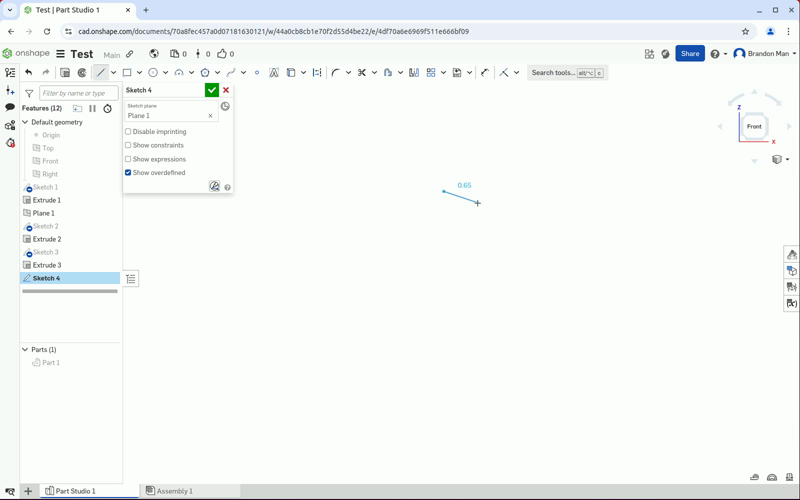
scroll(-6)
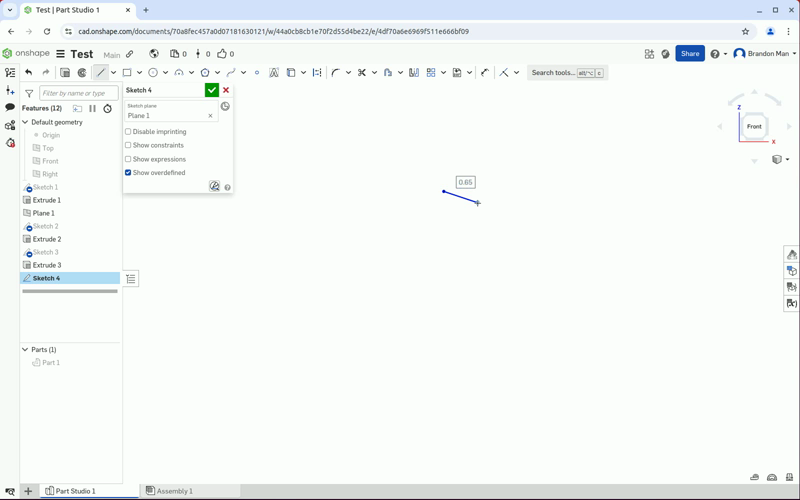
scroll(-6)
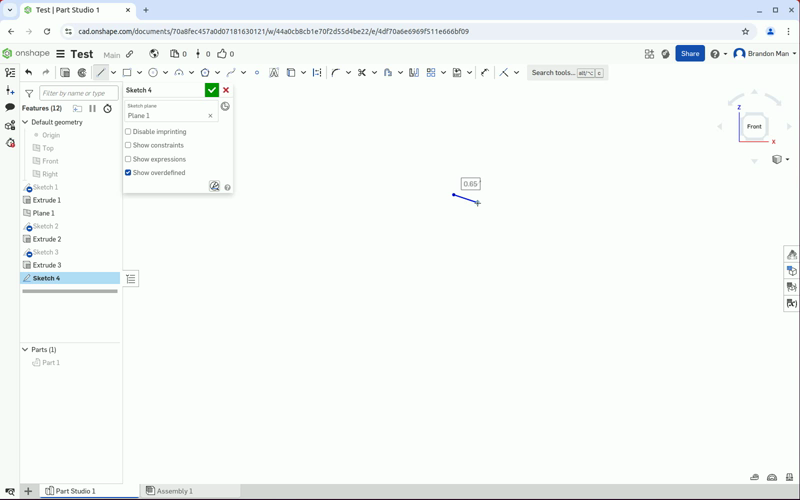
scroll(-6)
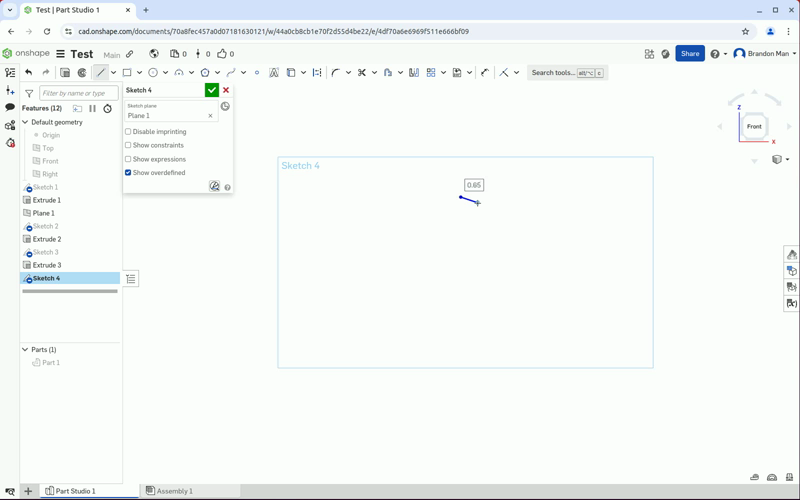
scroll(-6)
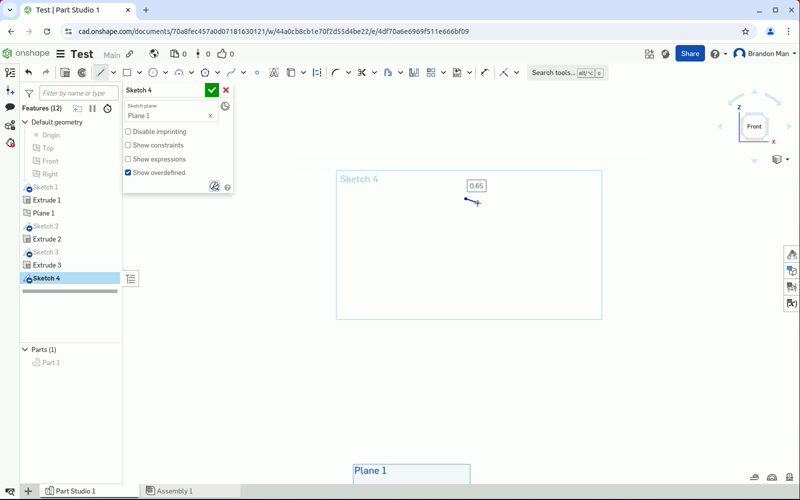
scroll(-6)
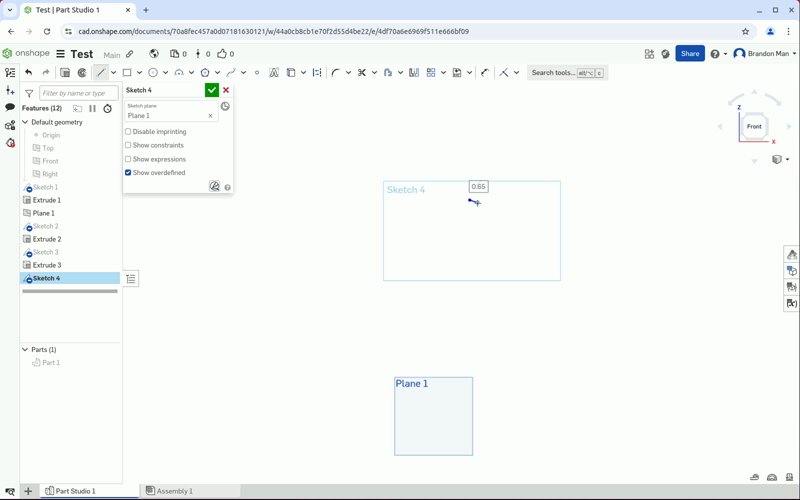
scroll(-6)
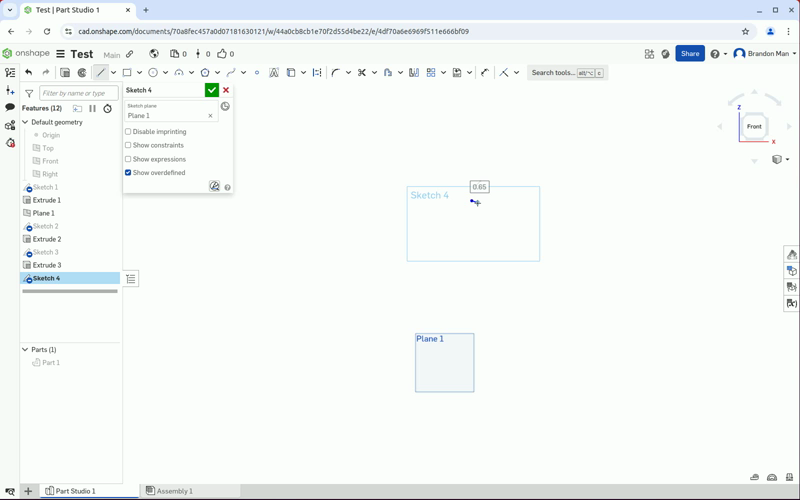
scroll(-6)
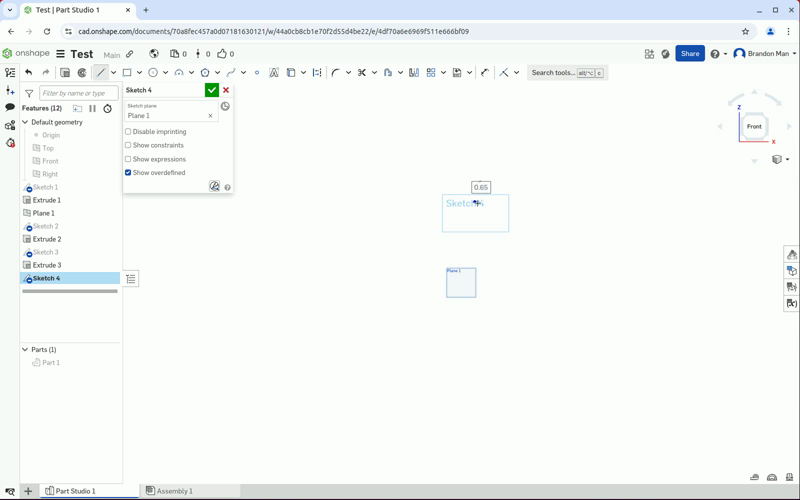
key_up(shift)
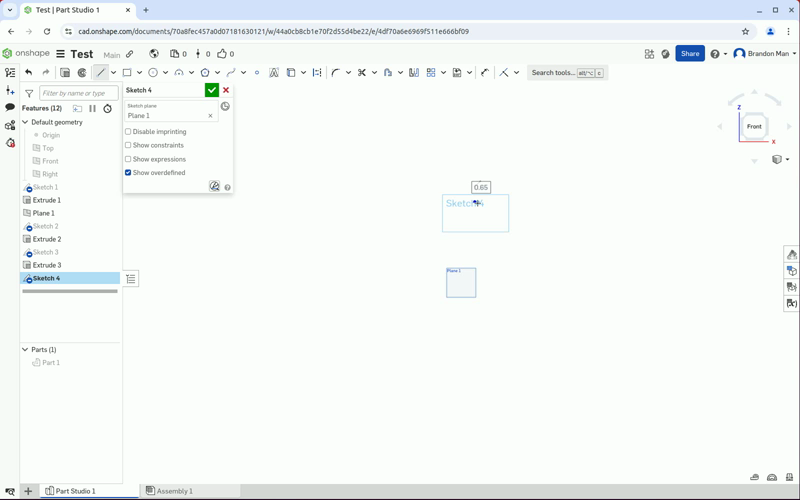
key_down(shift)
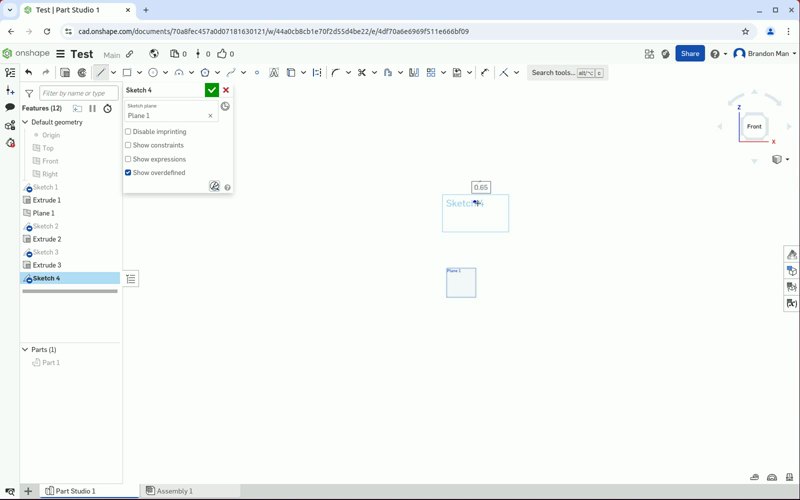
mouse_move(507, 202)
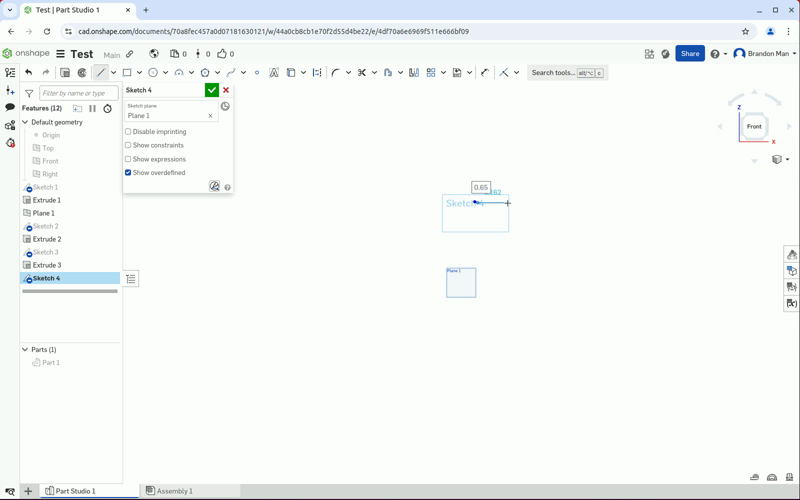
mouse_move(478, 196)
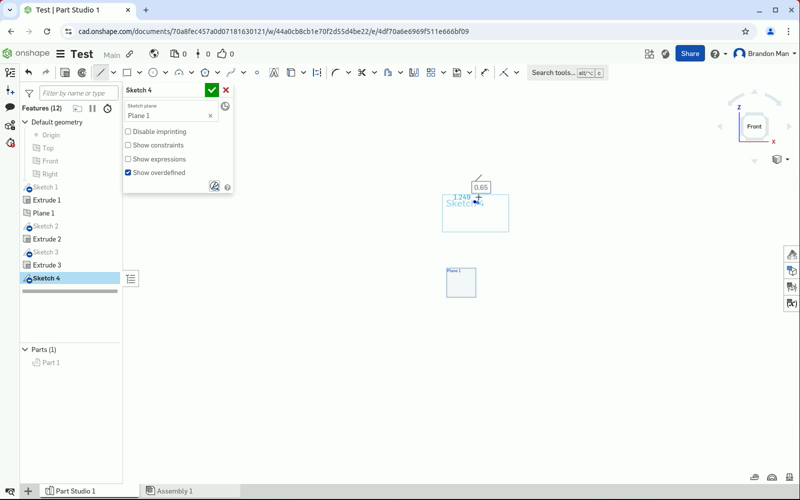
scroll(6)
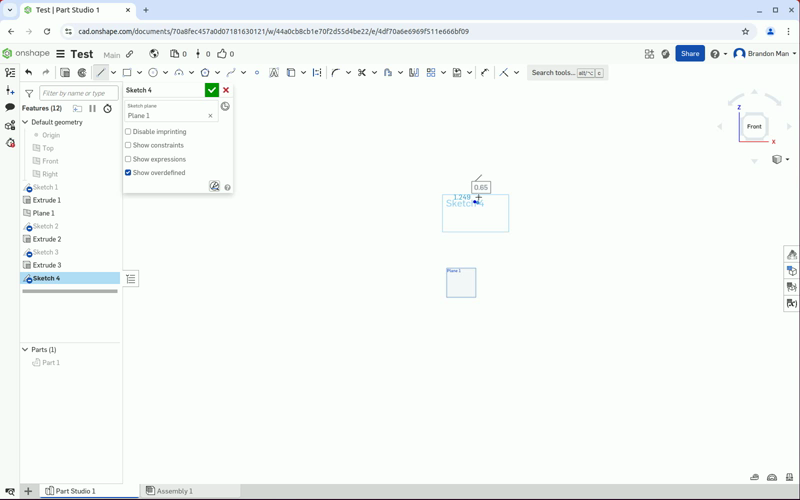
scroll(6)
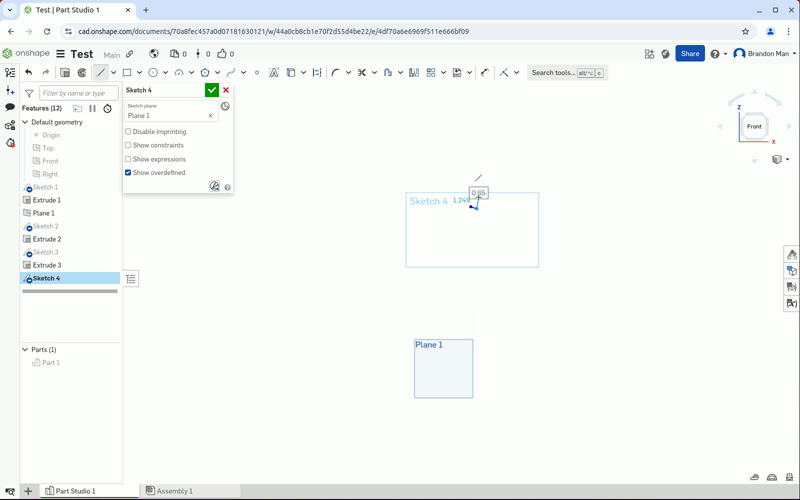
scroll(6)
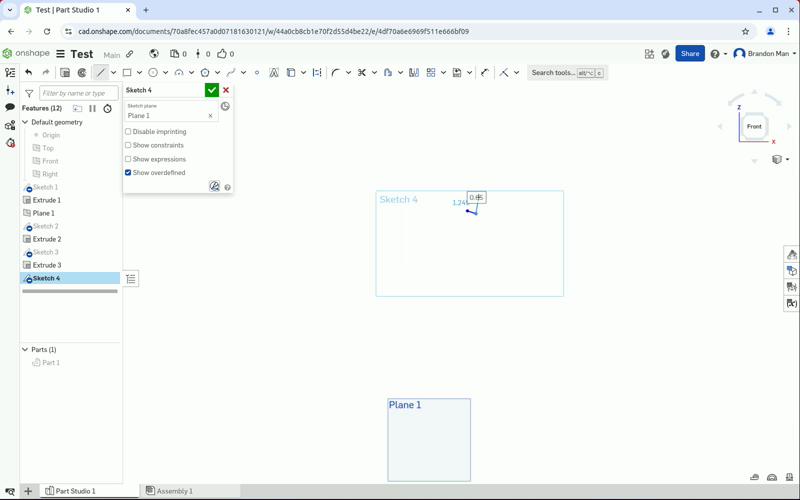
scroll(6)
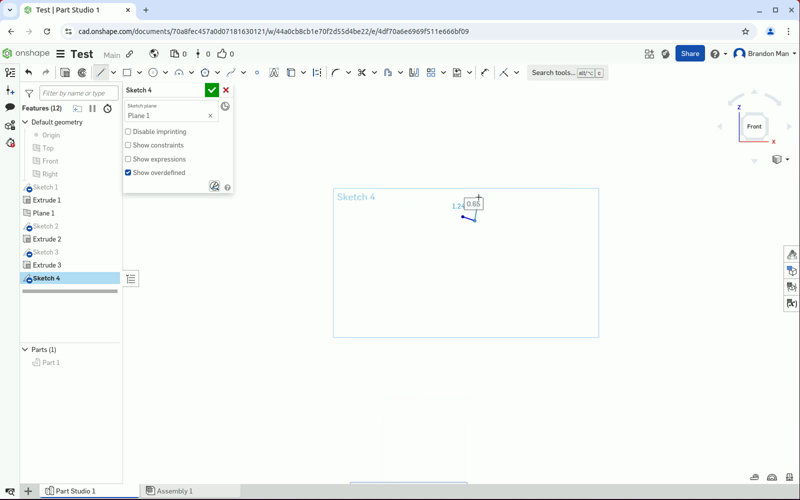
scroll(6)
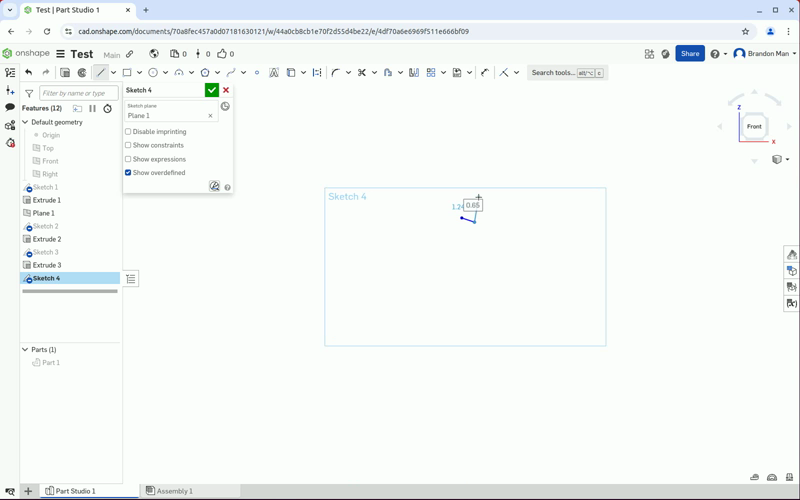
scroll(6)
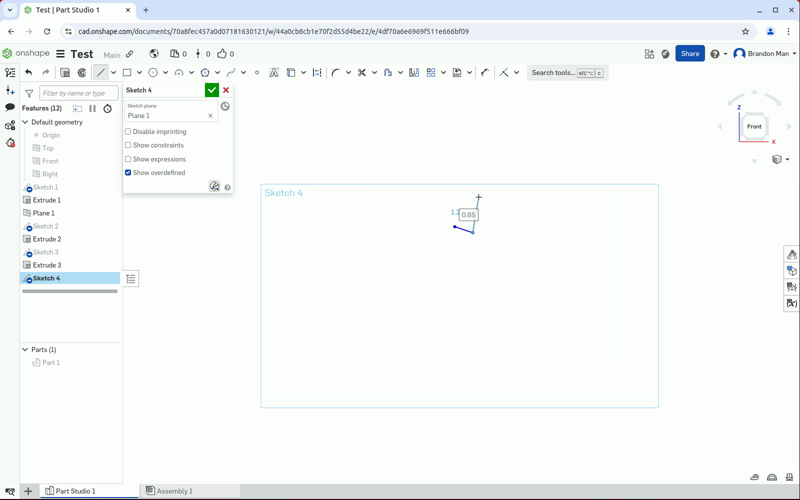
scroll(6)
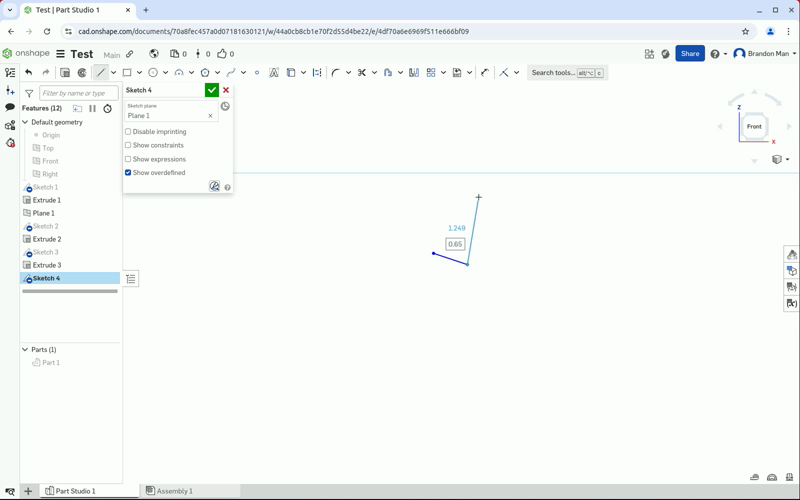
click(478, 196)
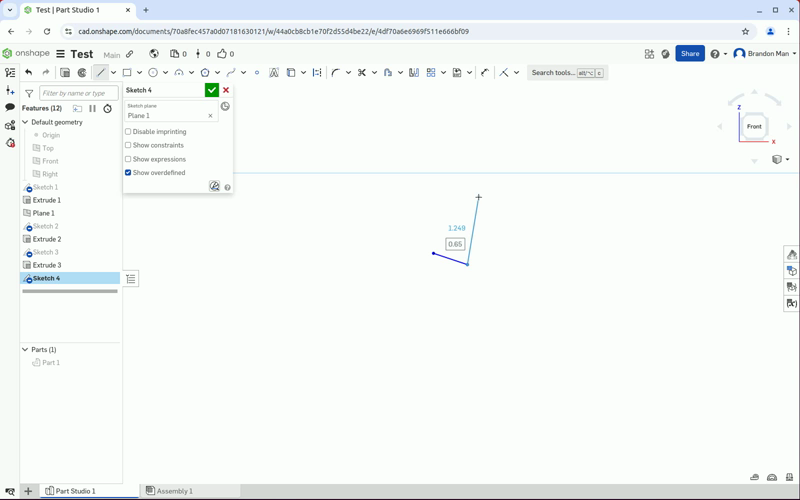
scroll(-6)
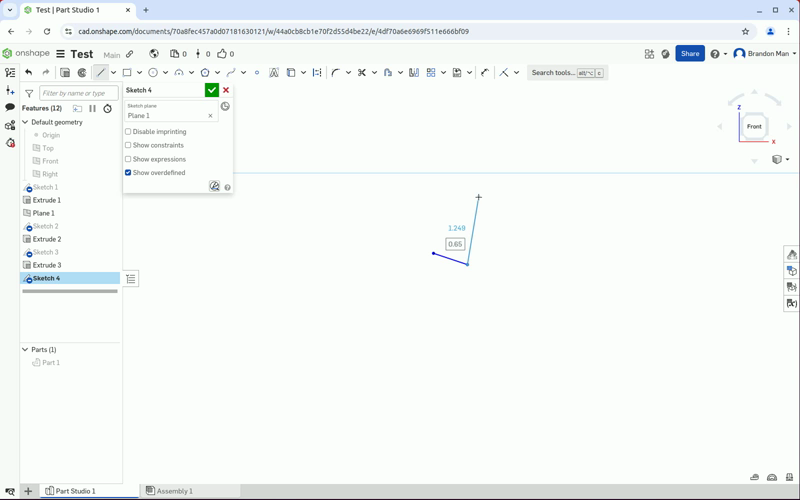
scroll(-6)
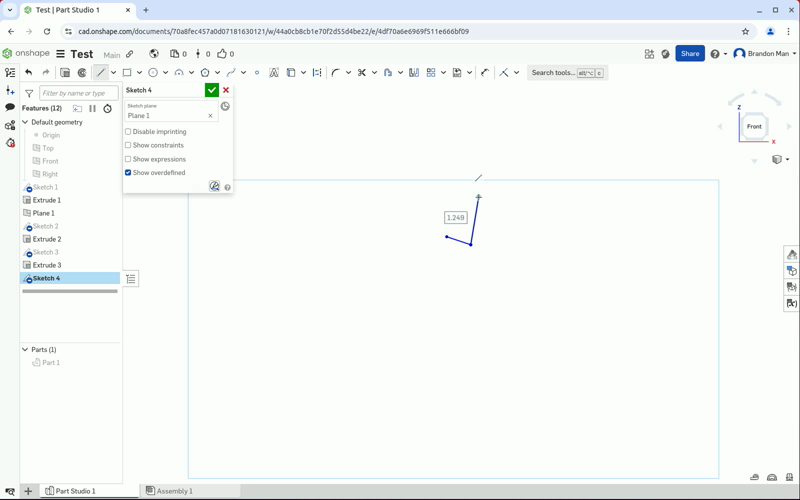
scroll(-6)
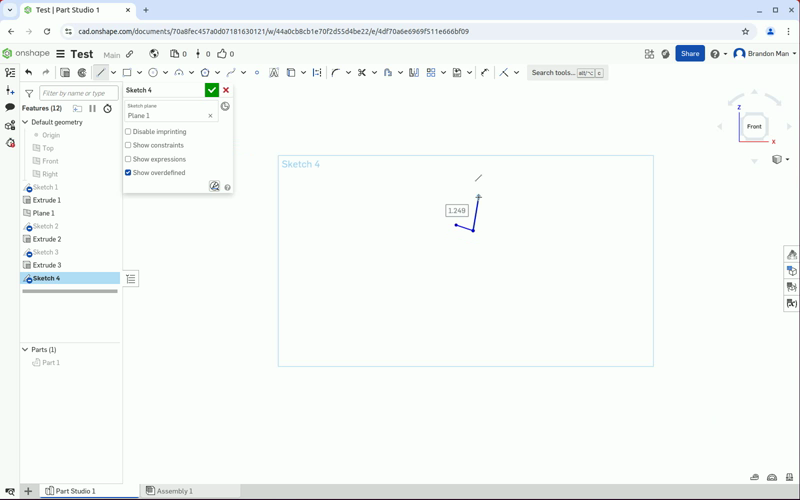
scroll(-6)
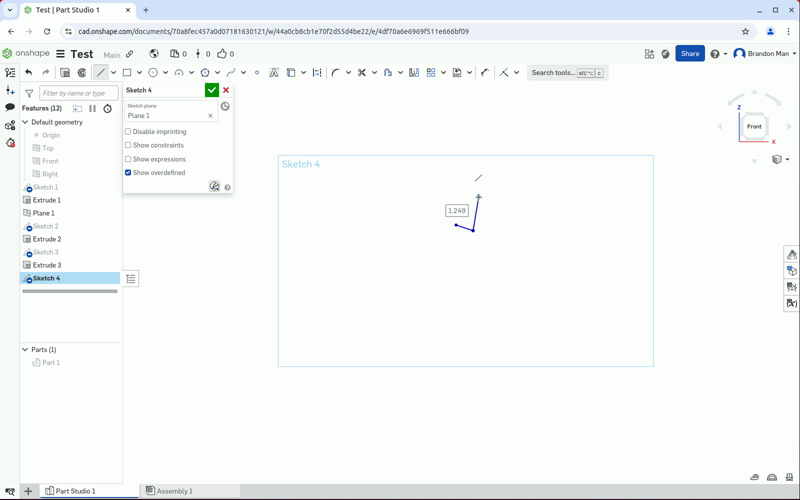
scroll(-6)
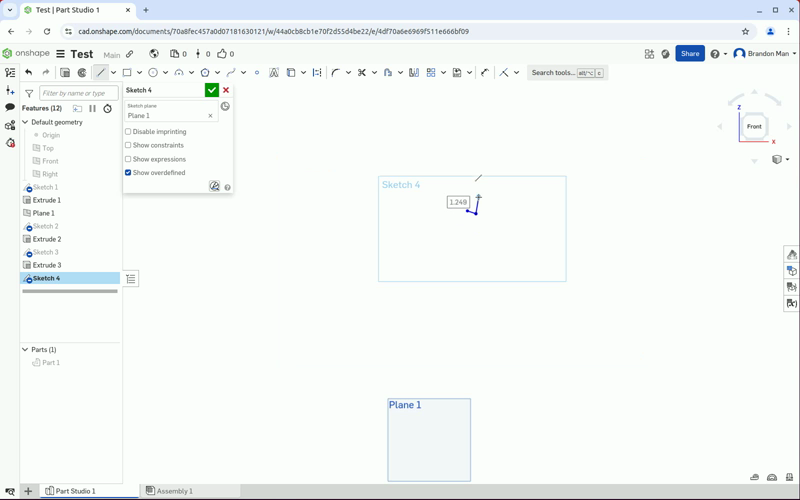
scroll(-6)
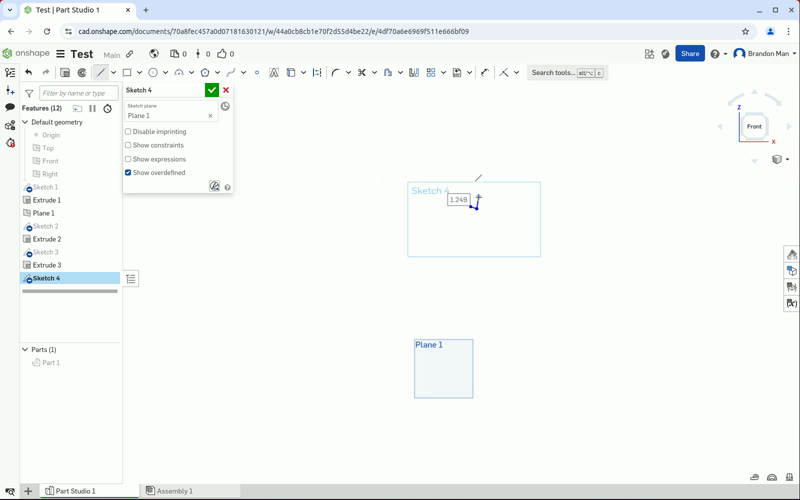
scroll(-6)
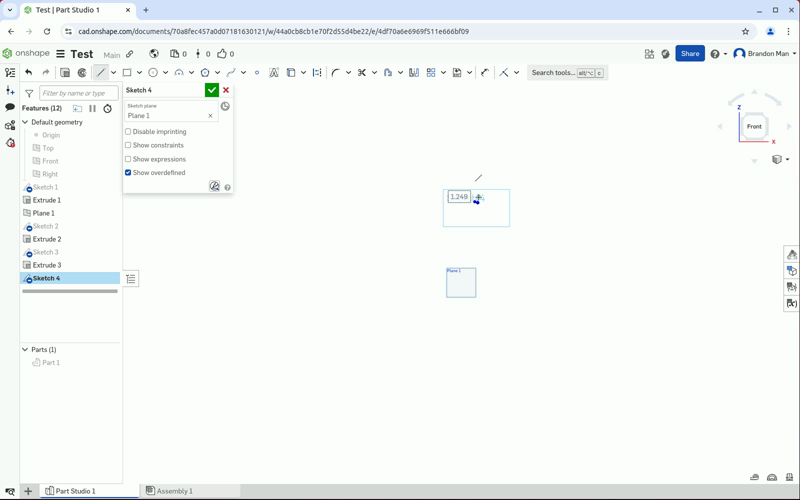
key_up(shift)
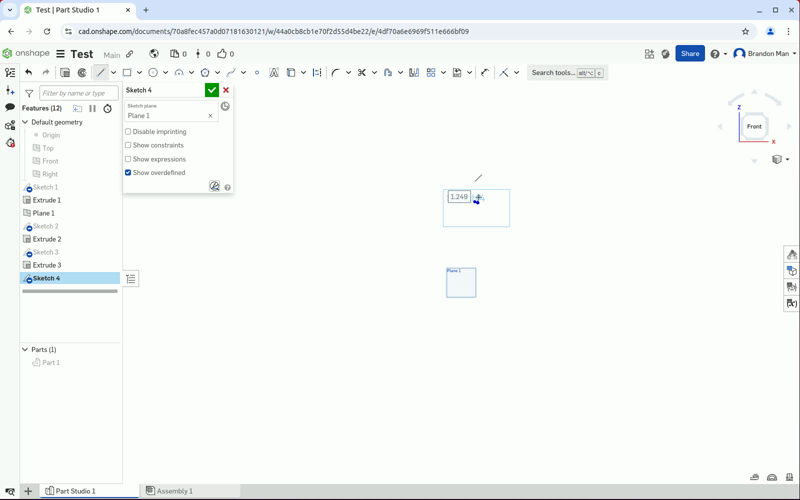
key_down(shift)
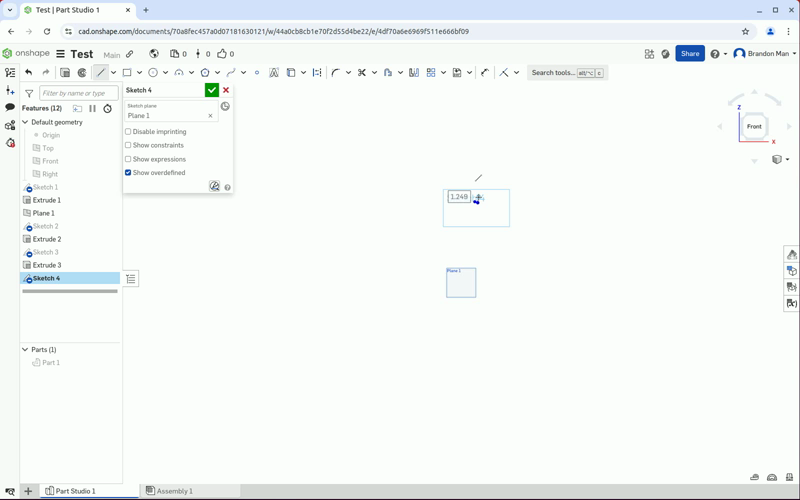
mouse_move(508, 196)
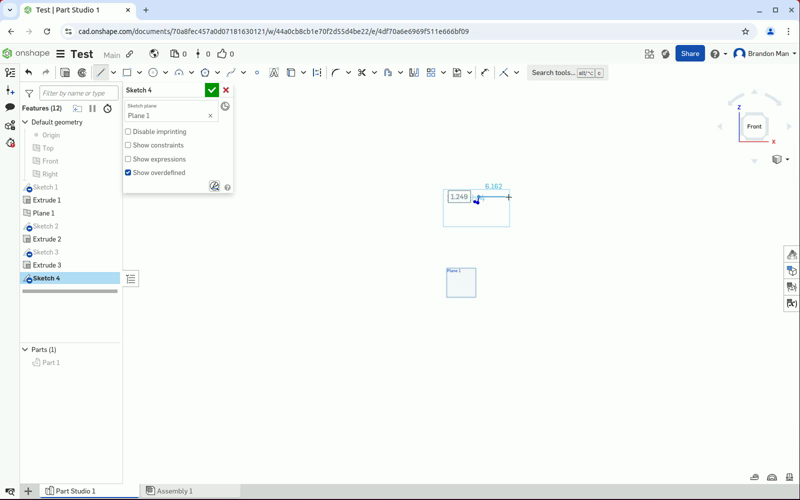
mouse_move(475, 196)
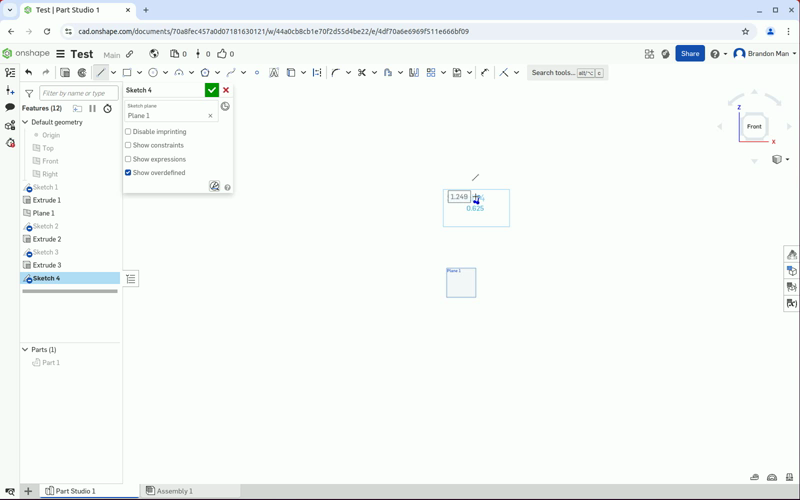
scroll(6)
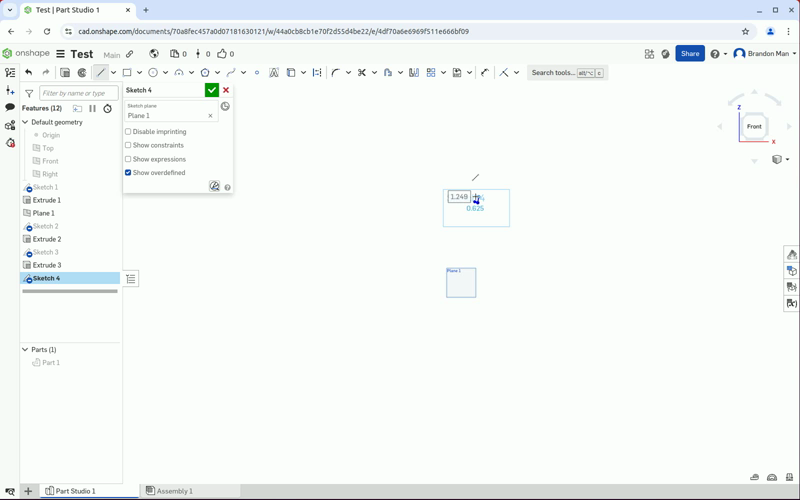
scroll(6)
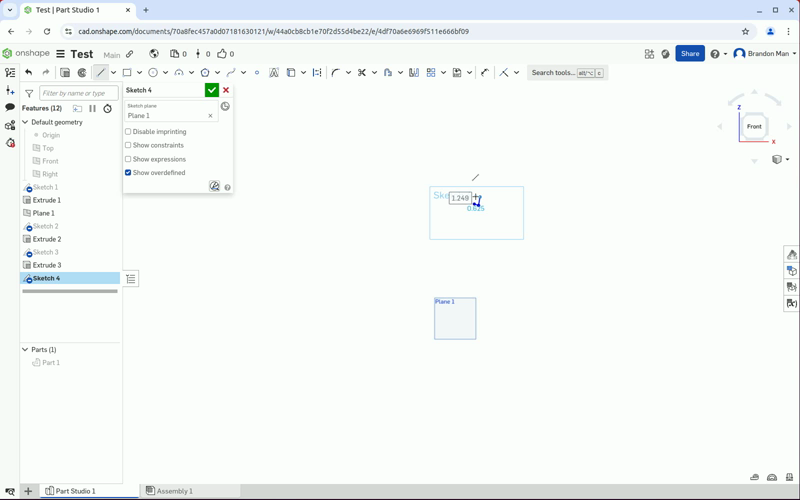
scroll(6)
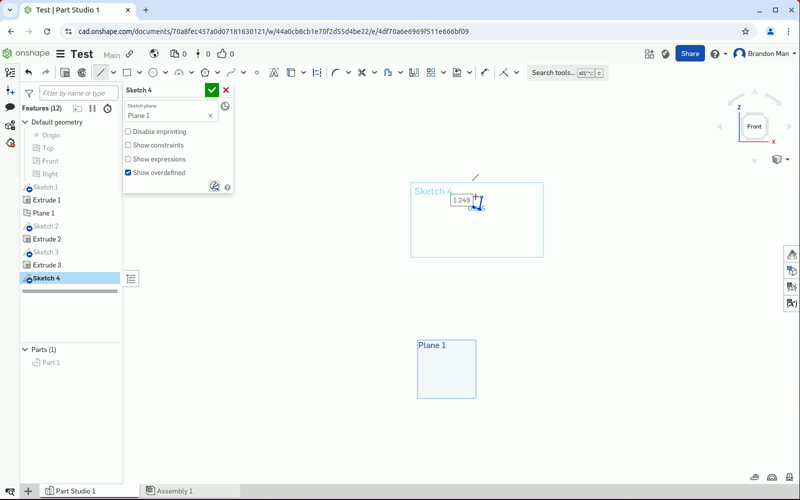
scroll(6)
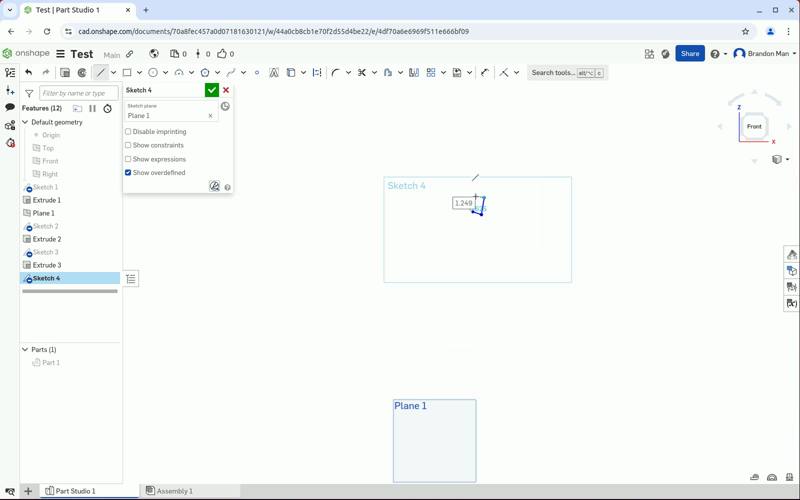
scroll(6)
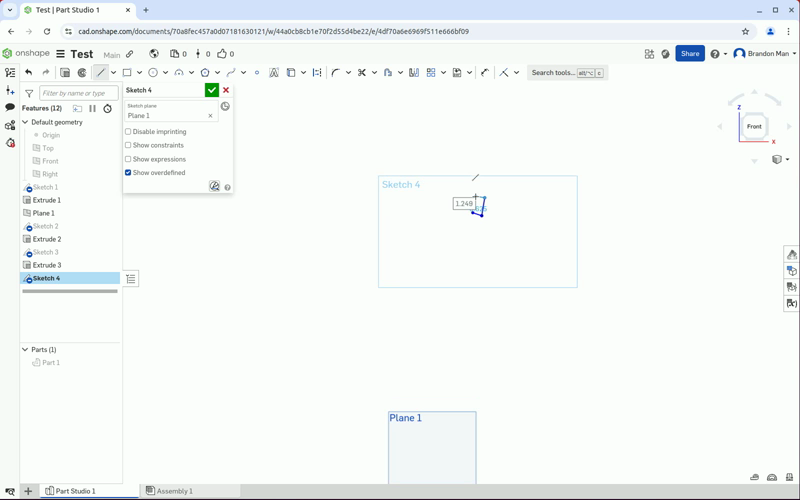
scroll(6)
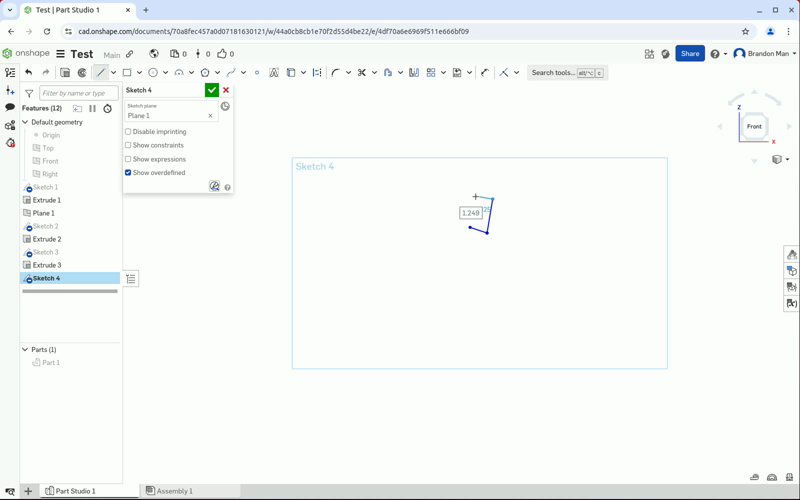
scroll(6)
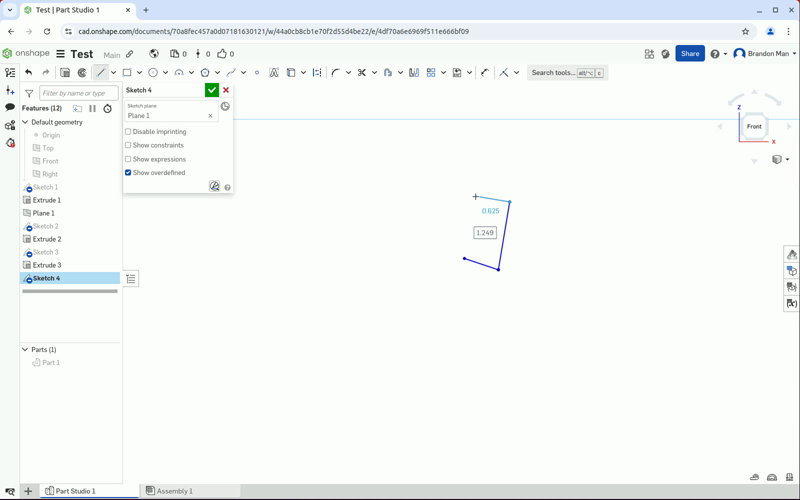
click(475, 196)
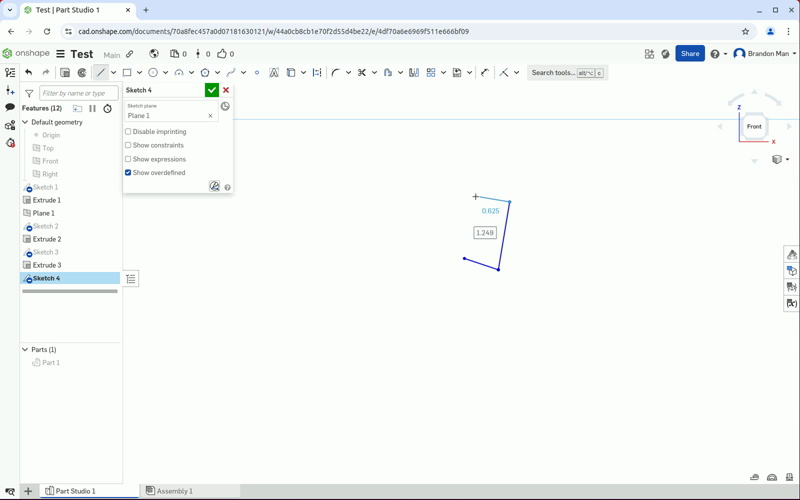
scroll(-6)
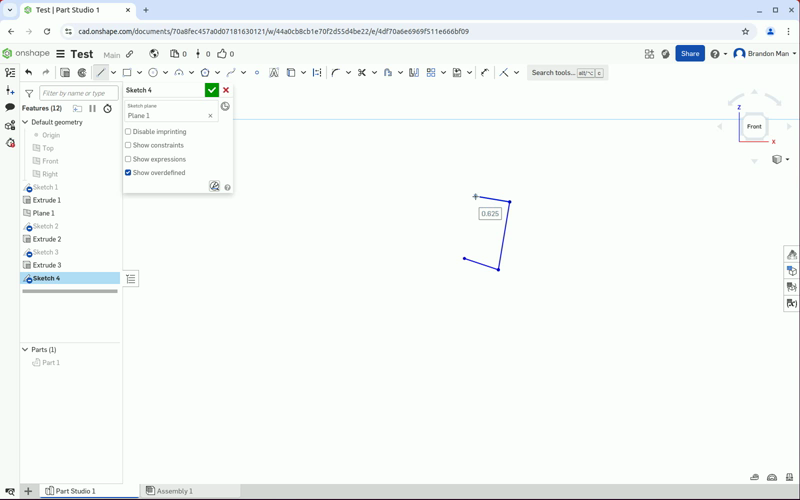
scroll(-6)
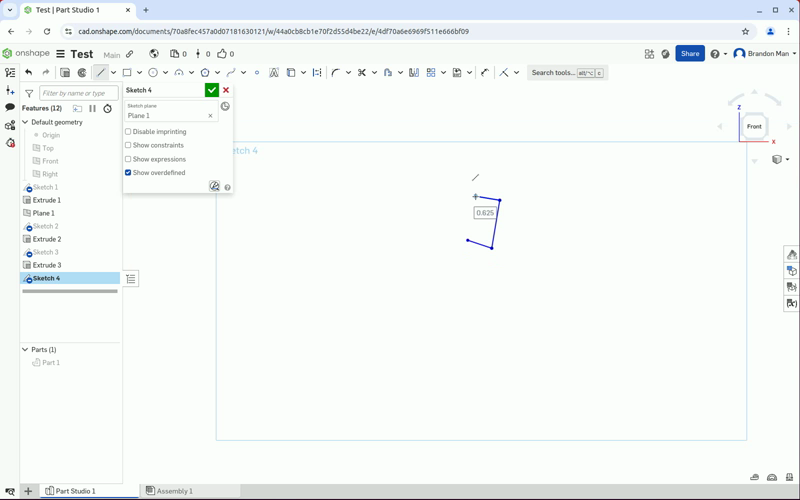
scroll(-6)
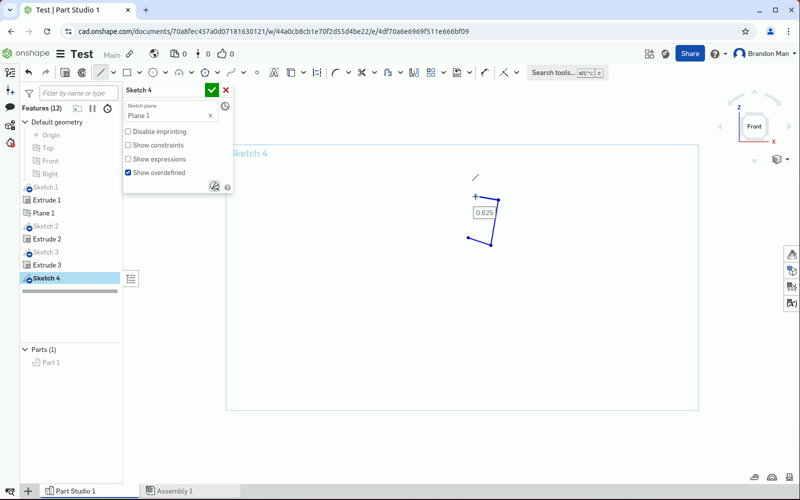
scroll(-6)
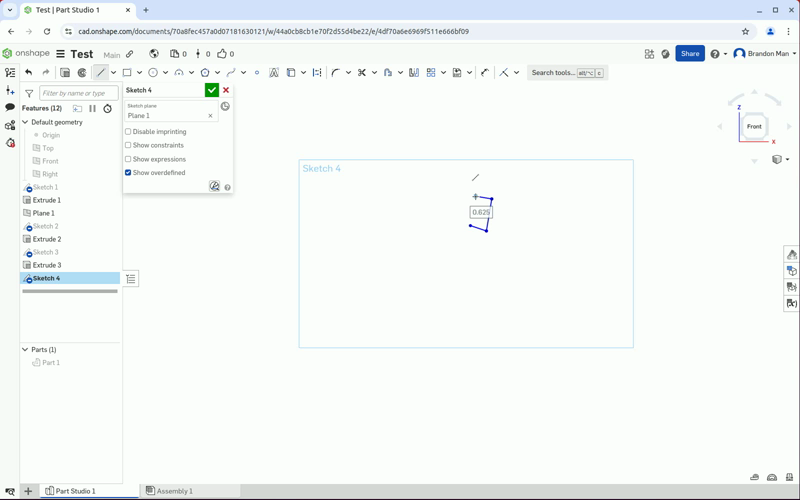
scroll(-6)
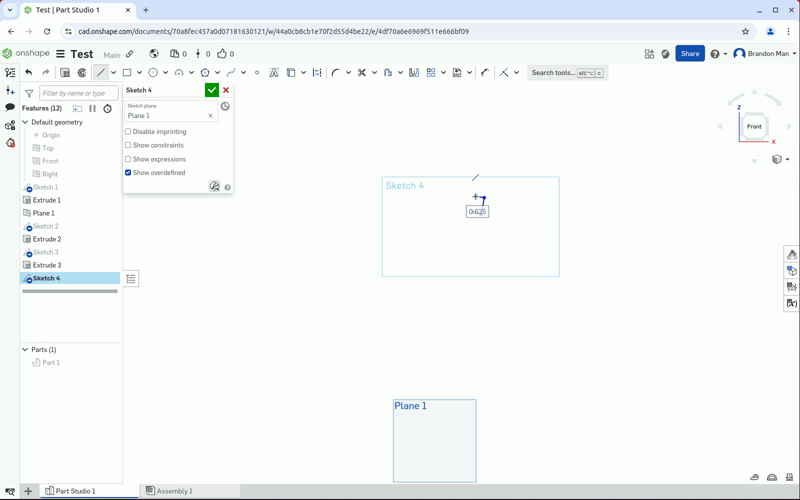
scroll(-6)
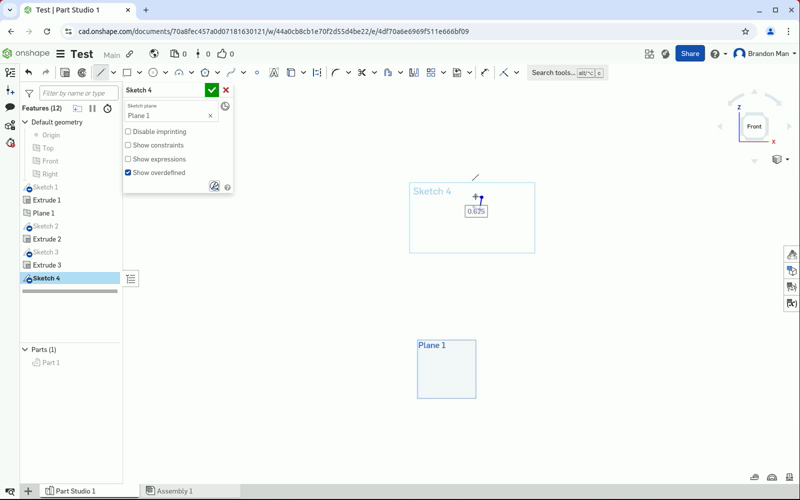
scroll(-6)
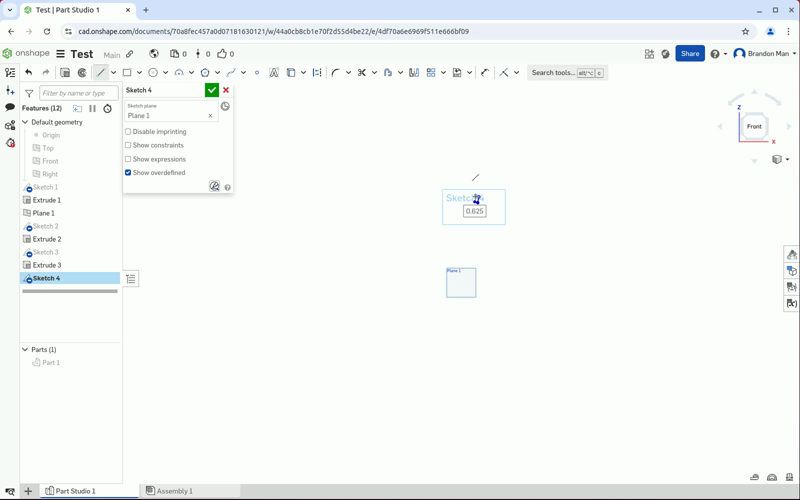
key_up(shift)
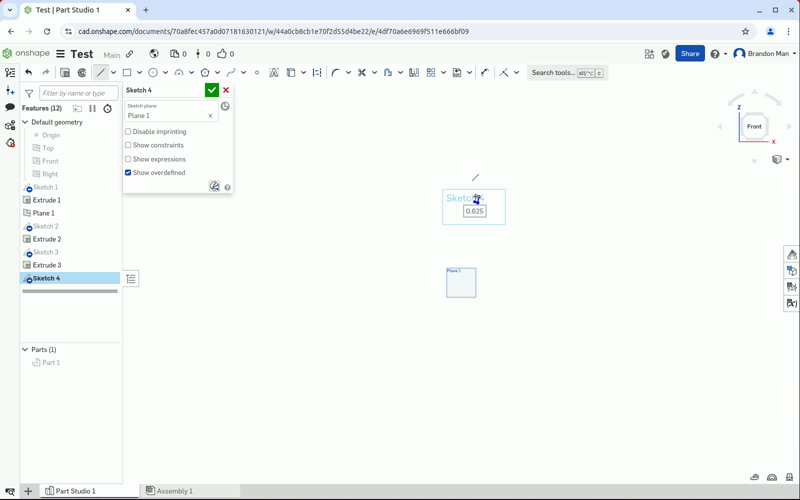
mouse_move(505, 196)
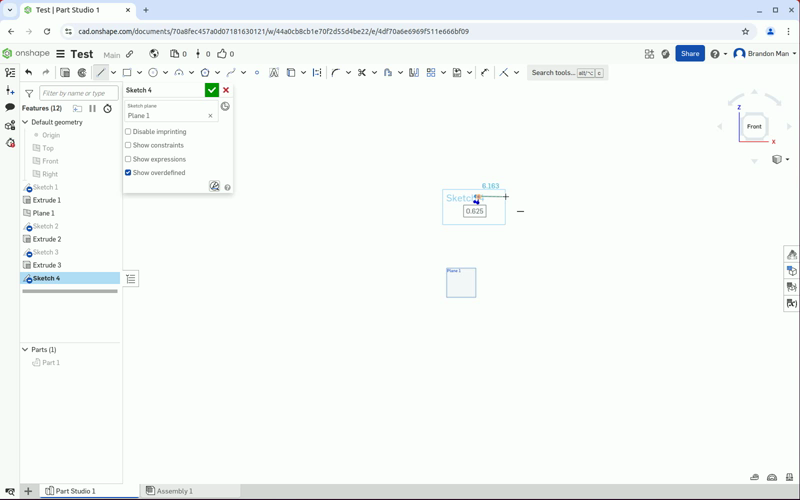
key_down(shift)
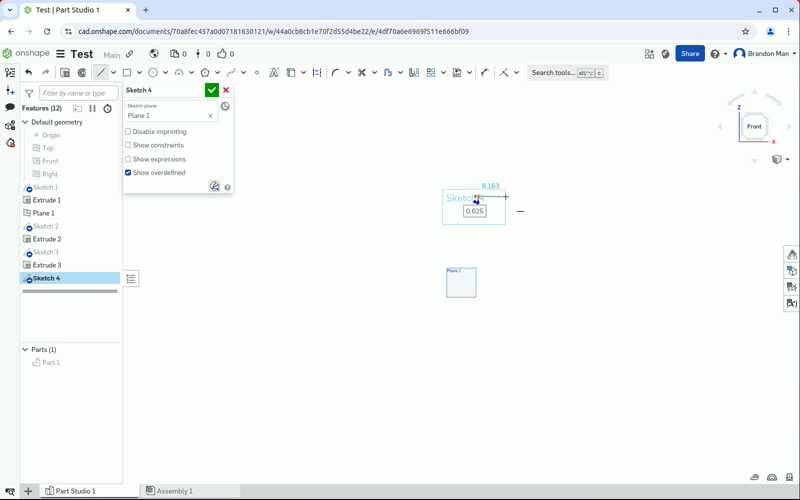
mouse_move(474, 201)
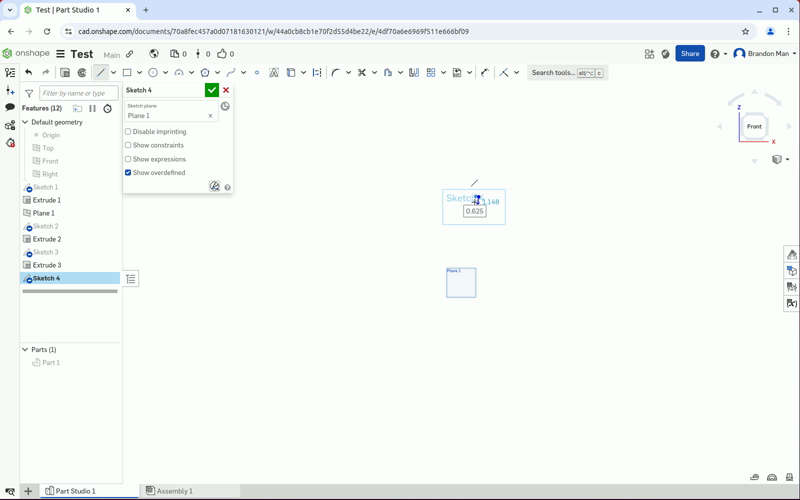
scroll(6)
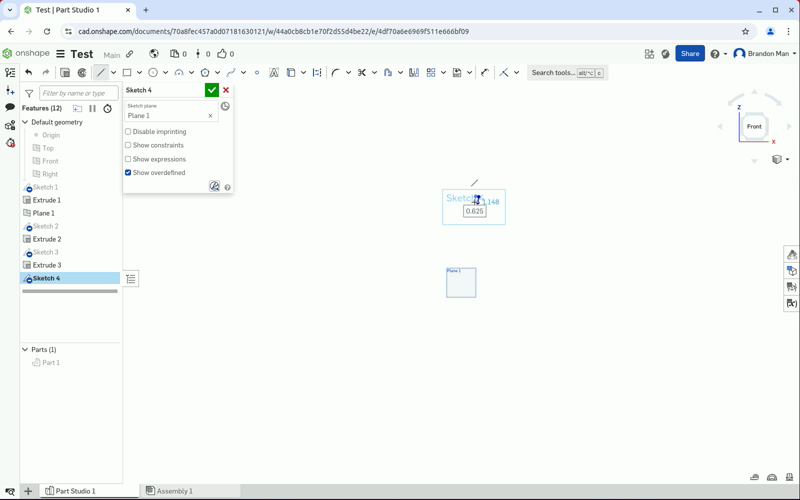
scroll(6)
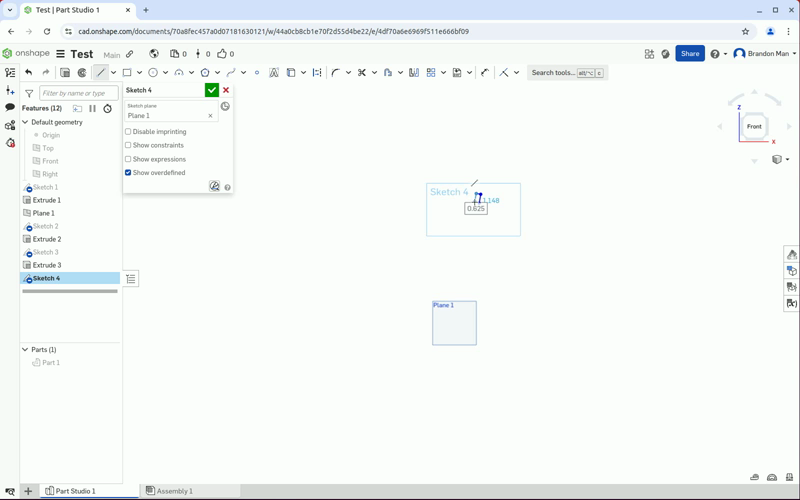
scroll(6)
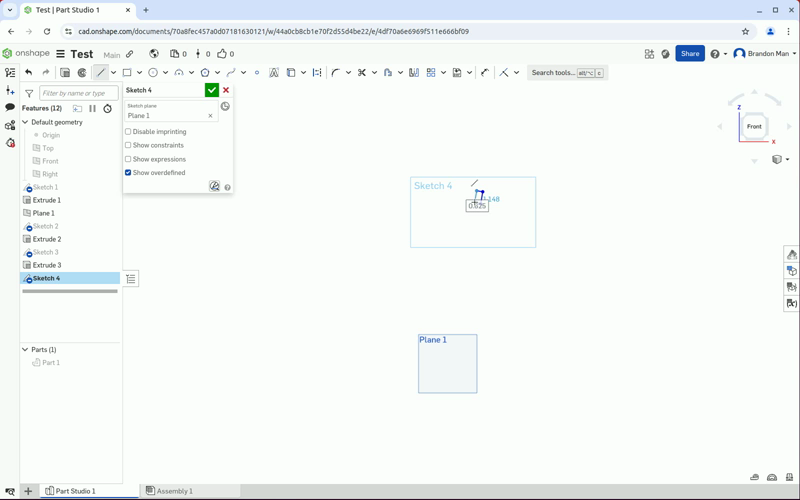
scroll(6)
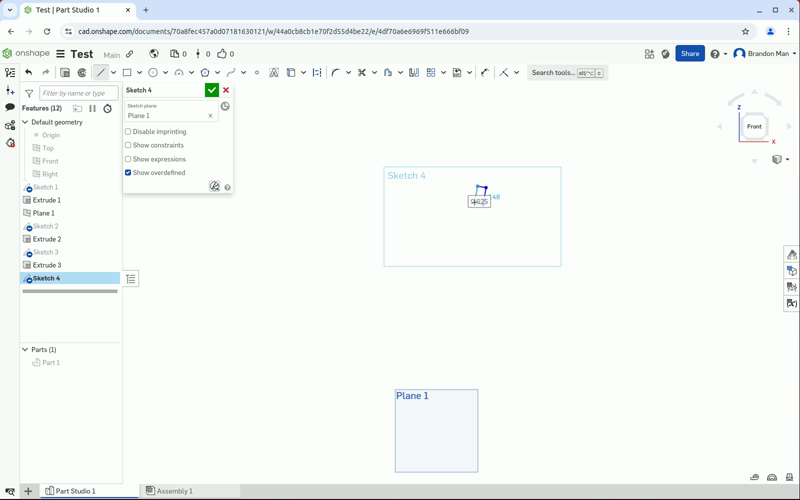
scroll(6)
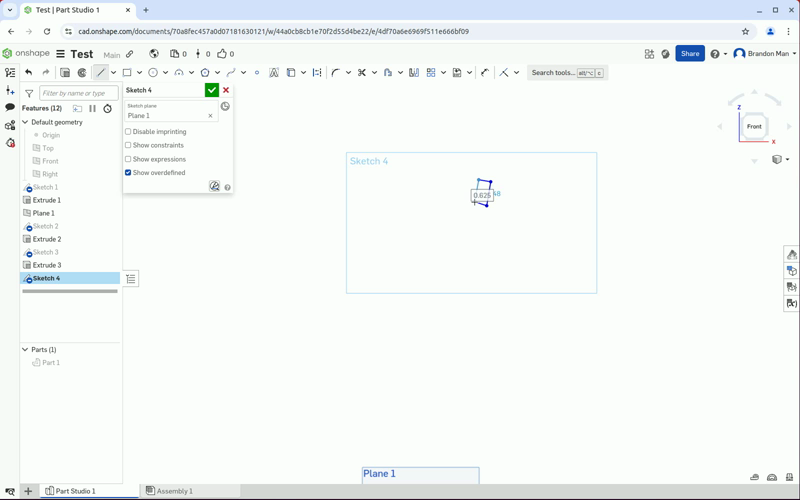
scroll(6)
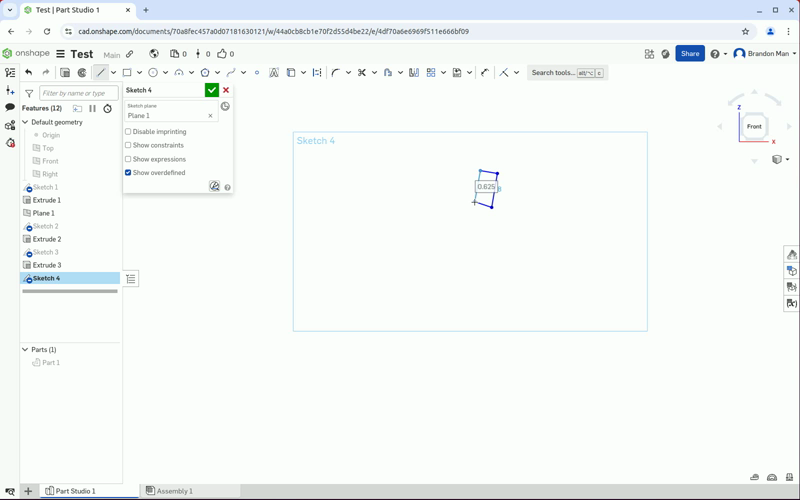
scroll(6)
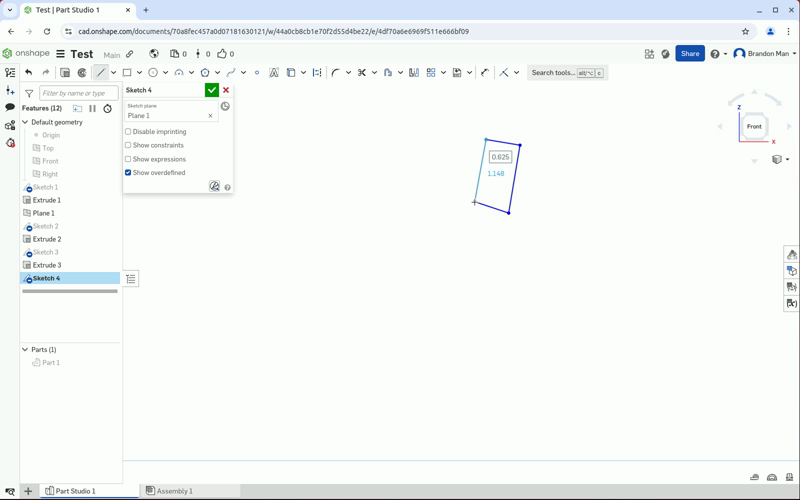
key_up(shift)
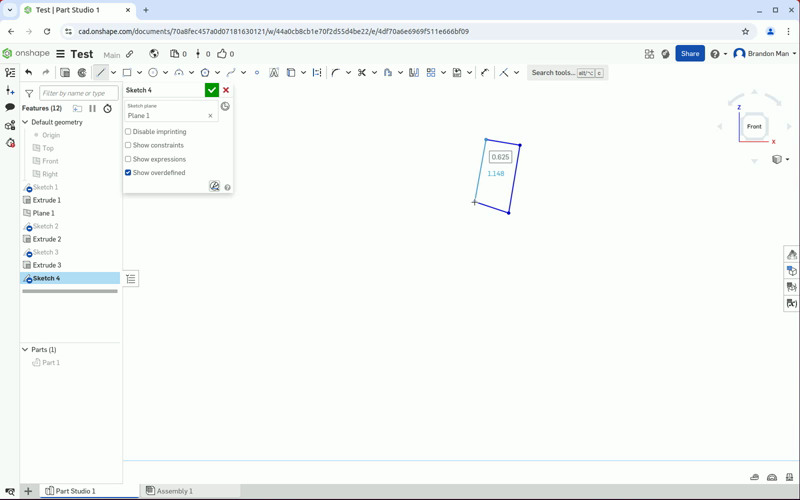
click(474, 201)
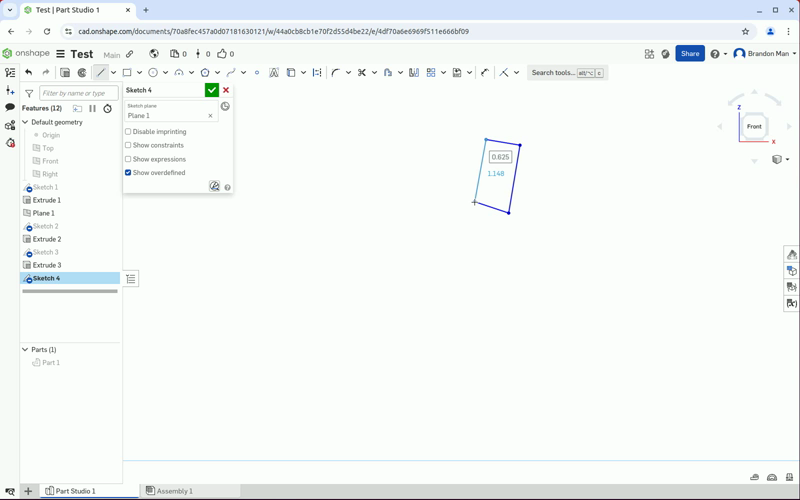
scroll(-6)
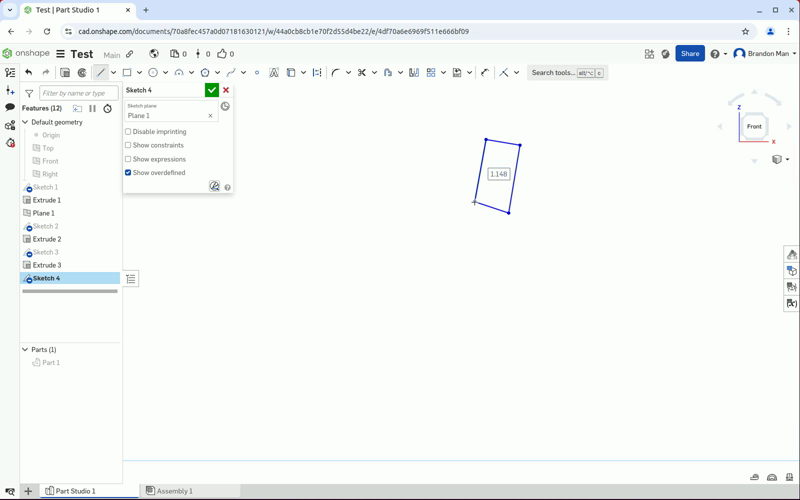
scroll(-6)
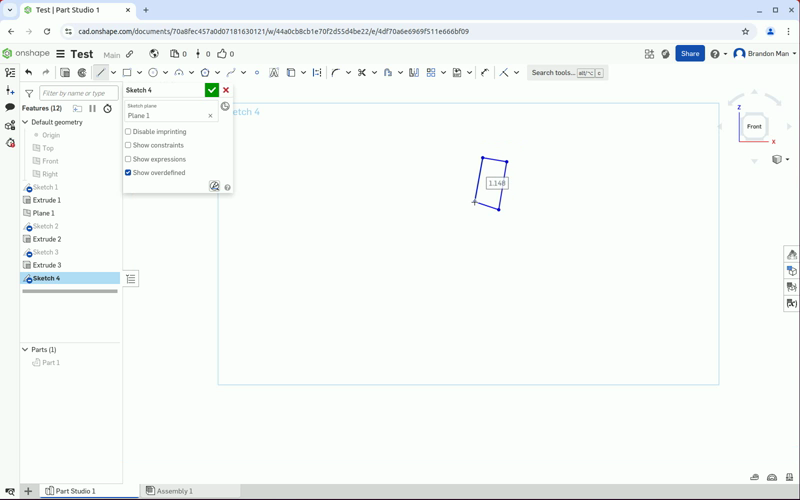
scroll(-6)
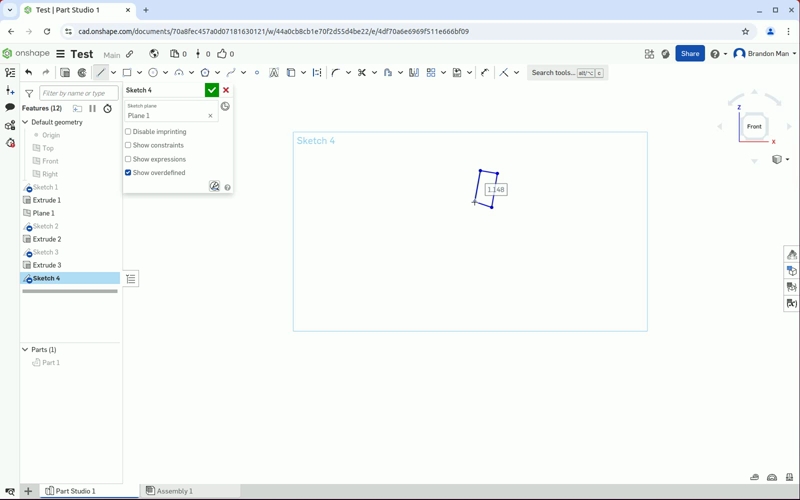
scroll(-6)
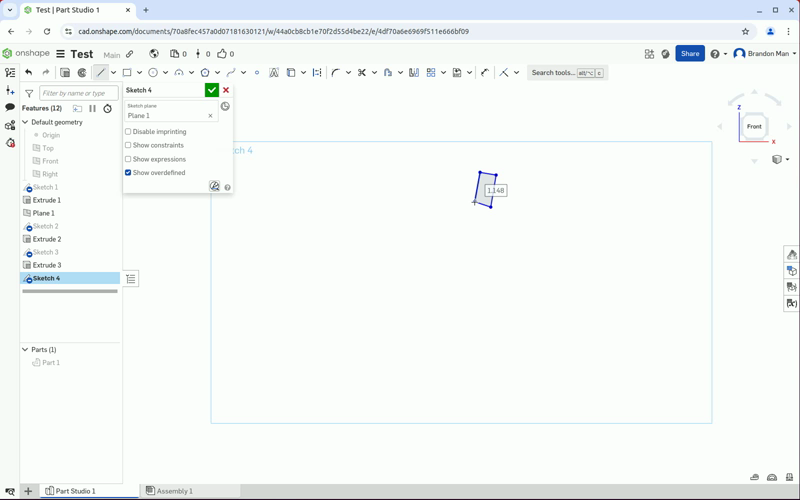
scroll(-6)
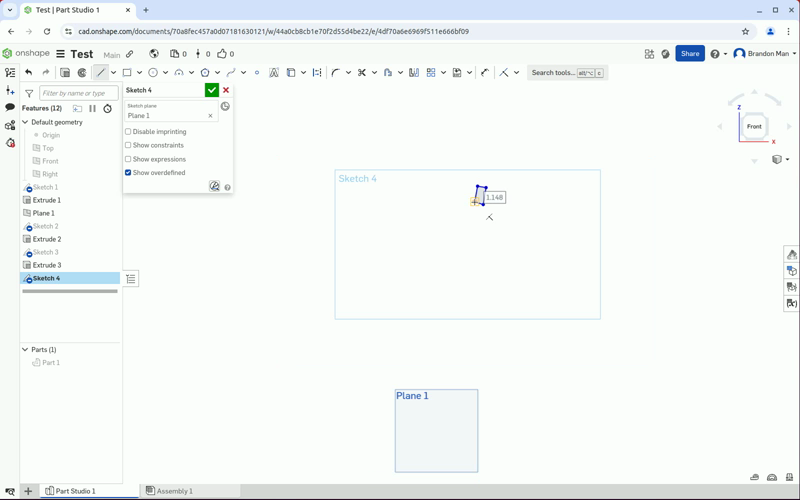
scroll(-6)
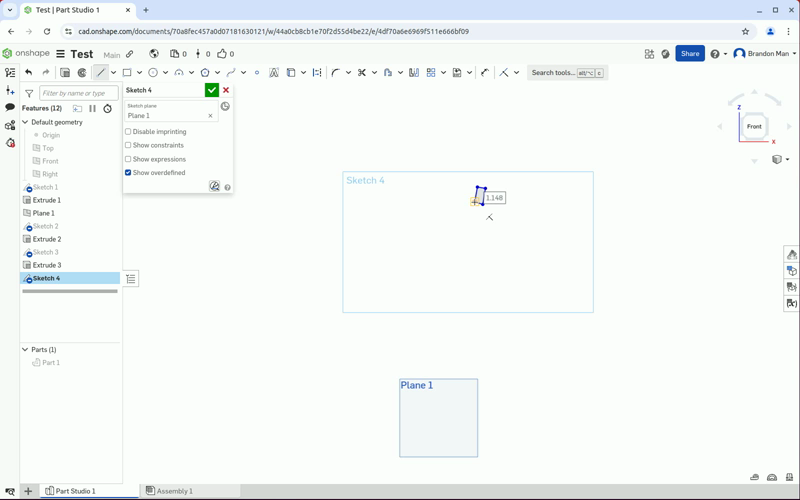
scroll(-6)
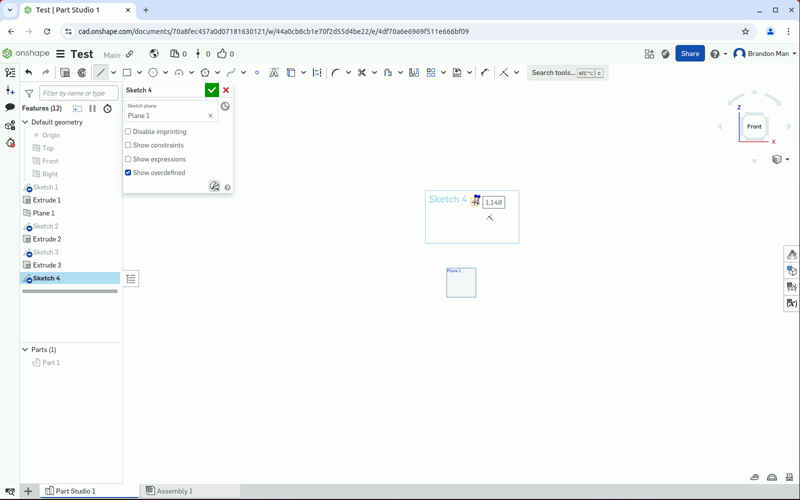
key(esc)
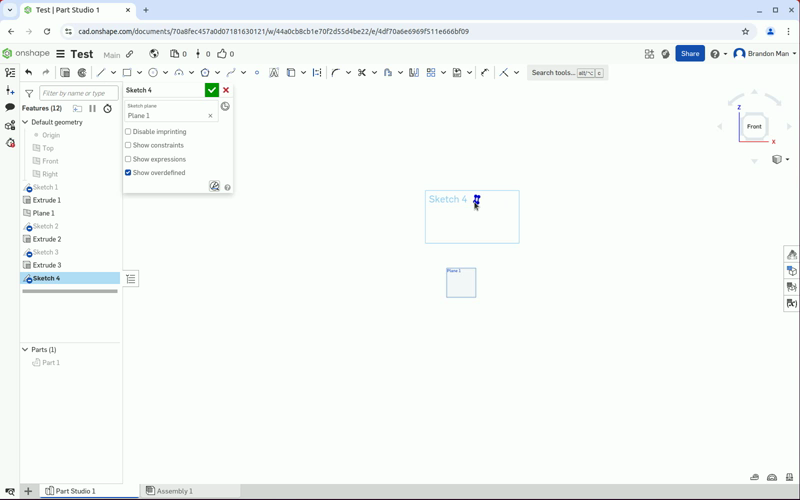
mouse_move(477, 201)
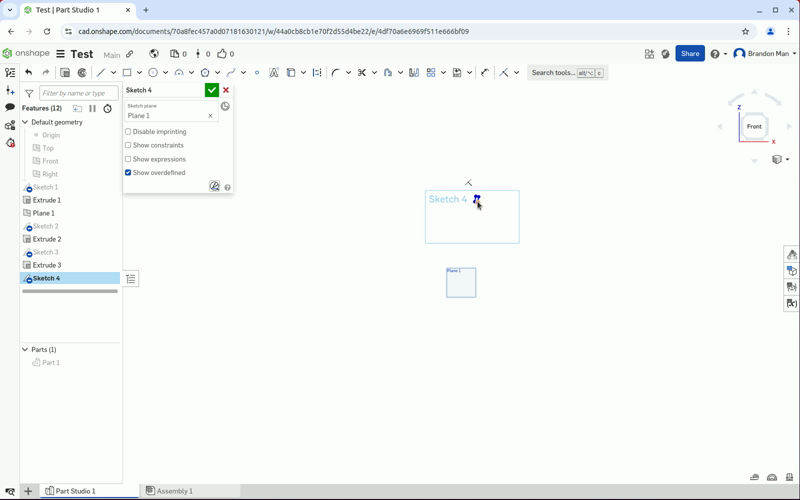
scroll(6)
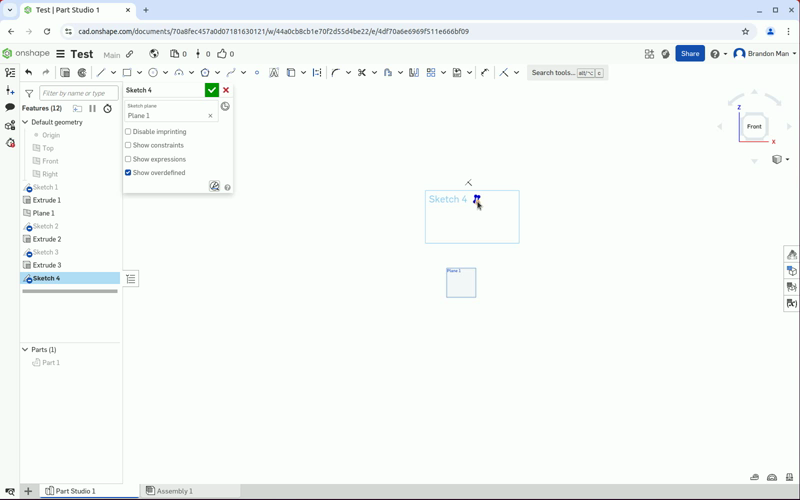
scroll(6)
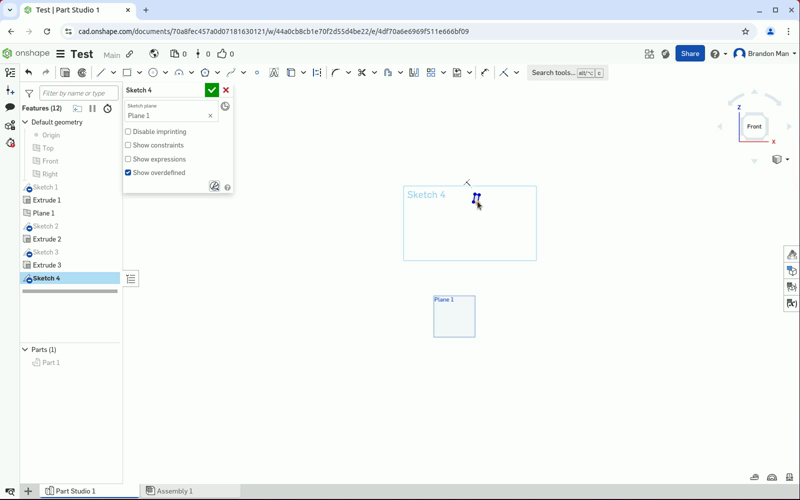
scroll(6)
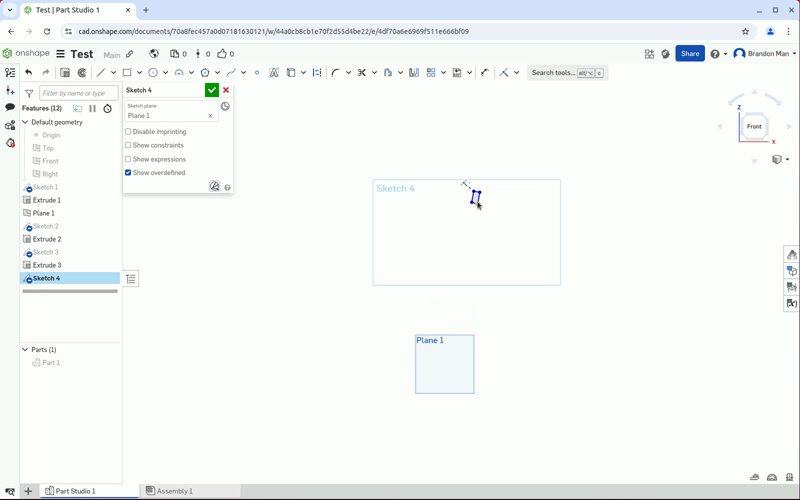
scroll(6)
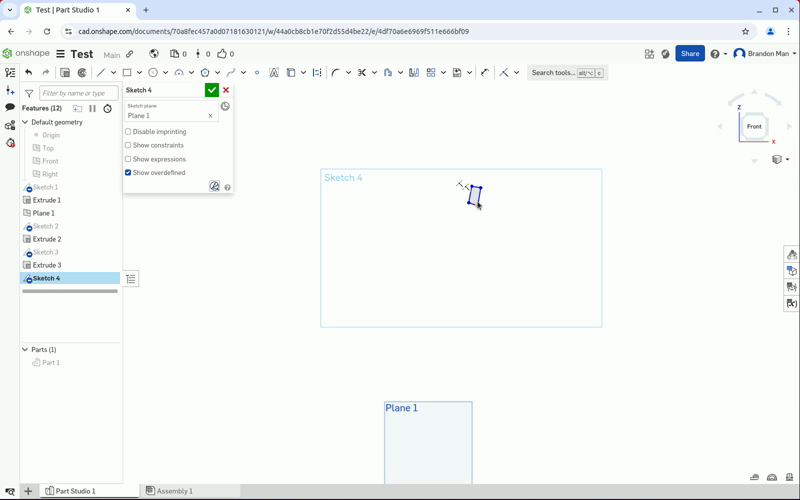
scroll(6)
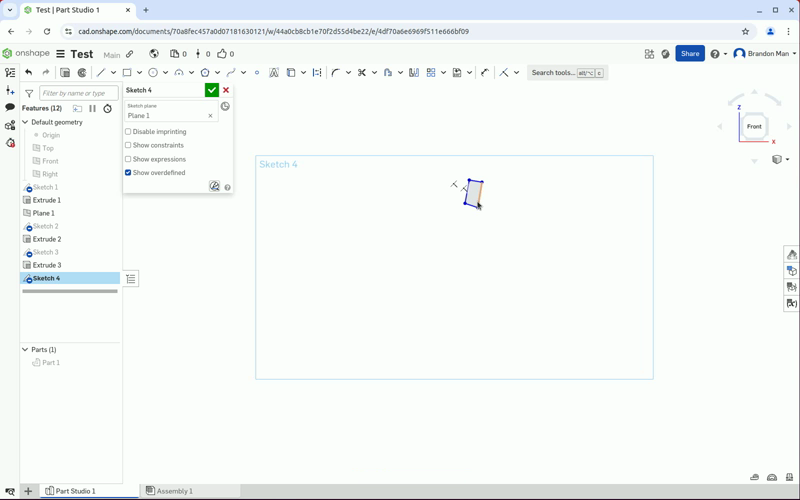
scroll(6)
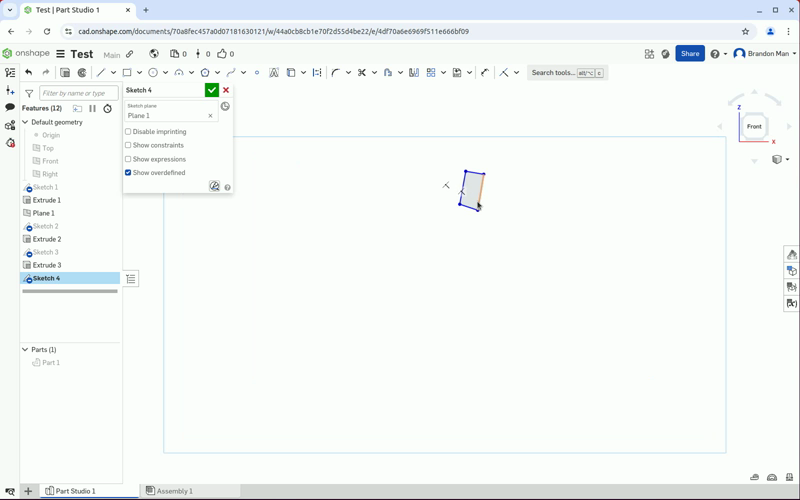
scroll(6)
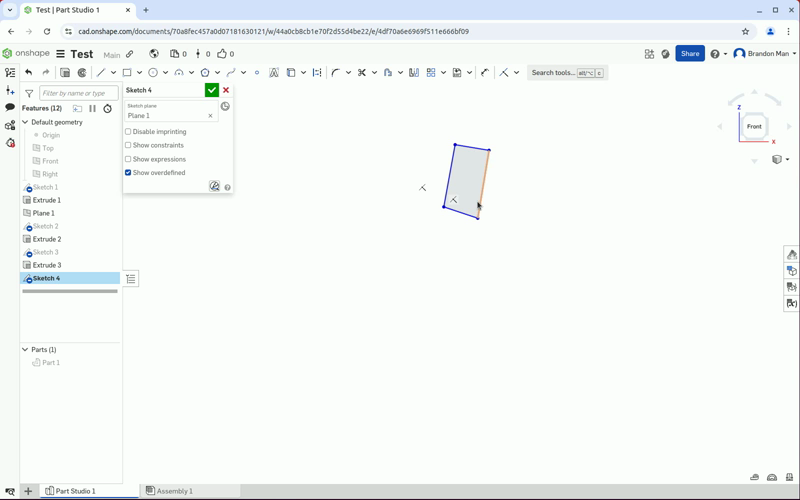
click(477, 201)
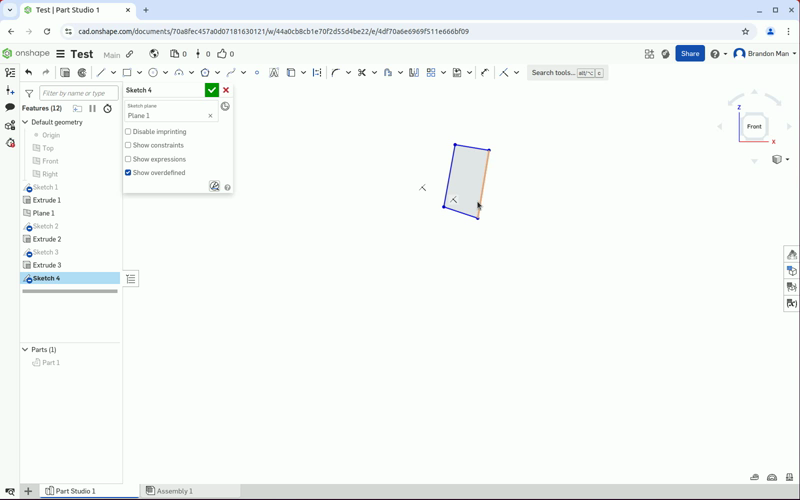
scroll(-6)
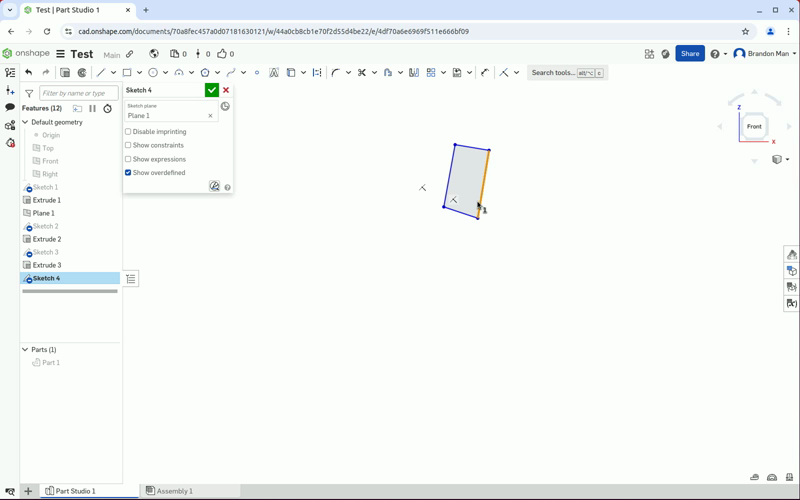
scroll(-6)
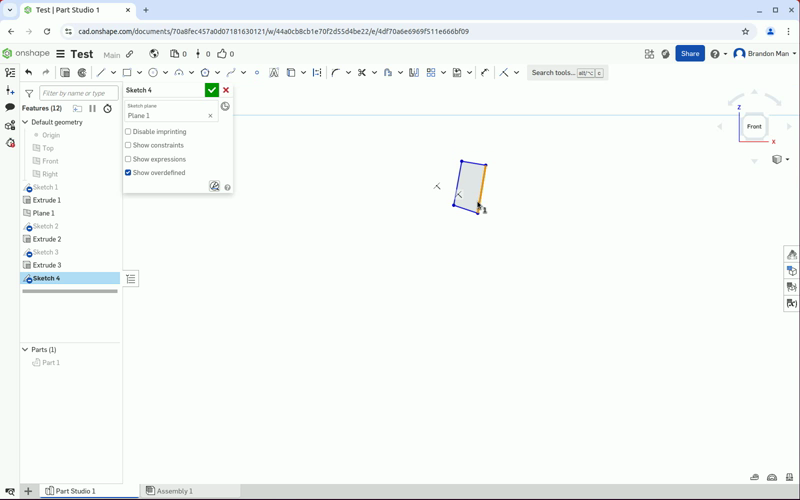
scroll(-6)
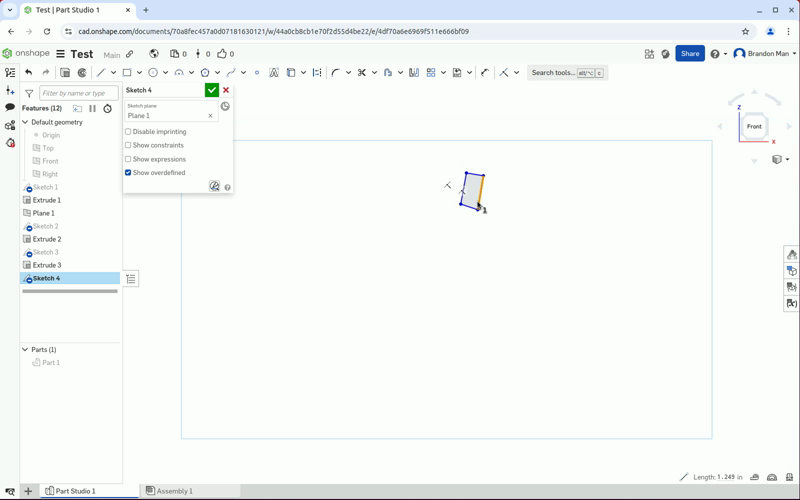
scroll(-6)
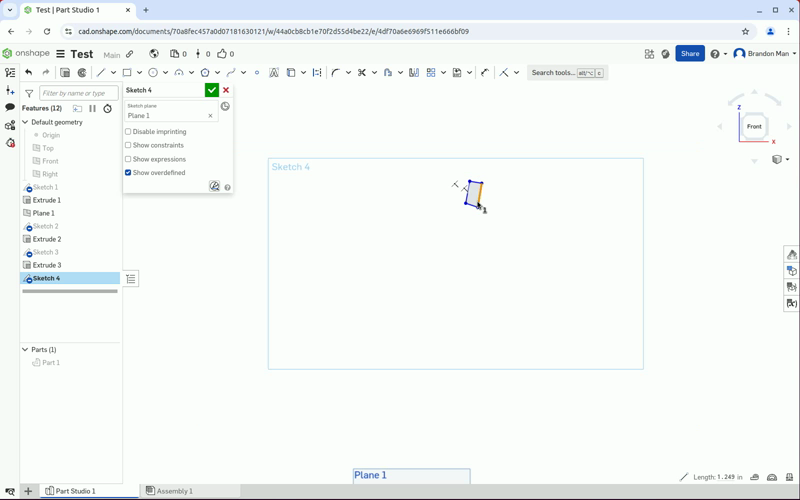
scroll(-6)
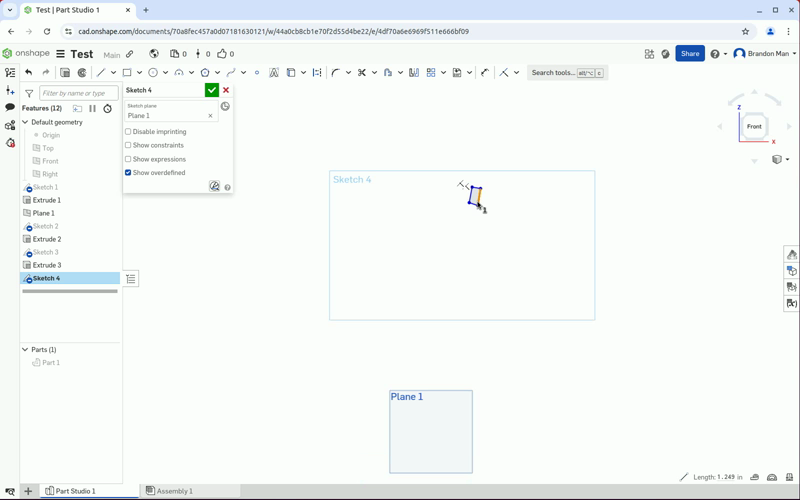
scroll(-6)
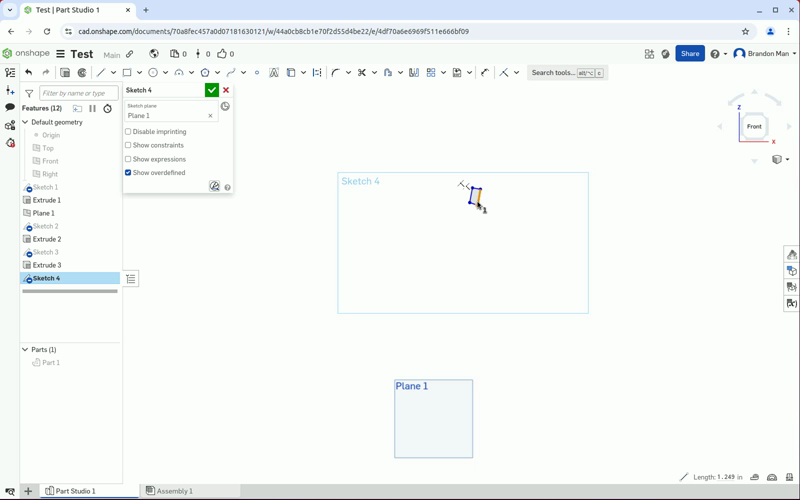
scroll(-6)
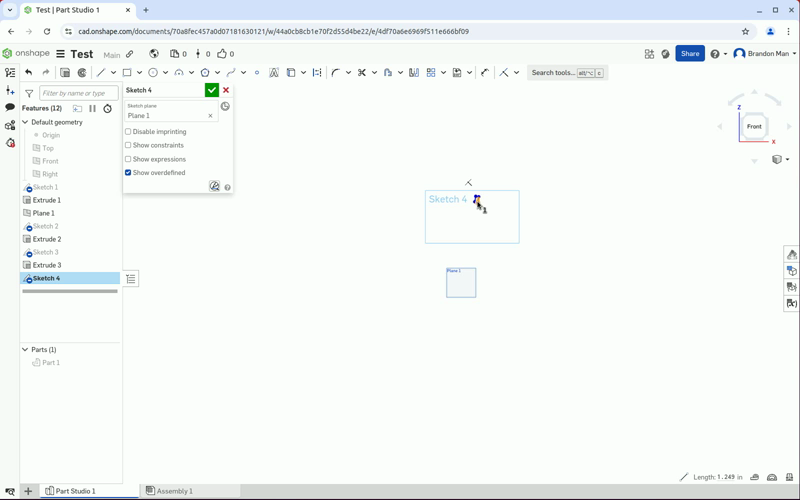
mouse_move(73, 352)
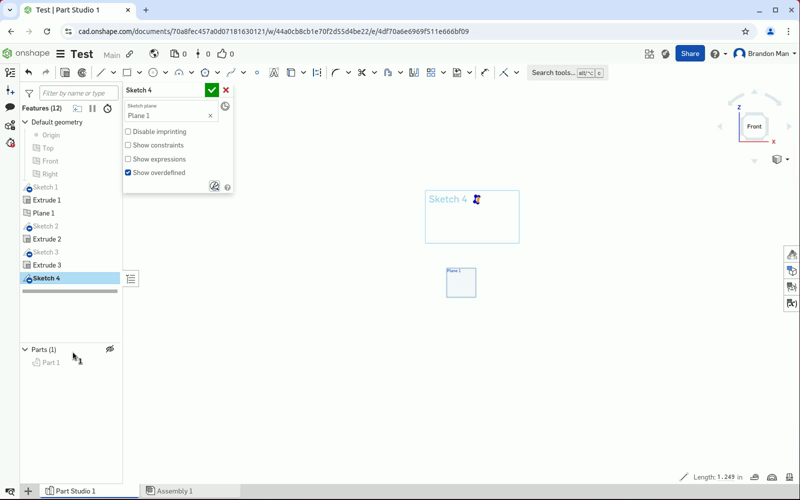
key(shift+y)
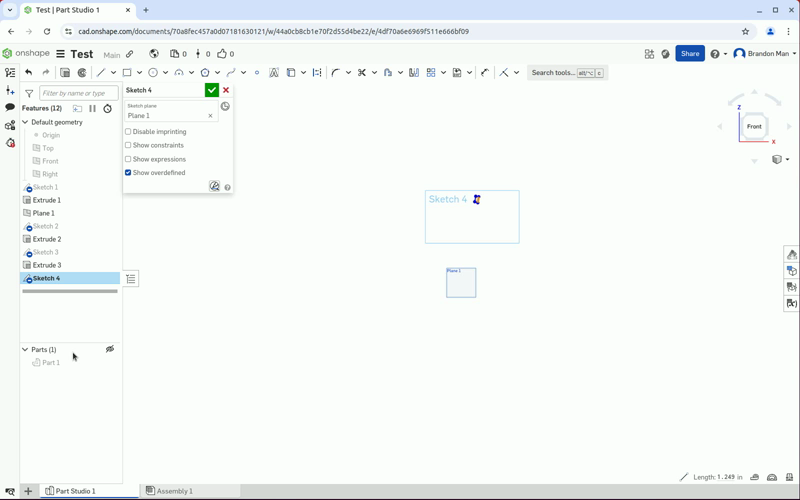
key(shift+e)
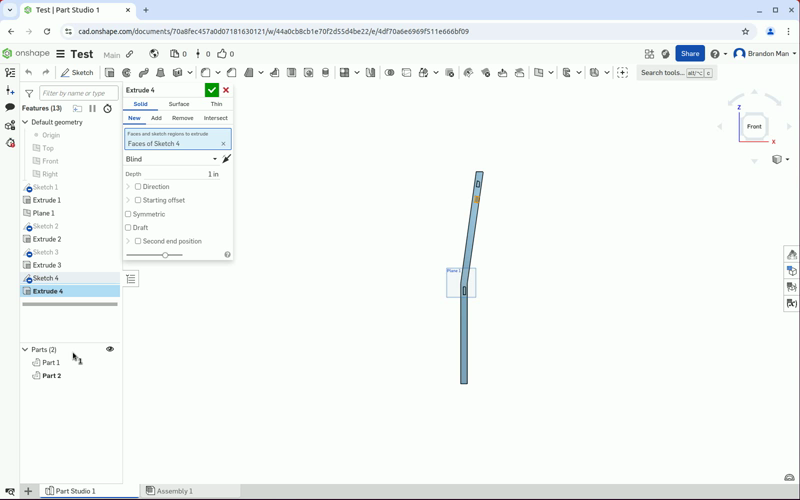
mouse_move(143, 106)
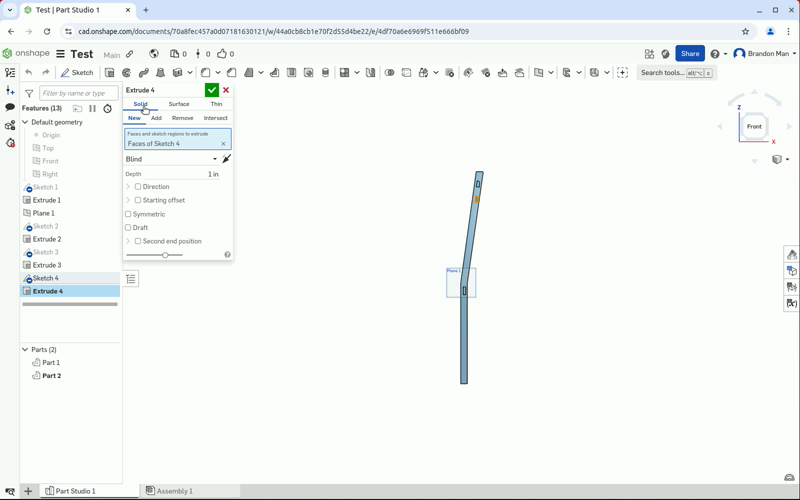
click(143, 106)
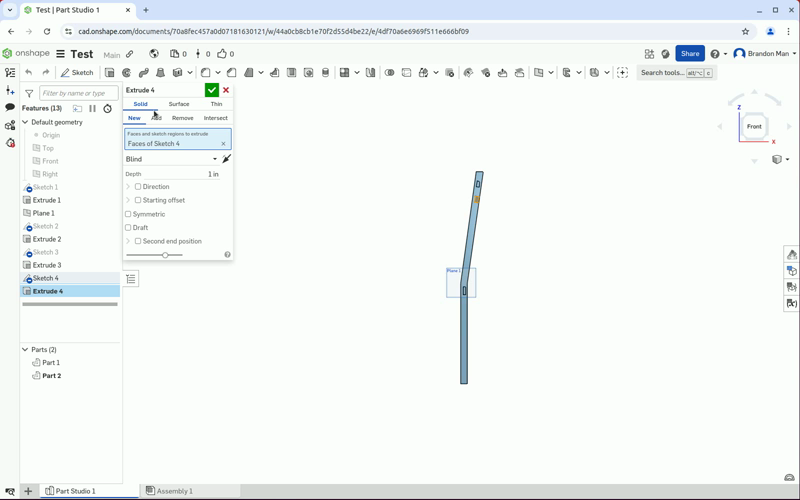
mouse_move(186, 120)
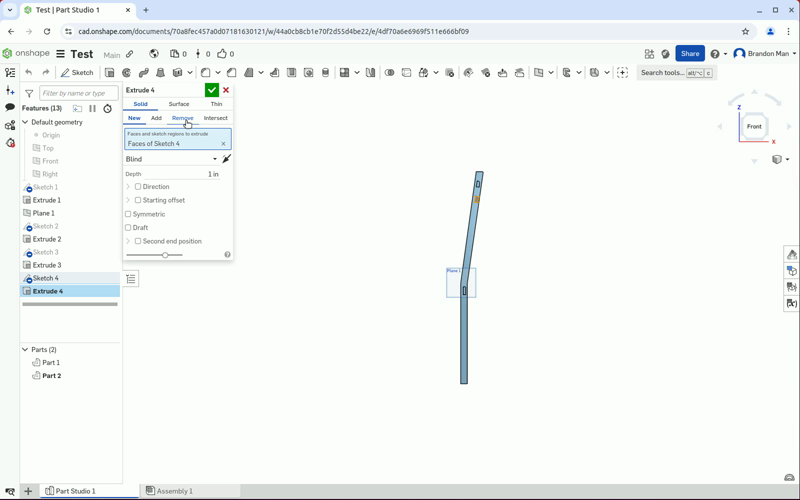
click(186, 120)
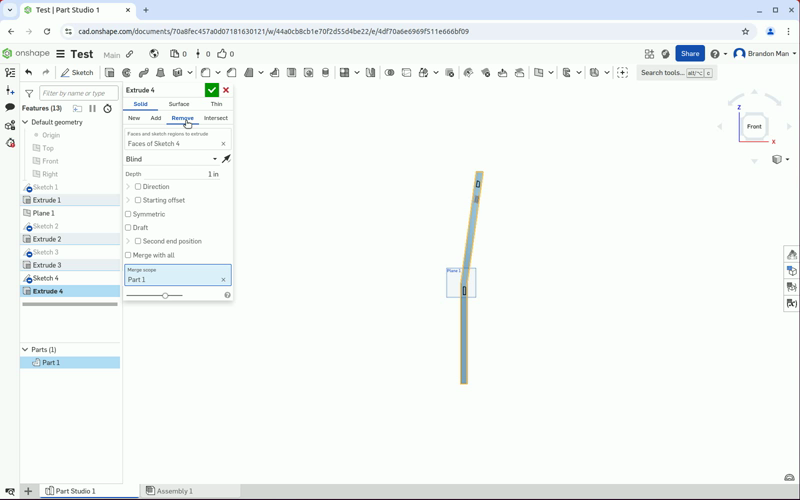
key(tab, 4)
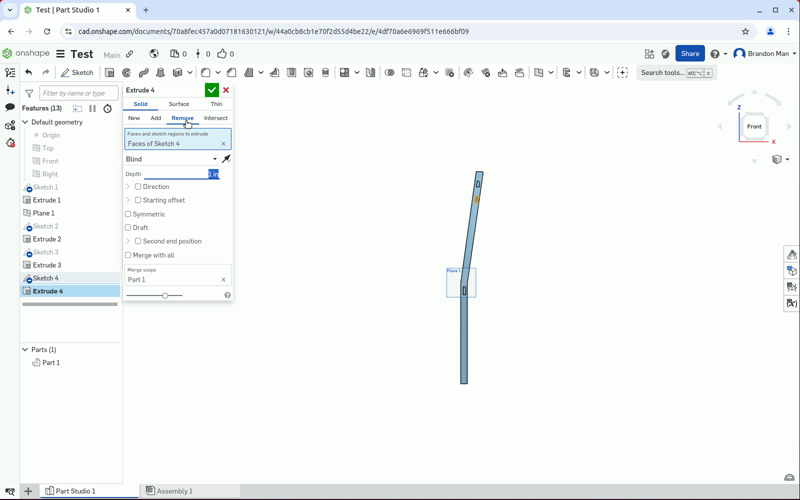
text(0.481)
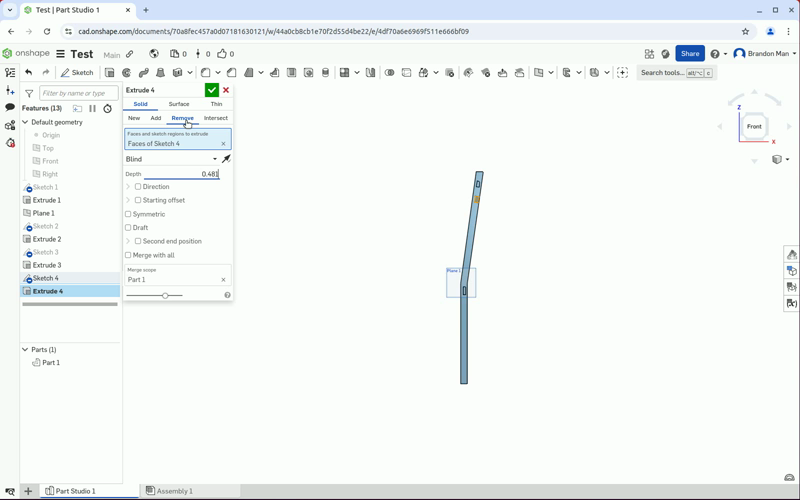
key(tab, 6)
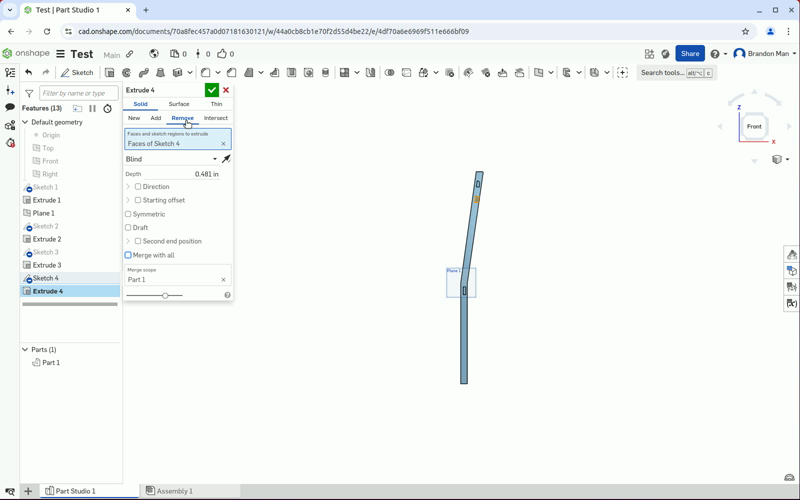
key(space)
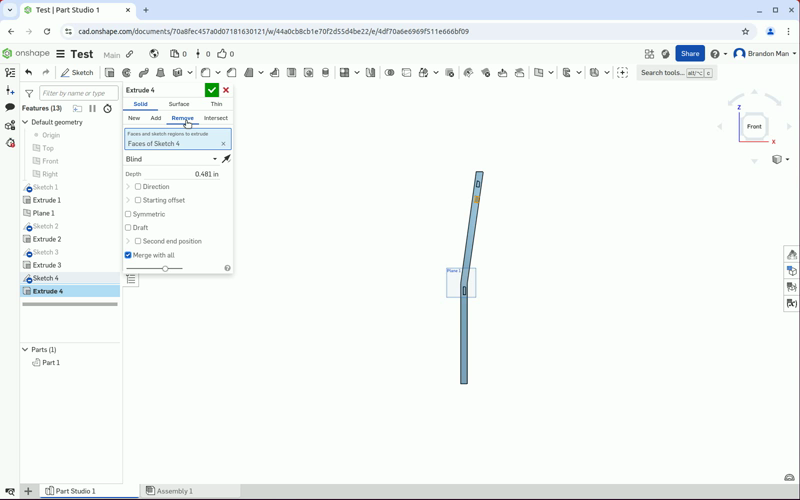
key(enter)
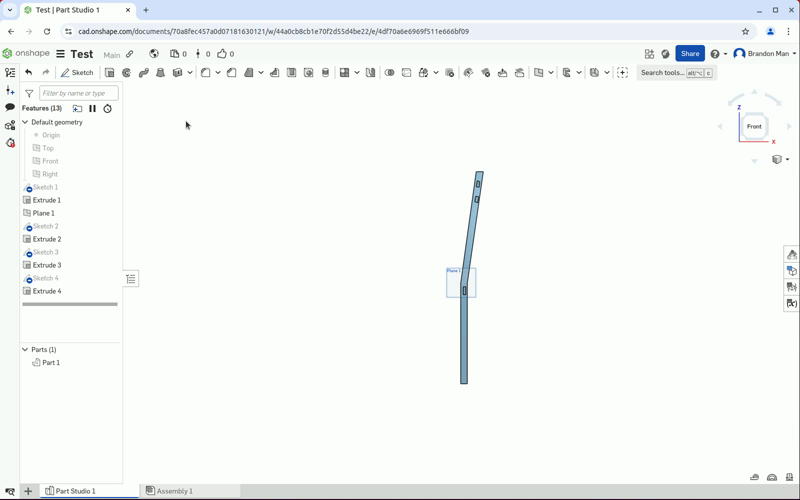
key(shift+h)
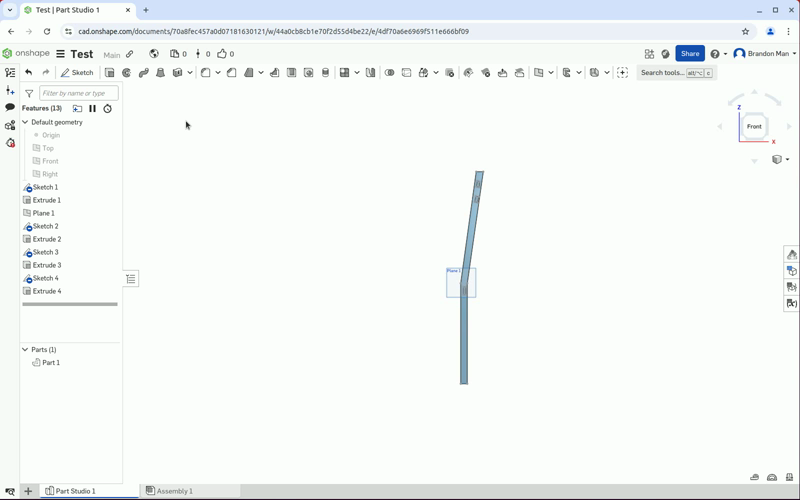
key(shift+h)
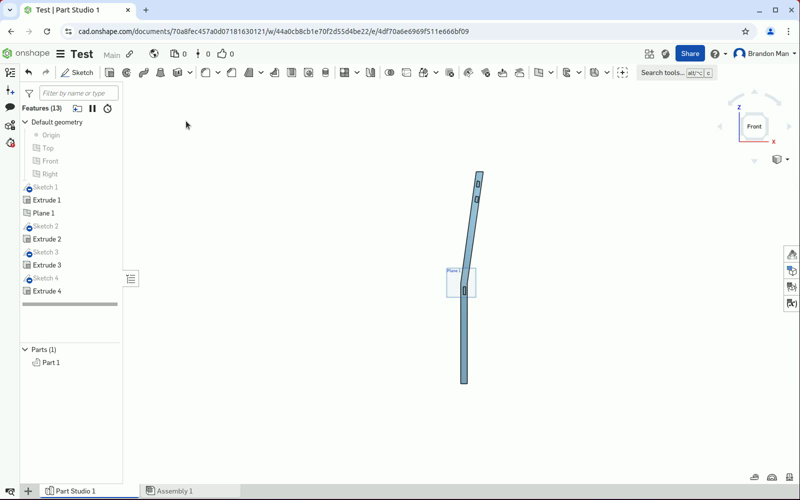
mouse_move(73, 189)
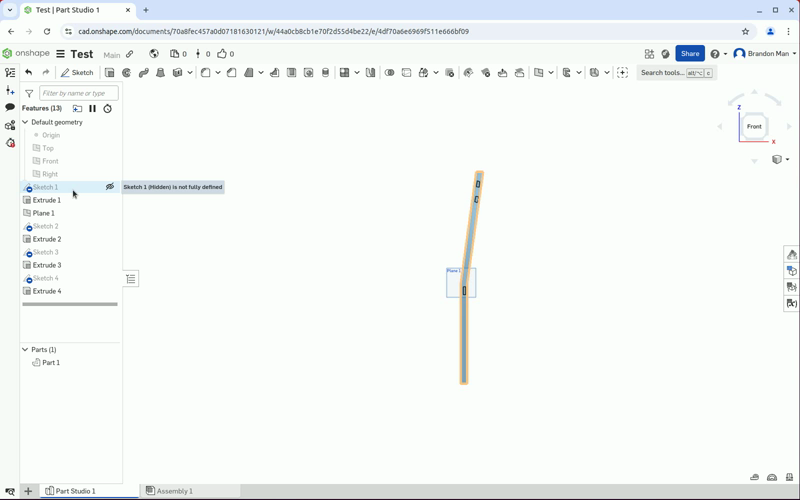
click(73, 189)
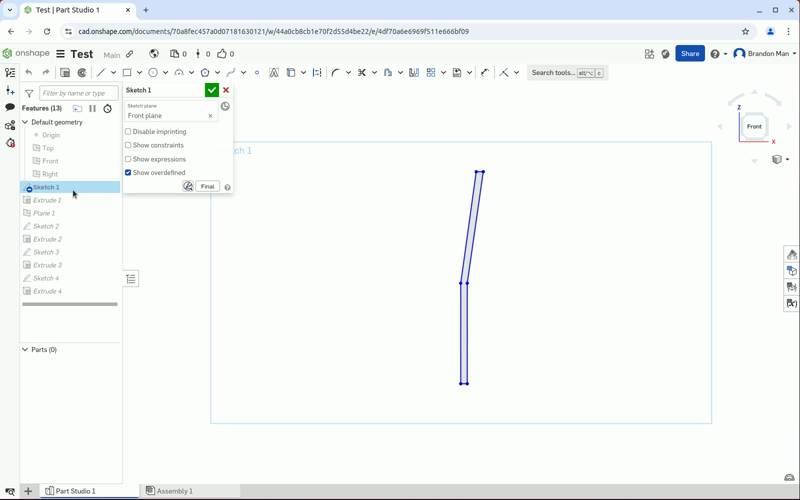
mouse_move(229, 92)
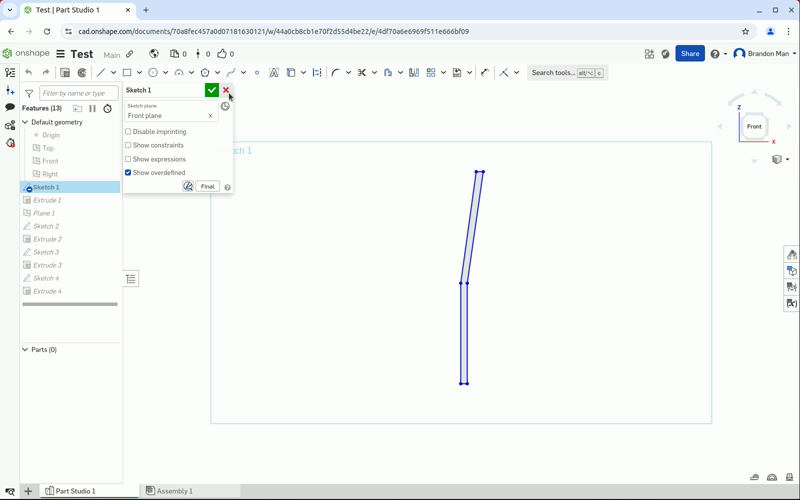
click(229, 92)
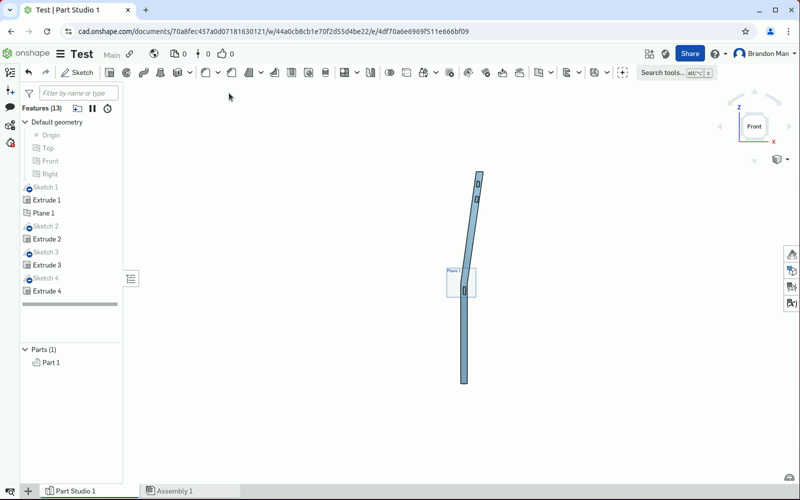
mouse_move(73, 352)
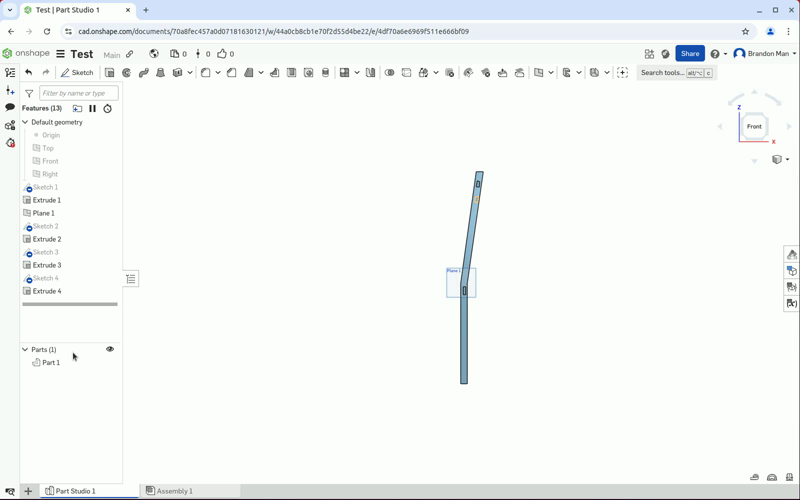
key(y)
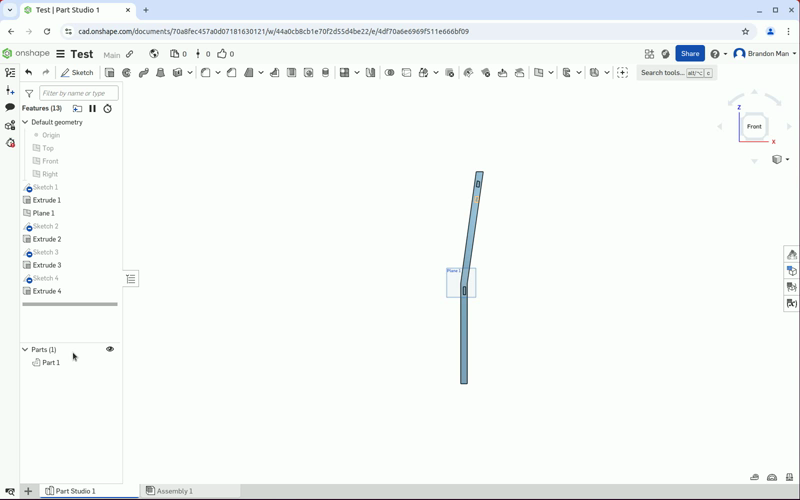
key(shift+p)
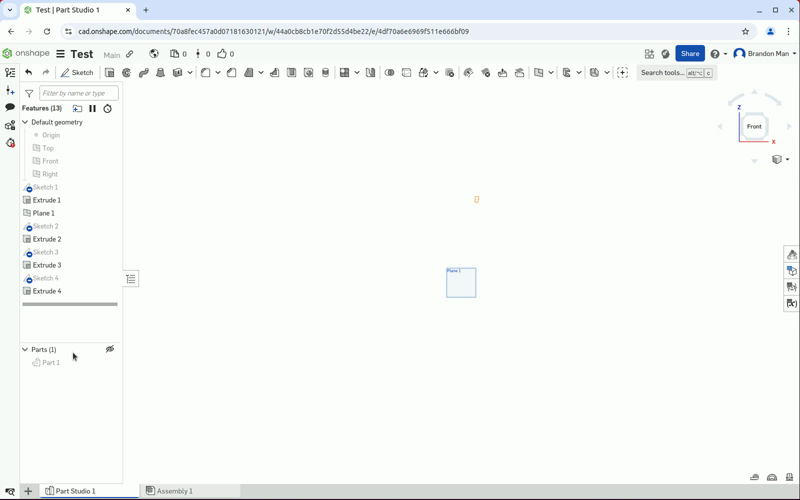
key(space)
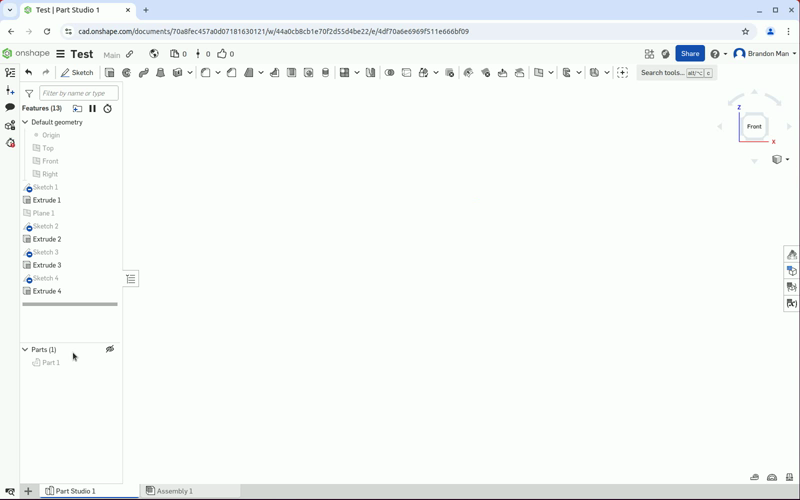
key_down(shift)
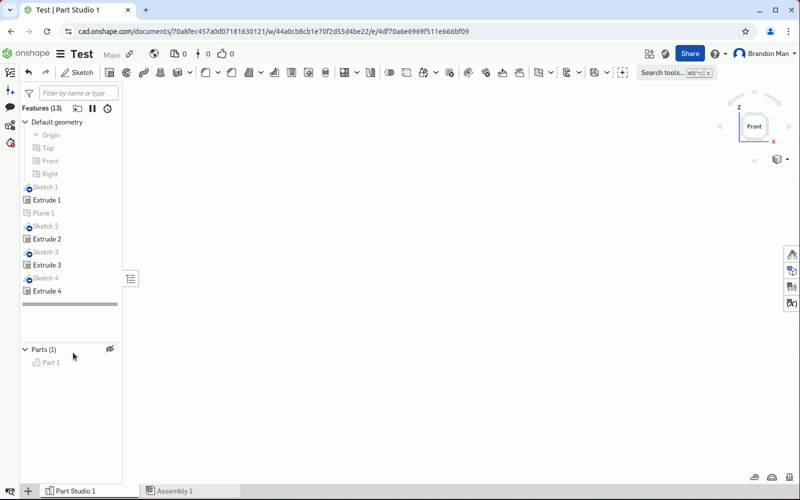
key(left)
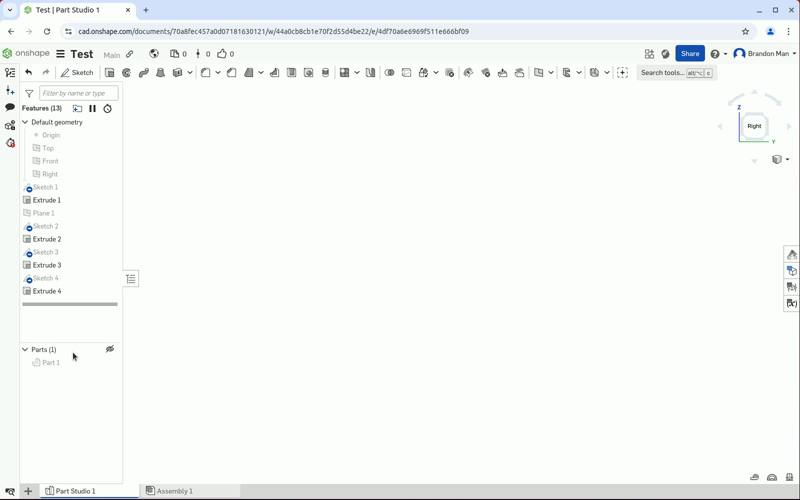
key_up(shift)
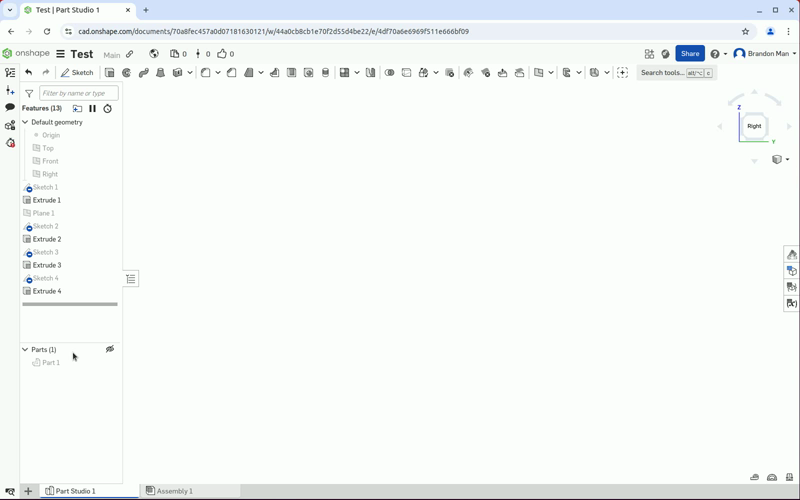
mouse_move(73, 352)
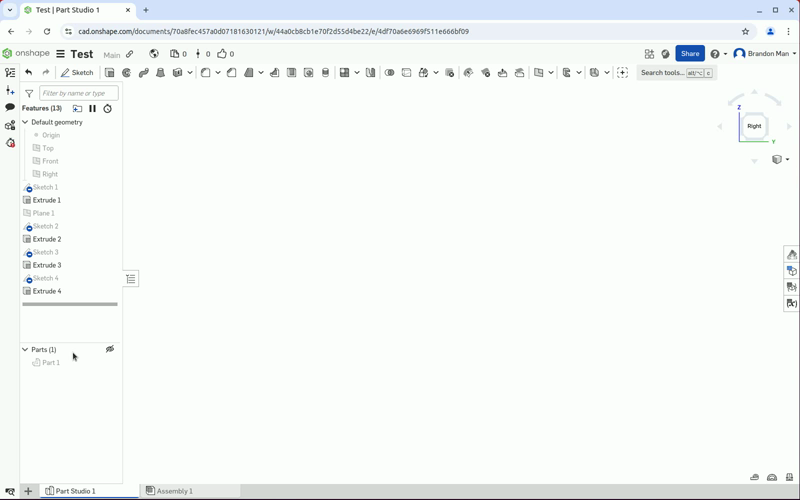
key(shift+y)
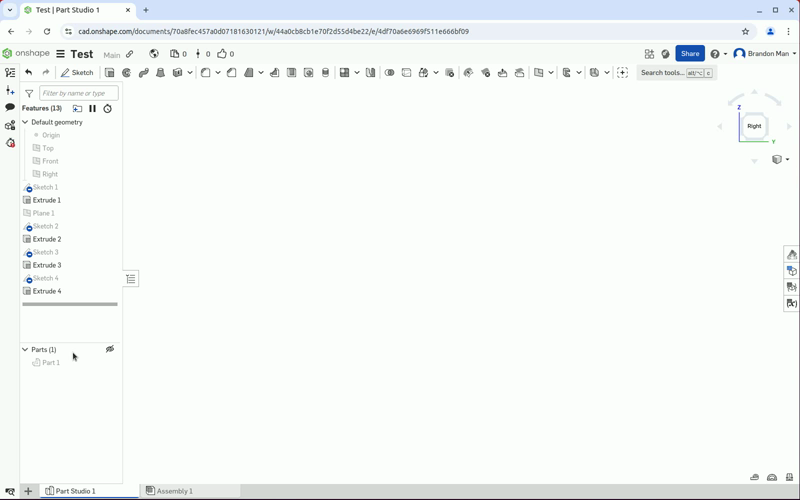
key(shift+s)
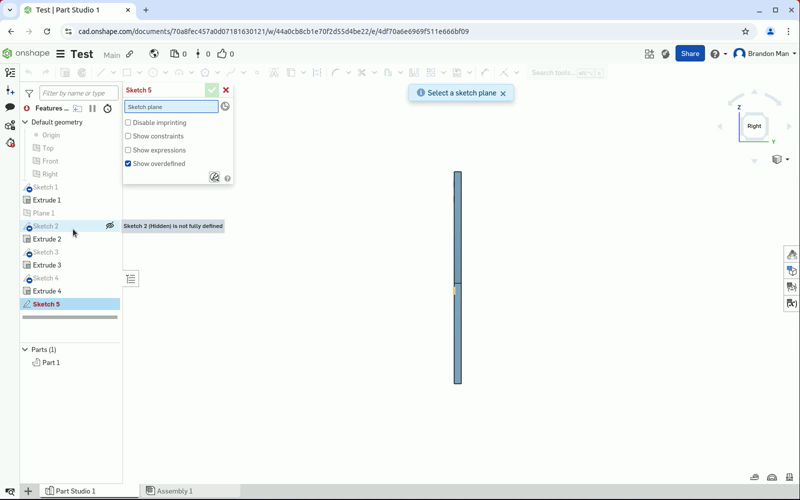
scroll(3)
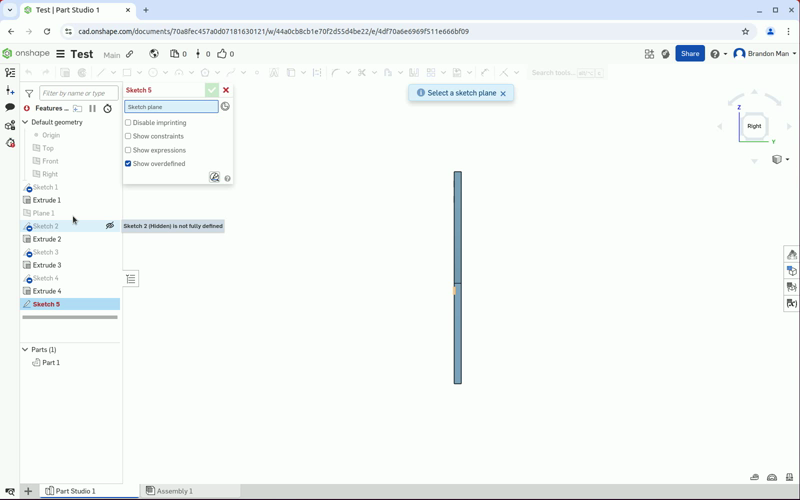
mouse_move(73, 176)
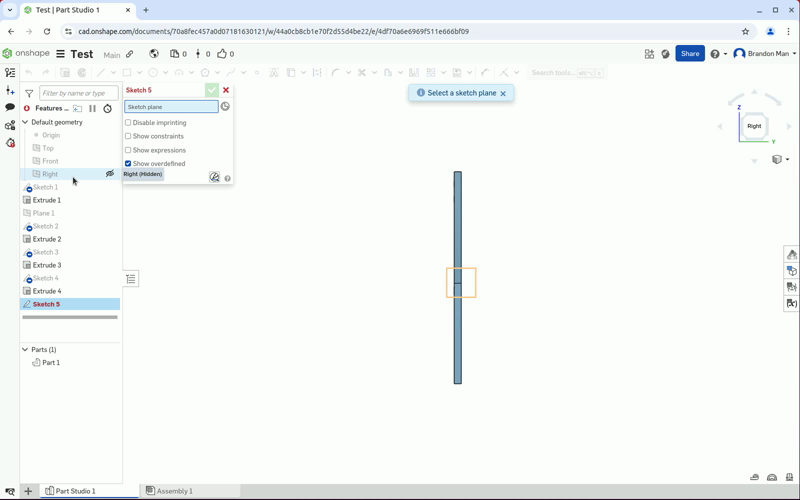
click(73, 176)
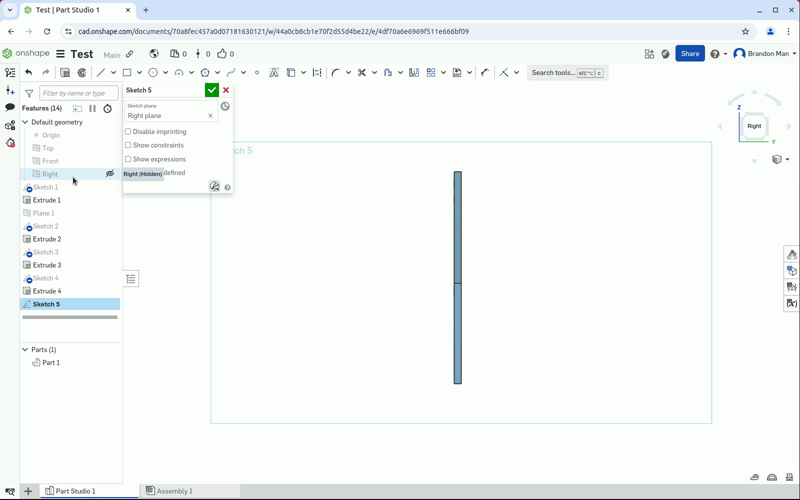
mouse_move(73, 352)
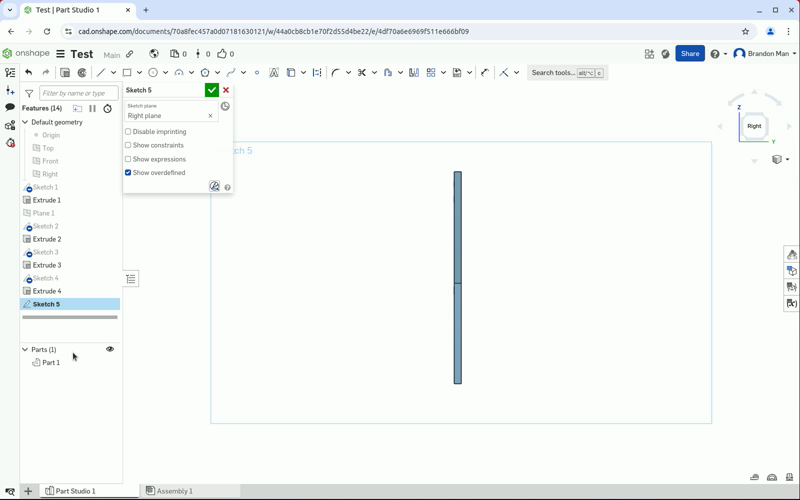
key(y)
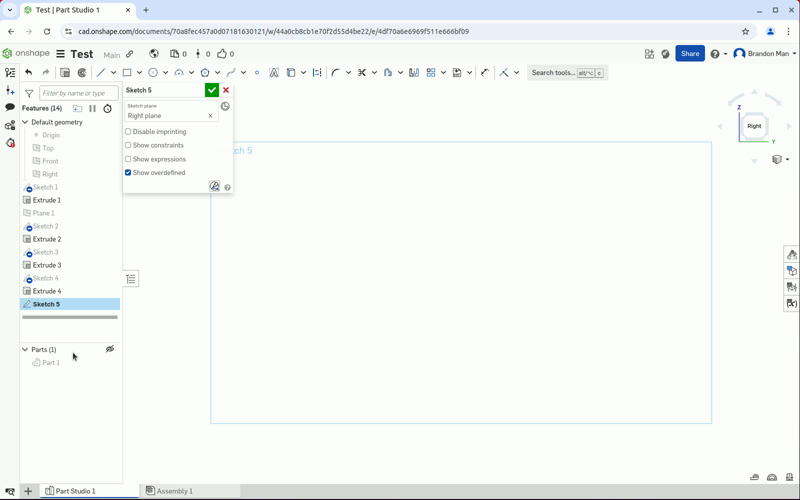
key(l)
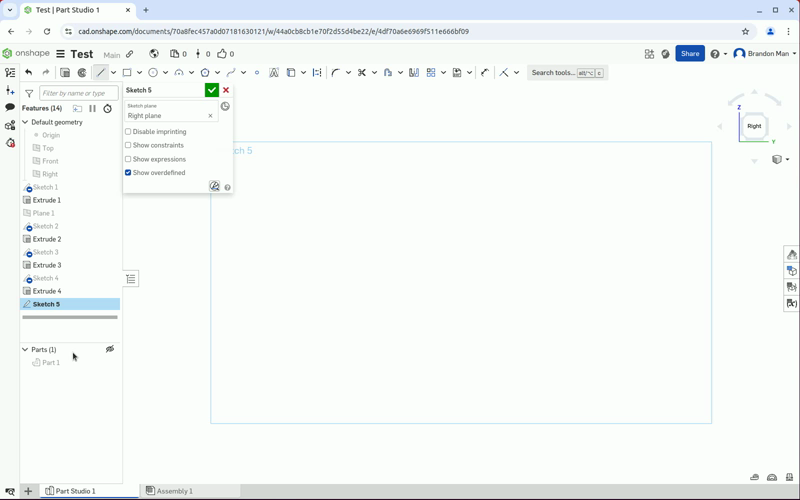
key_down(shift)
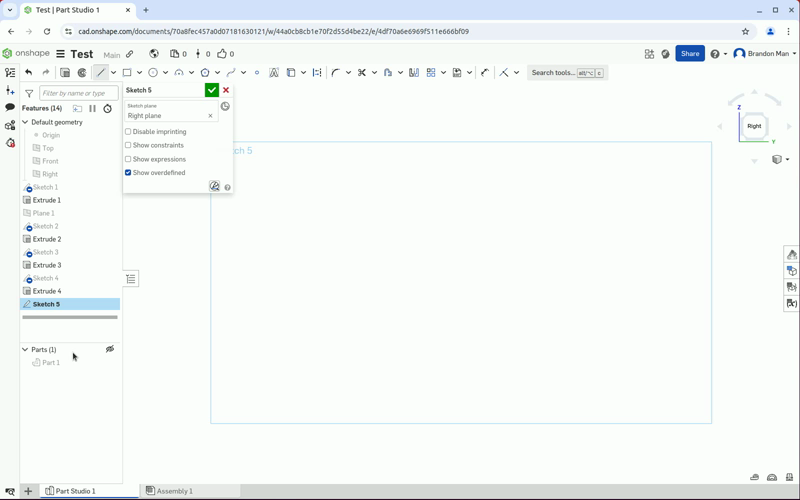
mouse_move(456, 294)
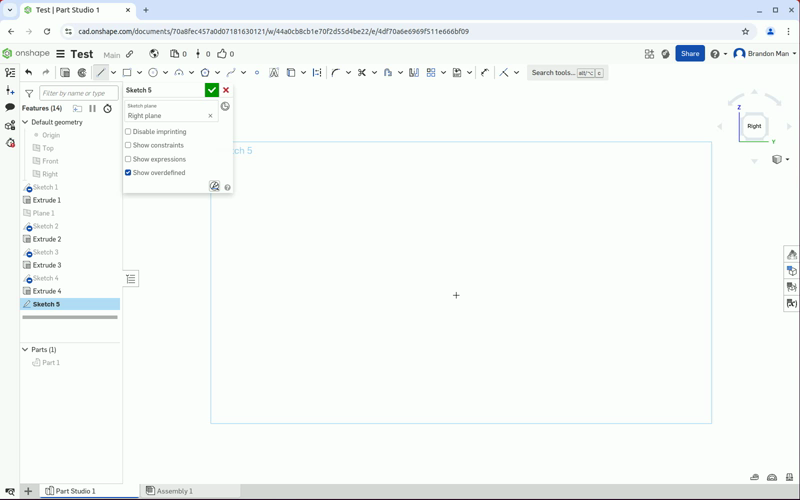
click(456, 294)
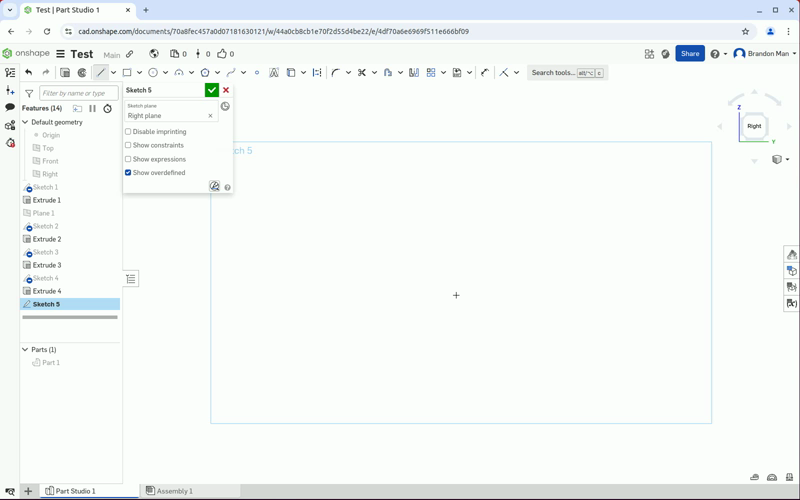
key_up(shift)
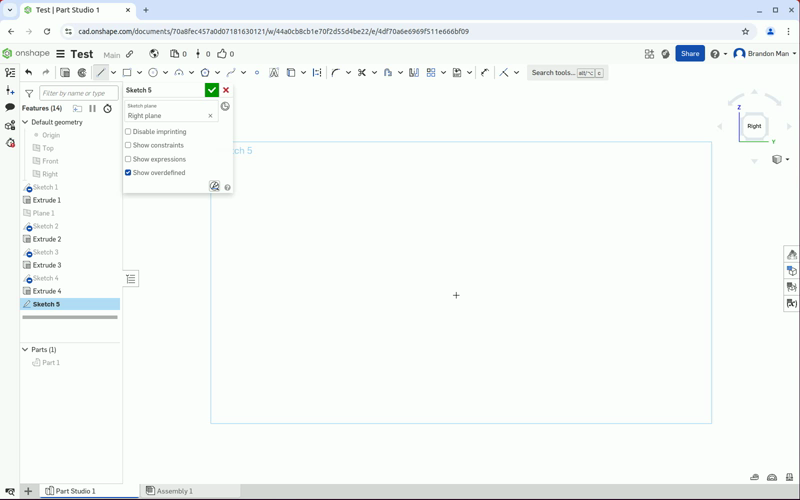
key_down(shift)
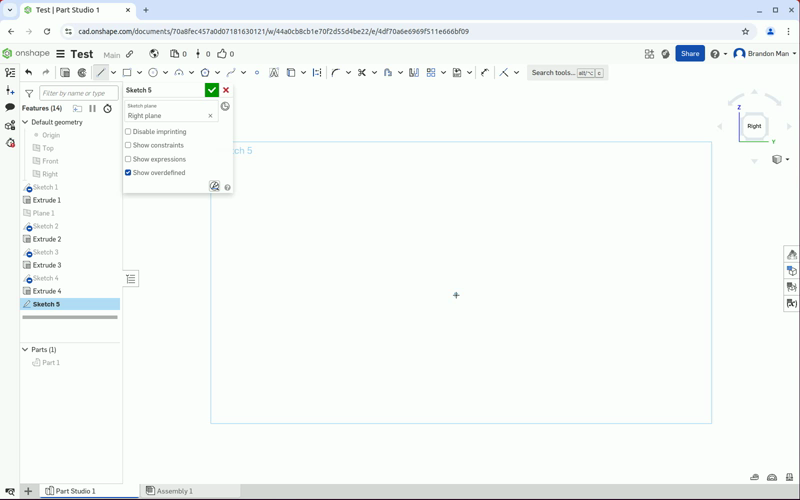
mouse_move(486, 294)
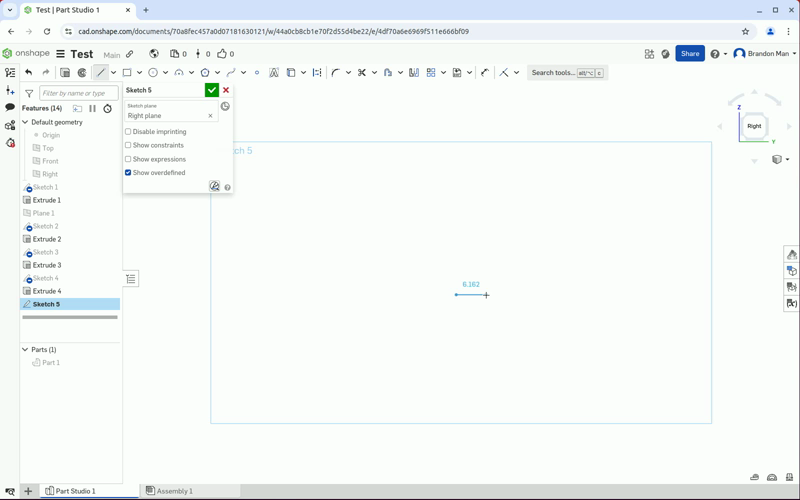
mouse_move(458, 294)
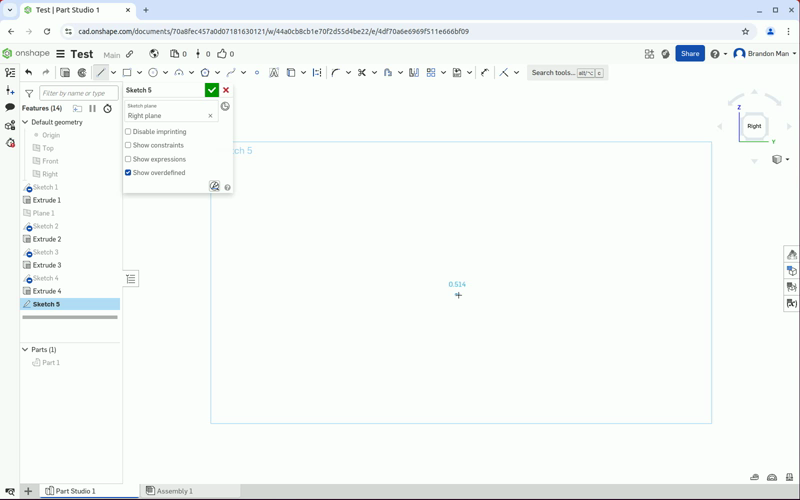
scroll(6)
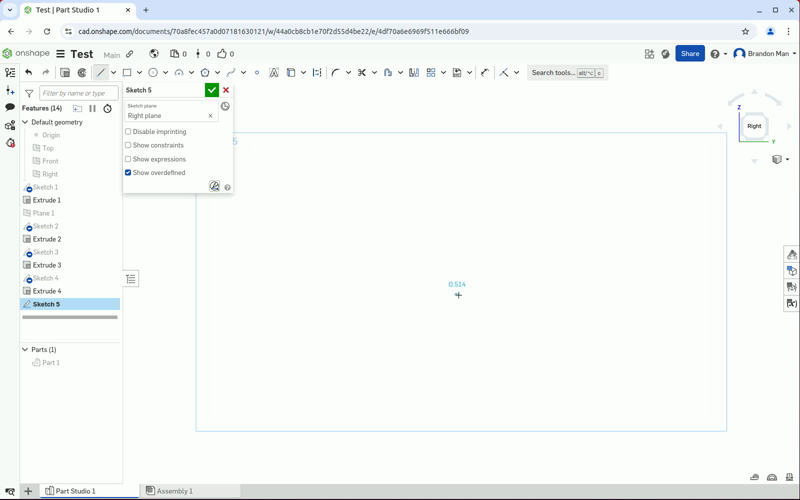
scroll(6)
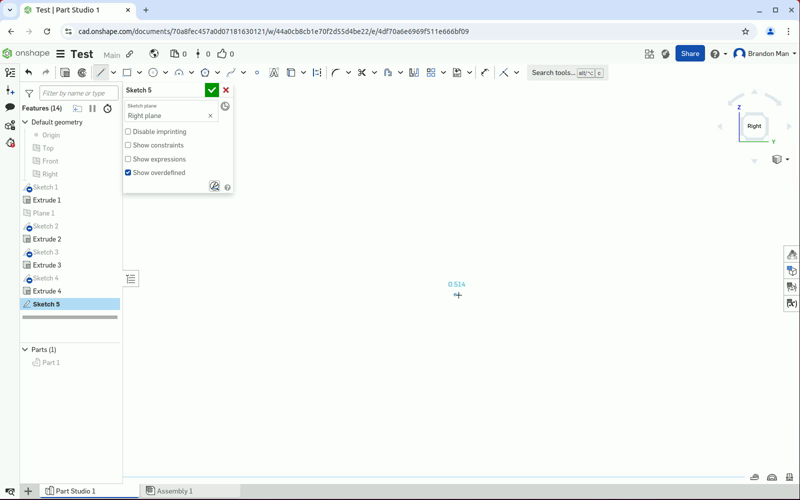
scroll(6)
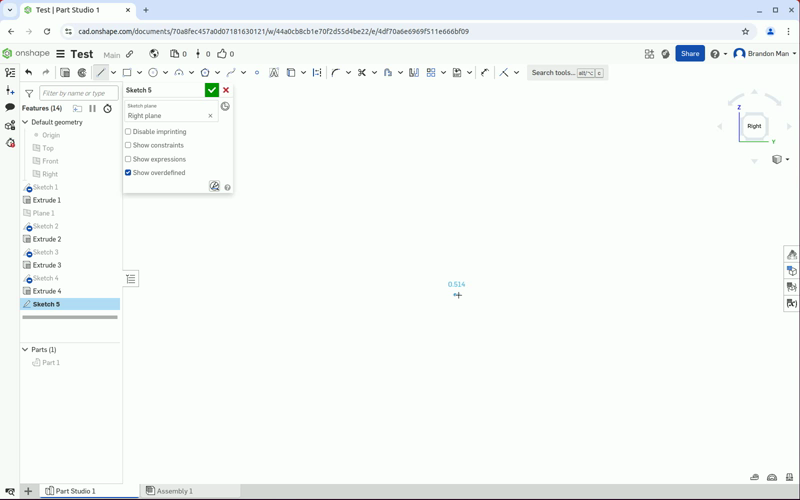
scroll(6)
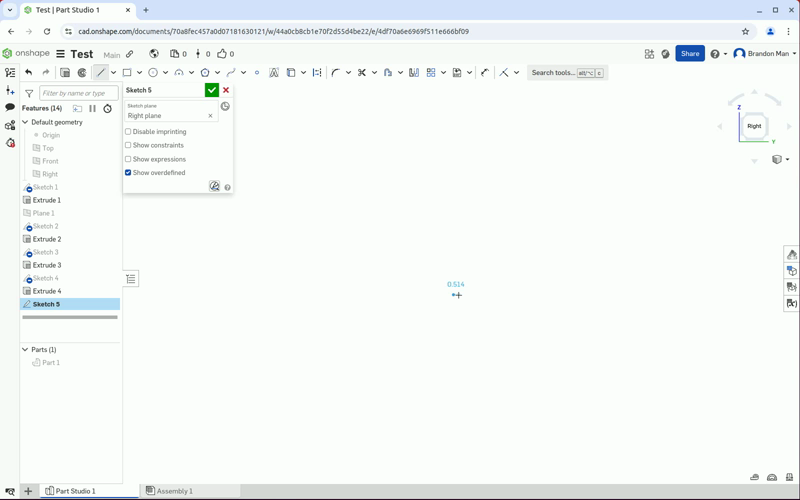
scroll(6)
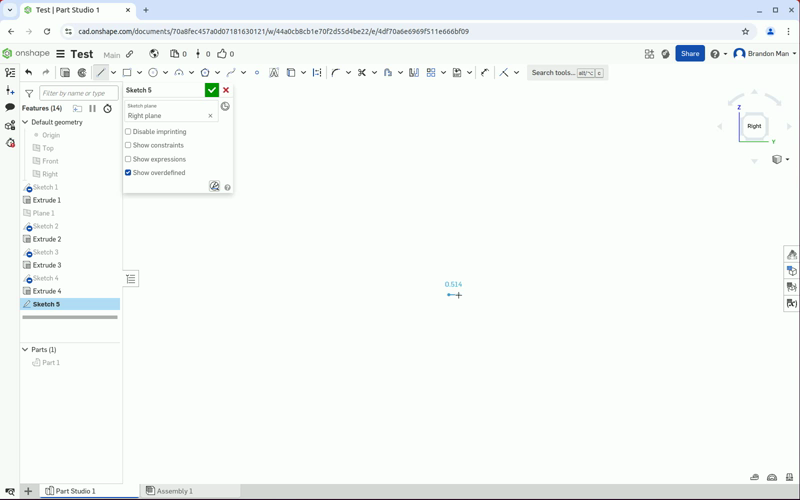
scroll(6)
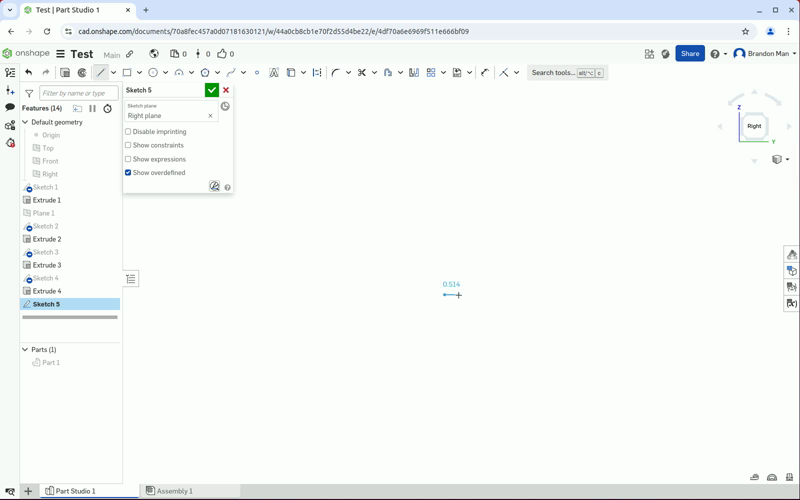
scroll(6)
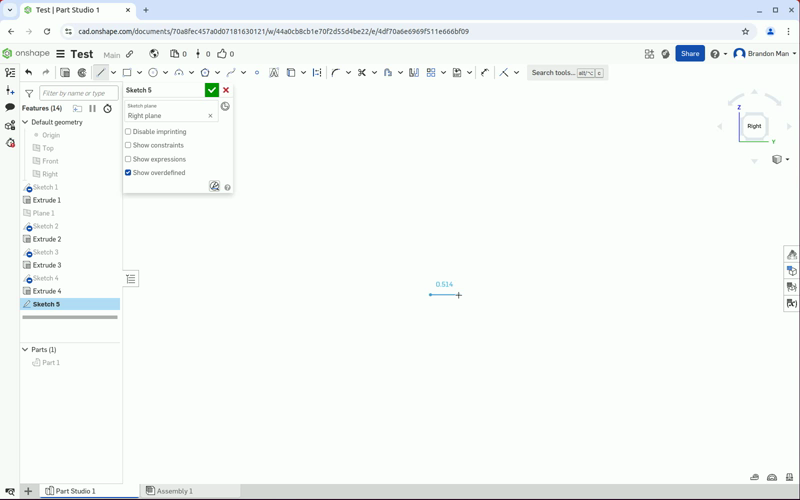
click(458, 294)
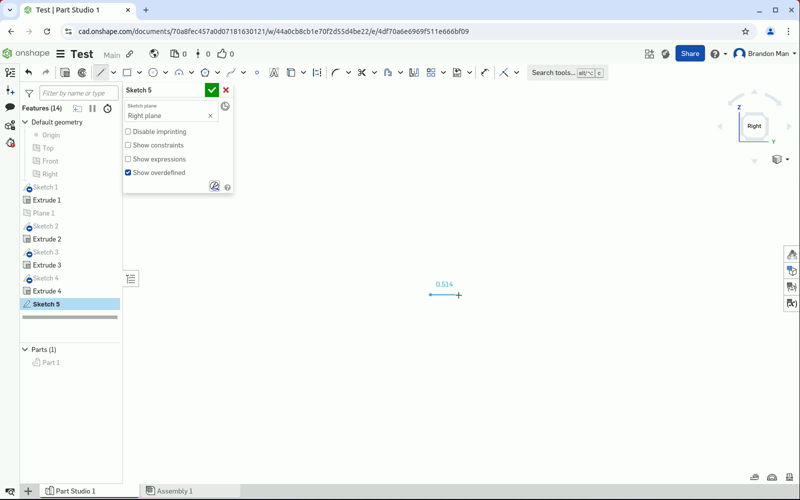
scroll(-6)
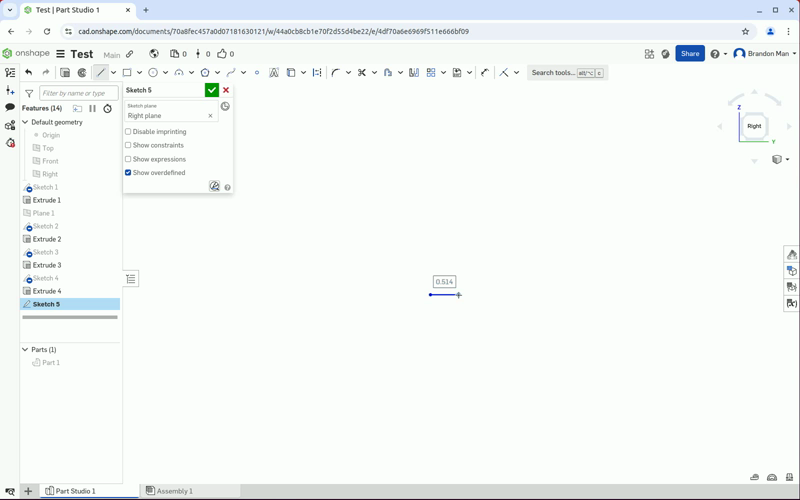
scroll(-6)
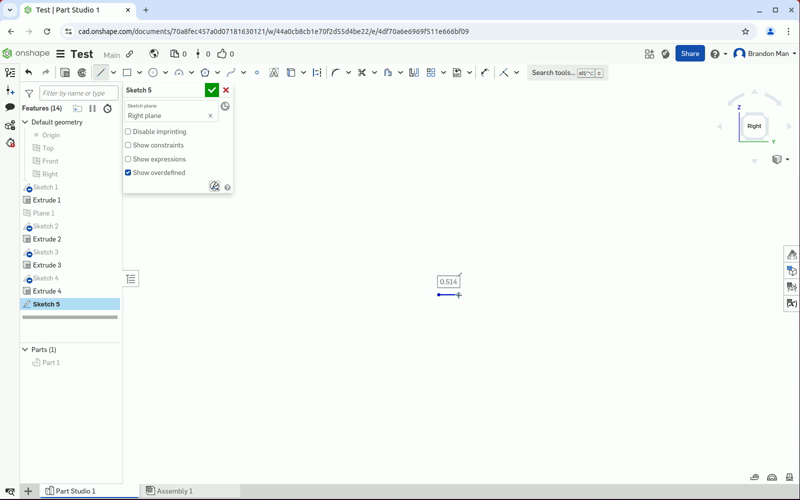
scroll(-6)
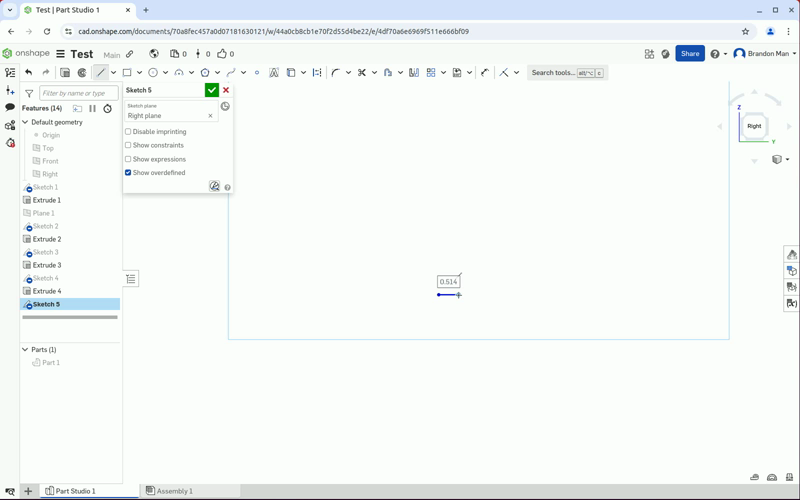
scroll(-6)
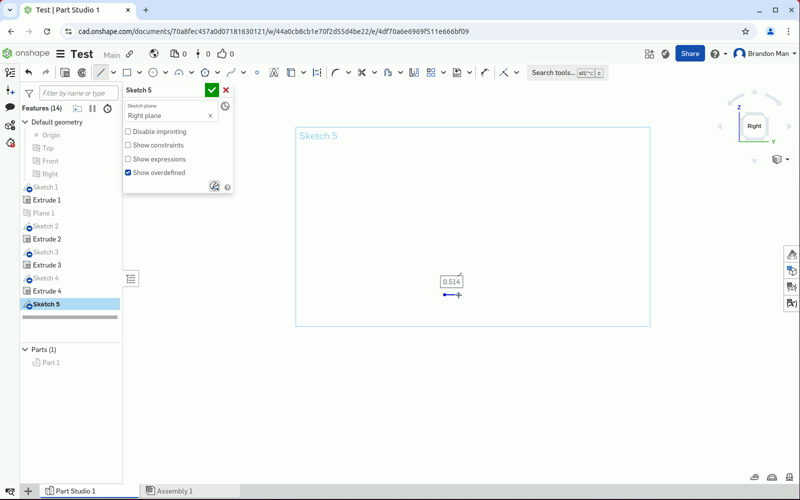
scroll(-6)
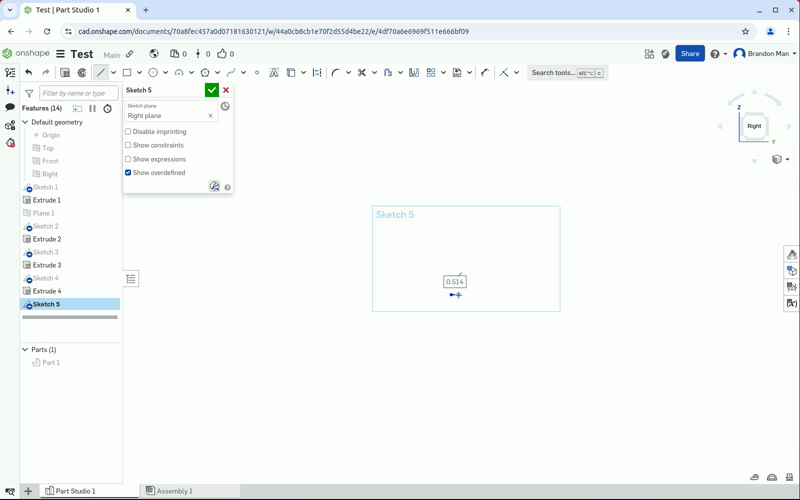
scroll(-6)
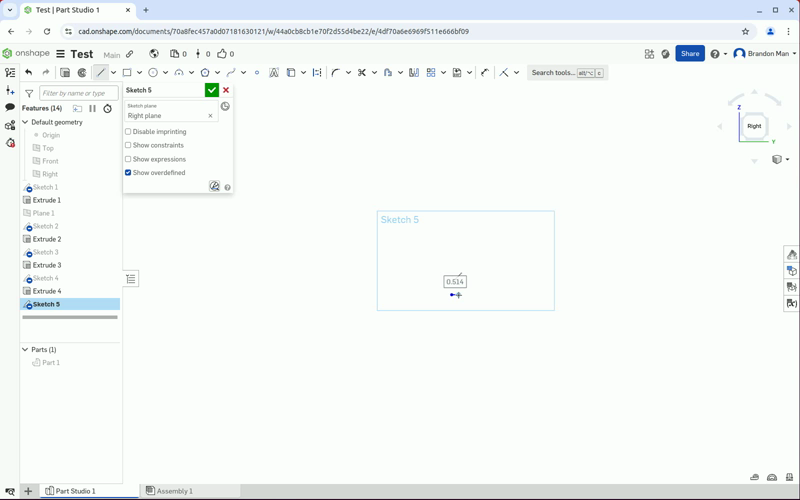
scroll(-6)
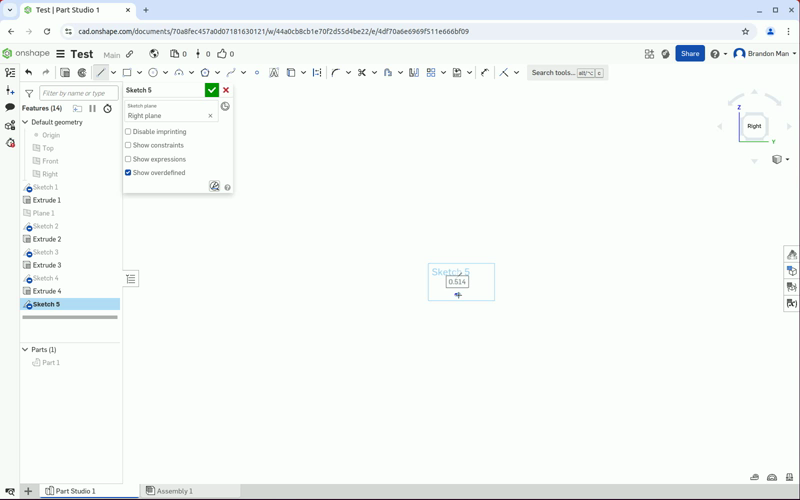
key_up(shift)
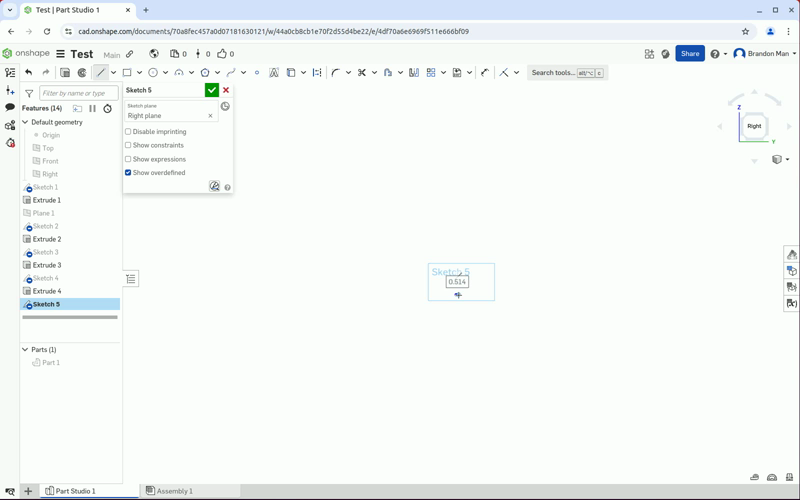
key_down(shift)
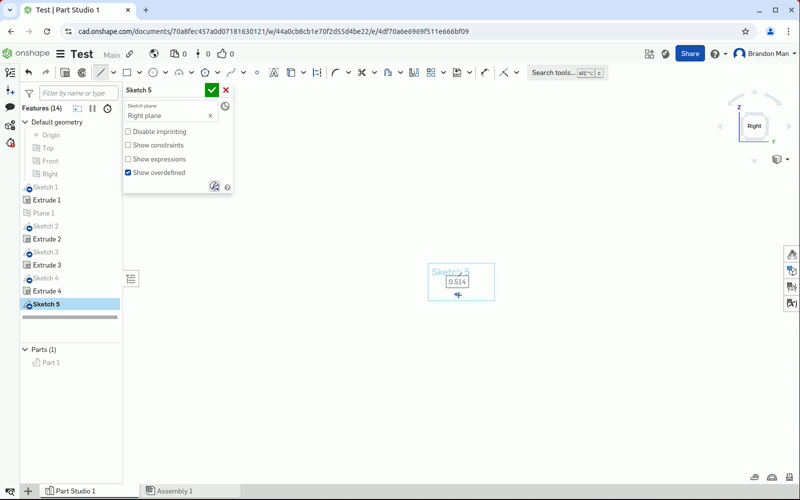
mouse_move(489, 294)
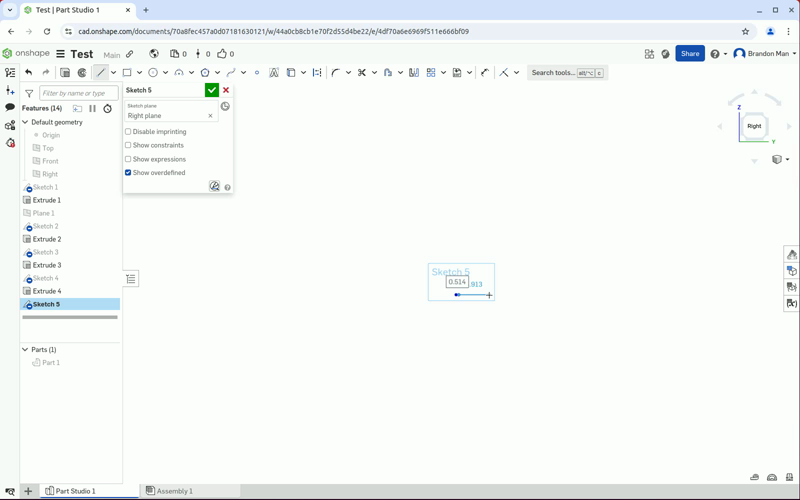
mouse_move(458, 286)
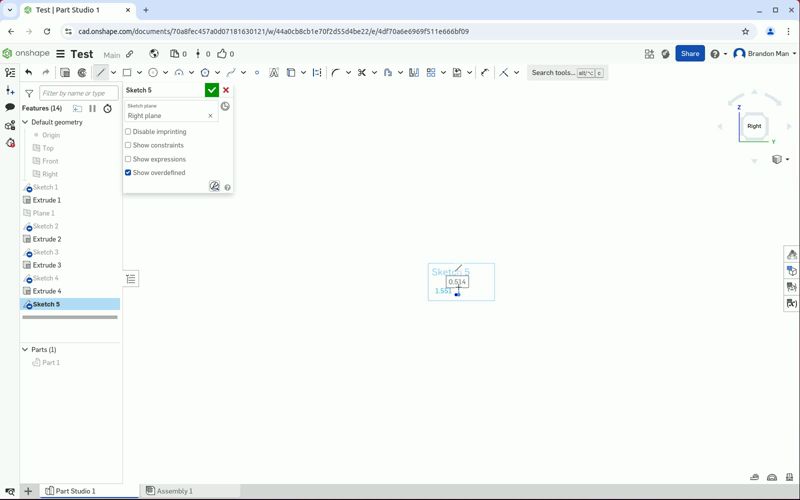
click(458, 286)
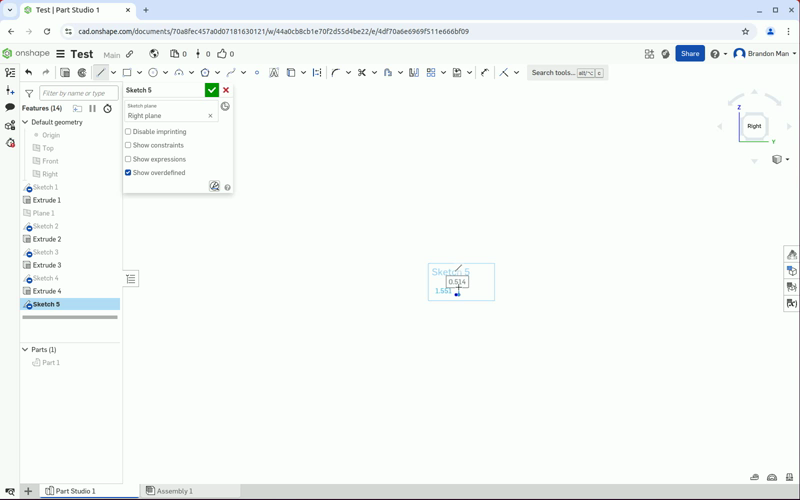
key_up(shift)
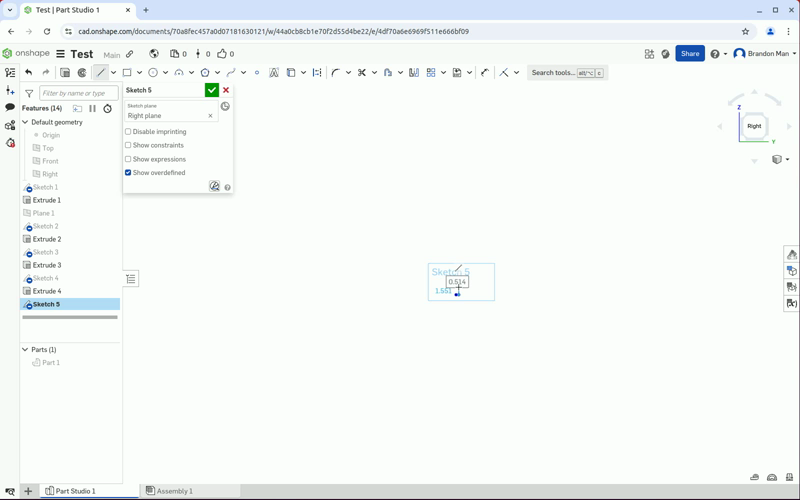
key_down(shift)
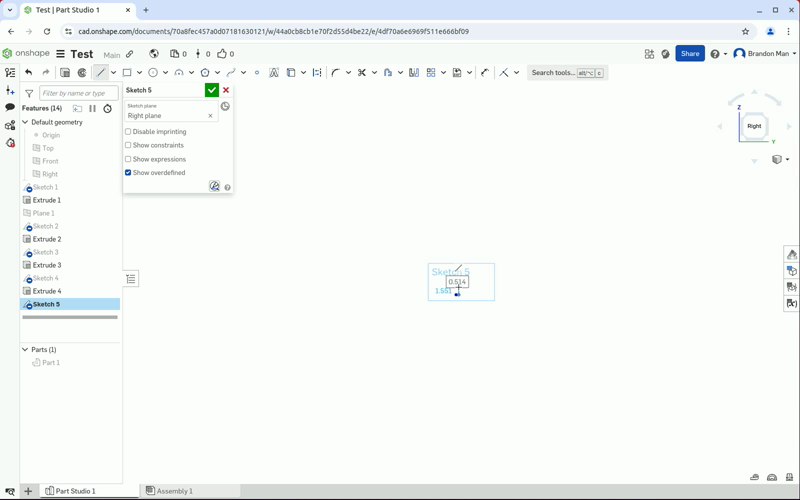
mouse_move(489, 286)
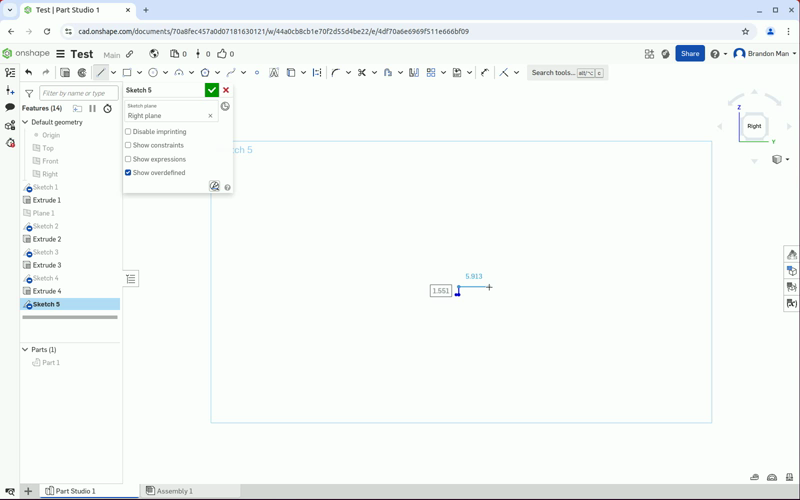
mouse_move(456, 286)
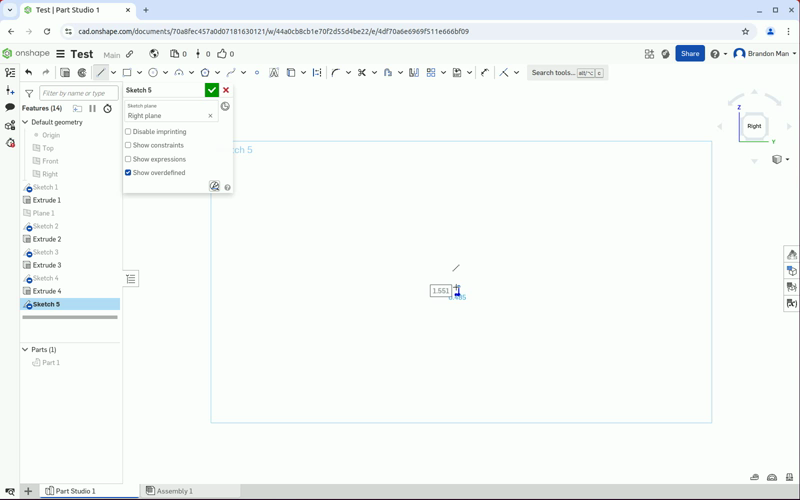
scroll(6)
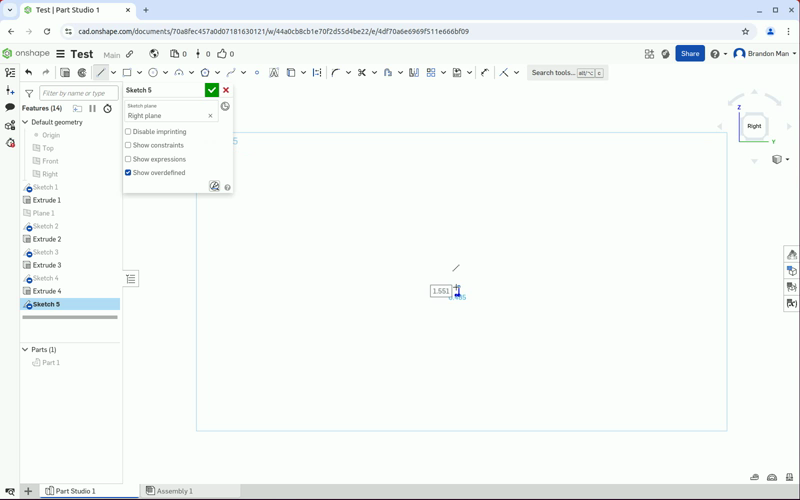
scroll(6)
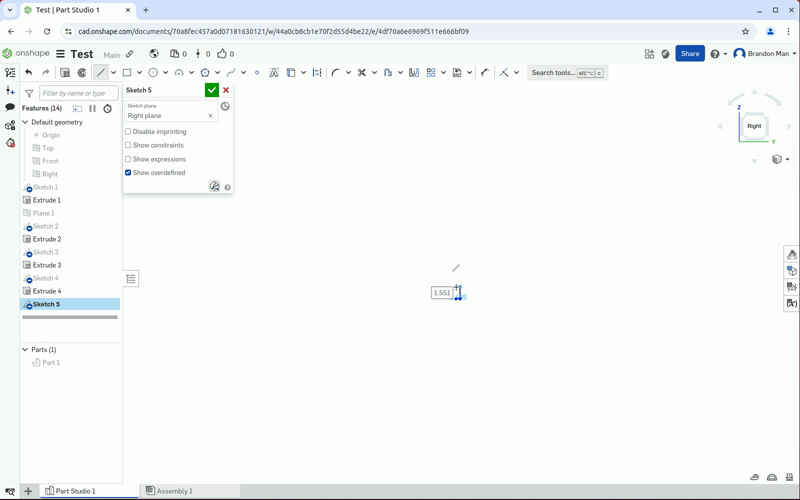
scroll(6)
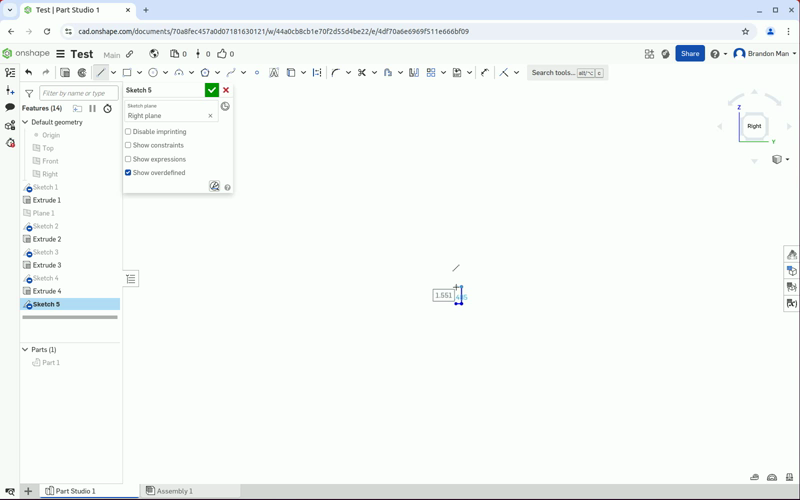
scroll(6)
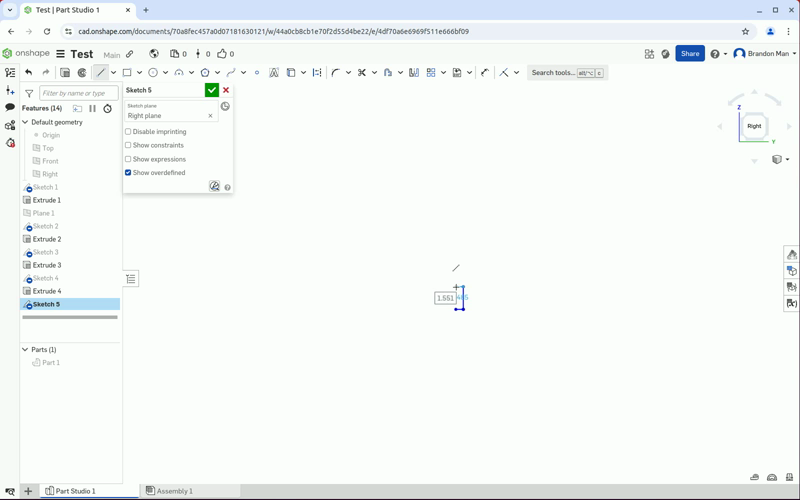
scroll(6)
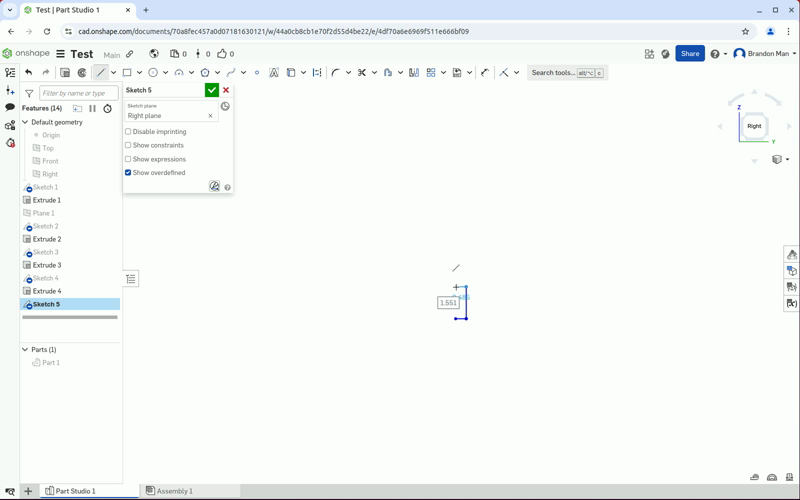
scroll(6)
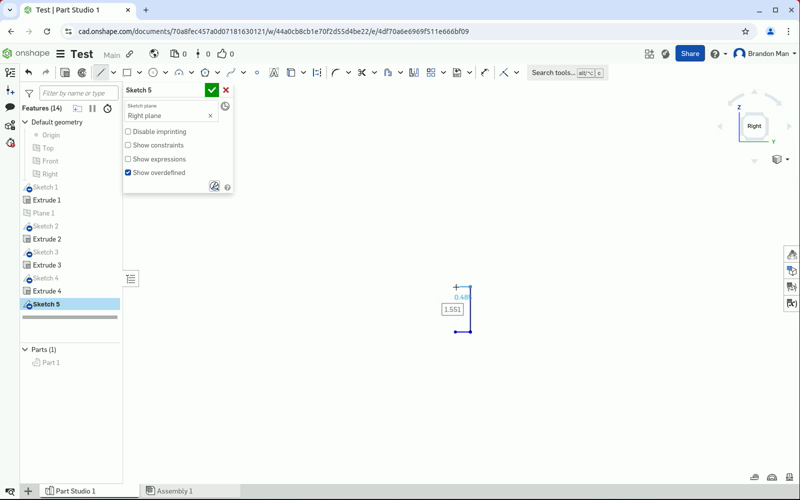
scroll(6)
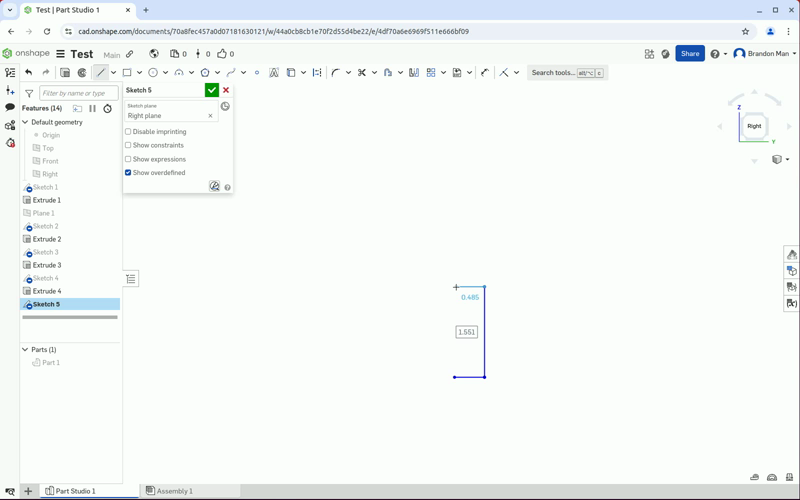
click(456, 286)
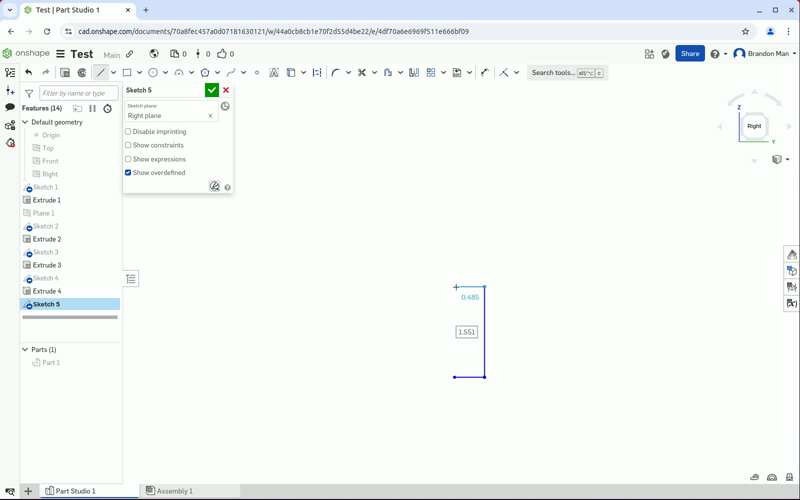
scroll(-6)
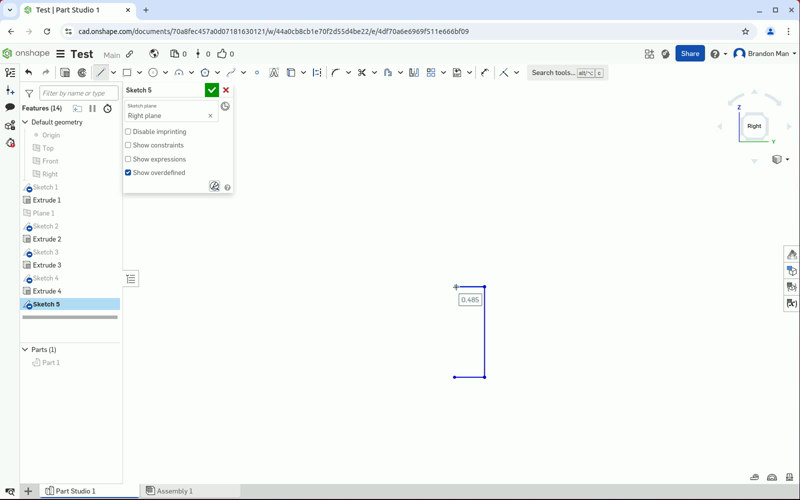
scroll(-6)
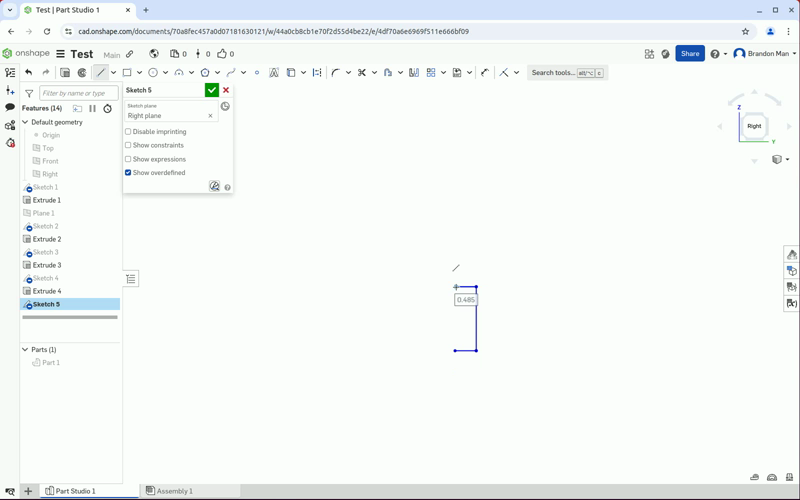
scroll(-6)
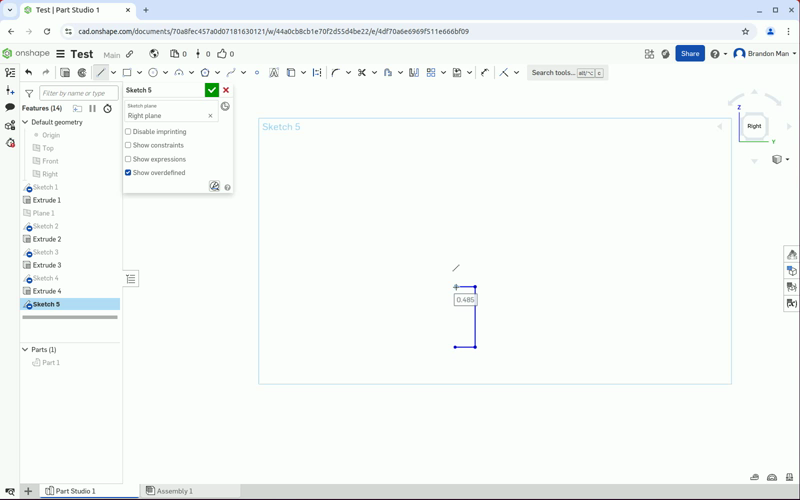
scroll(-6)
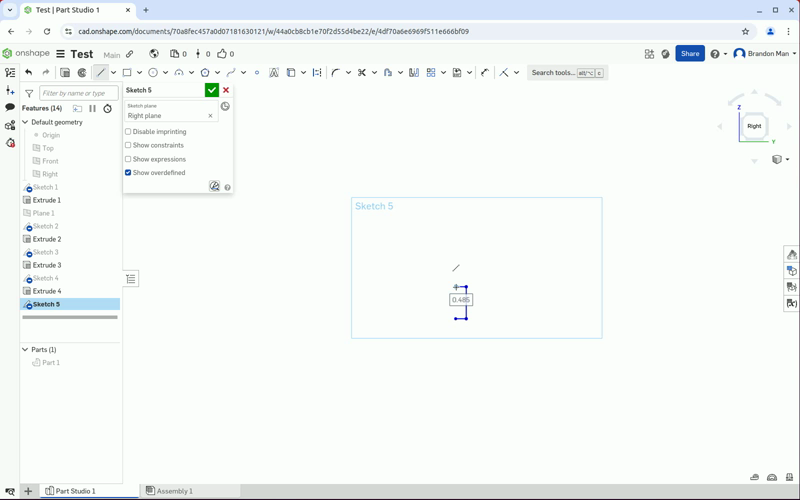
scroll(-6)
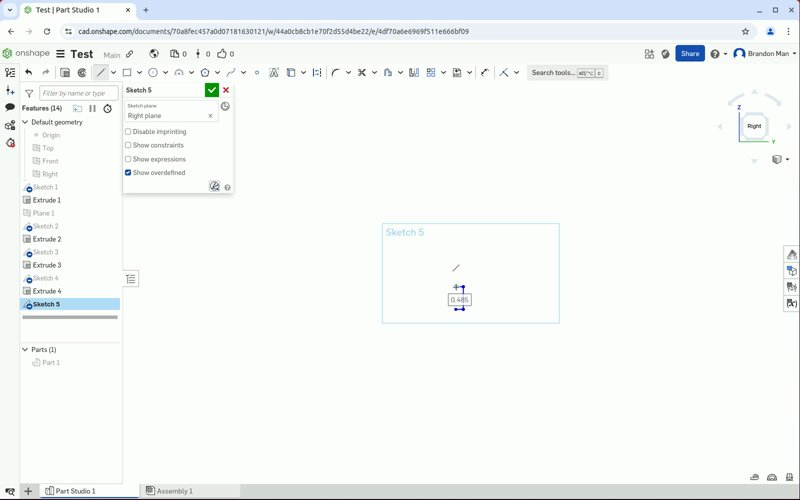
scroll(-6)
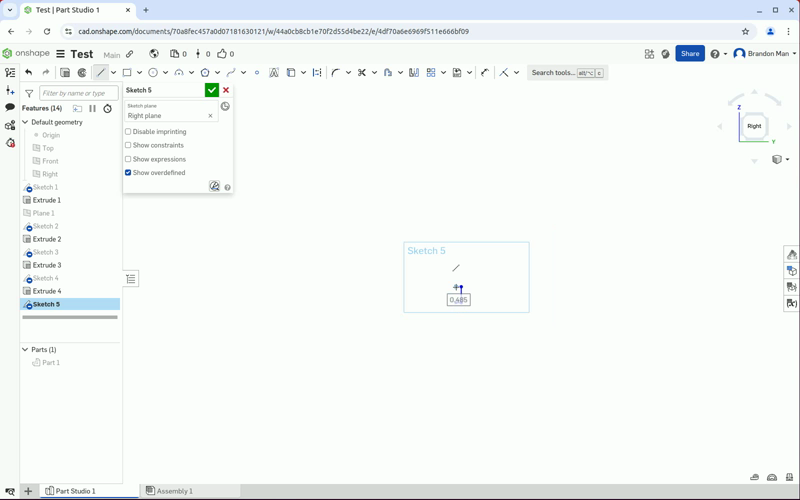
scroll(-6)
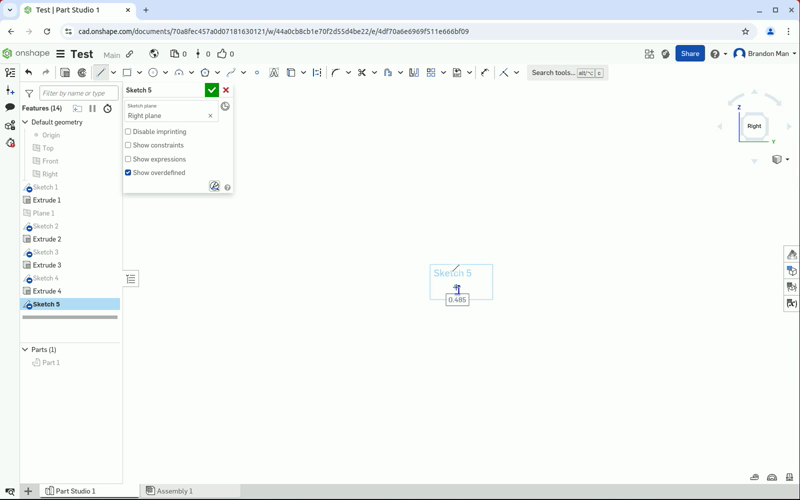
key_up(shift)
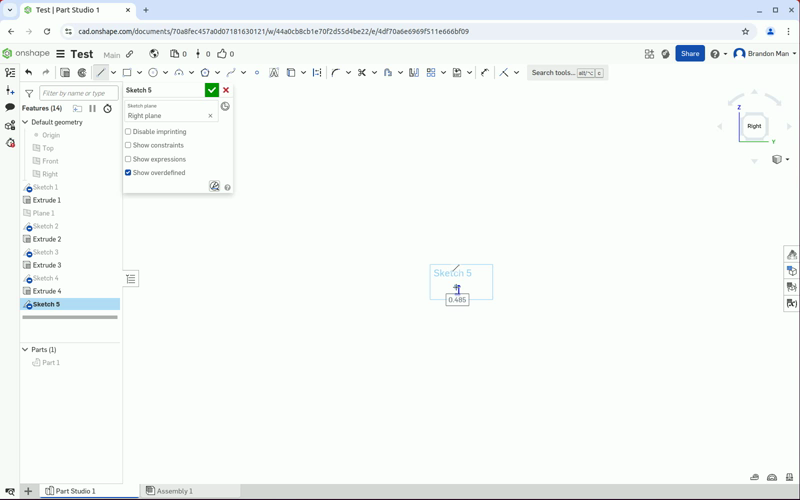
mouse_move(486, 286)
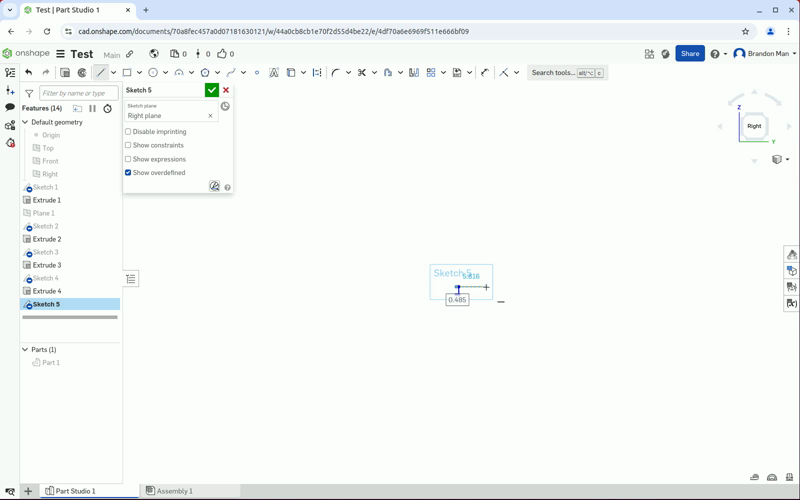
key_down(shift)
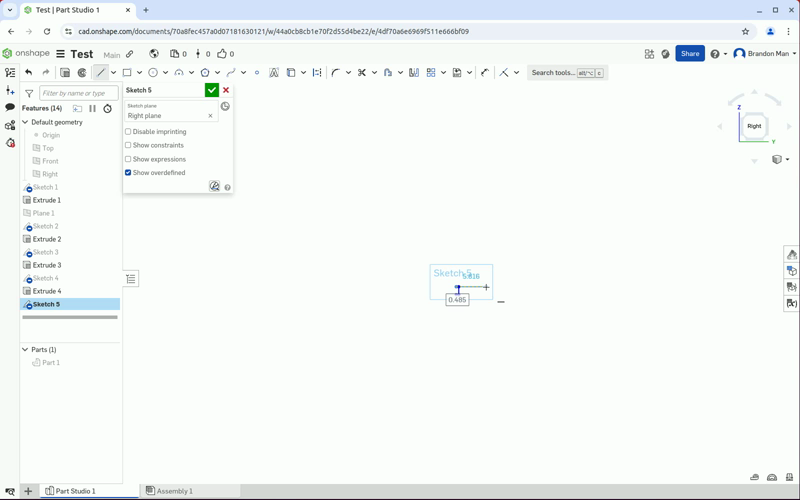
mouse_move(456, 294)
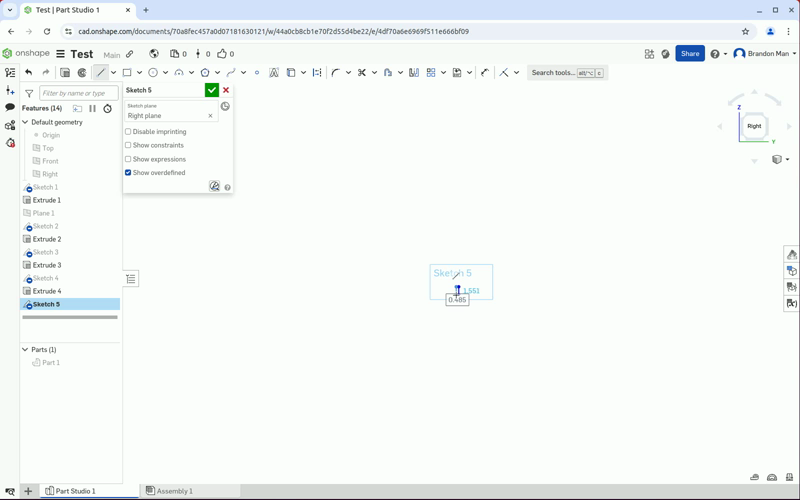
scroll(6)
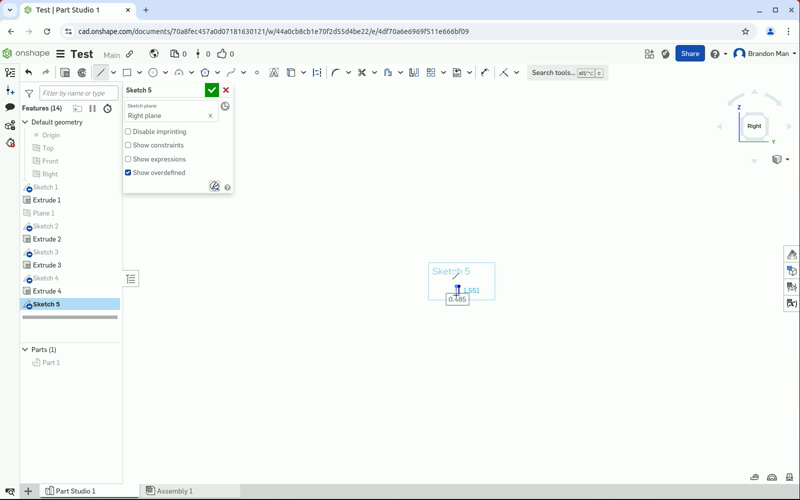
scroll(6)
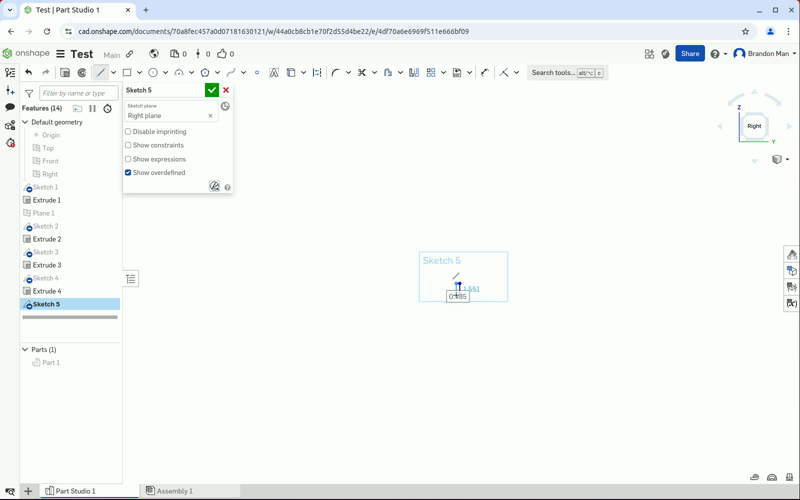
scroll(6)
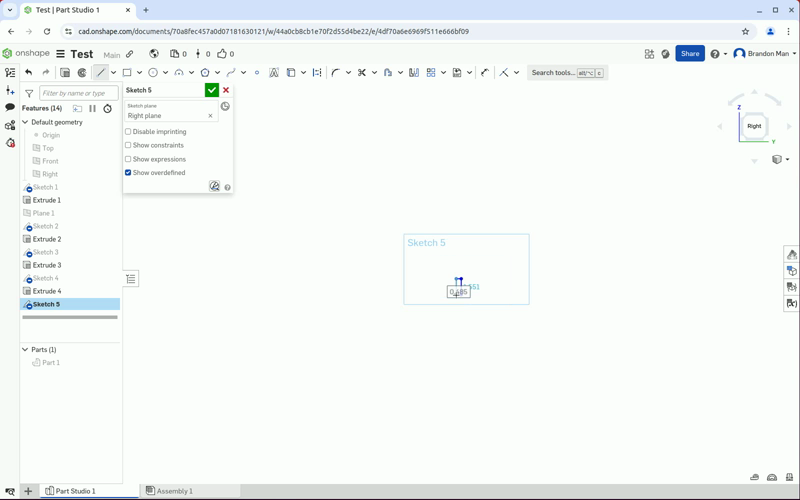
scroll(6)
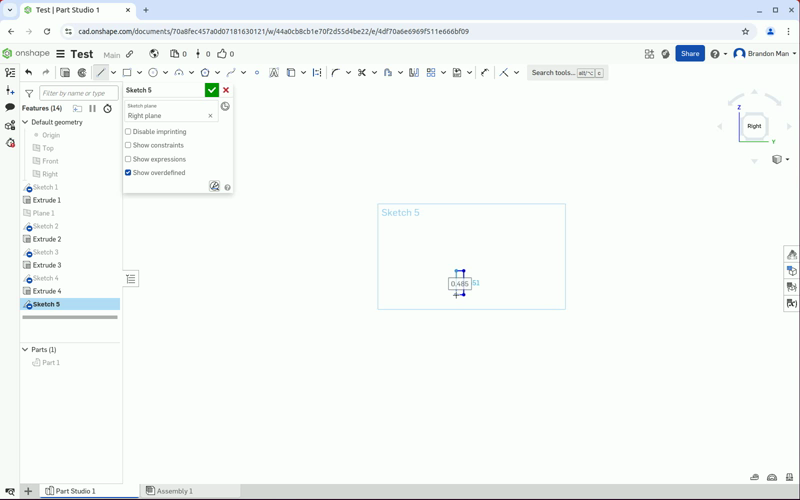
scroll(6)
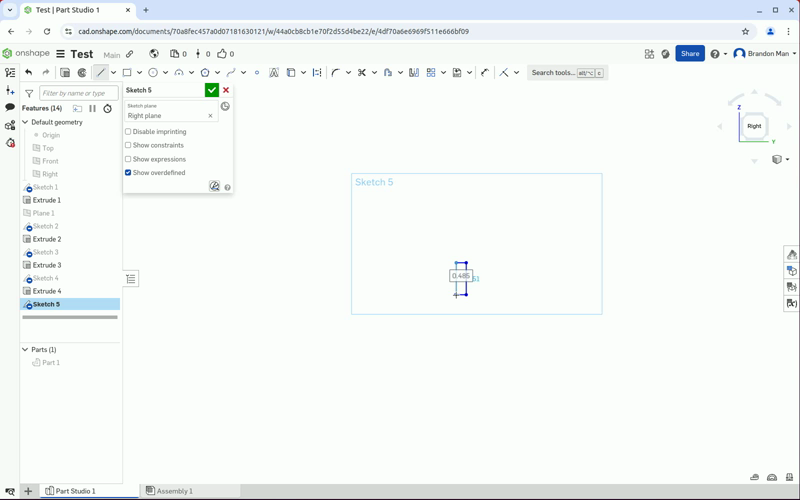
scroll(6)
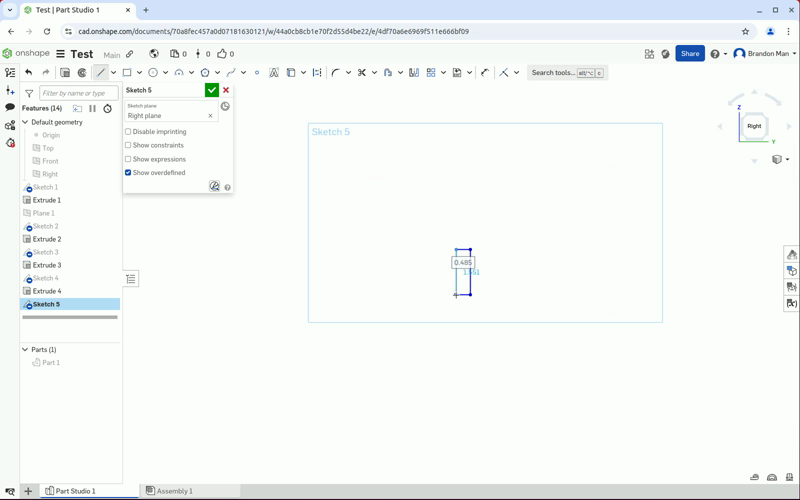
scroll(6)
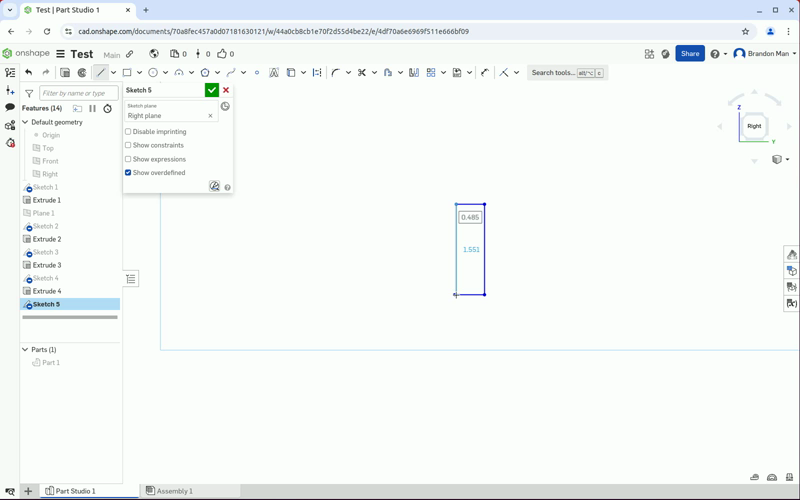
key_up(shift)
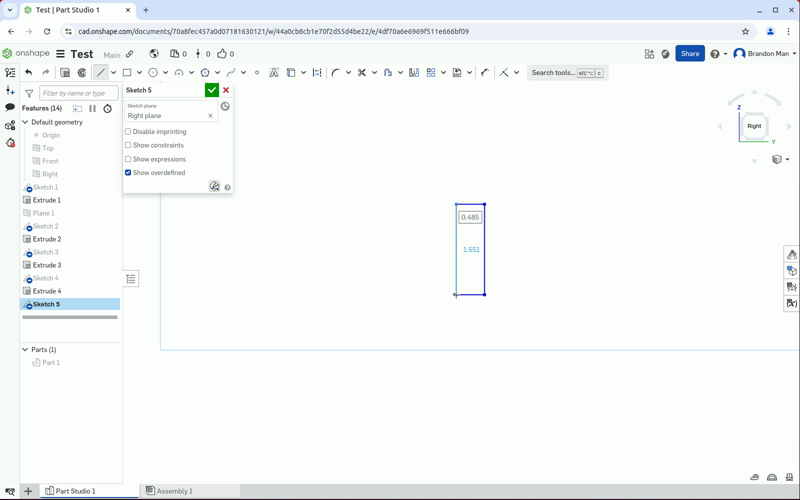
click(456, 294)
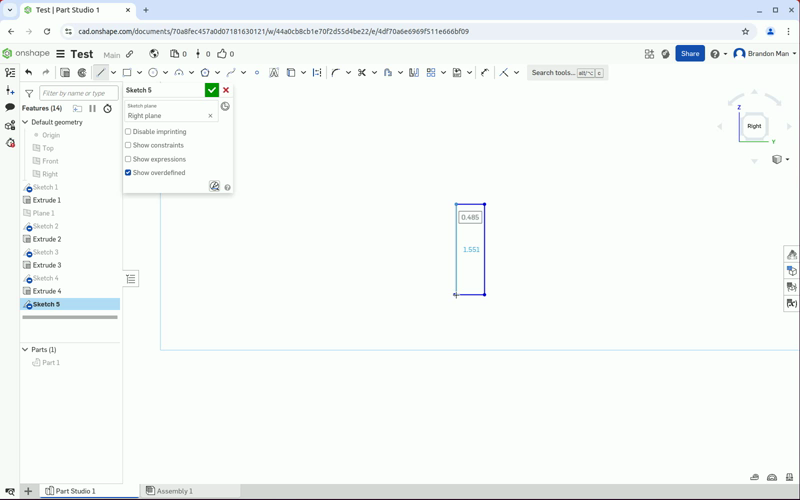
scroll(-6)
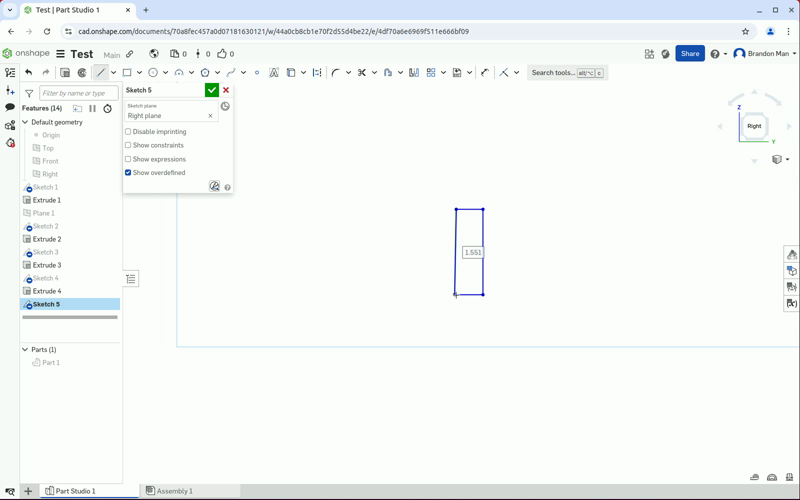
scroll(-6)
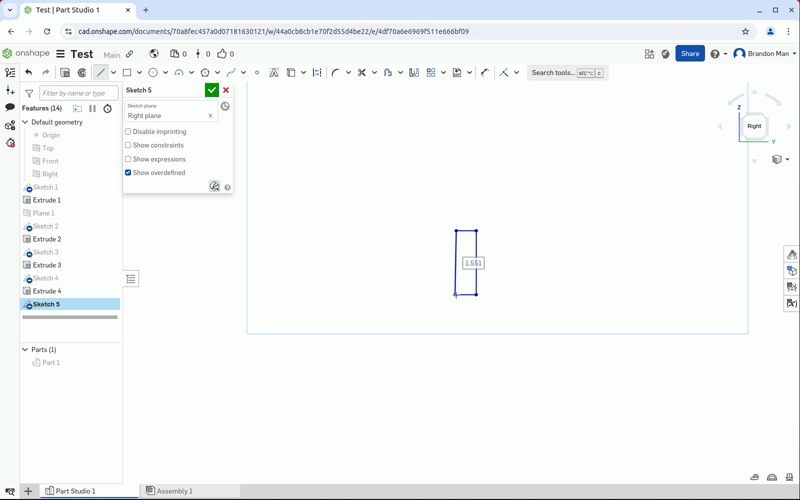
scroll(-6)
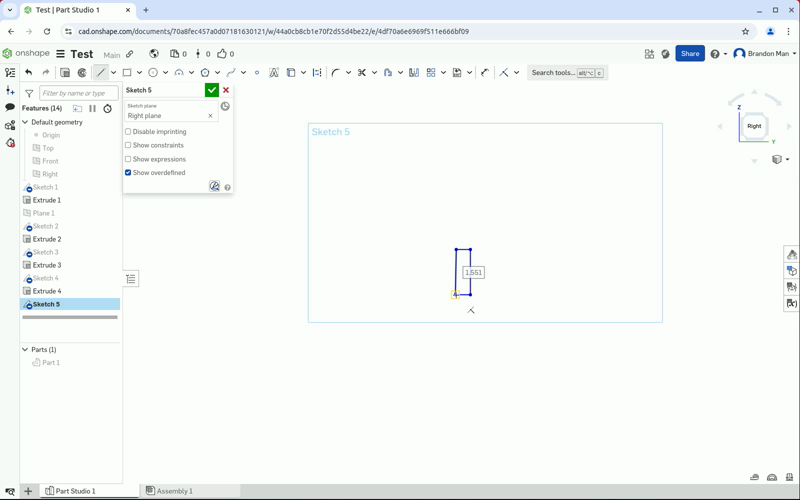
scroll(-6)
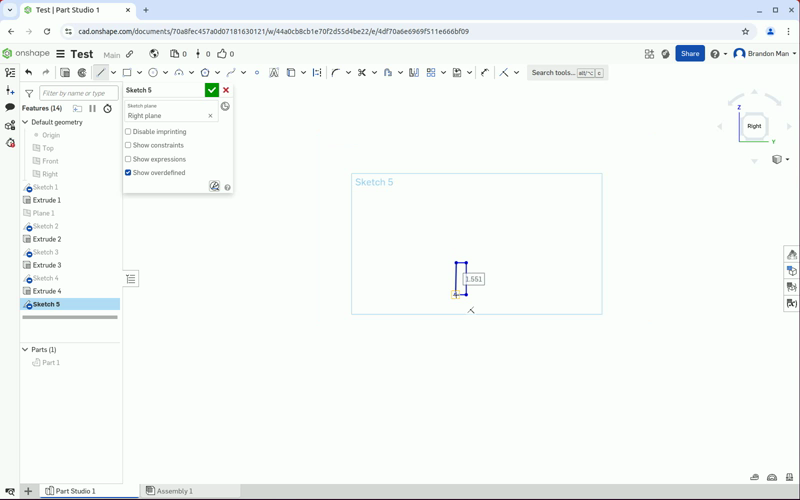
scroll(-6)
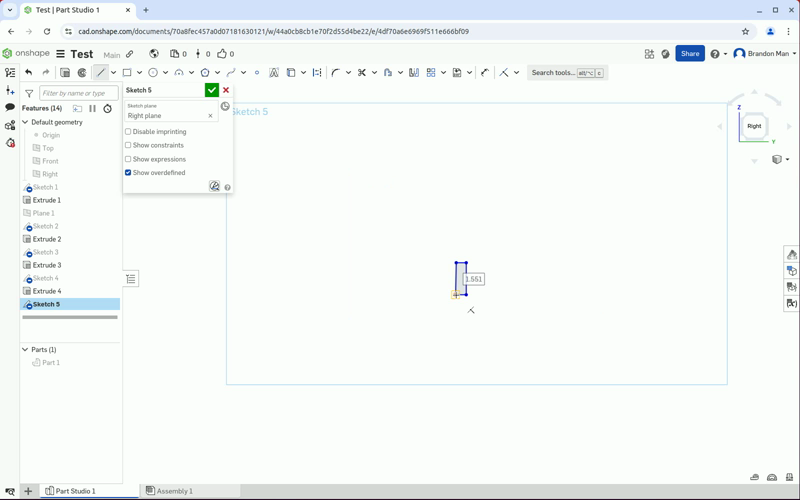
scroll(-6)
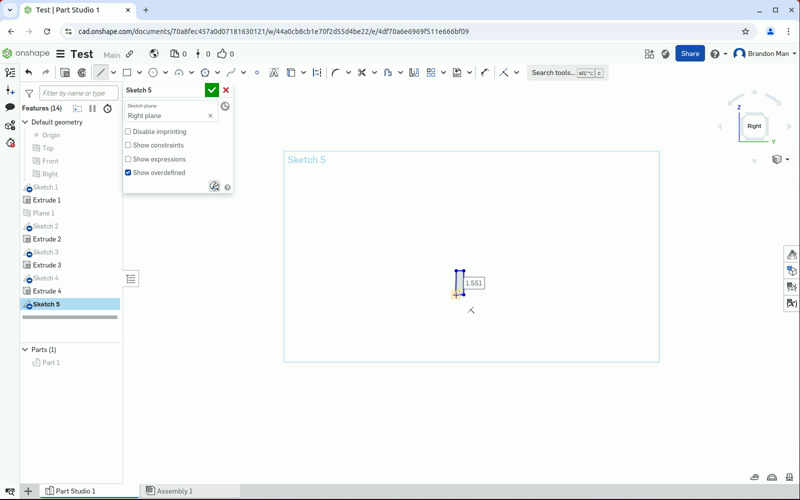
scroll(-6)
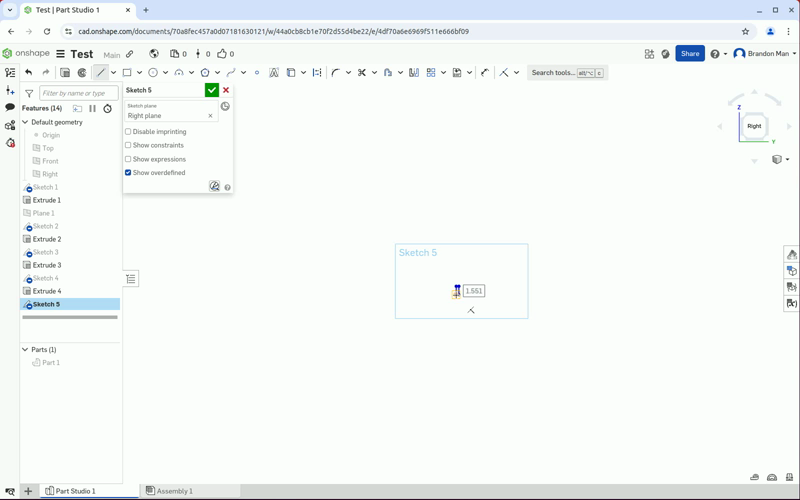
key(esc)
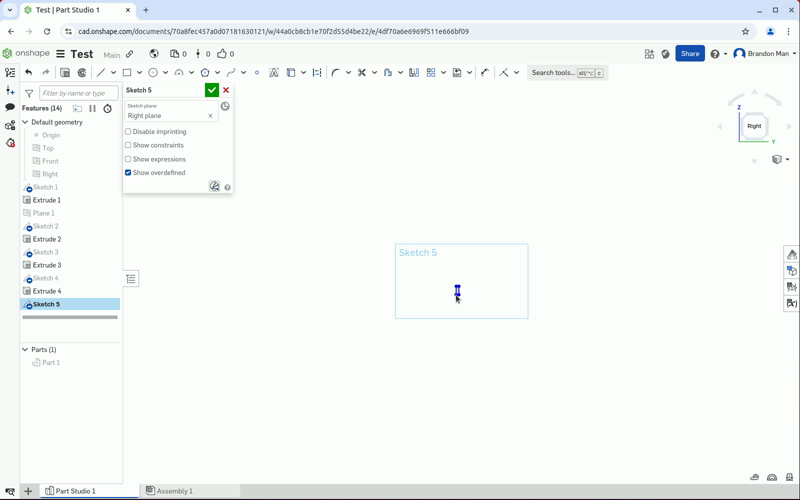
mouse_move(457, 289)
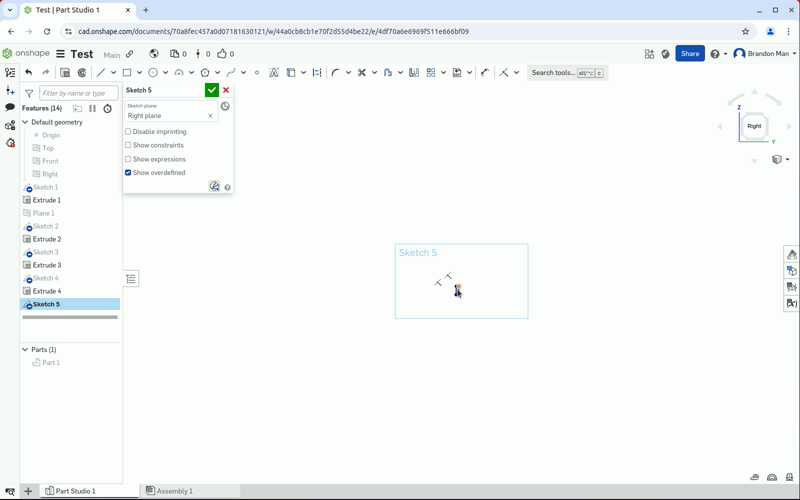
scroll(6)
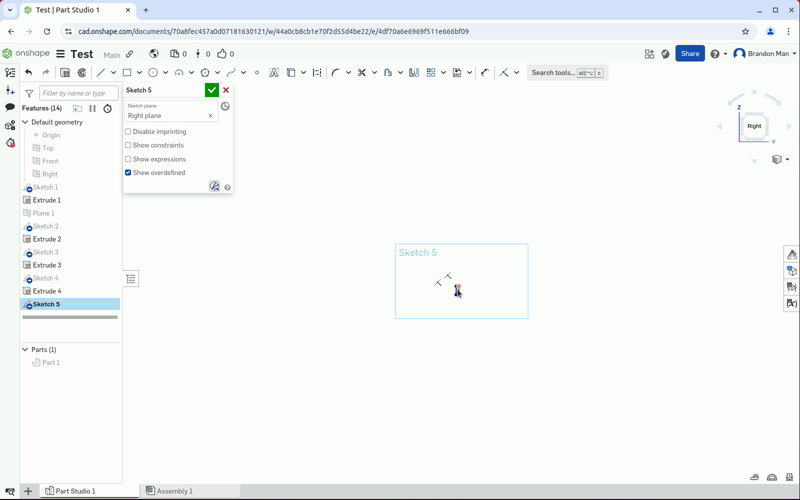
scroll(6)
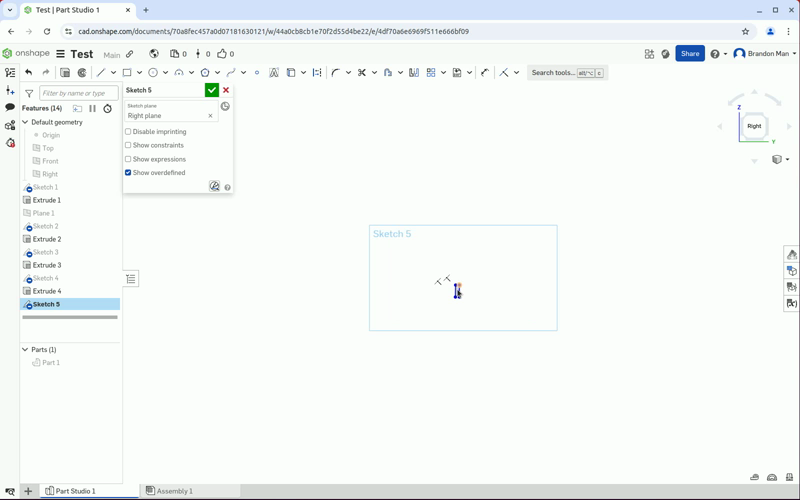
scroll(6)
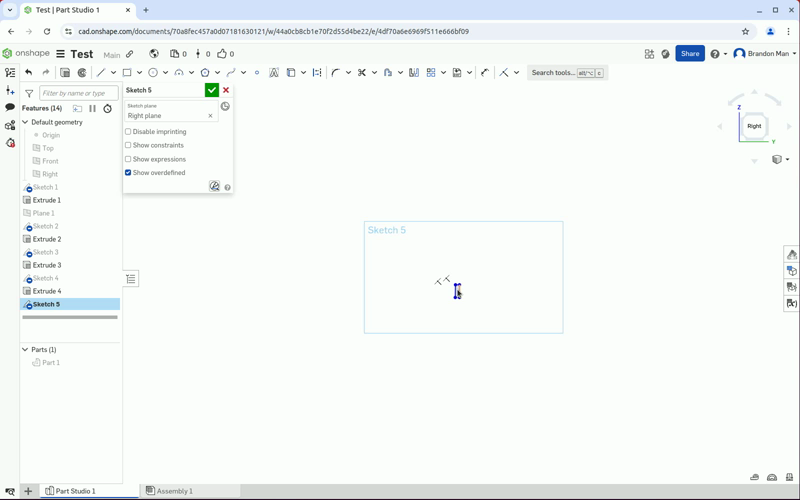
scroll(6)
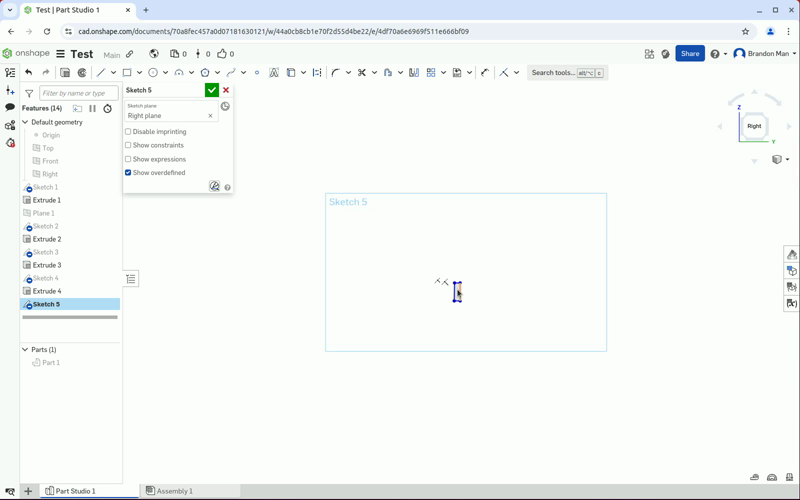
scroll(6)
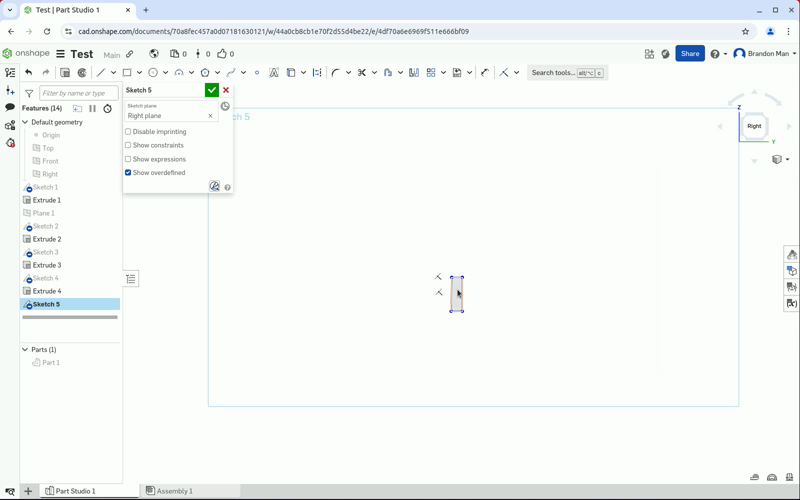
scroll(6)
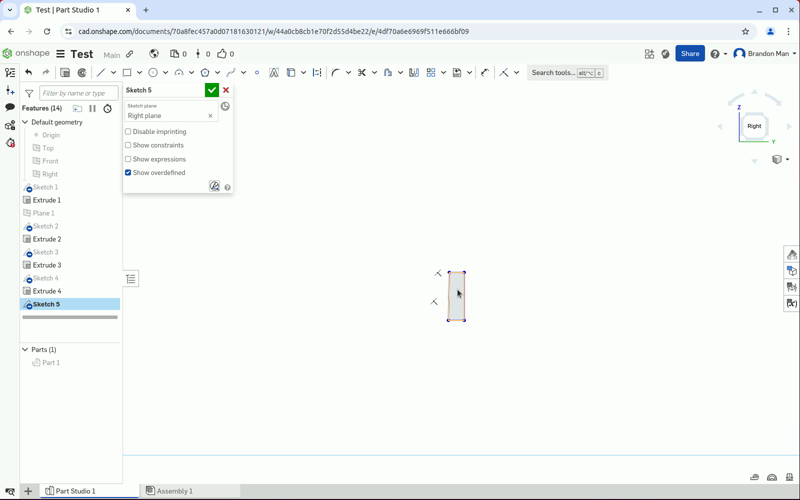
scroll(6)
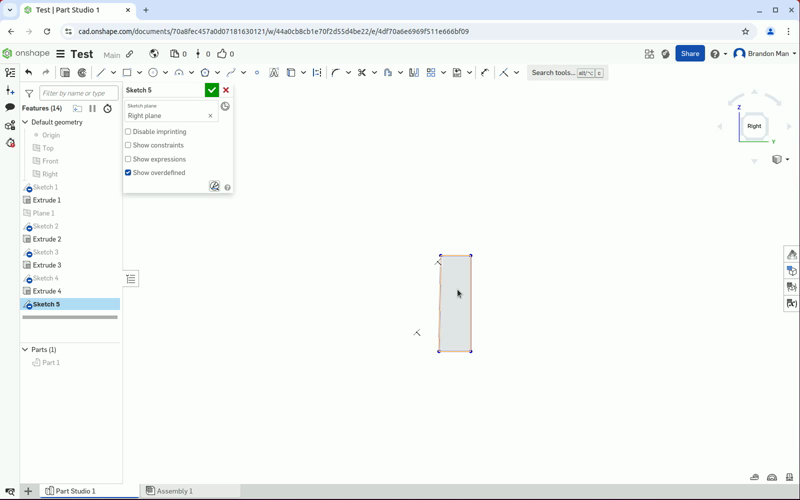
click(457, 289)
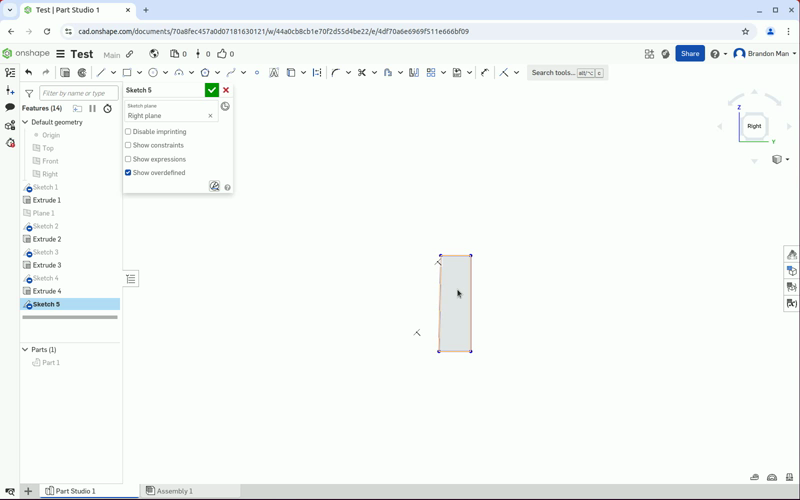
scroll(-6)
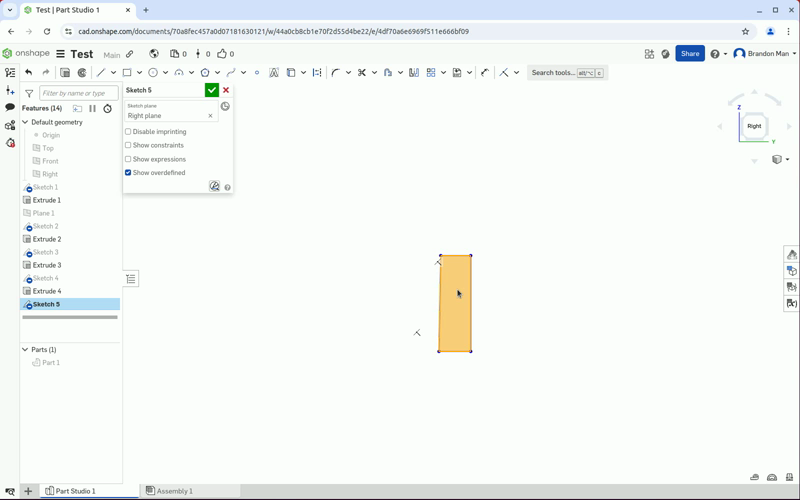
scroll(-6)
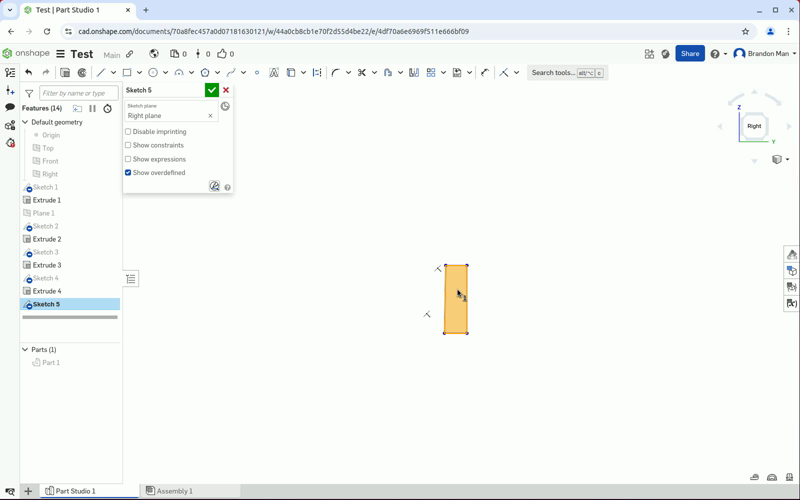
scroll(-6)
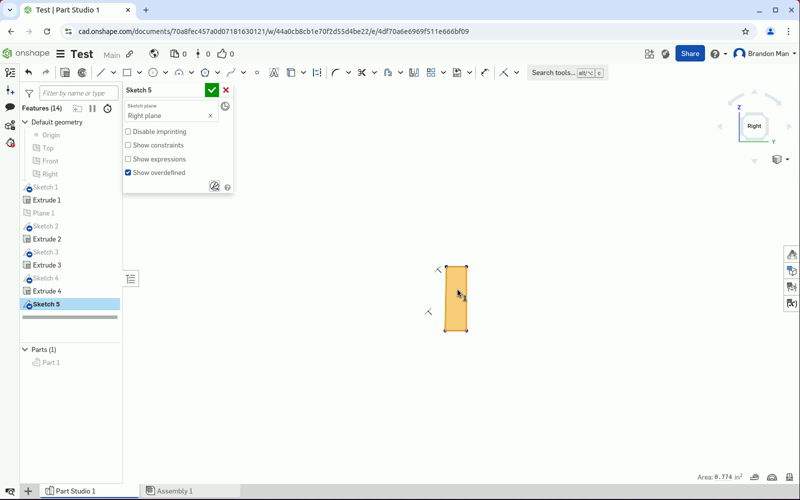
scroll(-6)
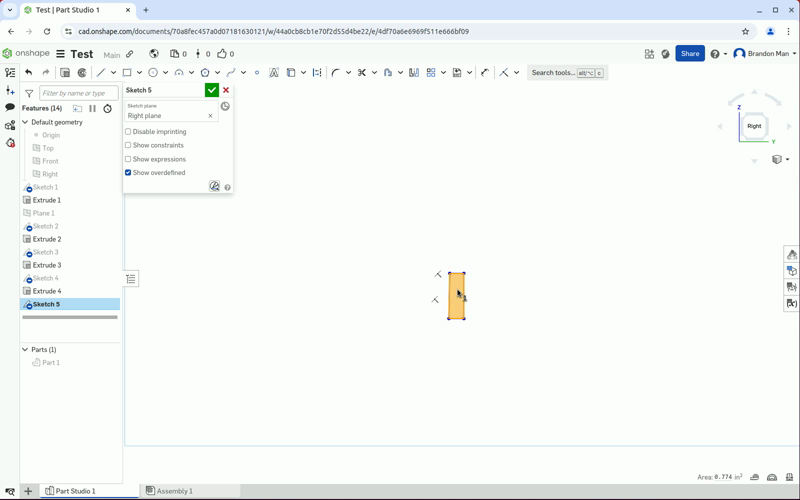
scroll(-6)
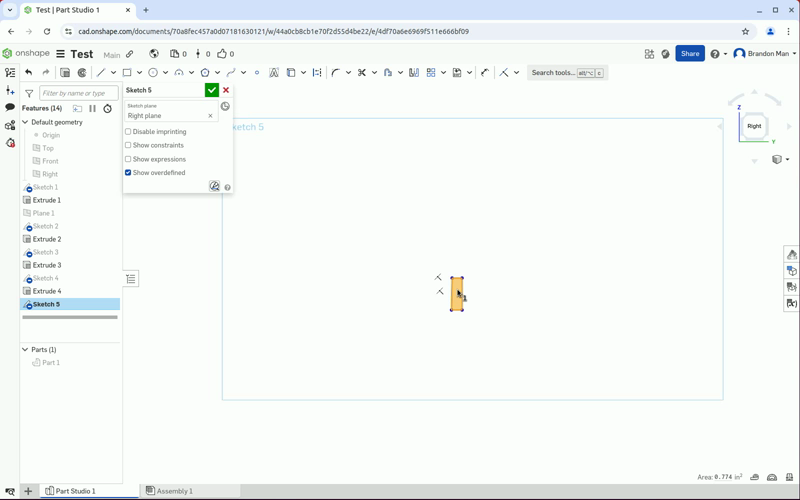
scroll(-6)
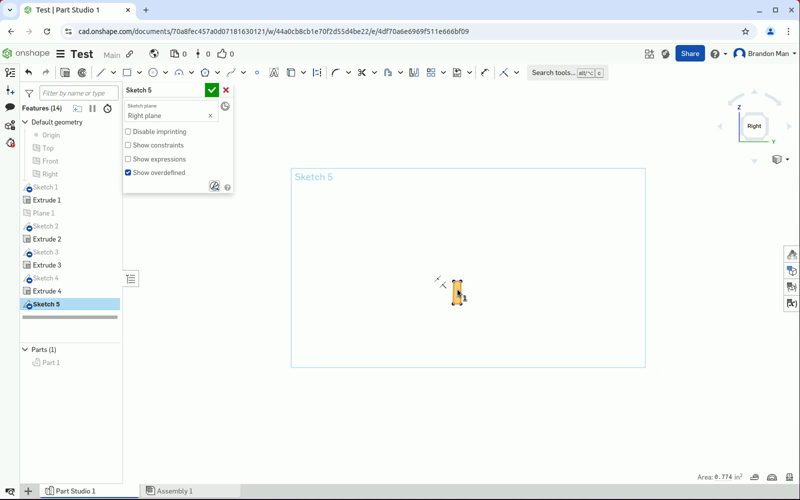
scroll(-6)
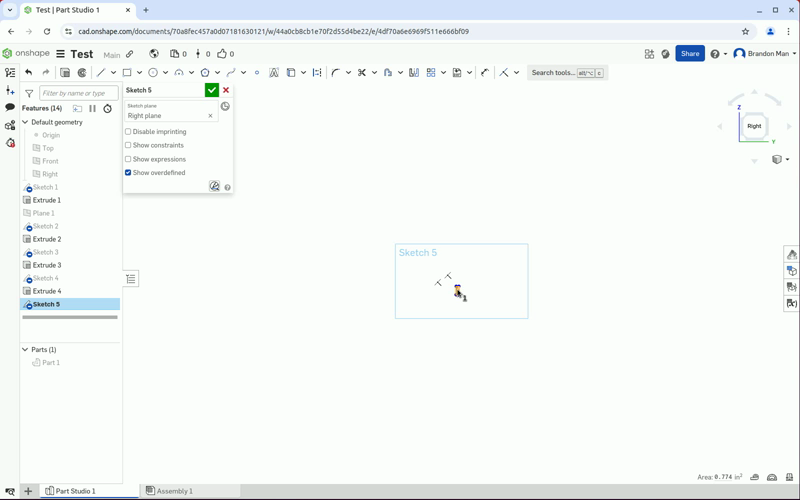
mouse_move(73, 352)
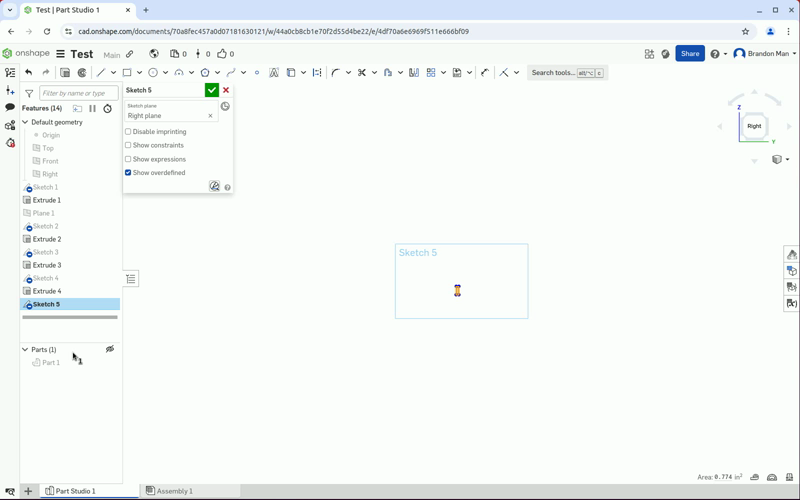
key(shift+y)
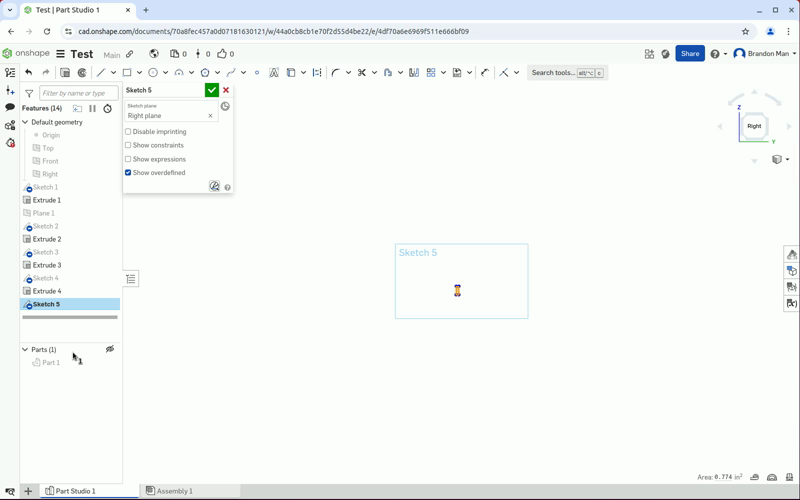
key(shift+e)
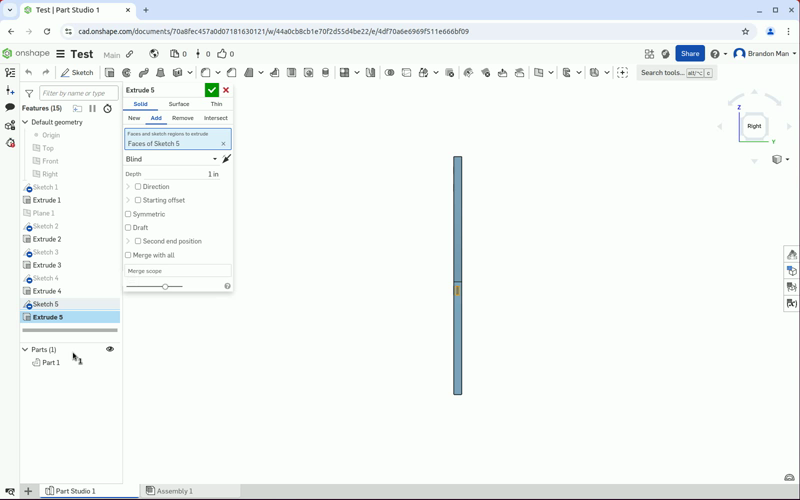
mouse_move(143, 106)
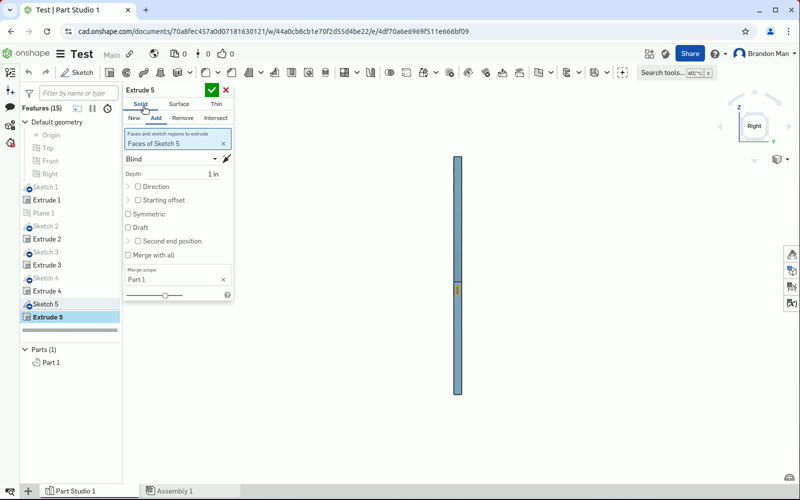
click(143, 106)
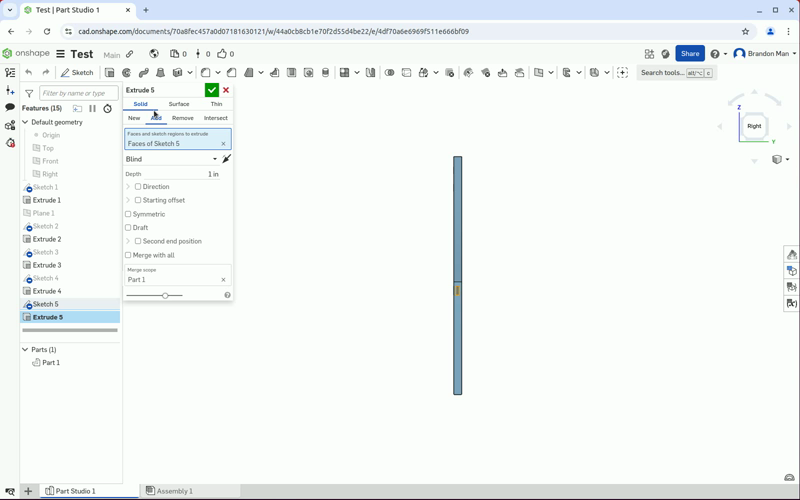
mouse_move(186, 120)
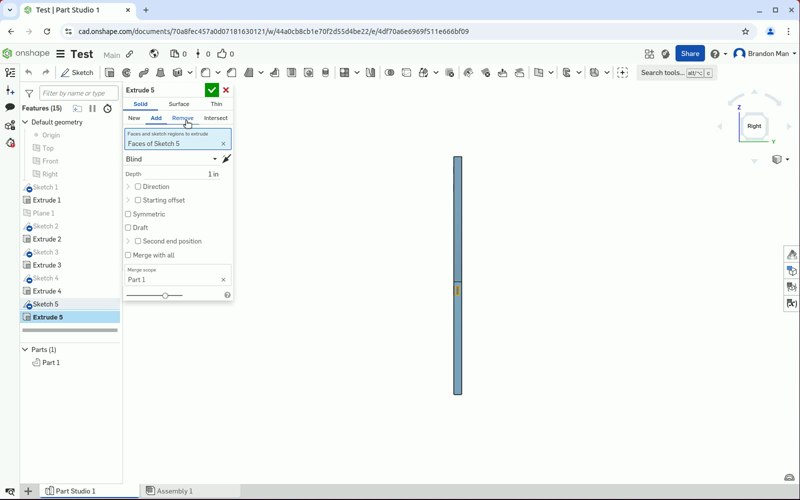
click(186, 120)
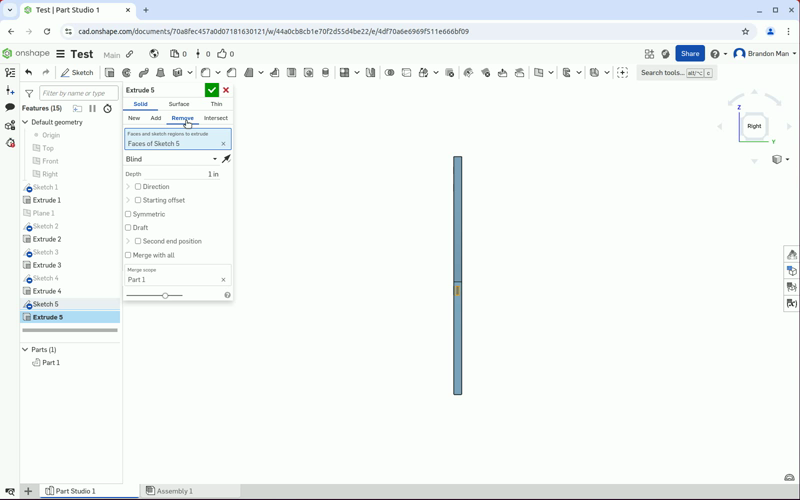
key(tab, 4)
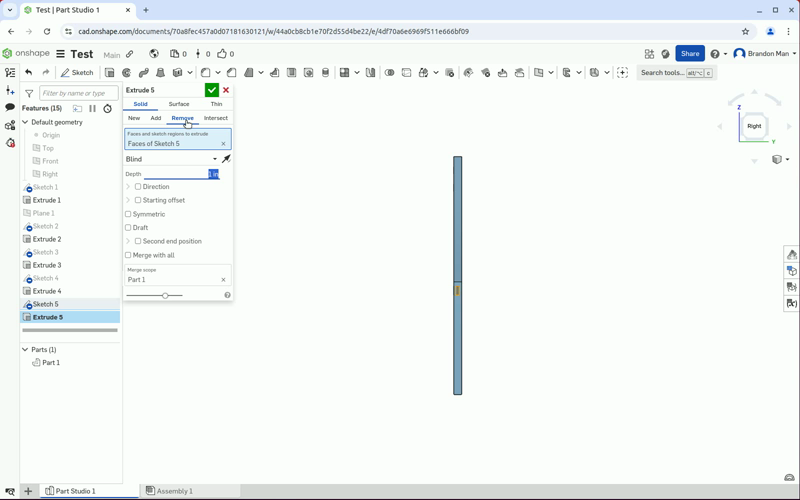
text(0.481)
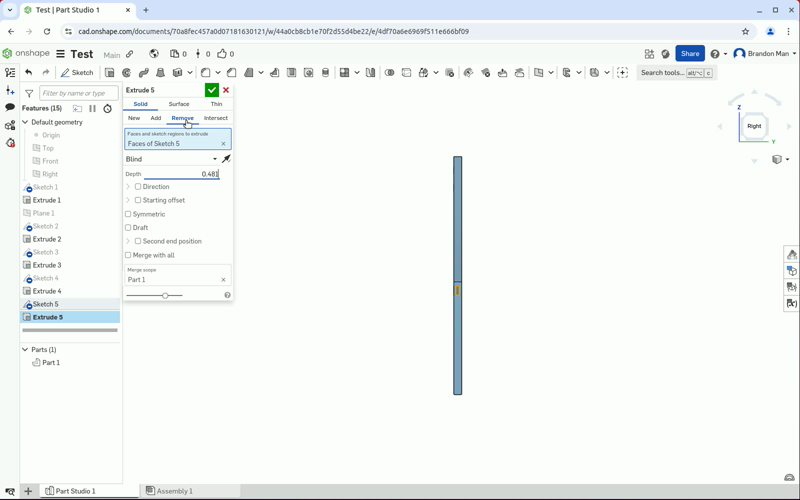
key(tab, 6)
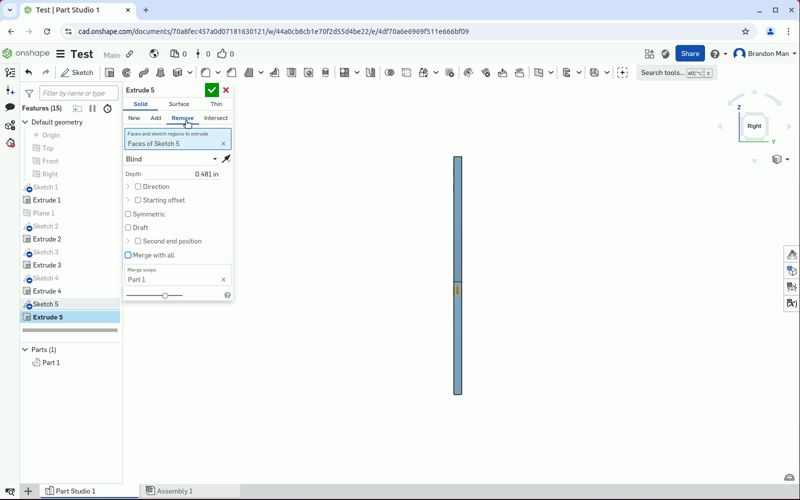
key(space)
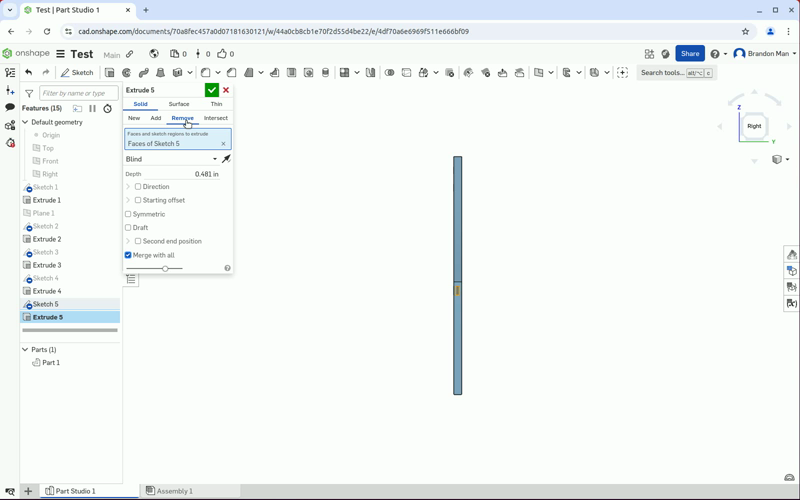
key(enter)
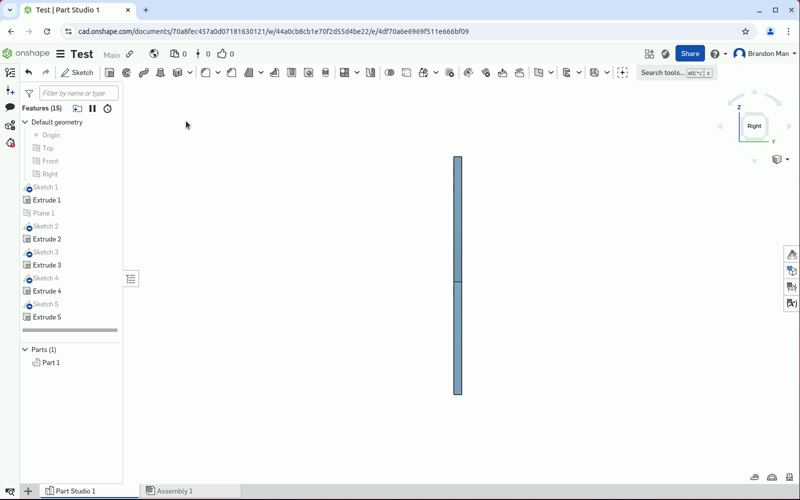
key(shift+h)
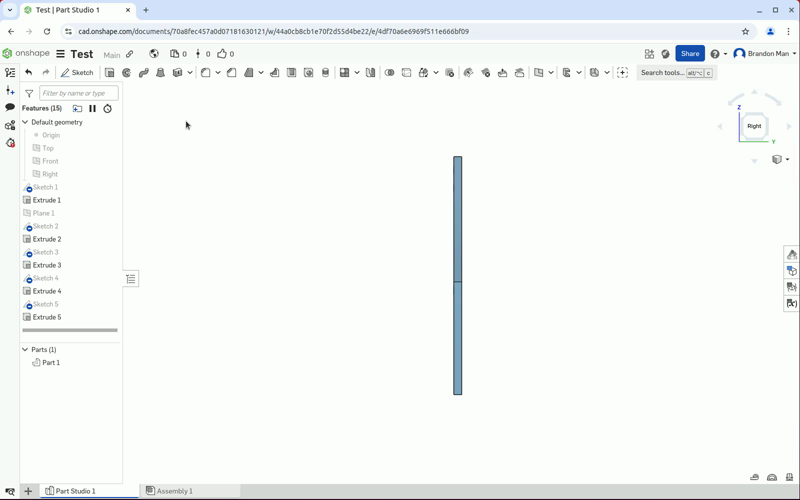
key(shift+h)
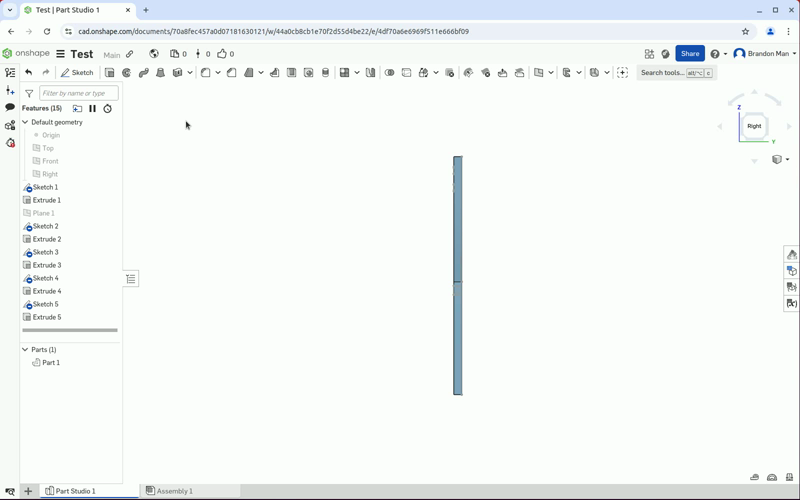
key(shift+7)
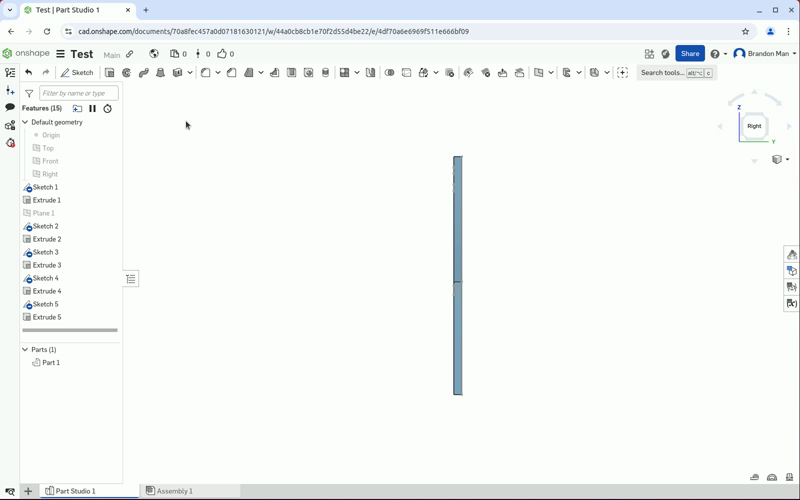
key(right, 2)
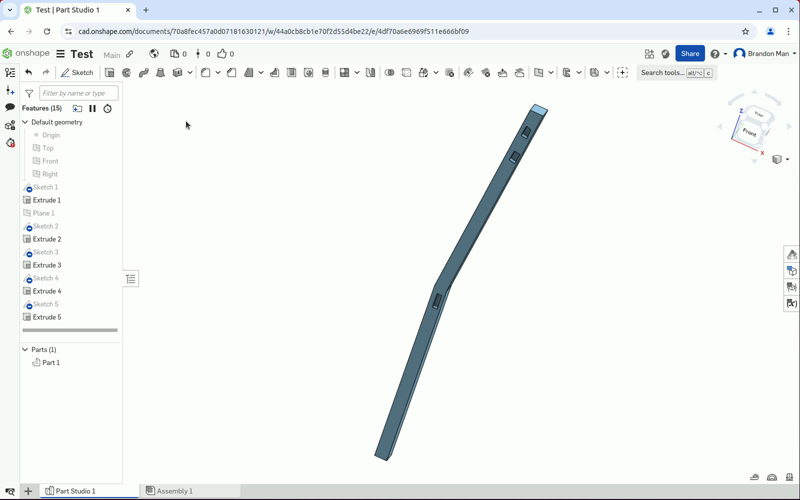
key(down, 2)
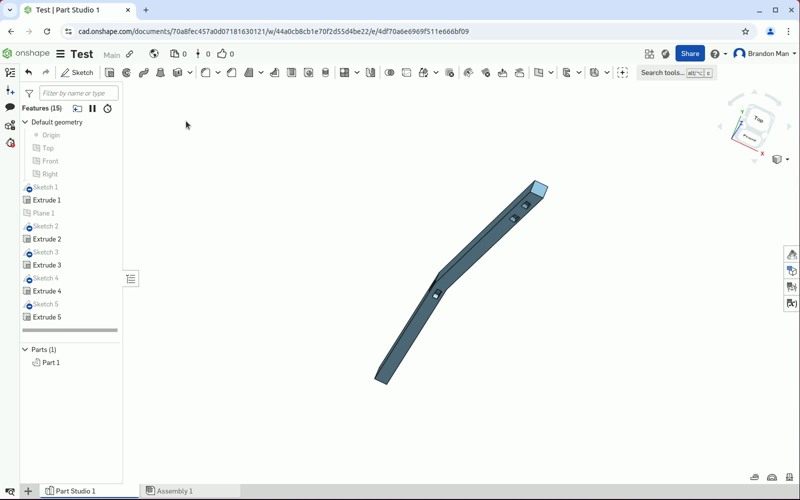
key(up, 2)
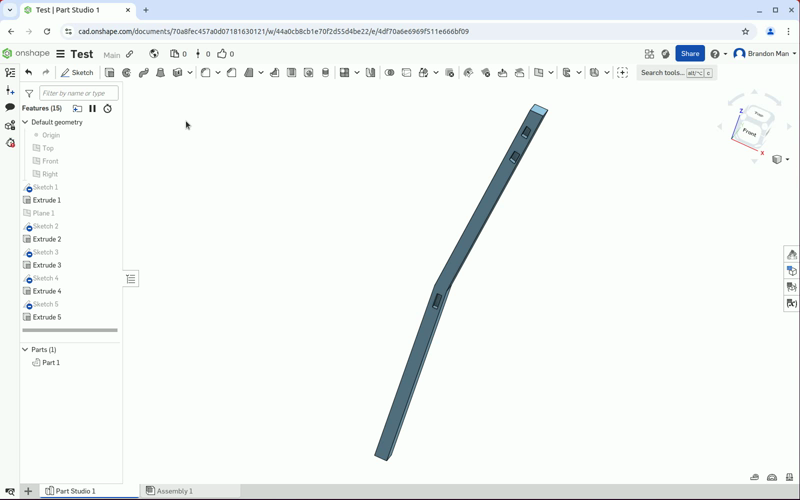
key(left, 2)
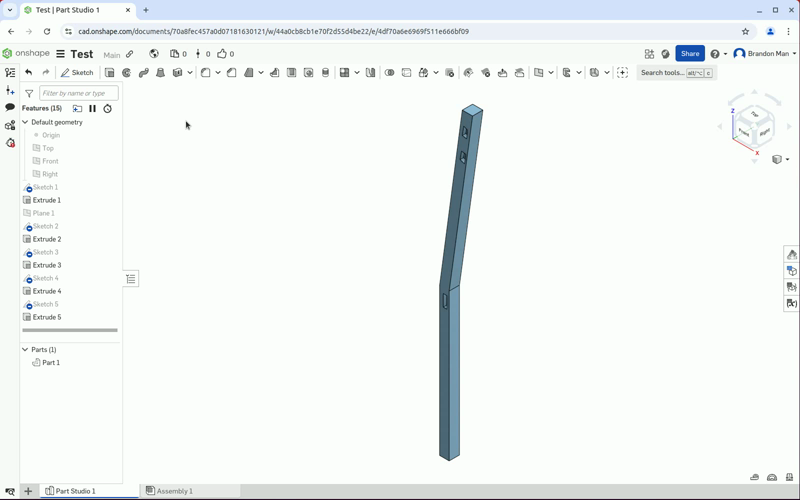
mouse_move(73, 189)
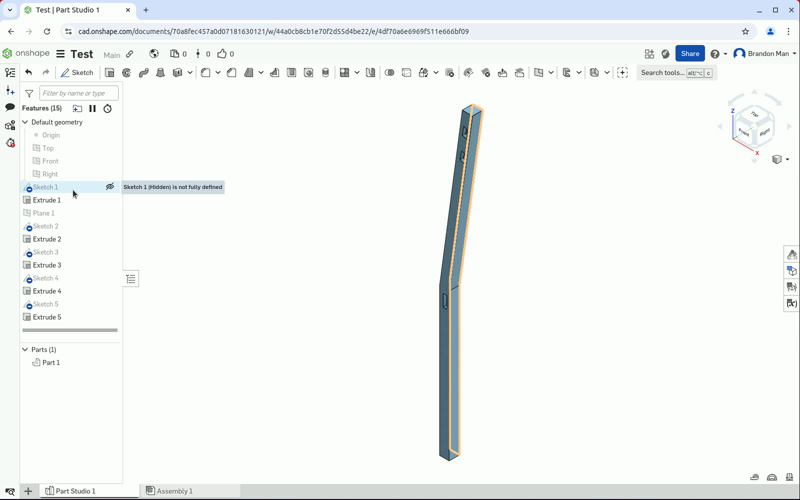
click(73, 189)